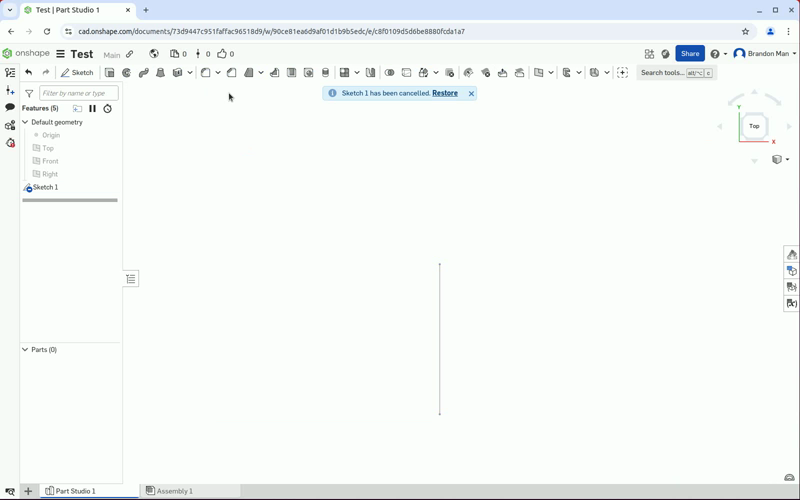
key(shift+h)
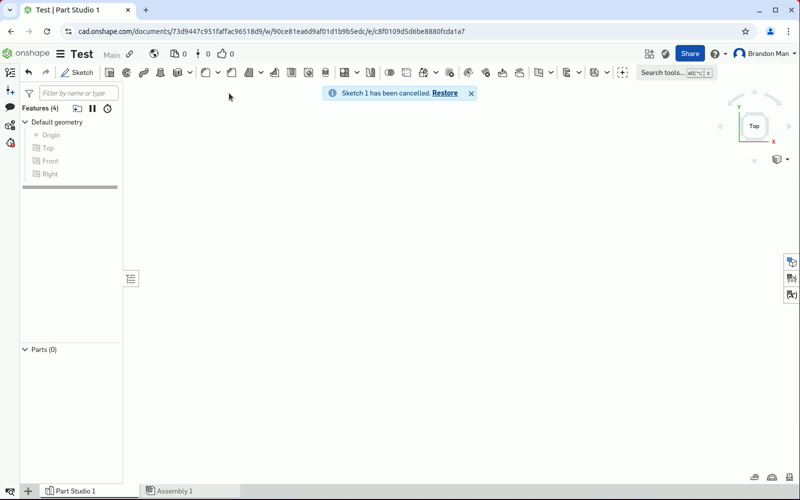
mouse_move(73, 352)
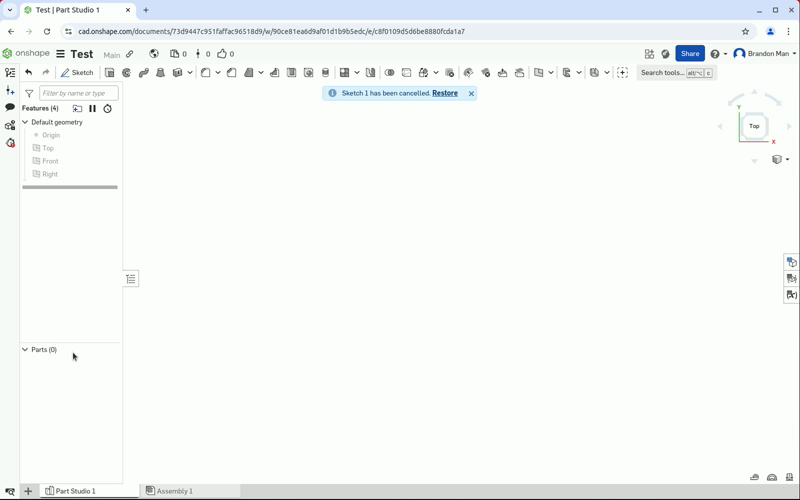
key(y)
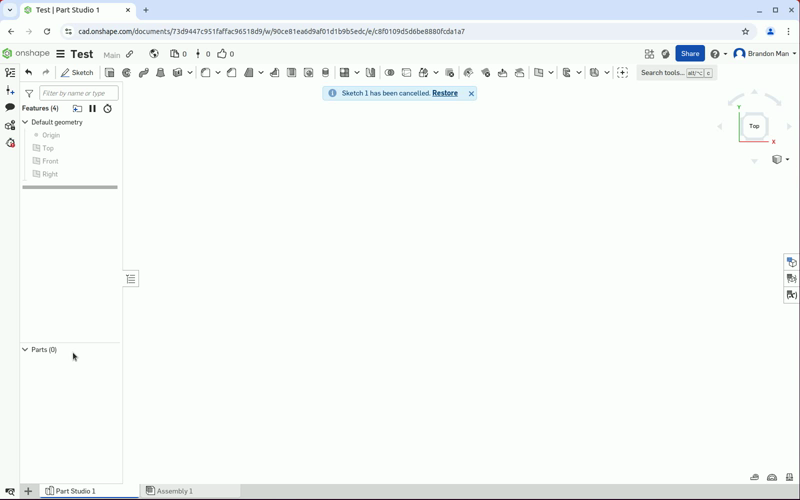
key(shift+p)
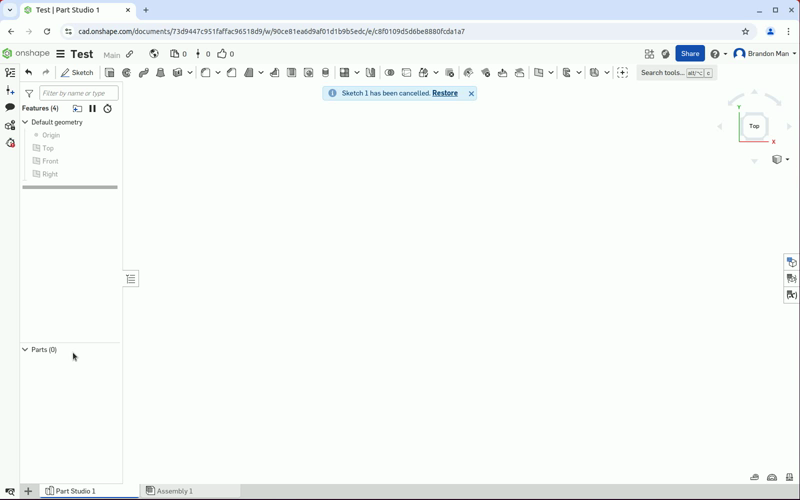
key(space)
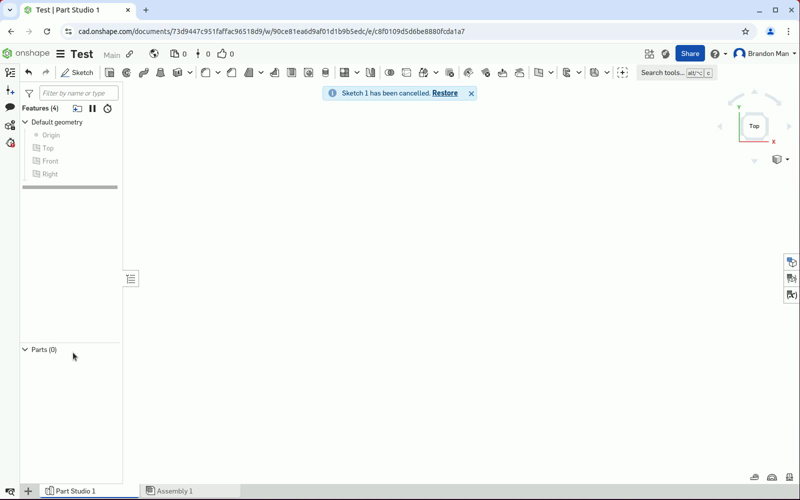
key_down(shift)
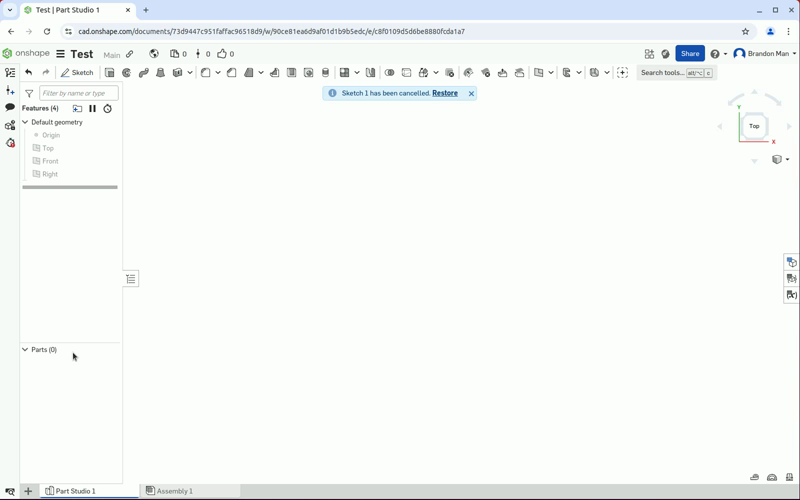
key(up)
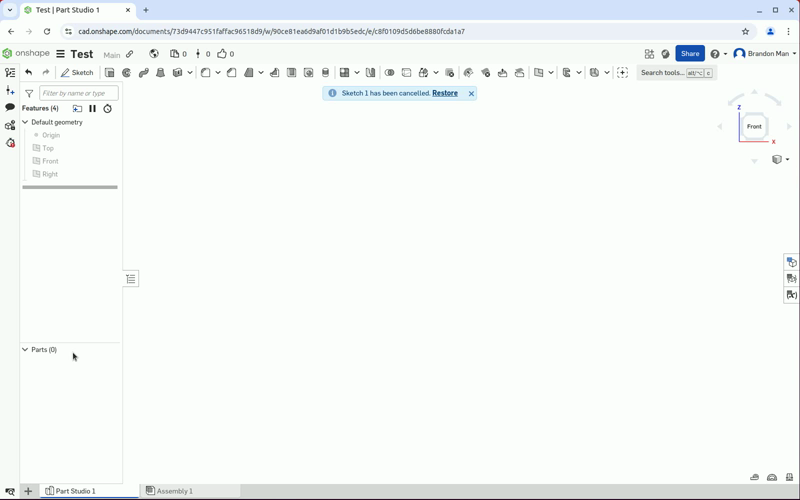
key_up(shift)
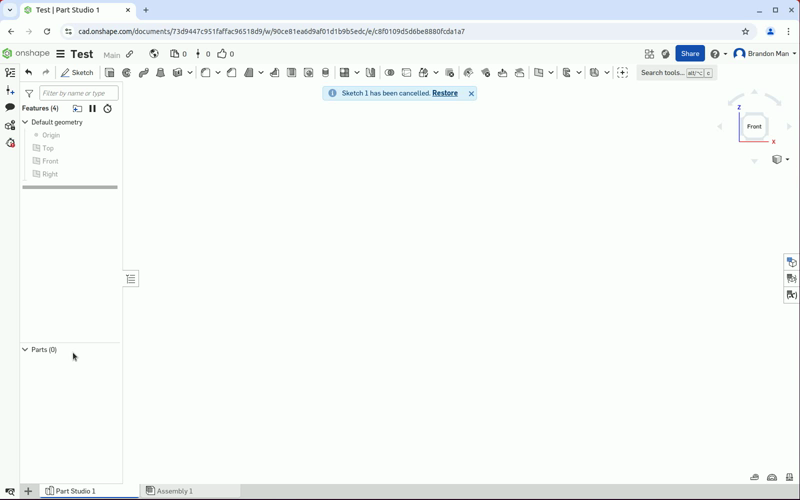
mouse_move(73, 352)
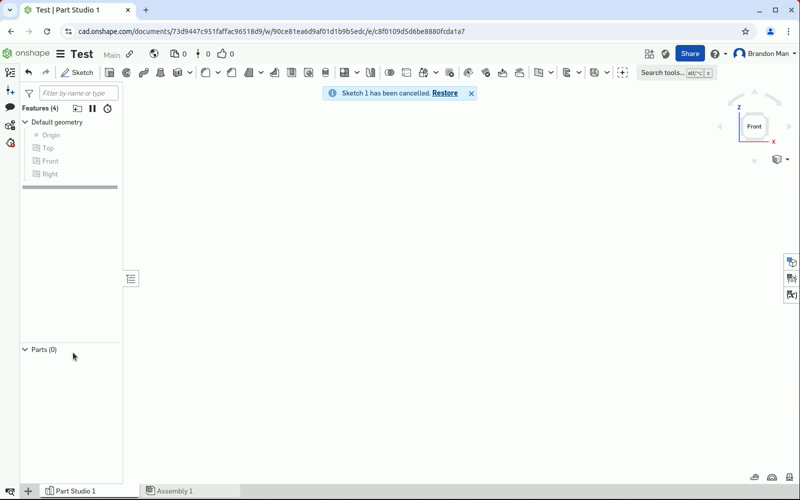
key(shift+y)
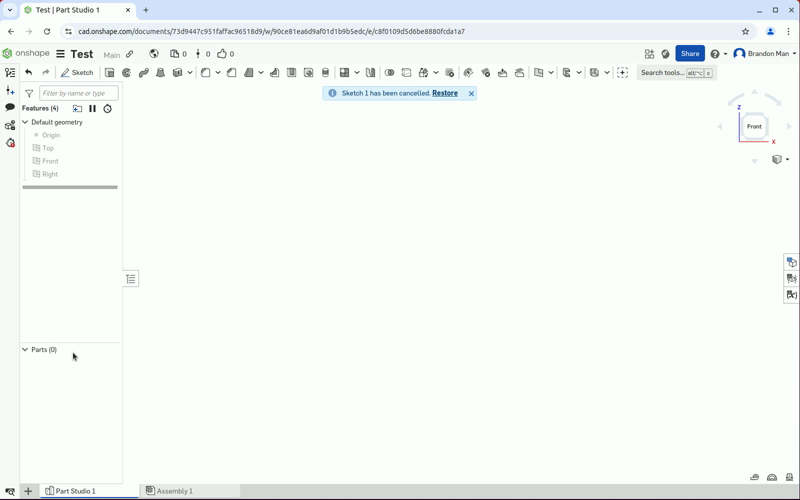
key(shift+s)
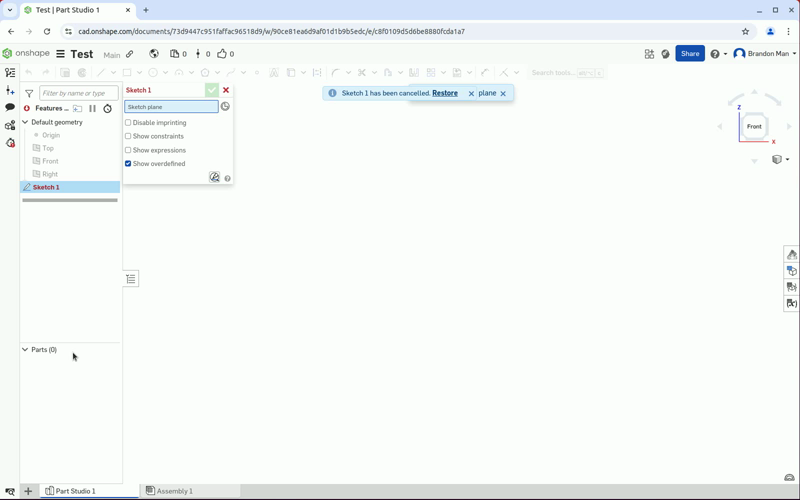
mouse_move(73, 163)
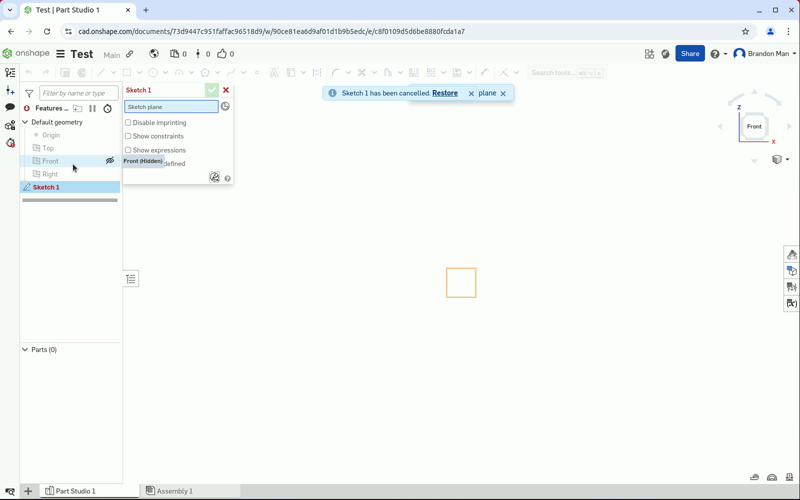
click(73, 163)
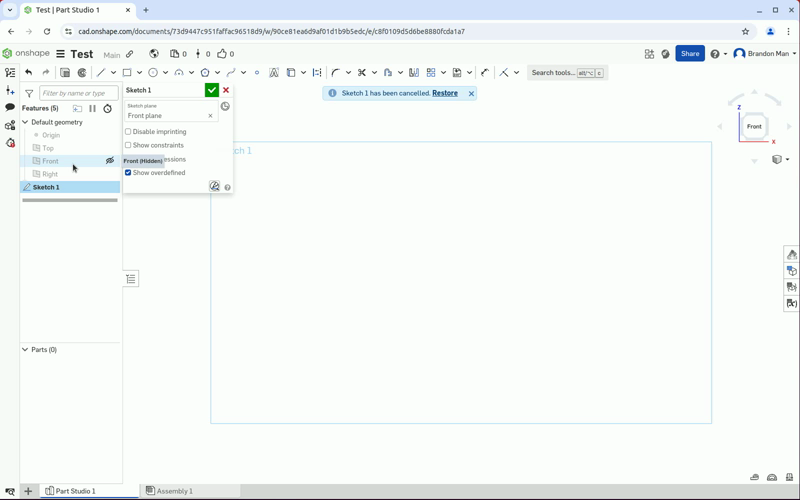
mouse_move(73, 352)
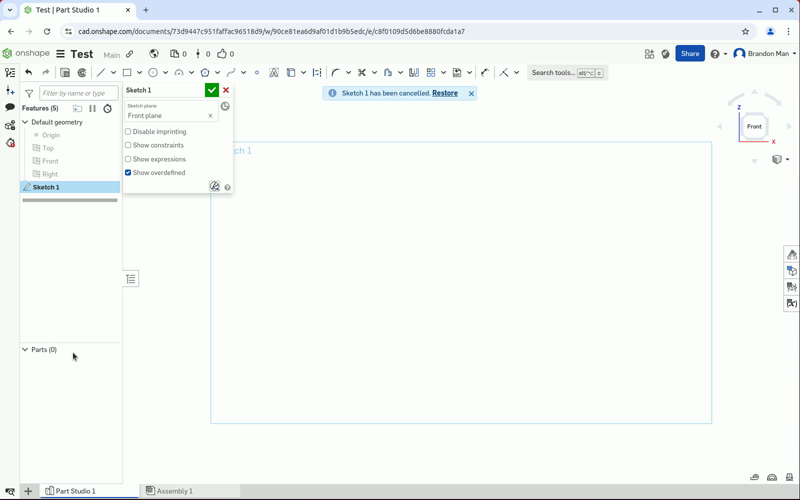
key(y)
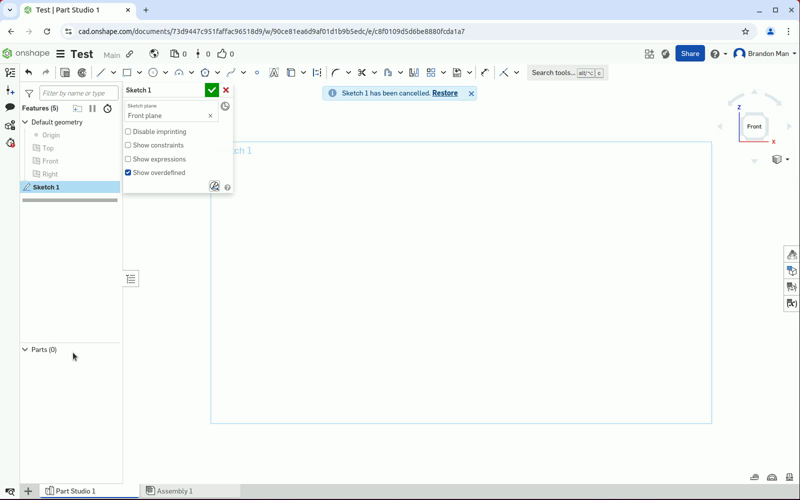
key(c)
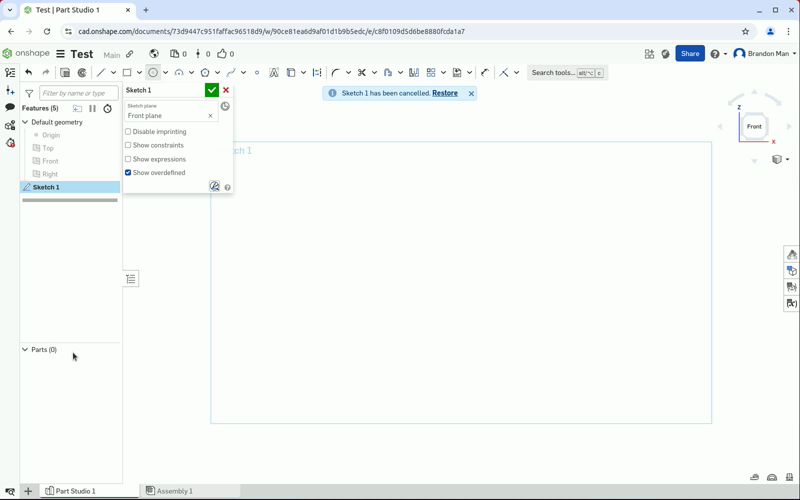
key_down(shift)
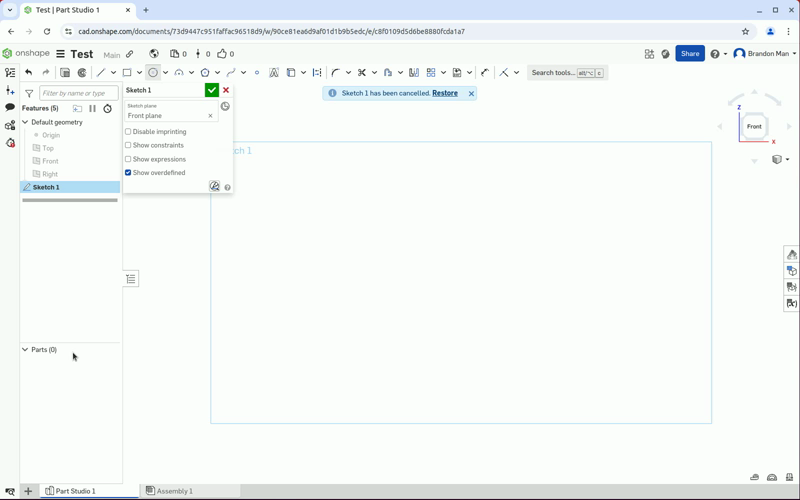
mouse_move(461, 284)
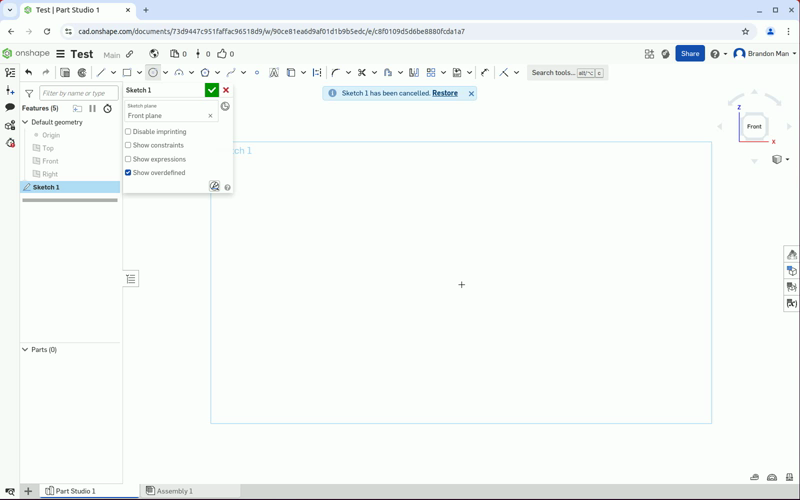
click(461, 284)
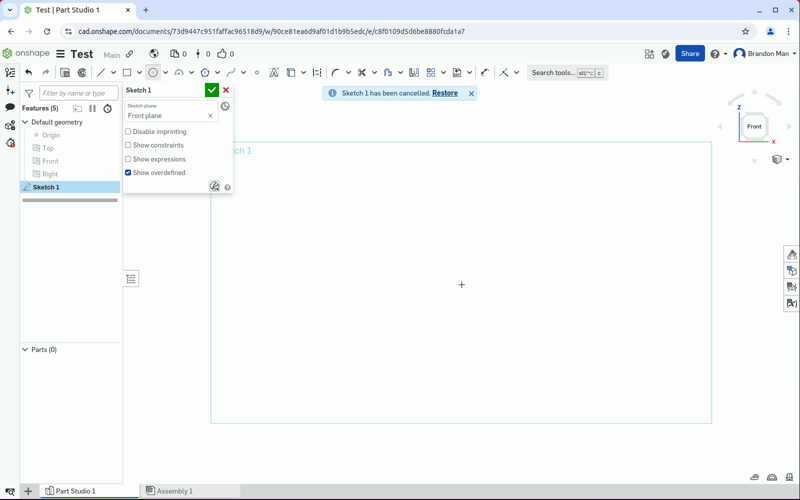
key_up(shift)
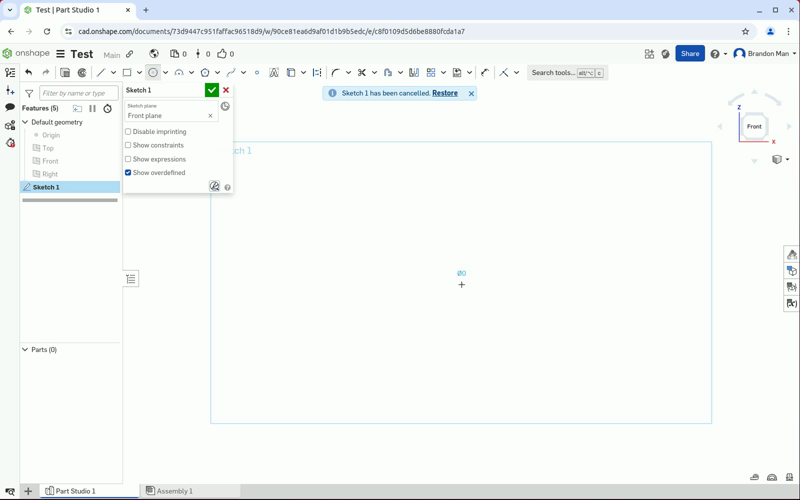
mouse_move(463, 284)
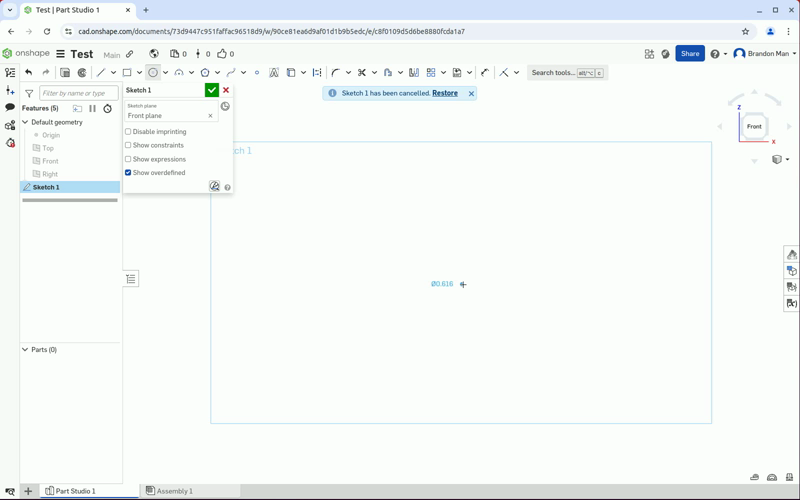
scroll(6)
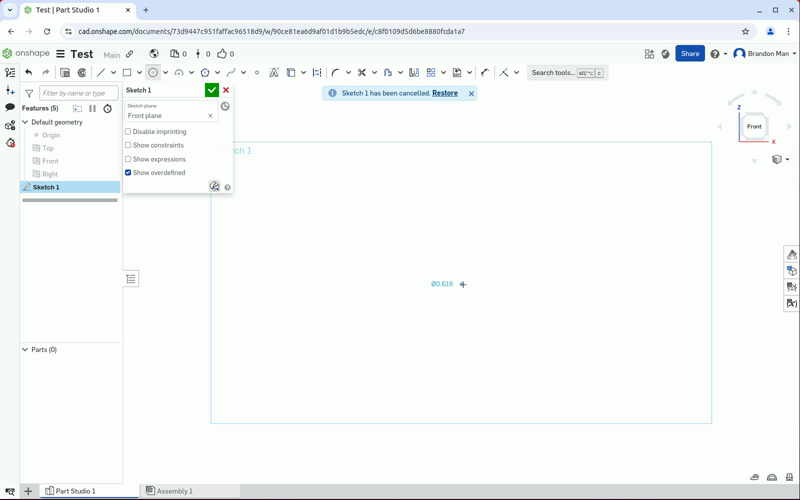
scroll(6)
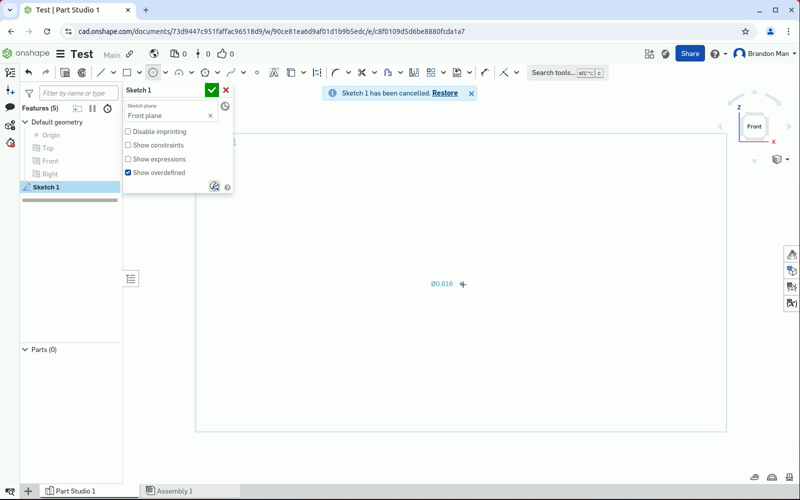
scroll(6)
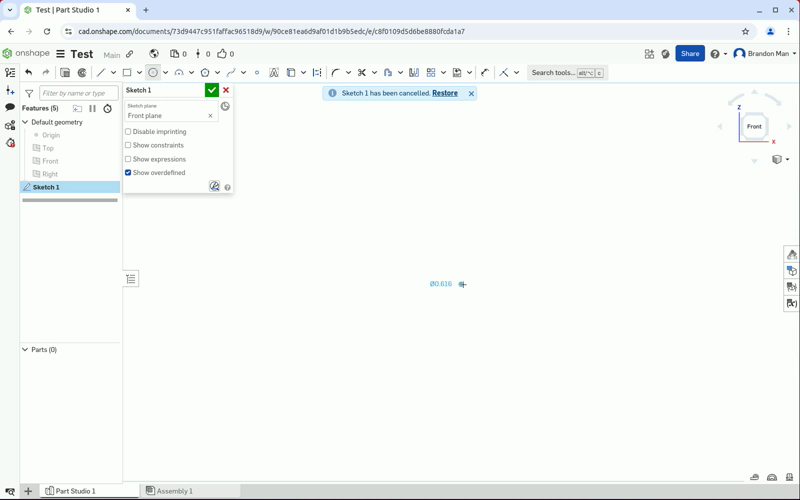
scroll(6)
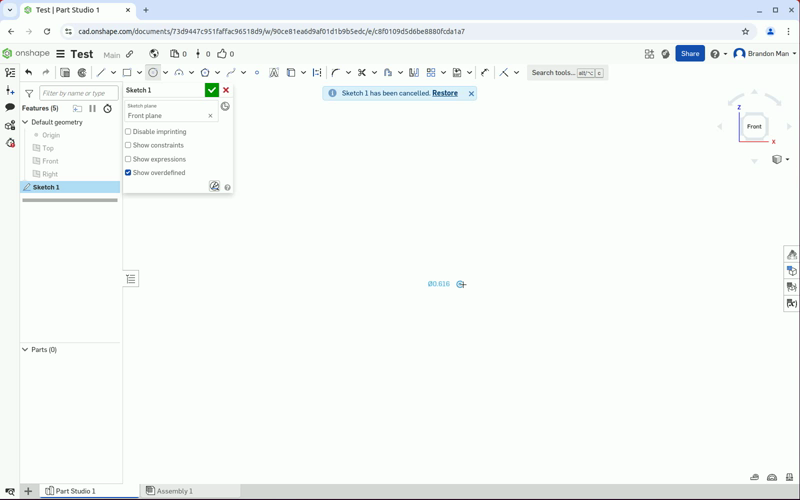
scroll(6)
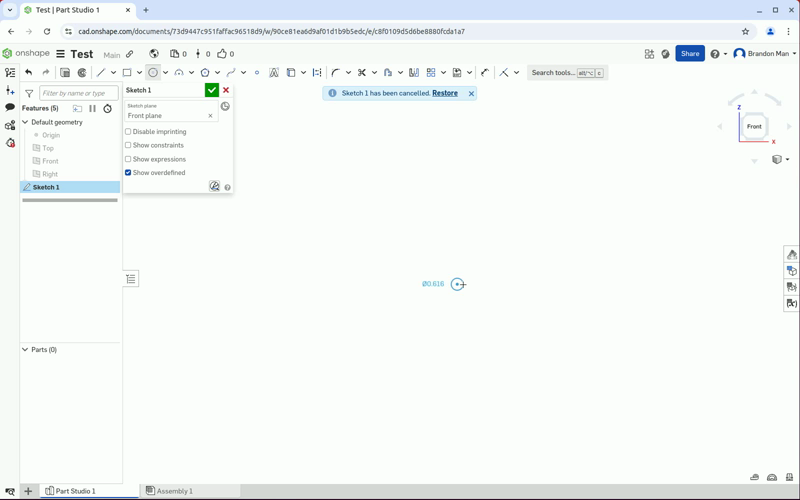
scroll(6)
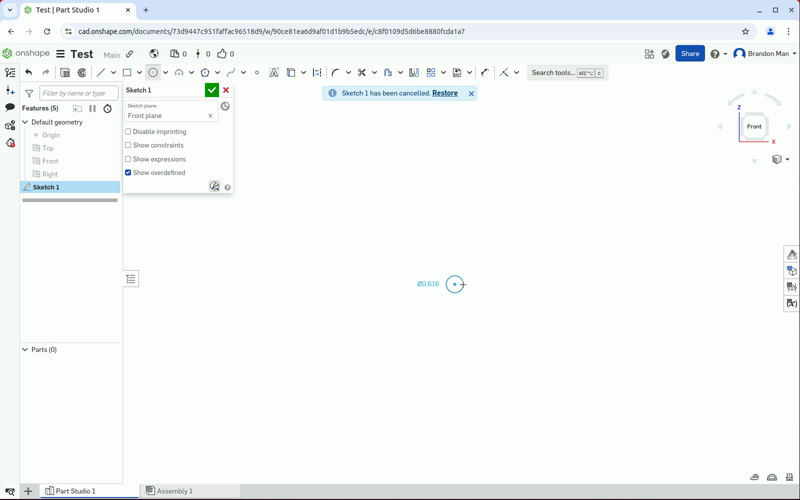
scroll(6)
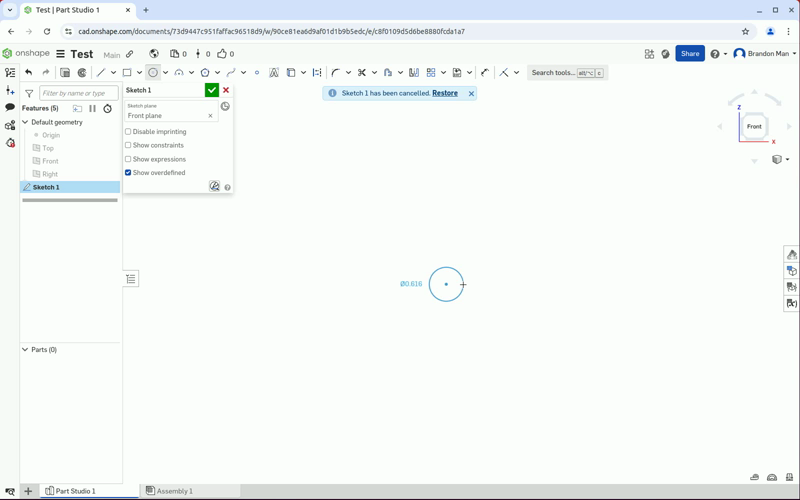
click(463, 284)
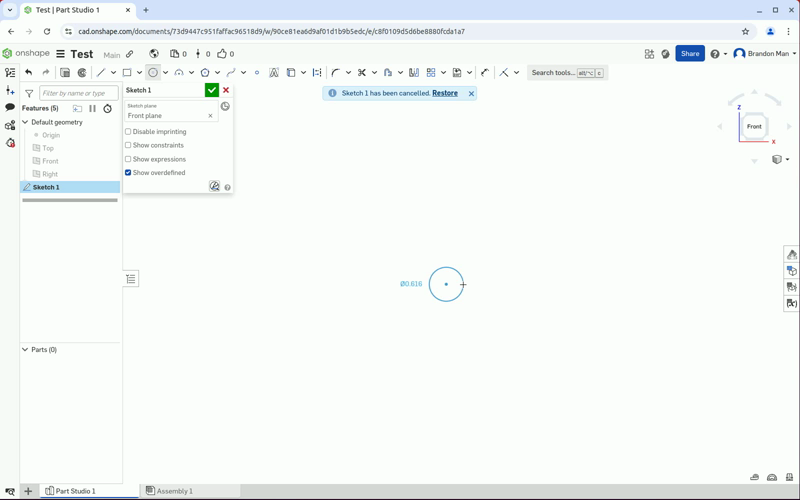
scroll(-6)
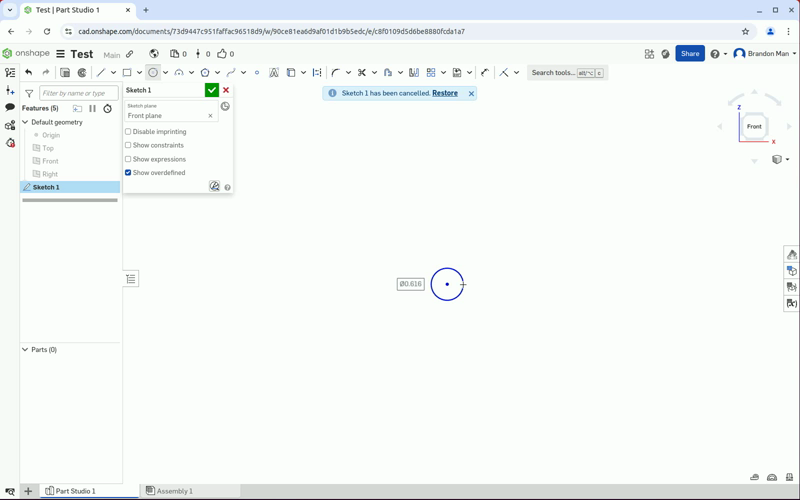
scroll(-6)
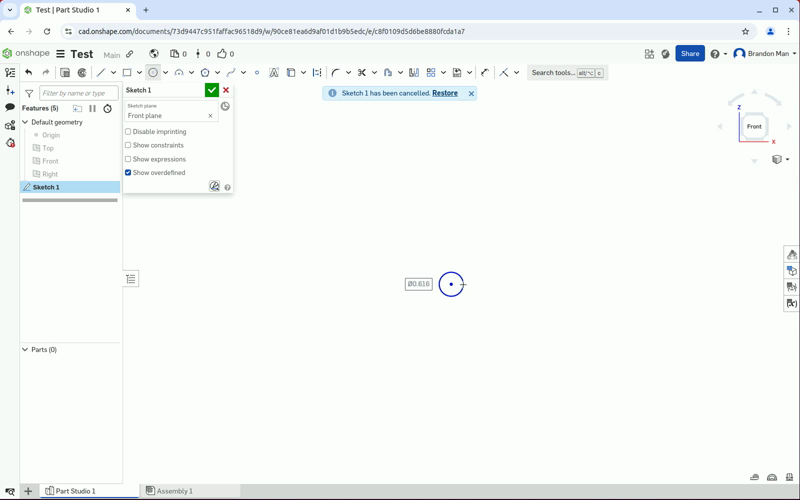
scroll(-6)
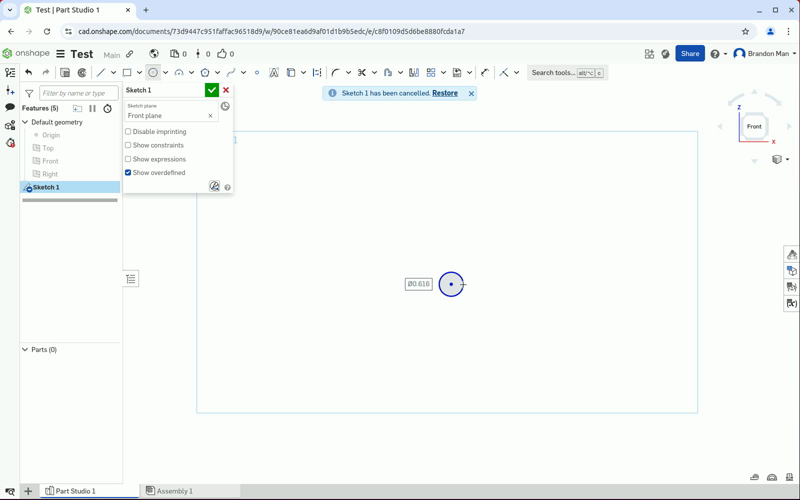
scroll(-6)
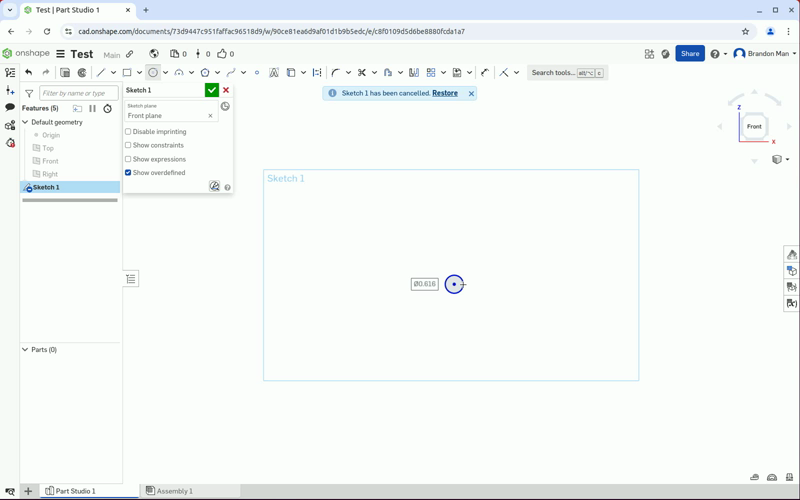
scroll(-6)
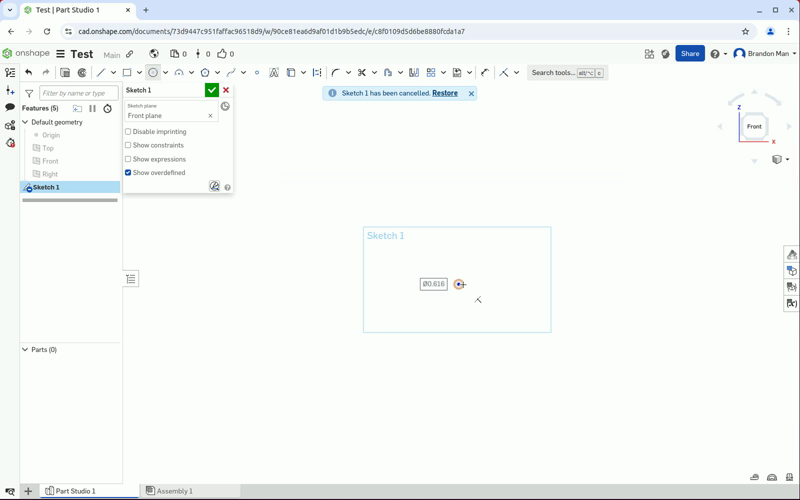
scroll(-6)
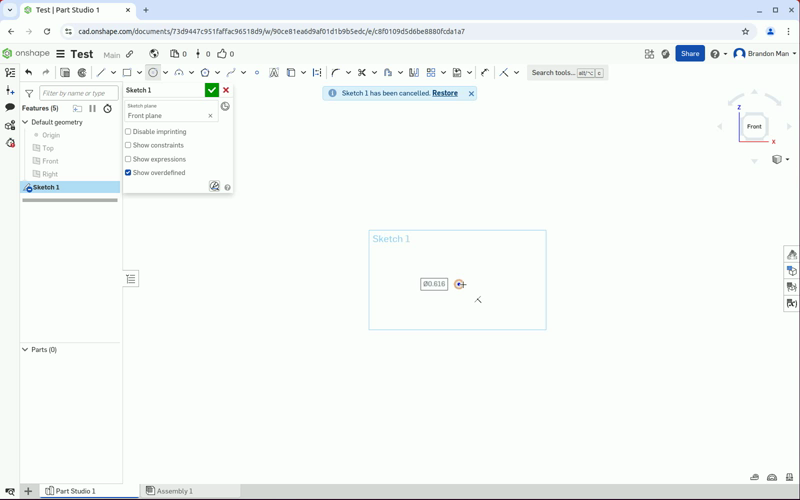
scroll(-6)
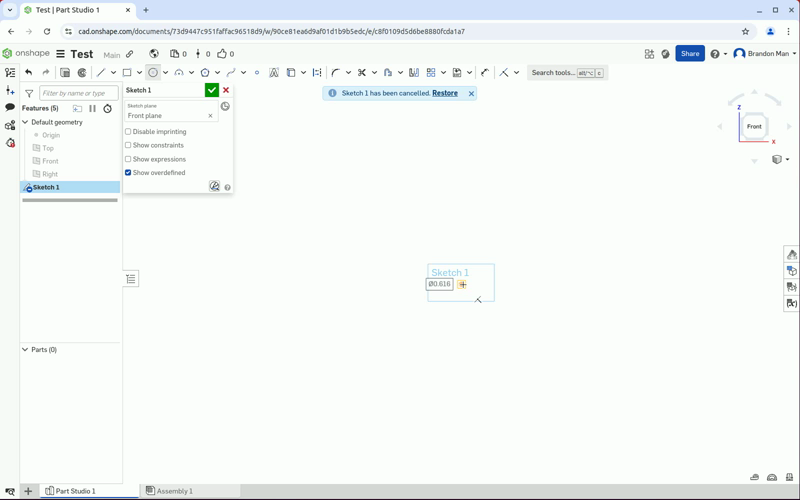
key(esc)
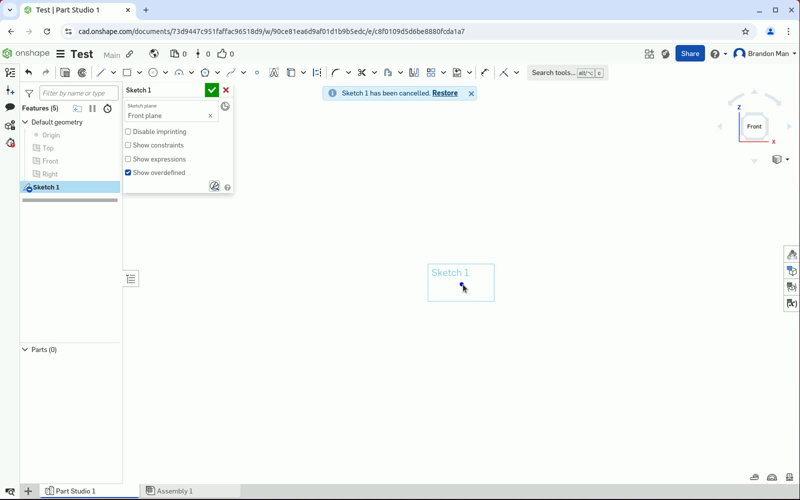
mouse_move(461, 283)
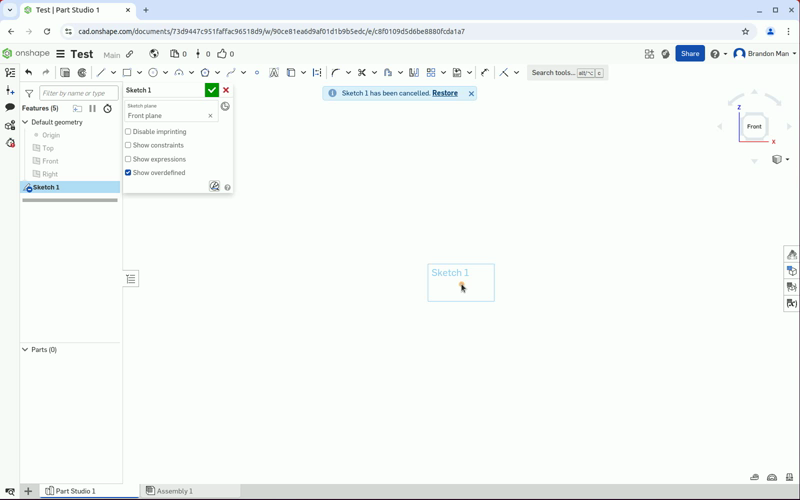
scroll(6)
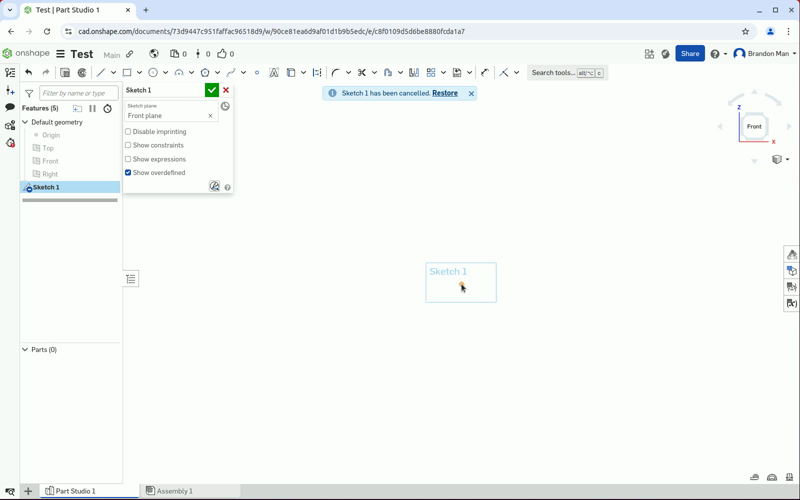
scroll(6)
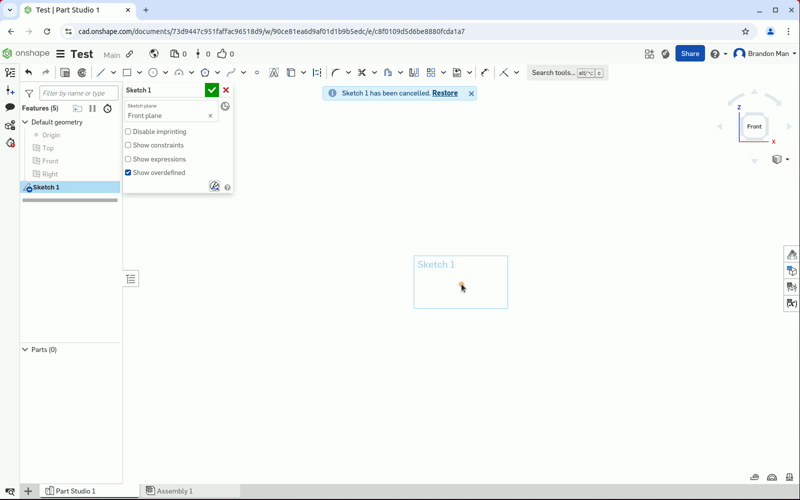
scroll(6)
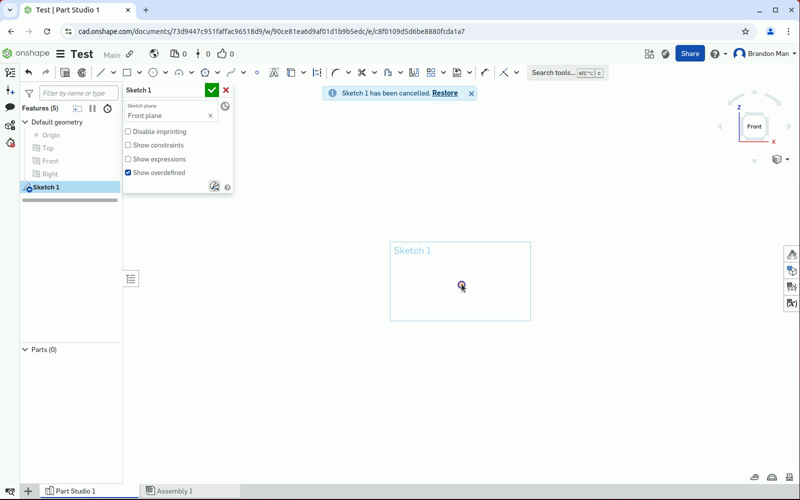
scroll(6)
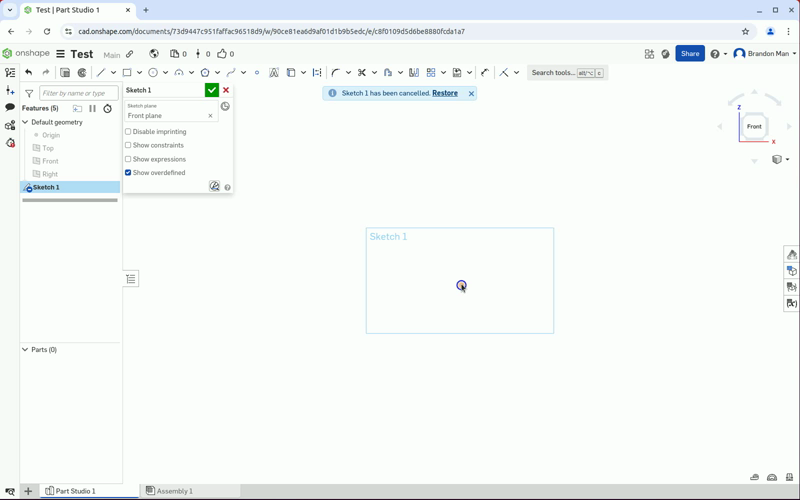
scroll(6)
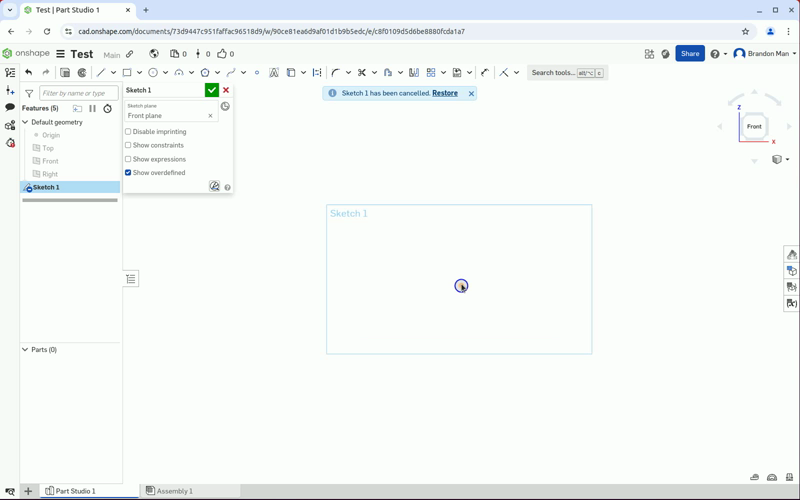
scroll(6)
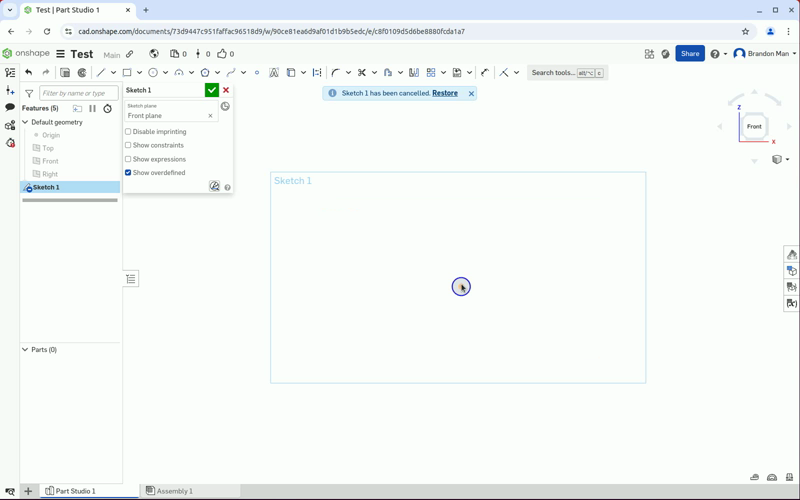
scroll(6)
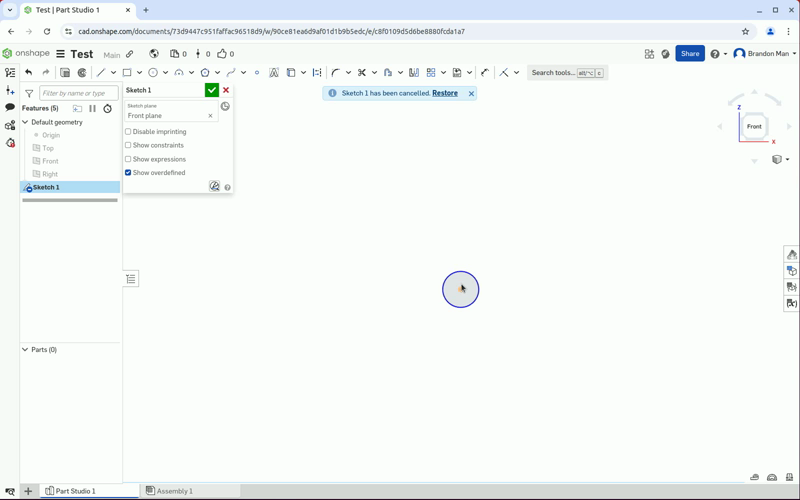
click(461, 283)
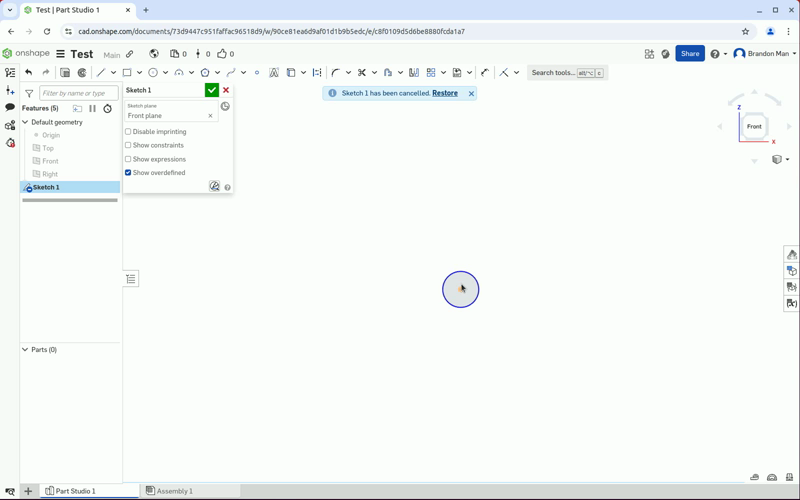
scroll(-6)
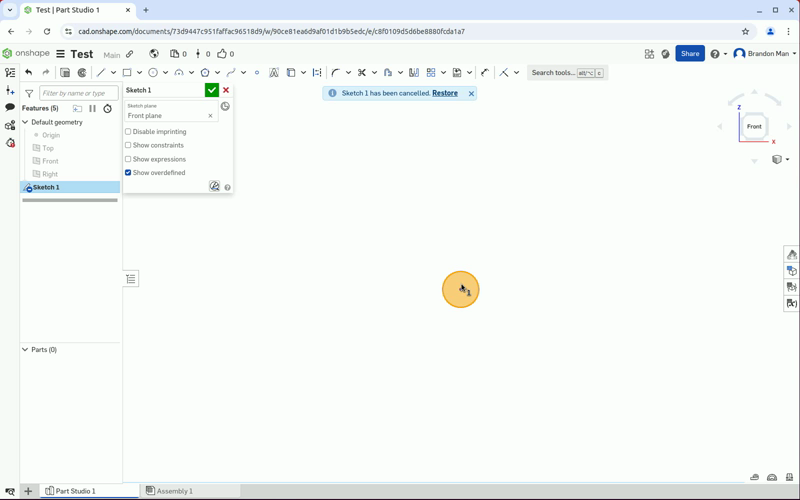
scroll(-6)
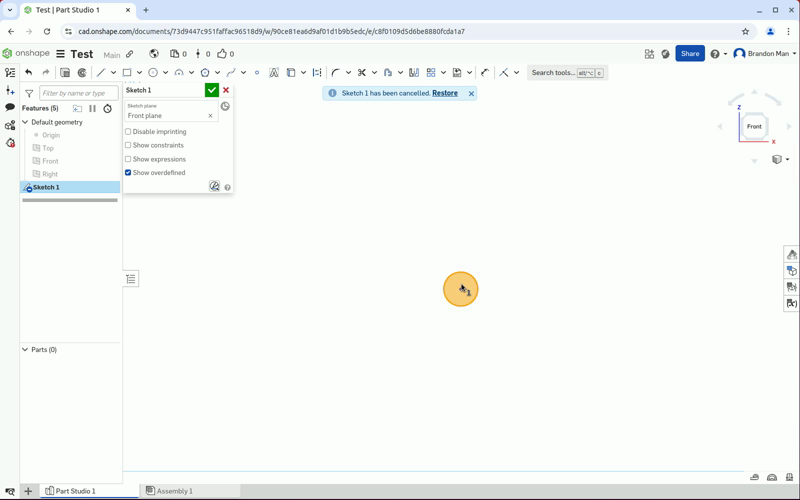
scroll(-6)
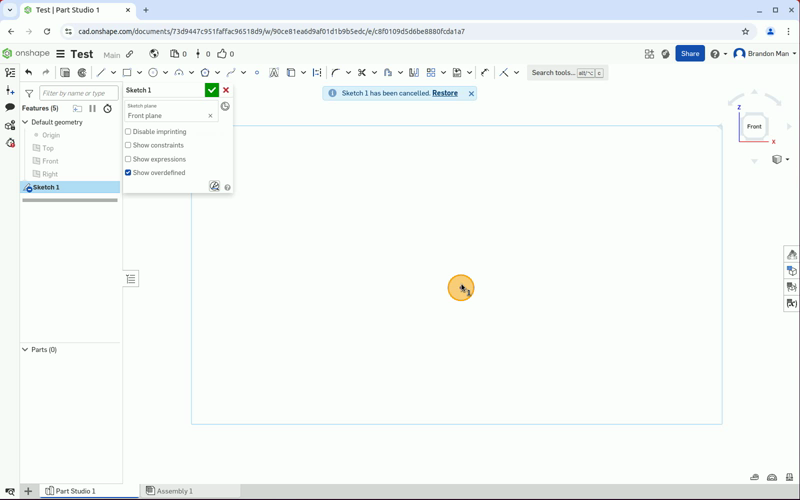
scroll(-6)
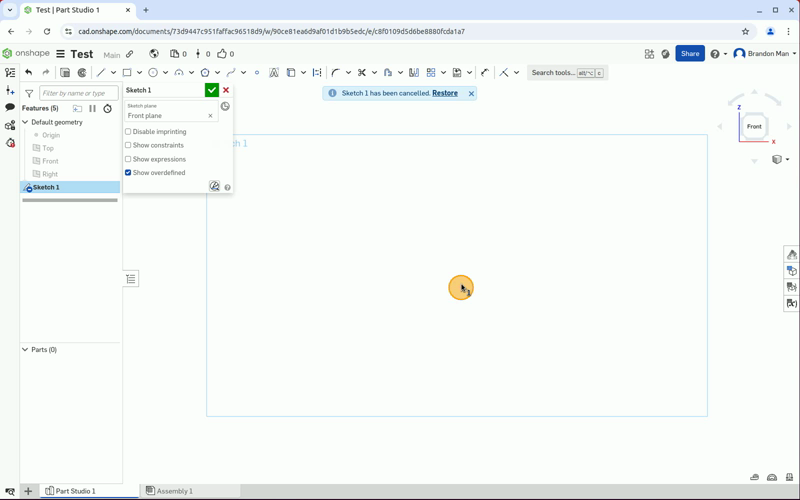
scroll(-6)
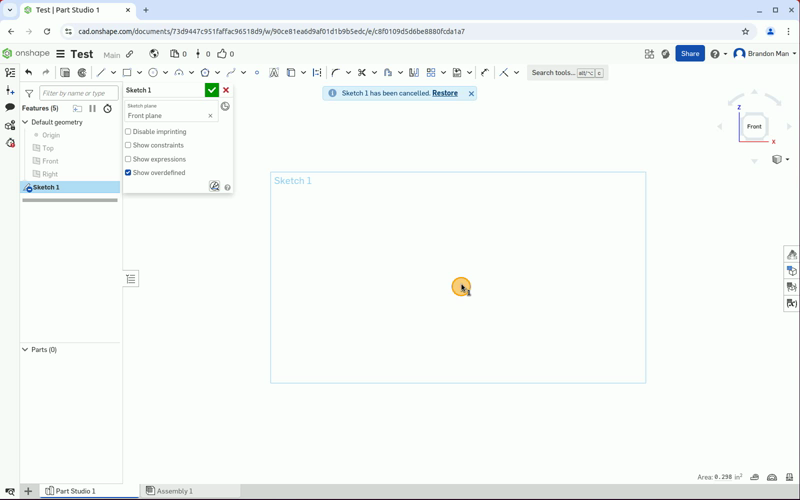
scroll(-6)
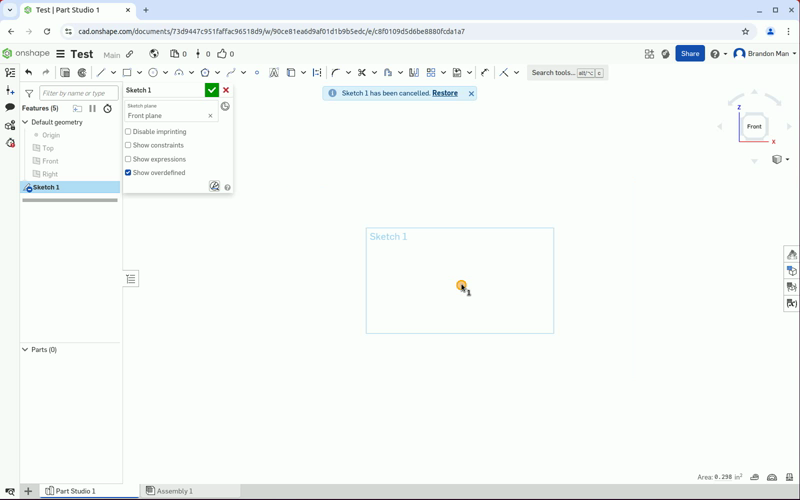
scroll(-6)
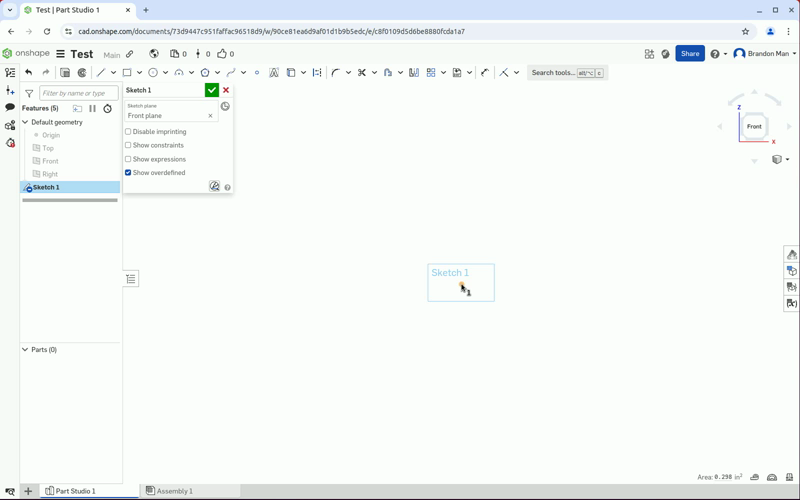
mouse_move(73, 352)
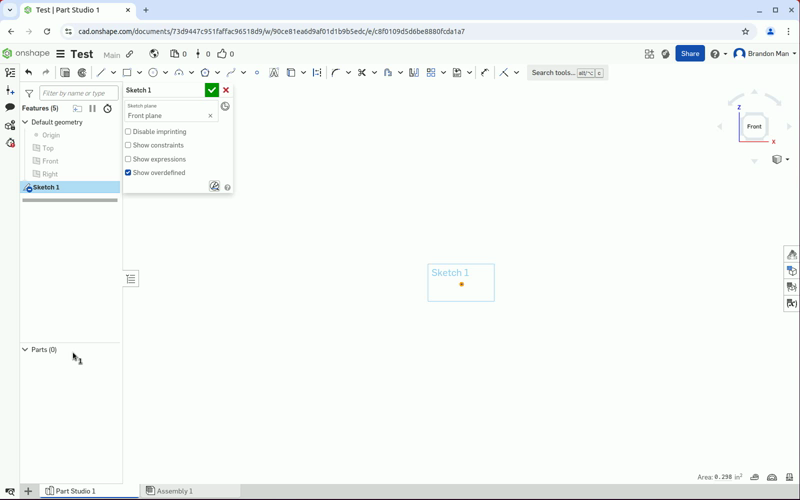
key(shift+y)
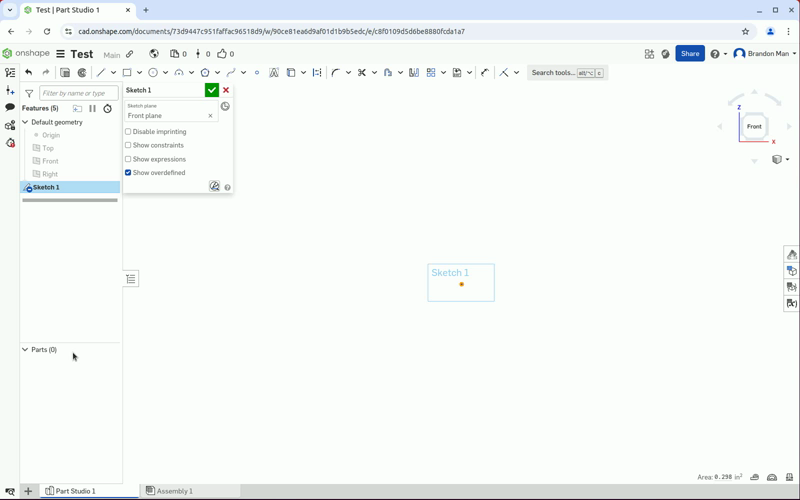
key(shift+e)
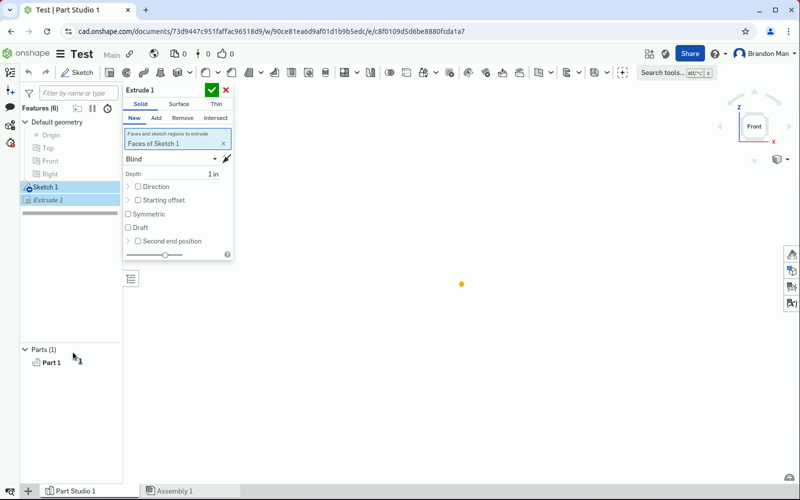
mouse_move(143, 106)
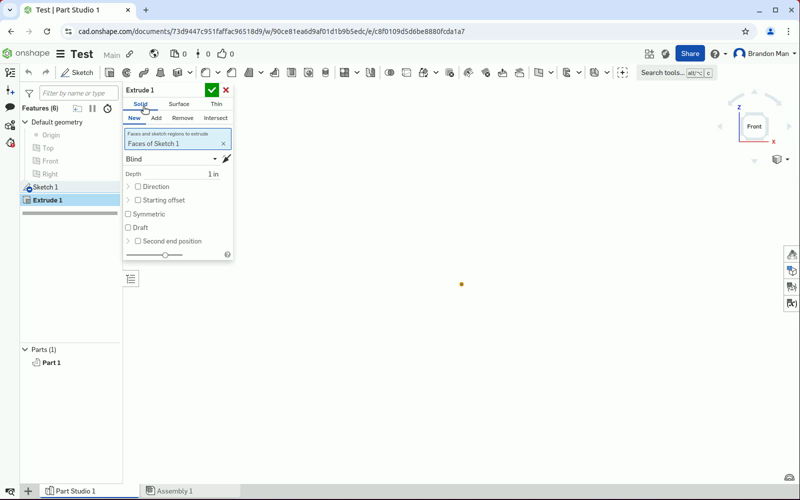
click(143, 106)
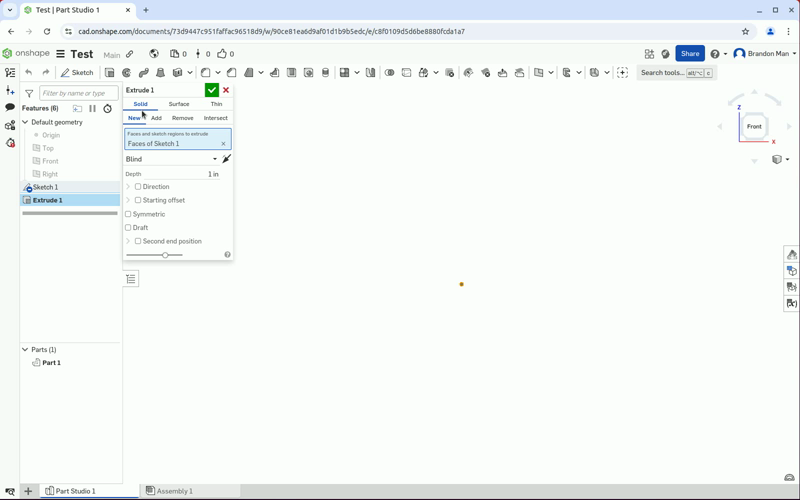
mouse_move(137, 120)
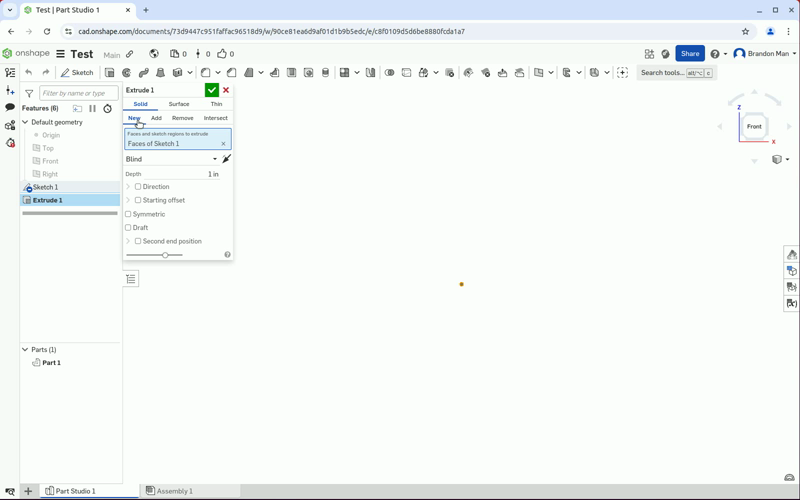
click(137, 120)
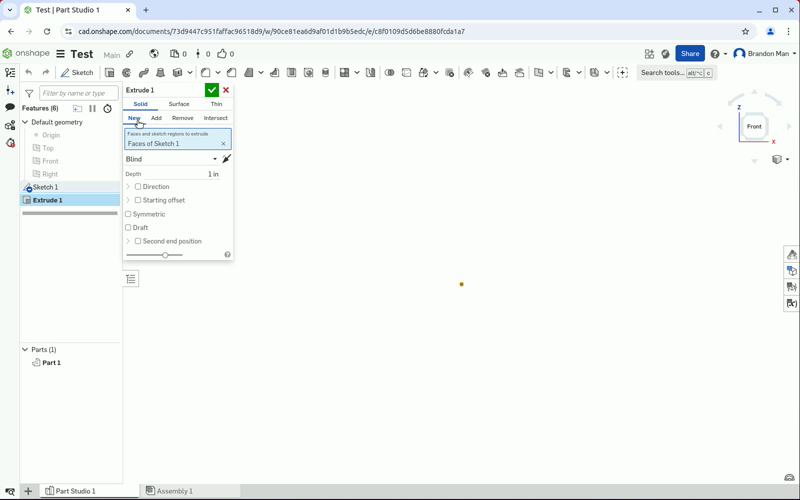
key(tab, 4)
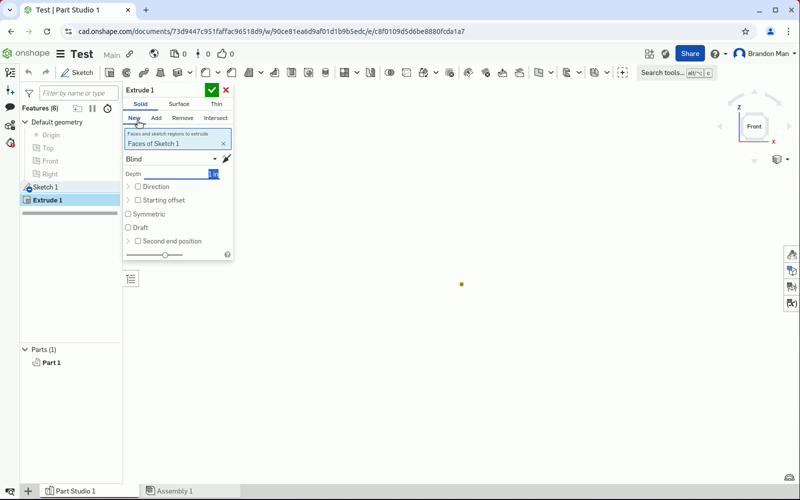
text(23.108)
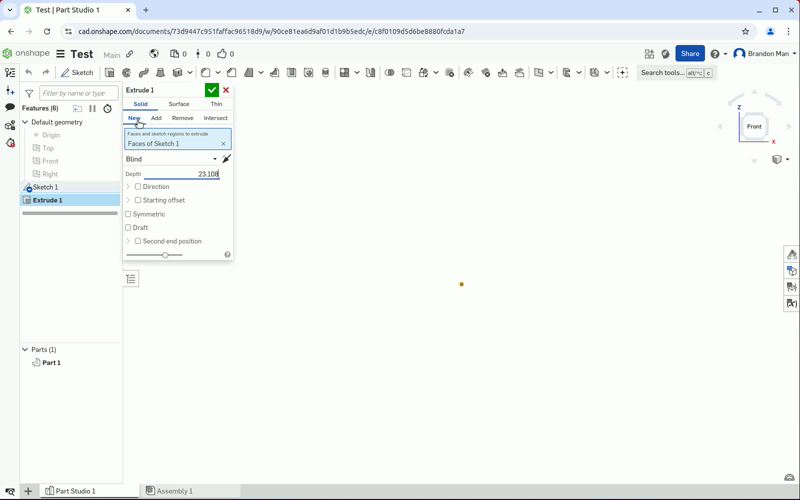
key(enter)
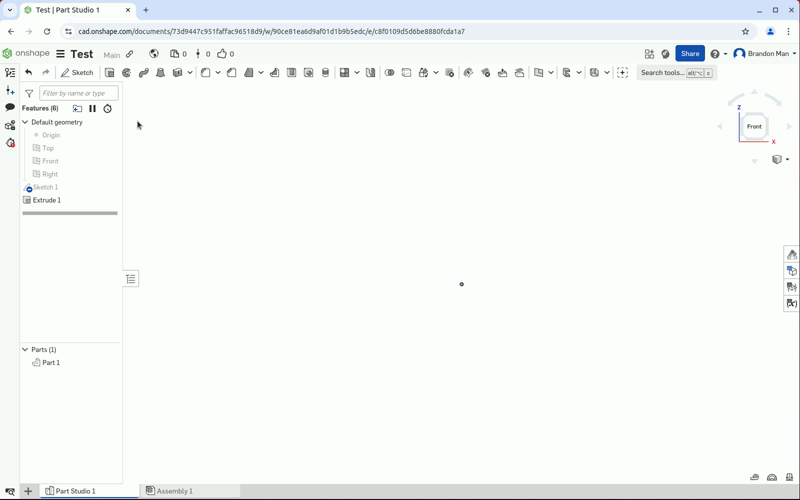
key(shift+h)
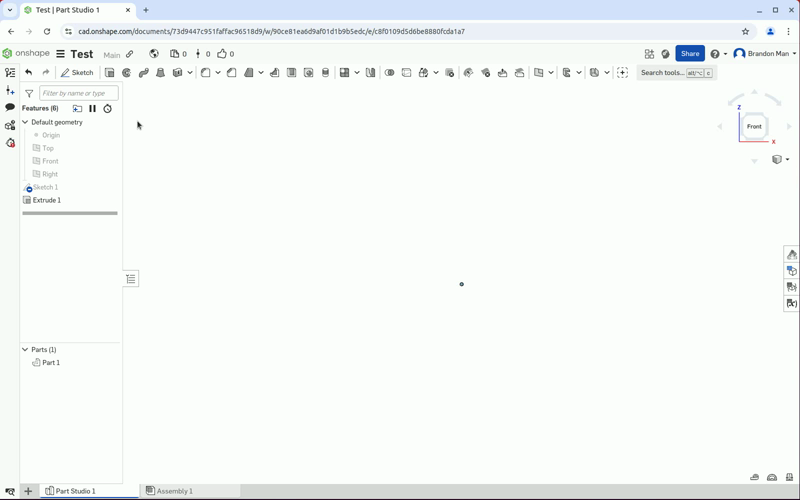
key(shift+h)
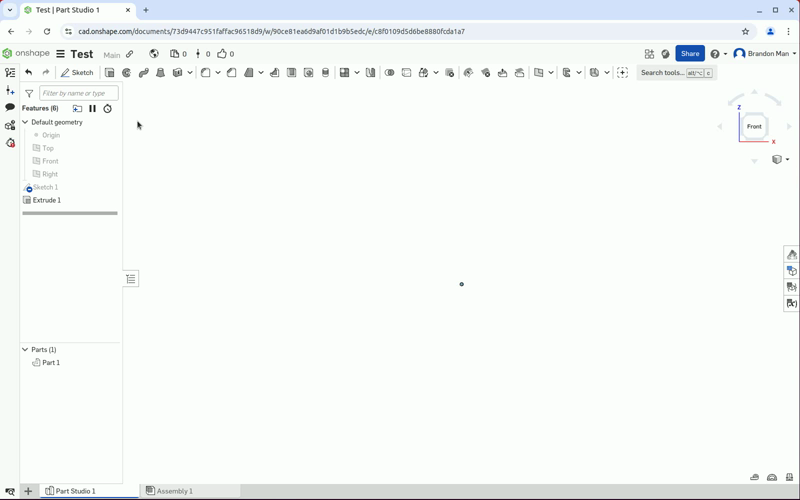
mouse_move(73, 189)
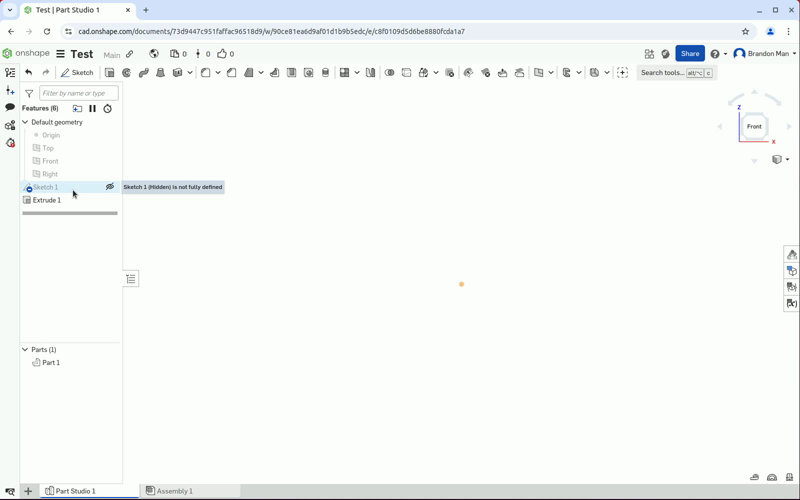
click(73, 189)
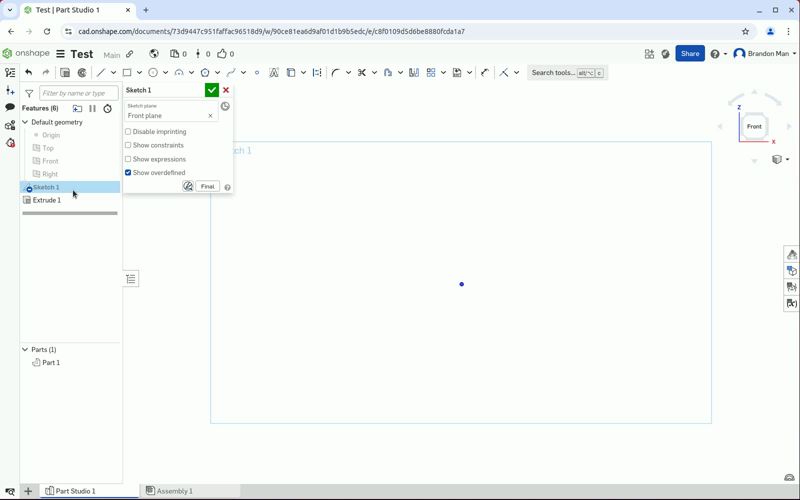
mouse_move(229, 92)
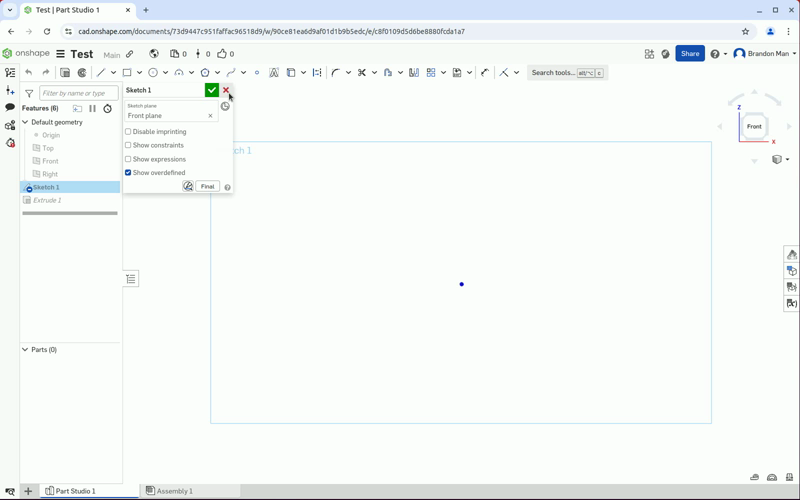
click(229, 92)
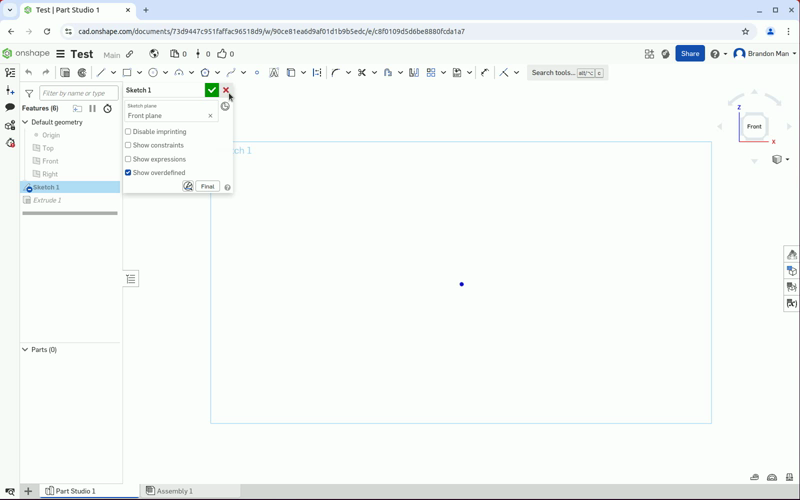
key(shift+s)
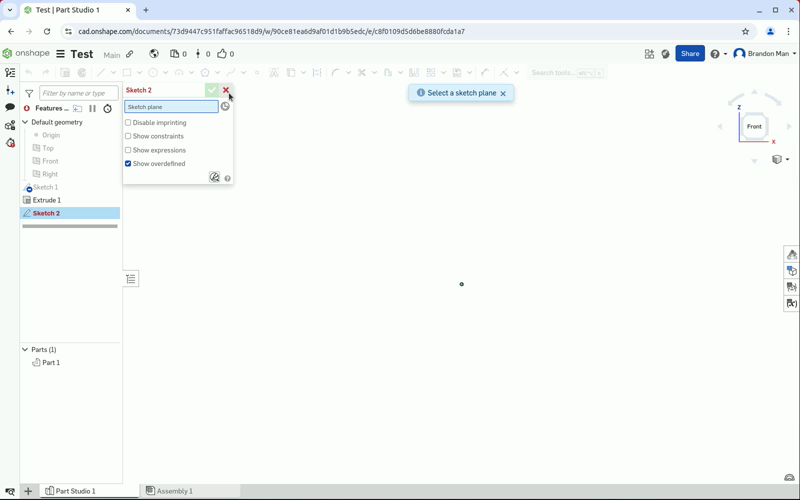
mouse_move(73, 163)
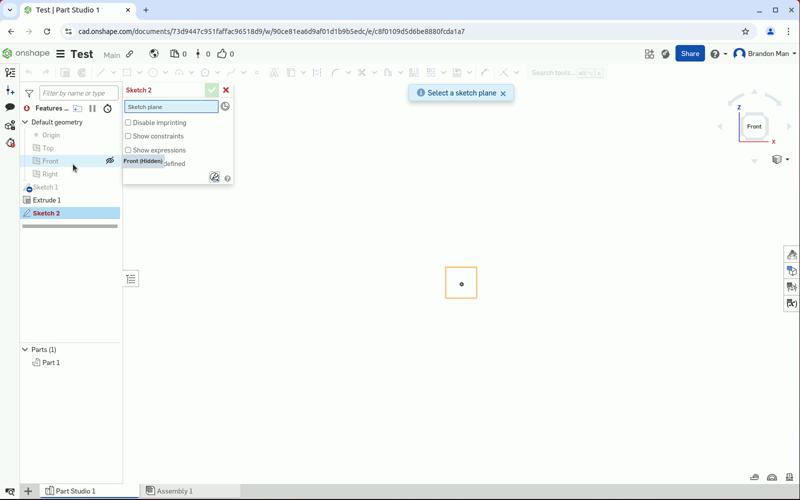
click(73, 163)
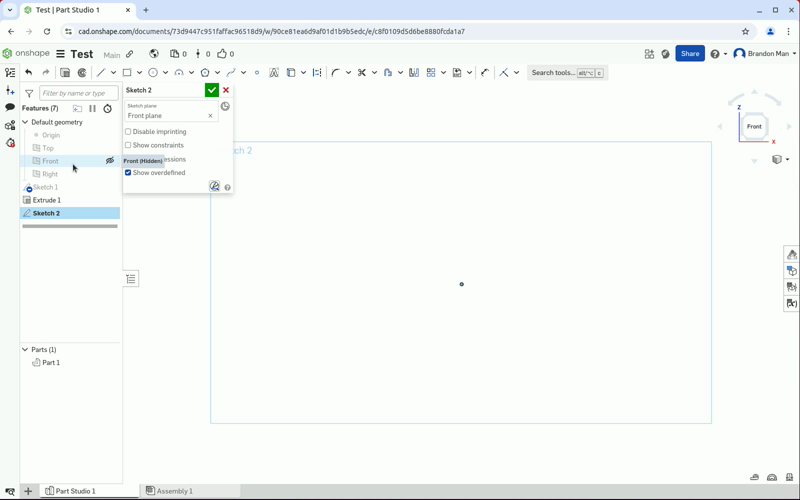
mouse_move(73, 352)
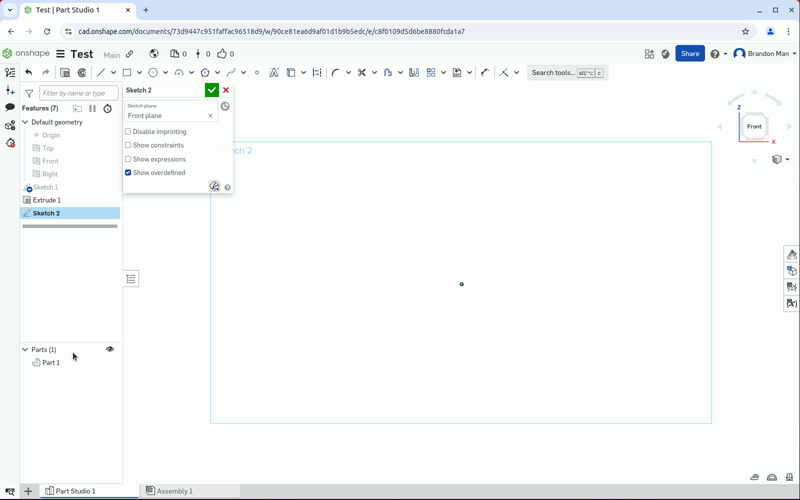
key(y)
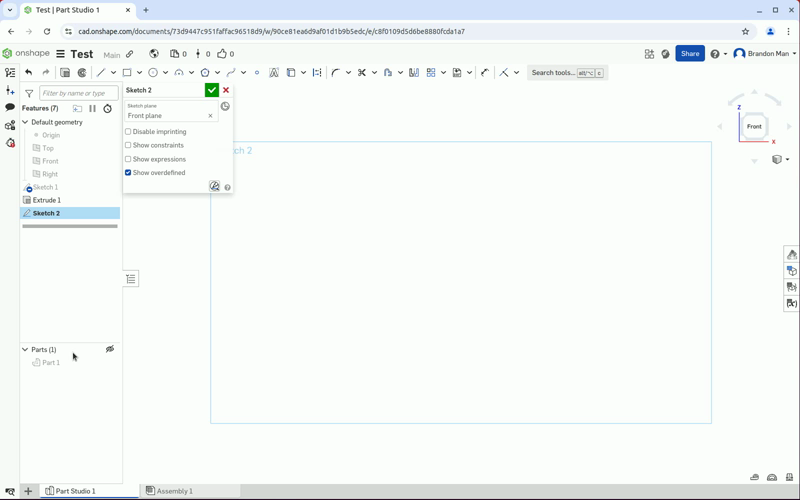
key(c)
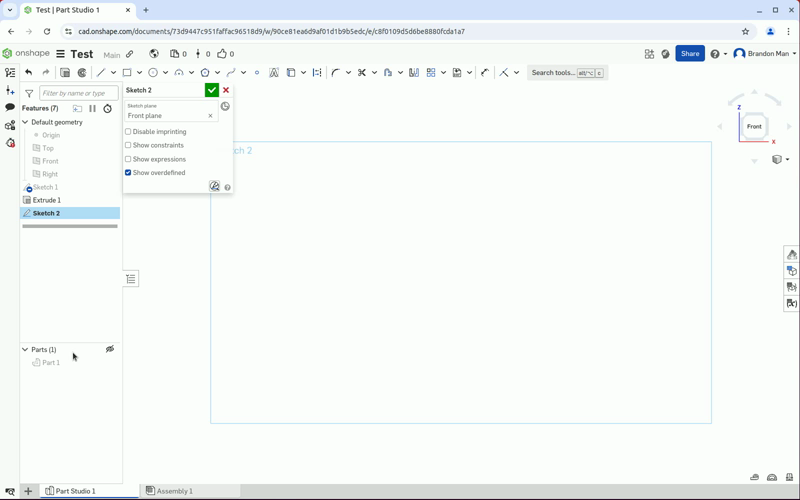
key_down(shift)
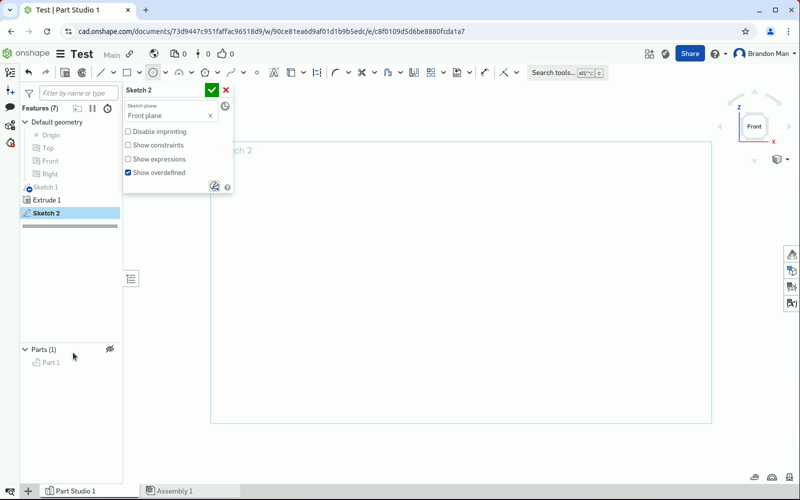
mouse_move(461, 282)
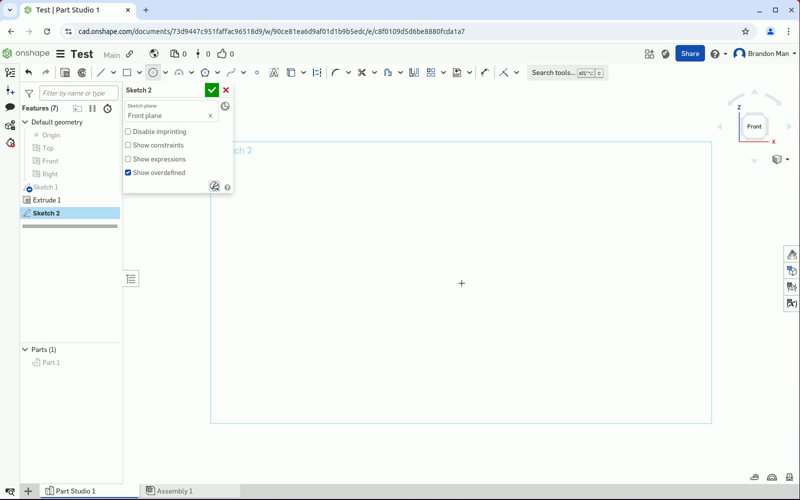
click(461, 282)
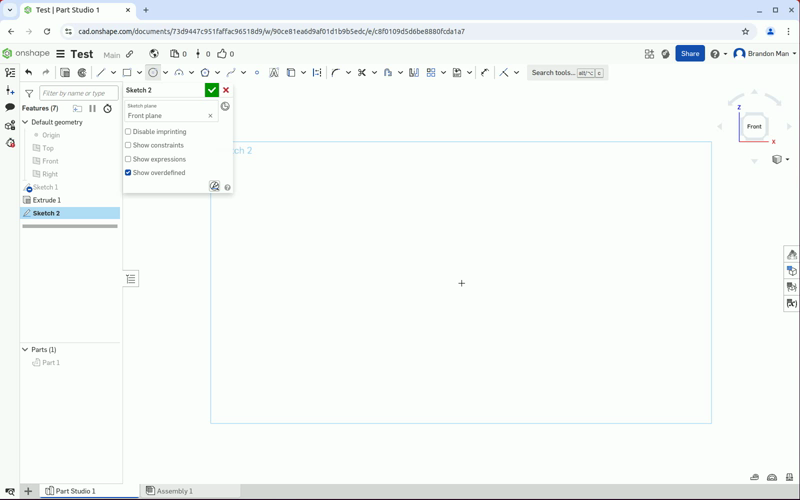
key_up(shift)
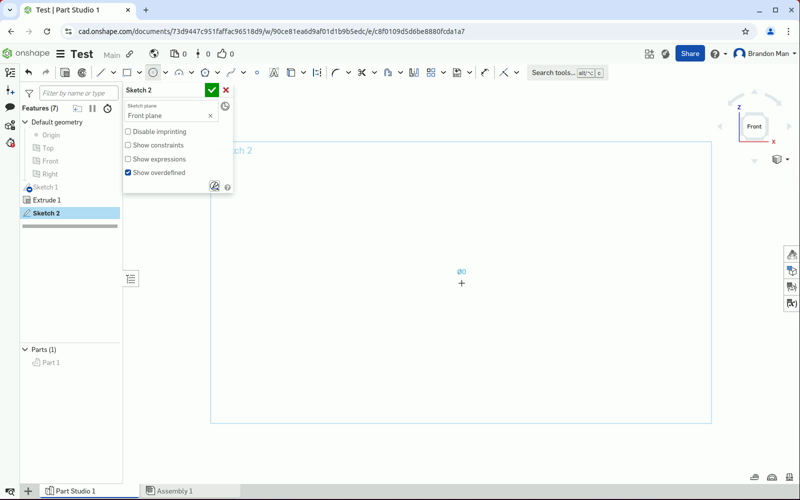
mouse_move(463, 282)
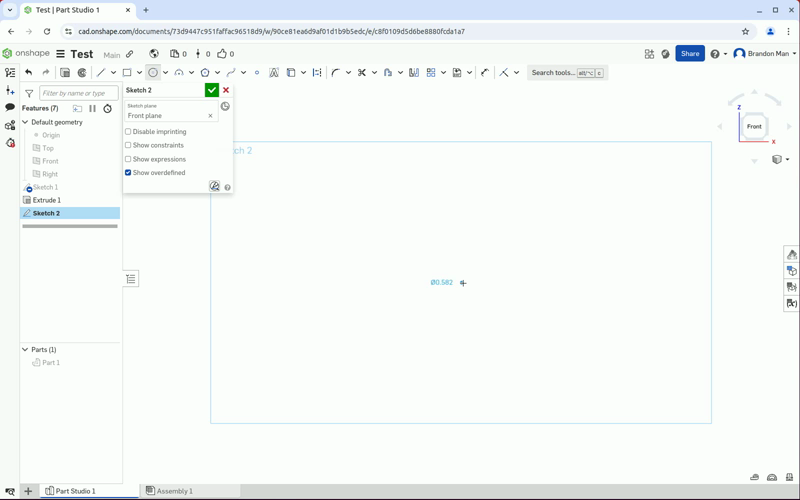
scroll(6)
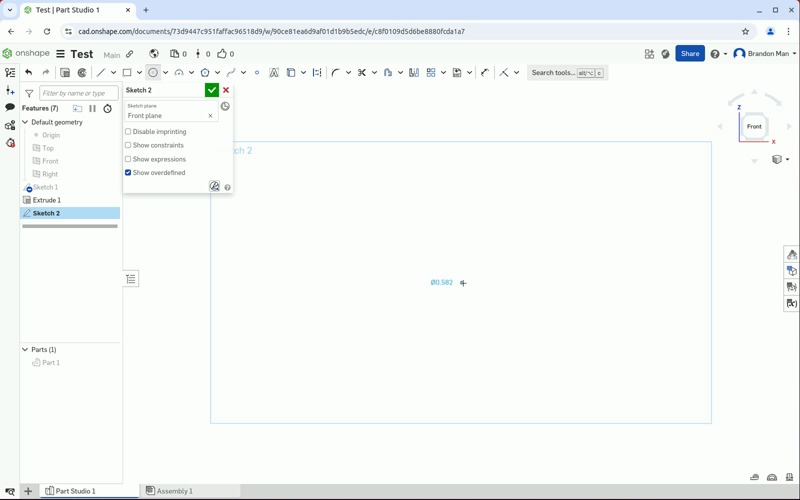
scroll(6)
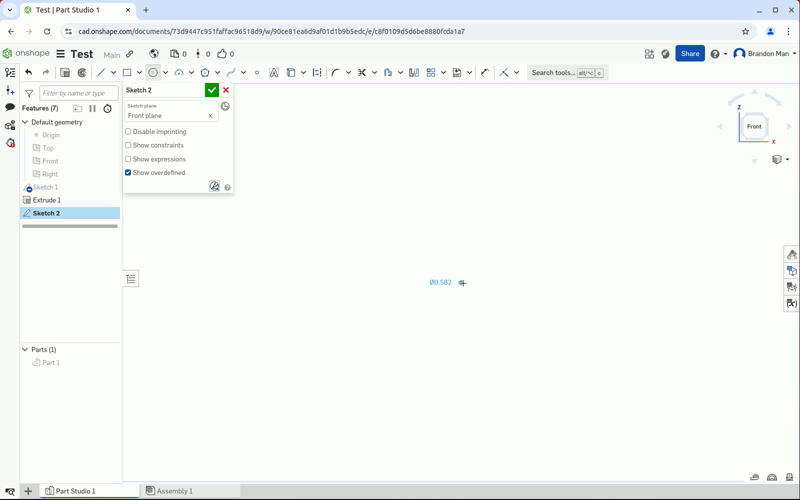
scroll(6)
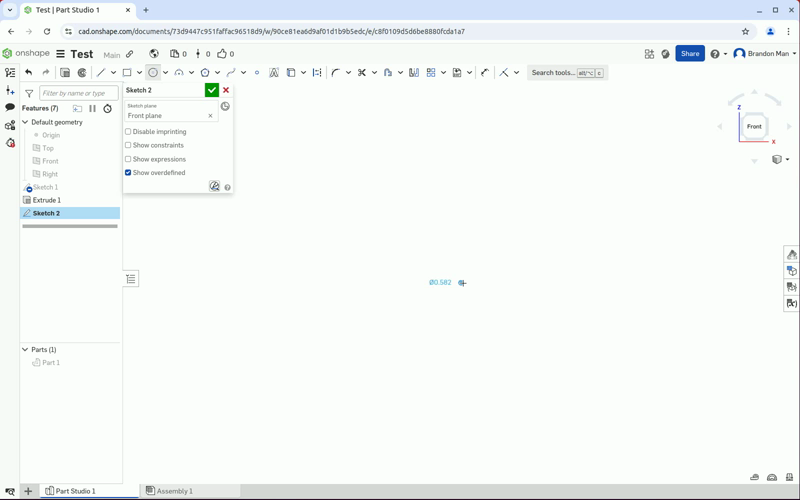
scroll(6)
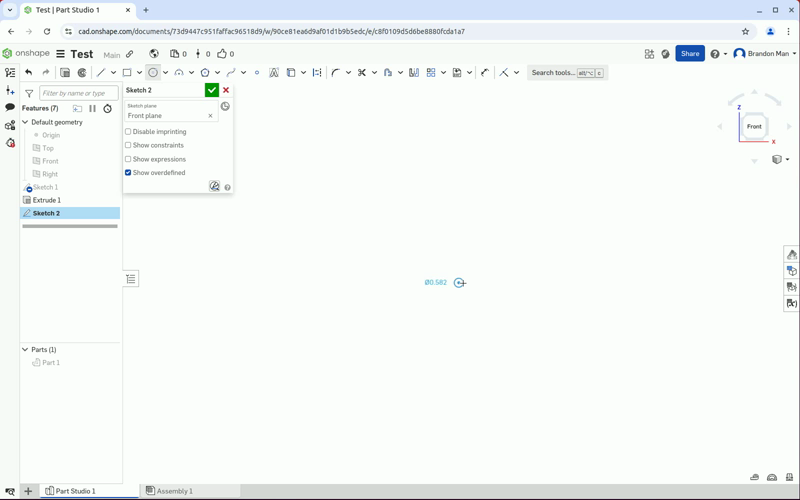
scroll(6)
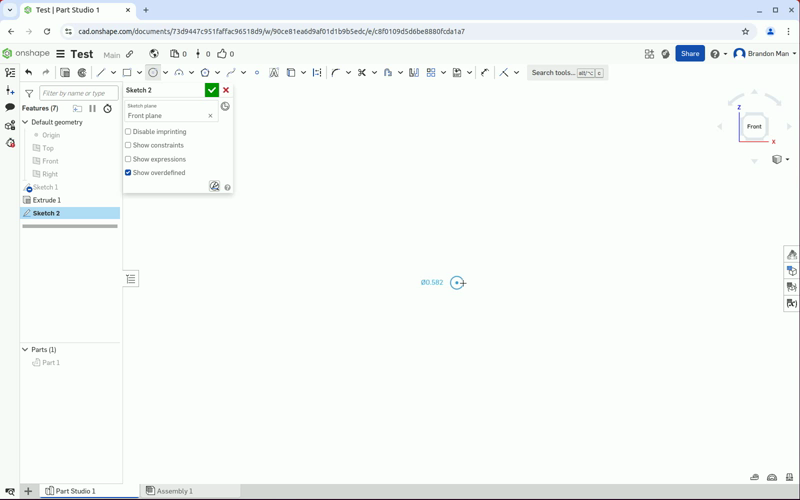
scroll(6)
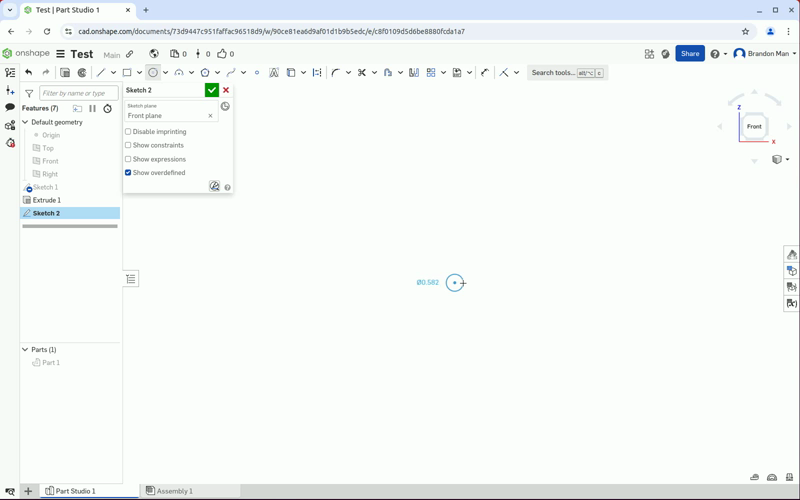
scroll(6)
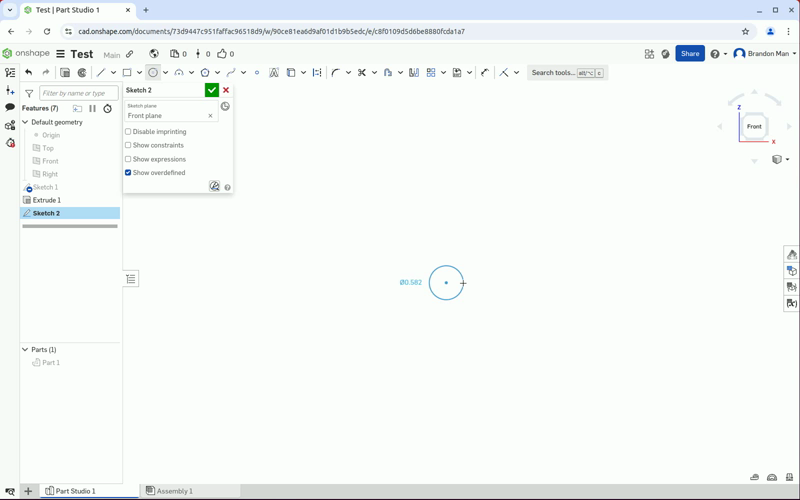
click(463, 282)
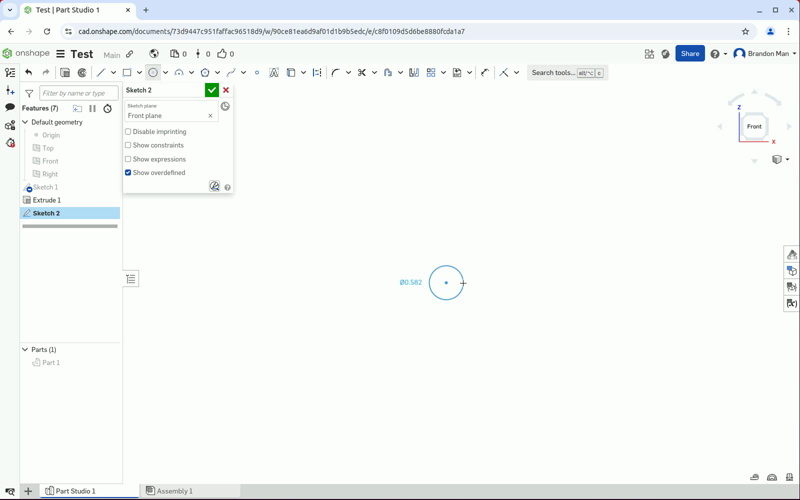
scroll(-6)
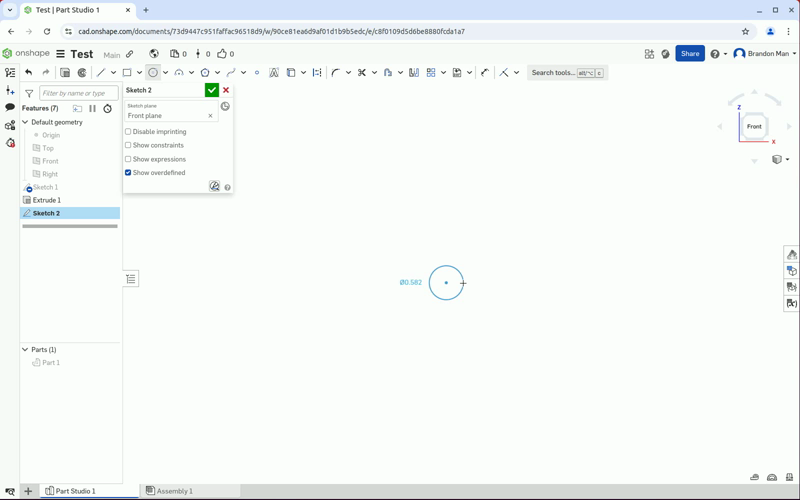
scroll(-6)
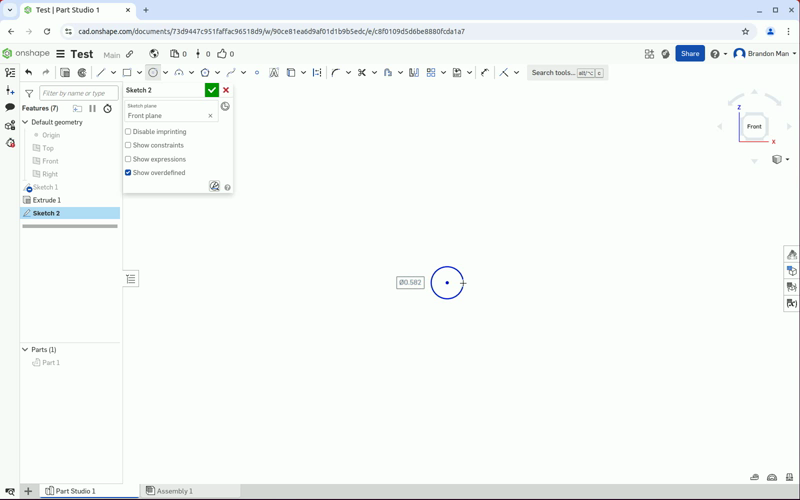
scroll(-6)
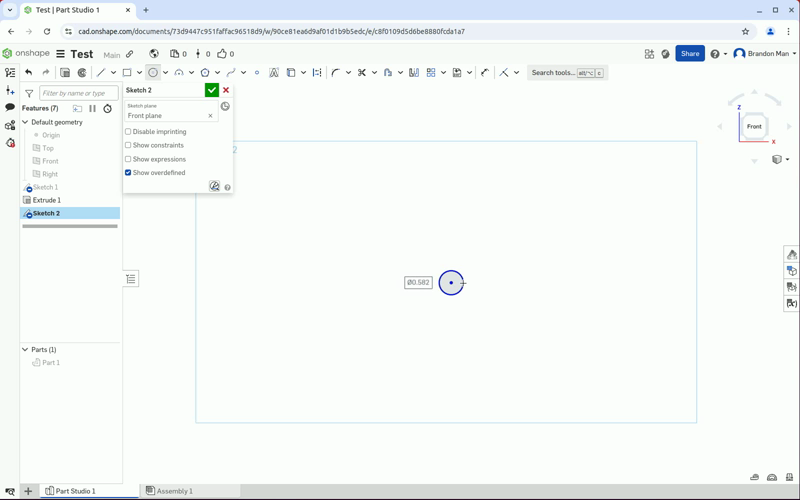
scroll(-6)
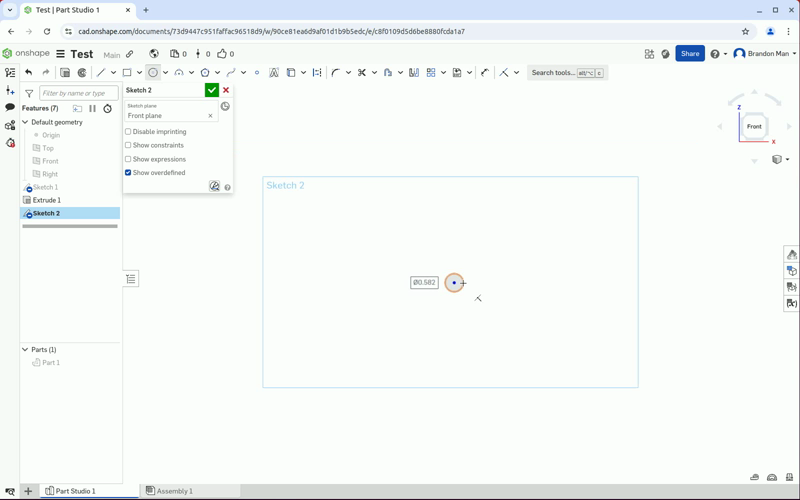
scroll(-6)
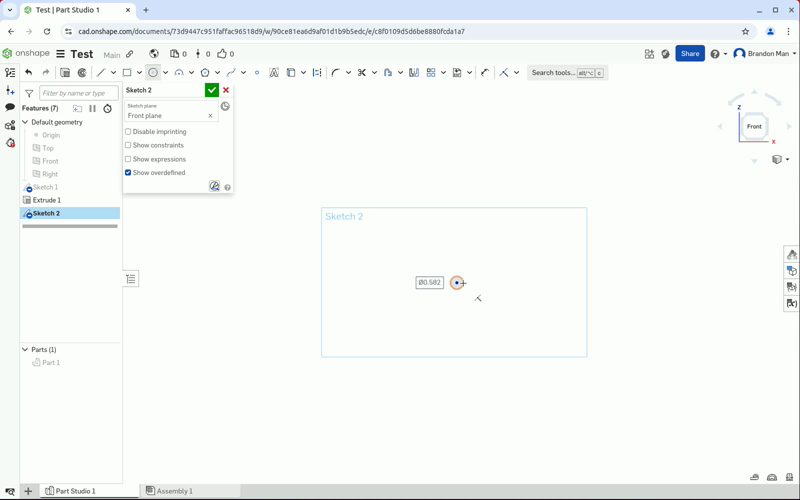
scroll(-6)
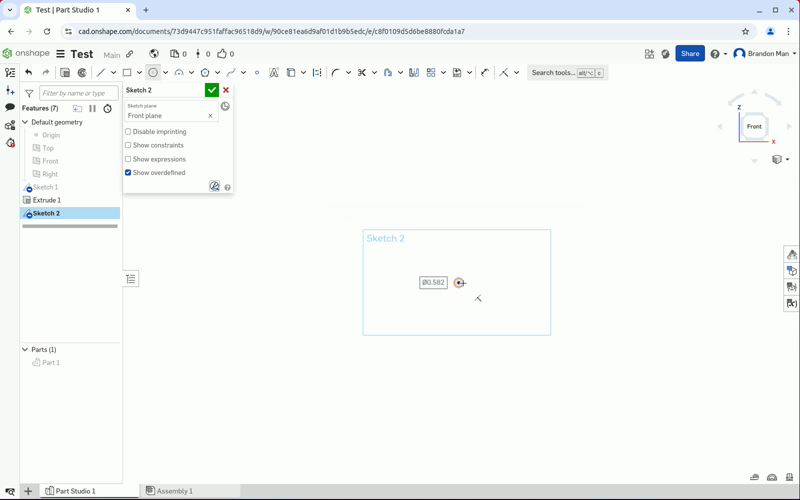
scroll(-6)
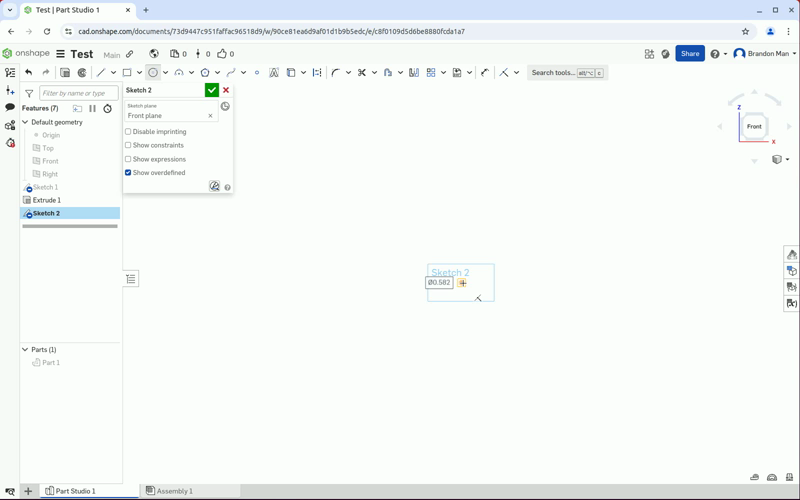
key(esc)
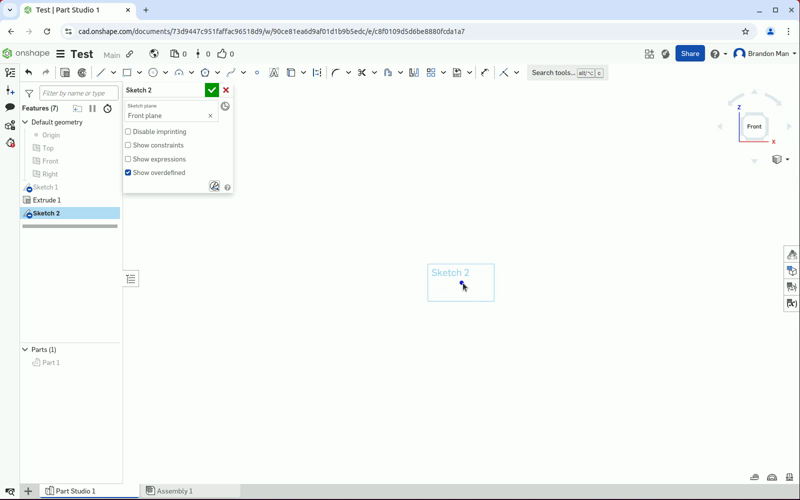
mouse_move(460, 282)
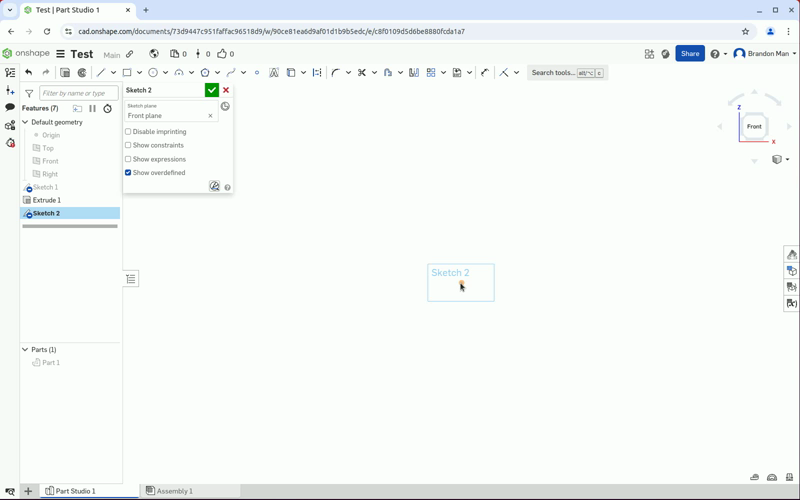
scroll(6)
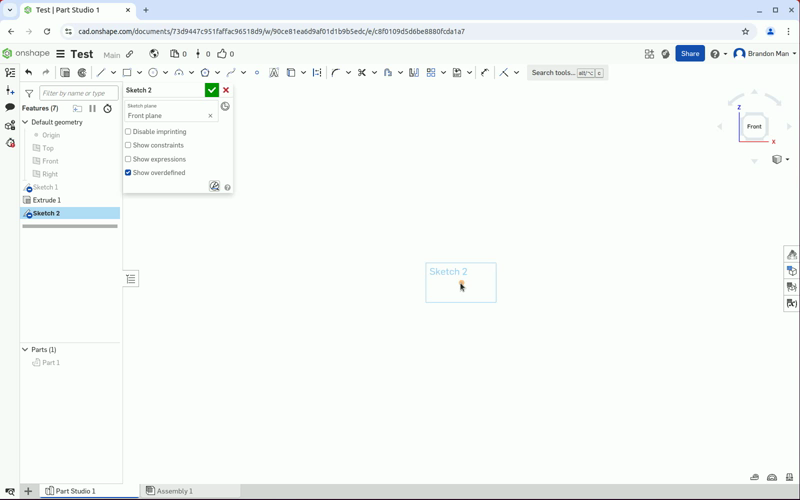
scroll(6)
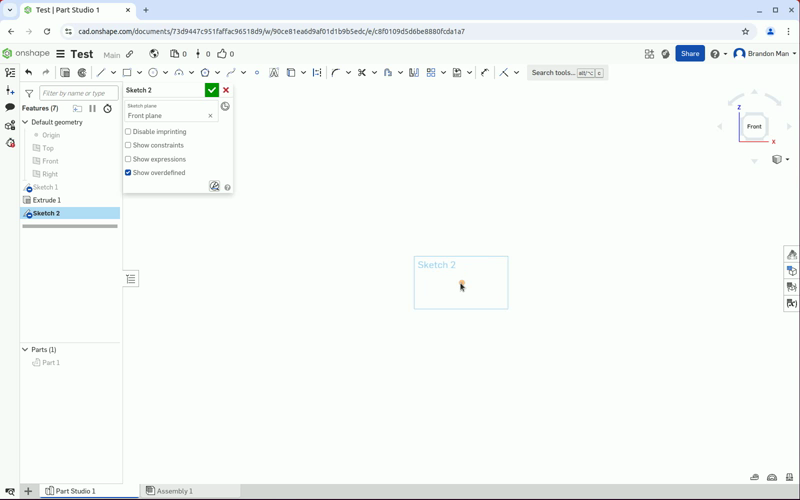
scroll(6)
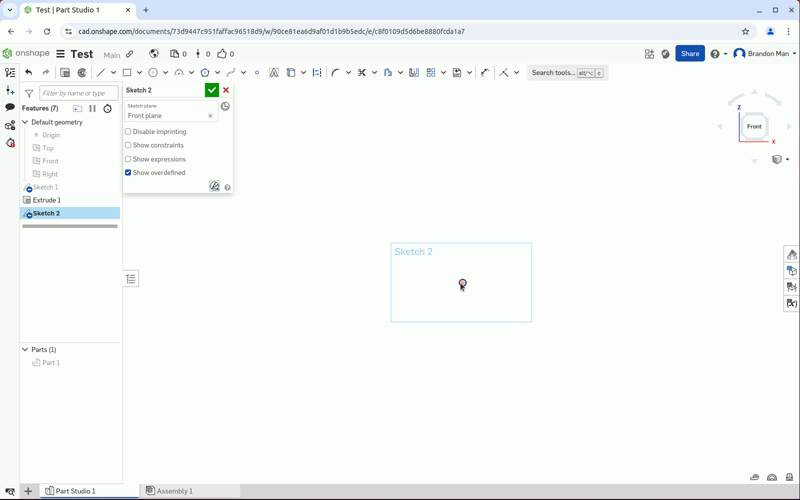
scroll(6)
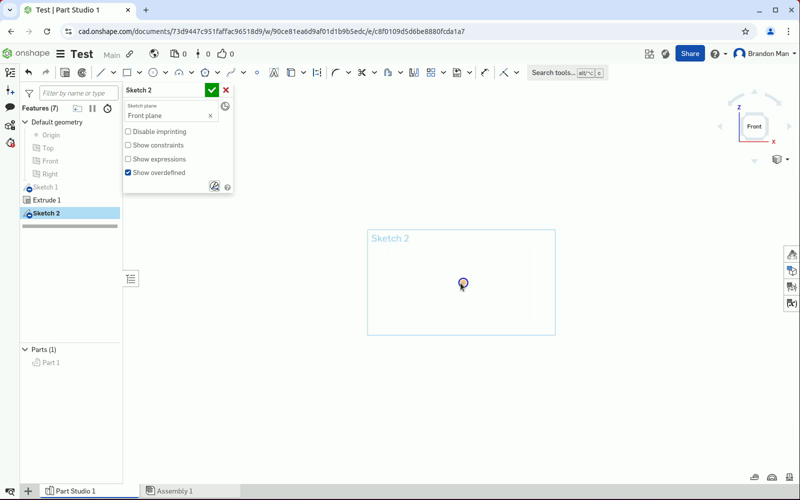
scroll(6)
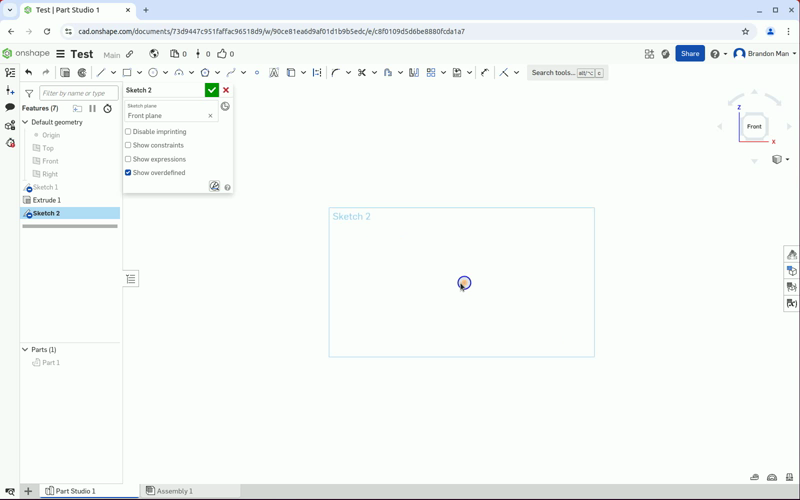
scroll(6)
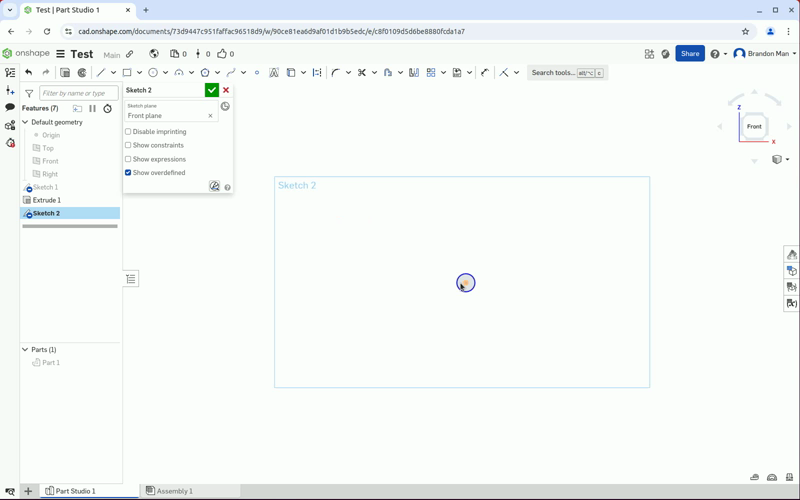
scroll(6)
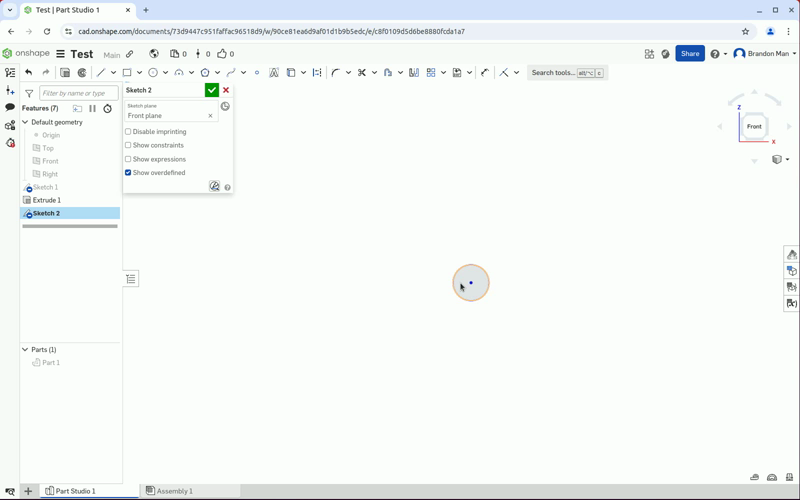
click(460, 282)
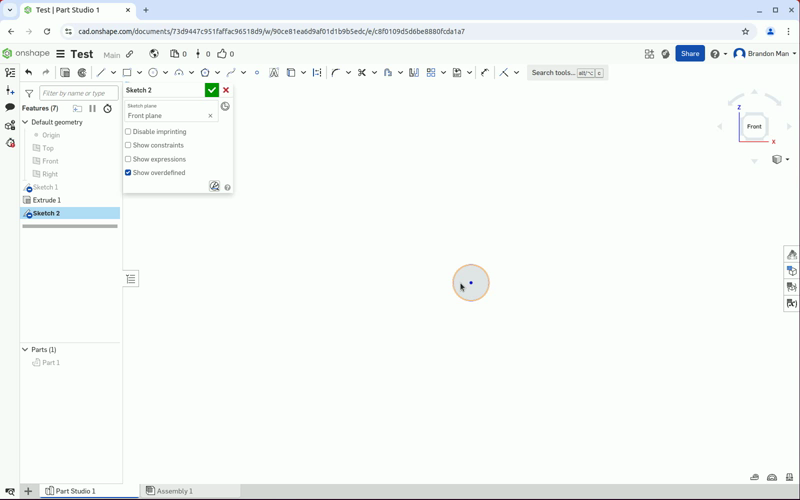
scroll(-6)
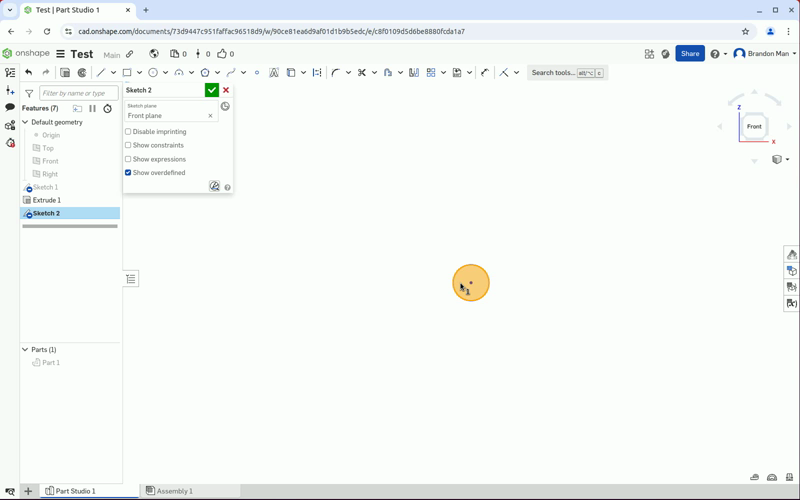
scroll(-6)
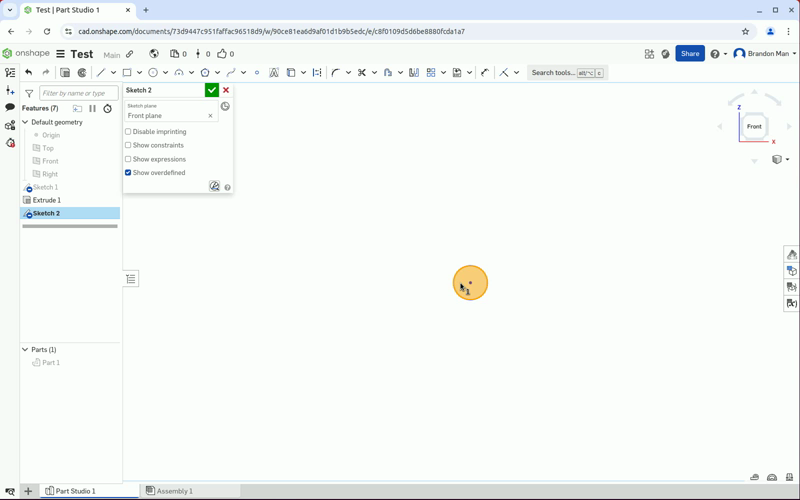
scroll(-6)
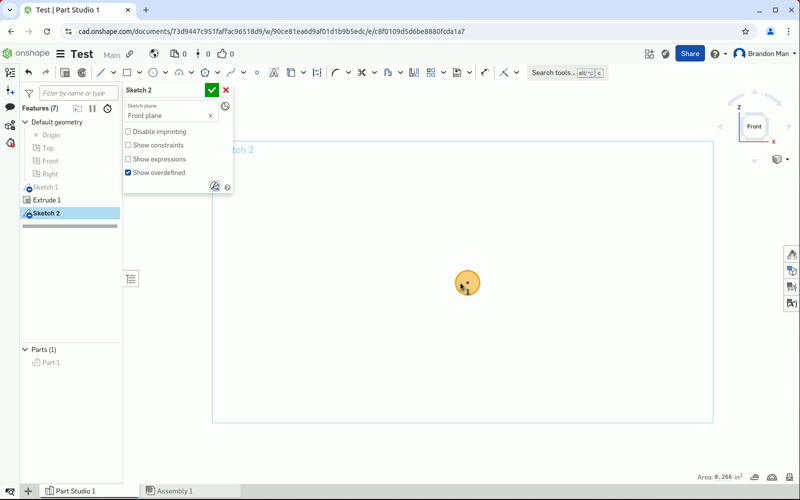
scroll(-6)
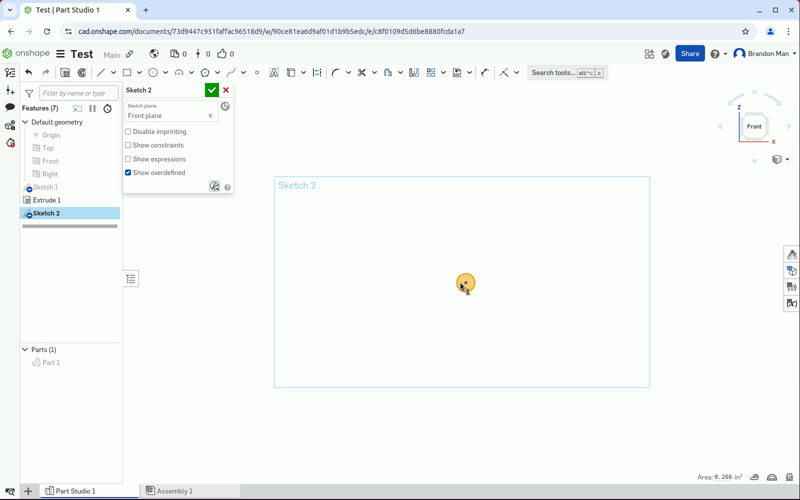
scroll(-6)
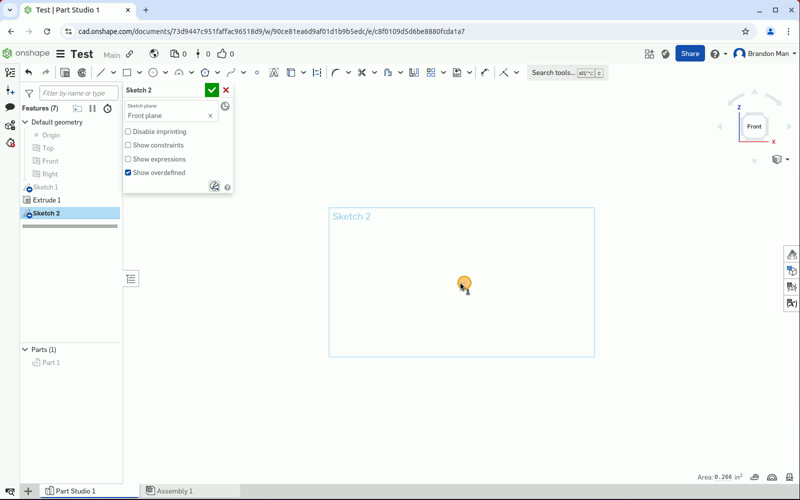
scroll(-6)
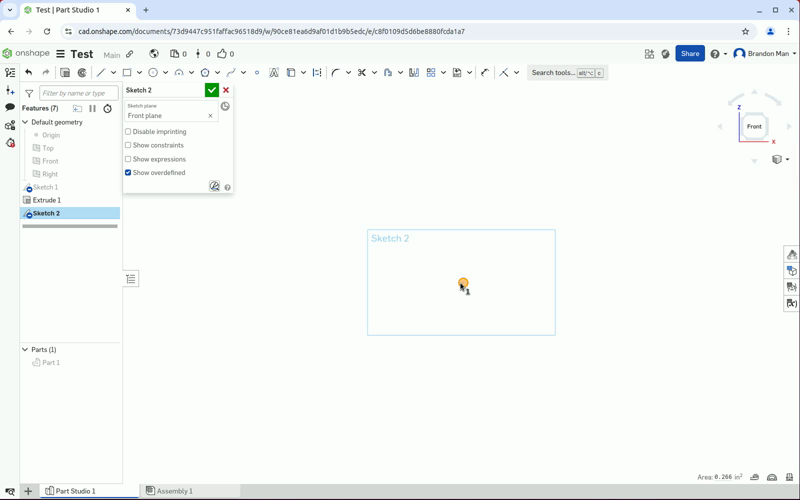
scroll(-6)
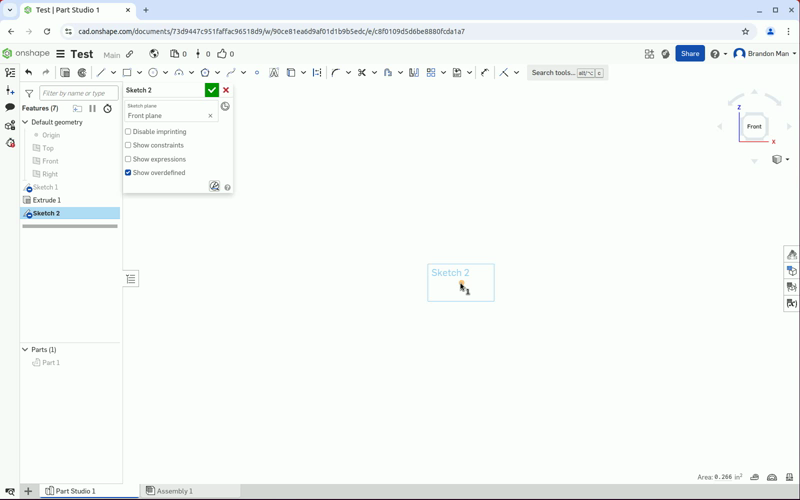
mouse_move(73, 352)
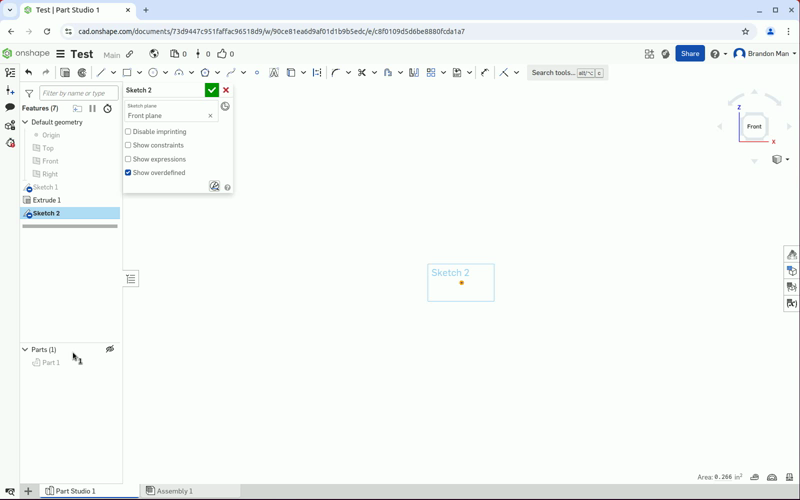
key(shift+y)
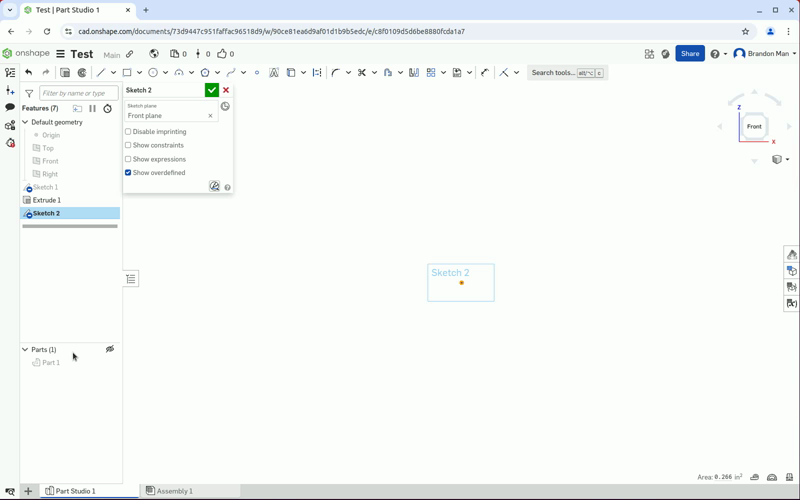
key(shift+e)
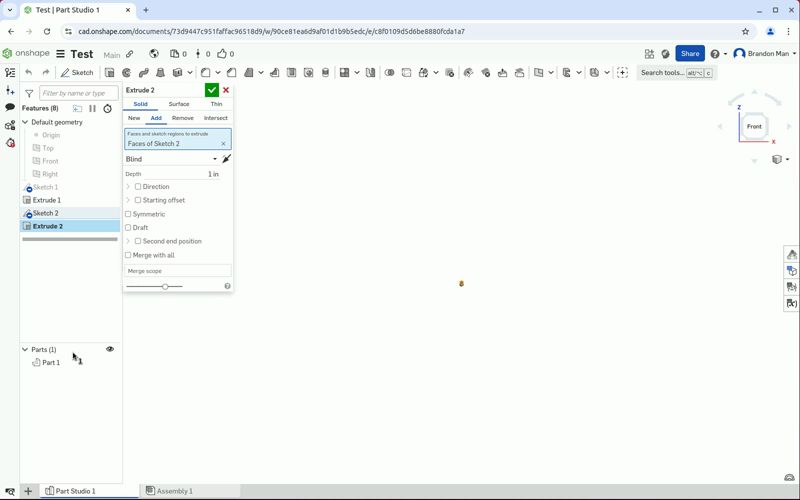
mouse_move(143, 106)
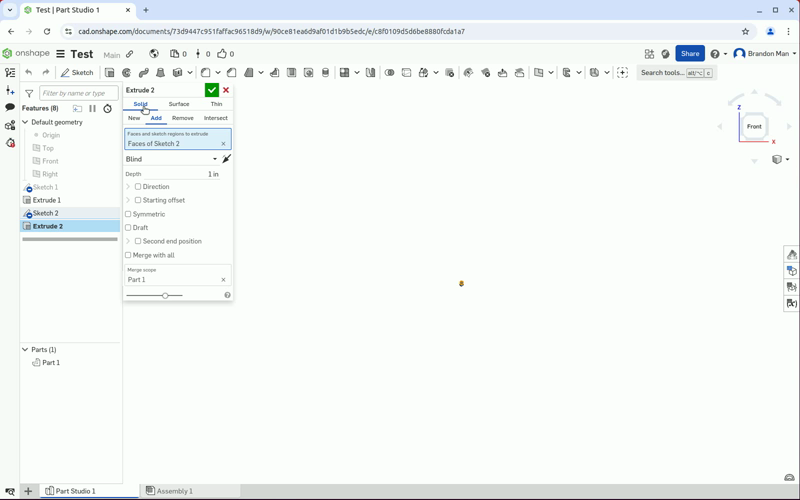
click(143, 106)
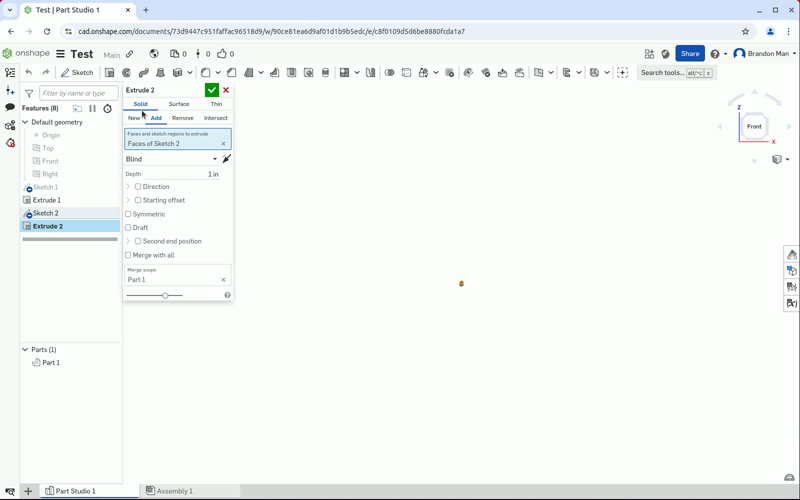
mouse_move(137, 120)
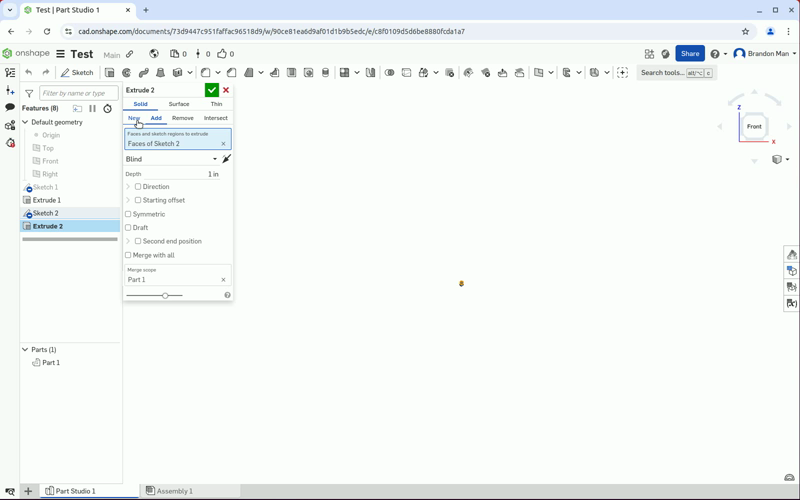
click(137, 120)
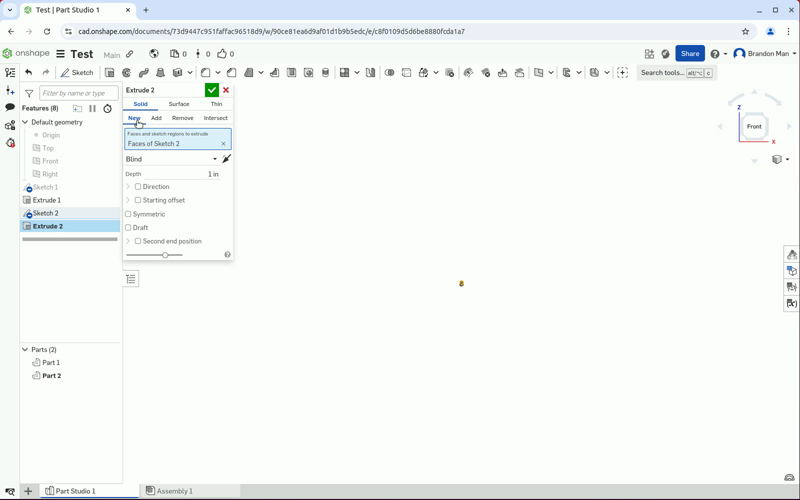
key(tab, 4)
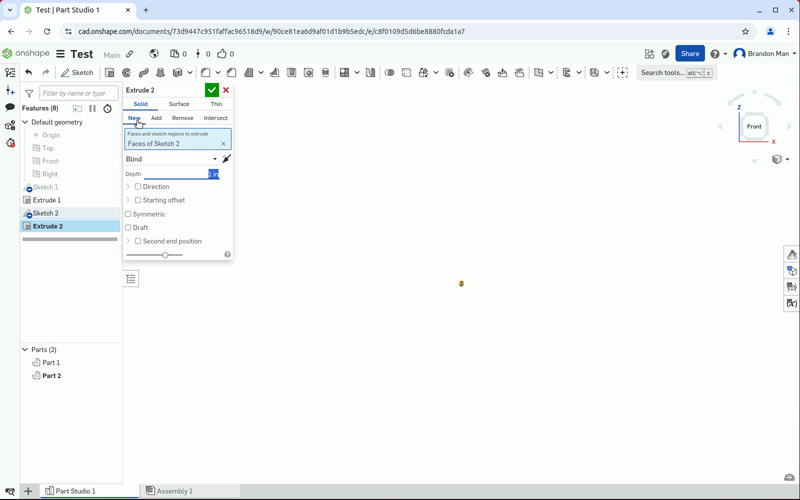
text(23.108)
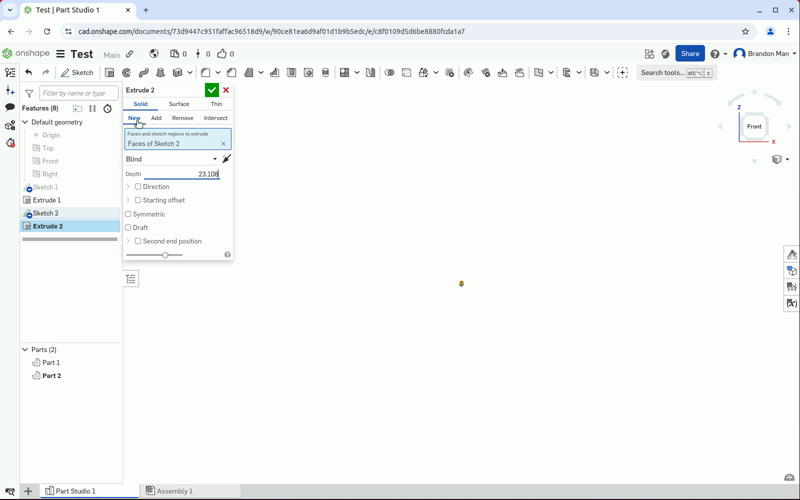
key(enter)
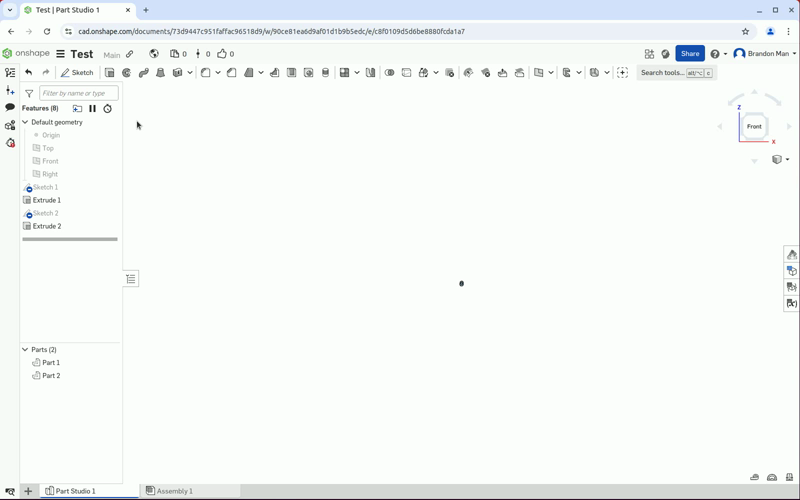
key(shift+h)
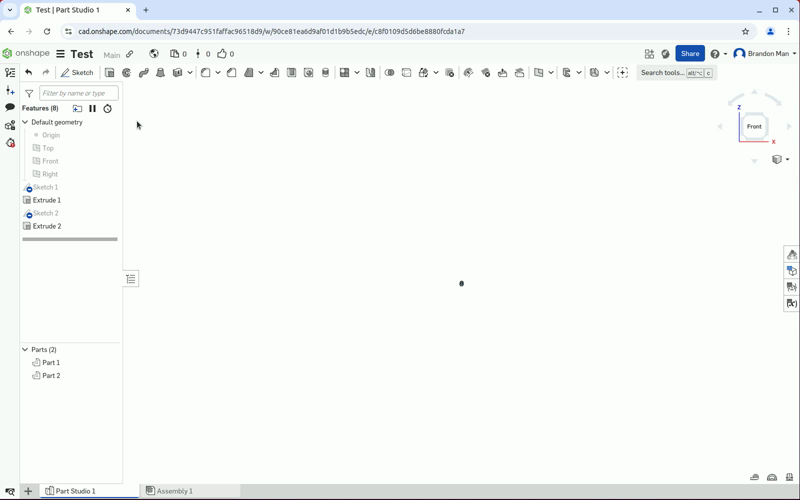
key(shift+h)
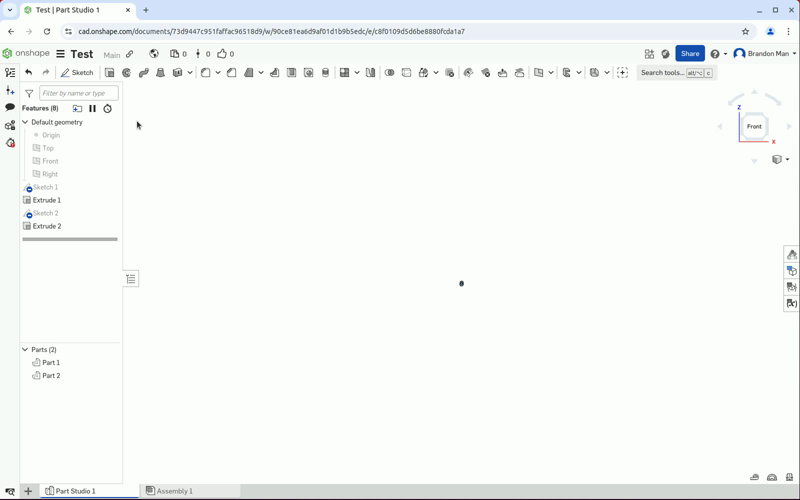
mouse_move(73, 189)
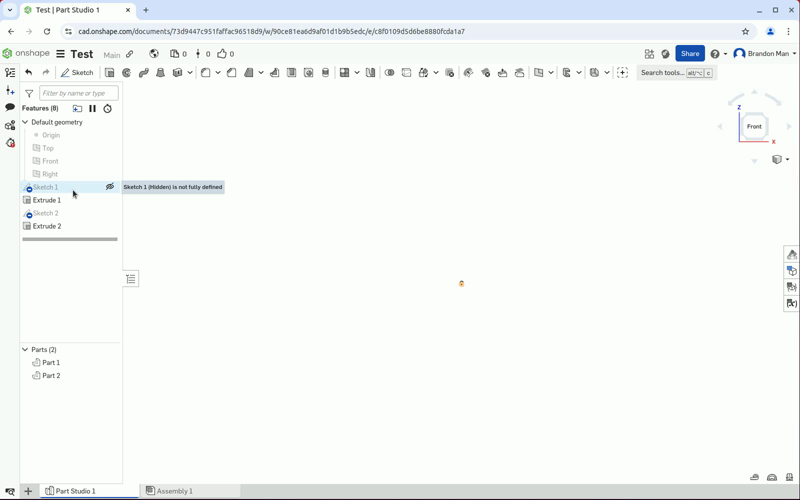
click(73, 189)
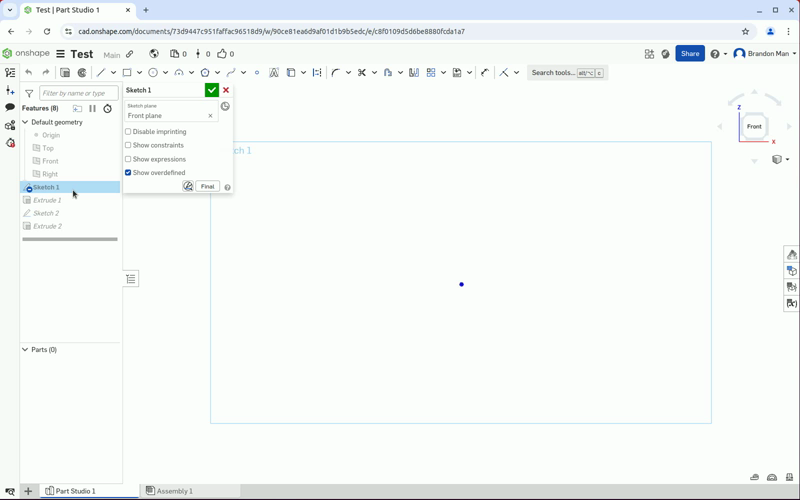
mouse_move(229, 92)
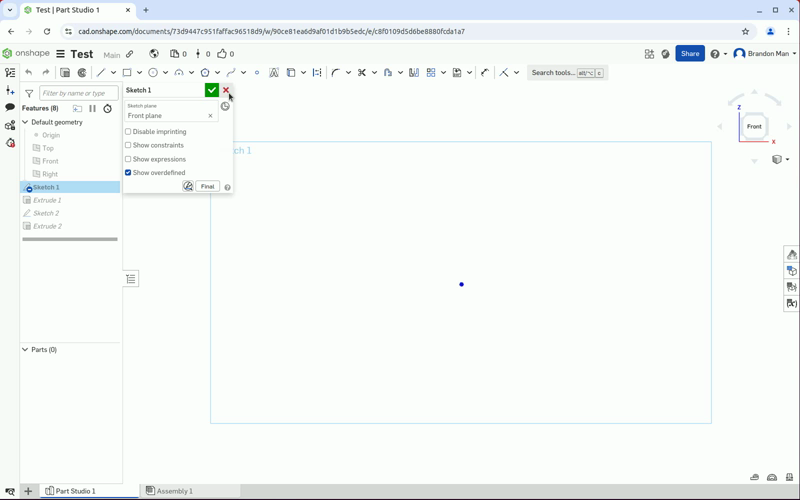
click(229, 92)
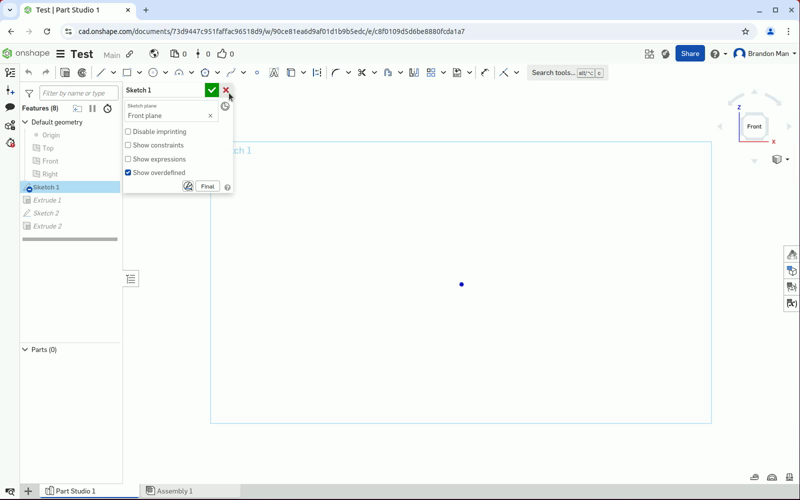
key(shift+s)
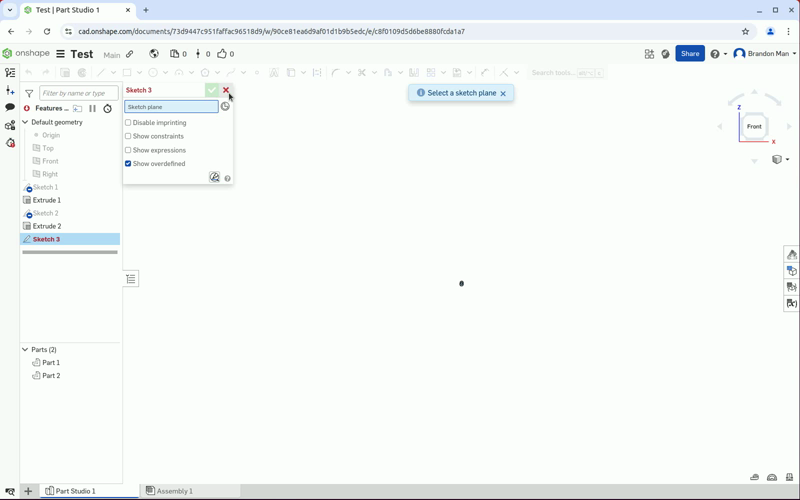
mouse_move(73, 163)
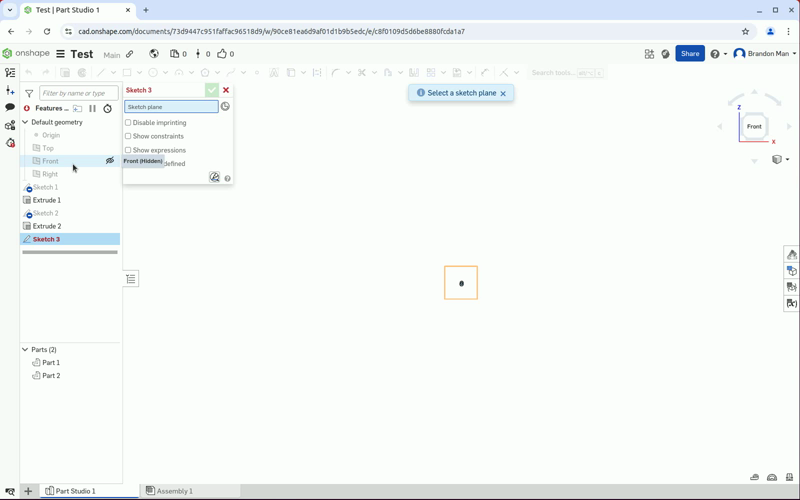
click(73, 163)
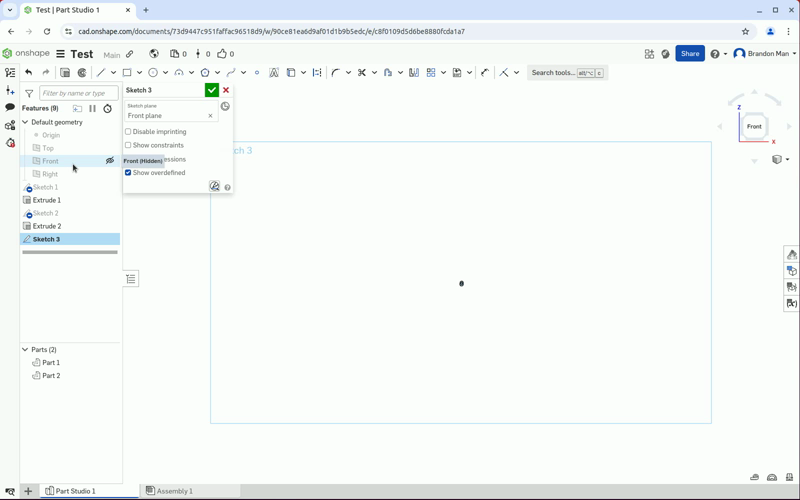
mouse_move(73, 352)
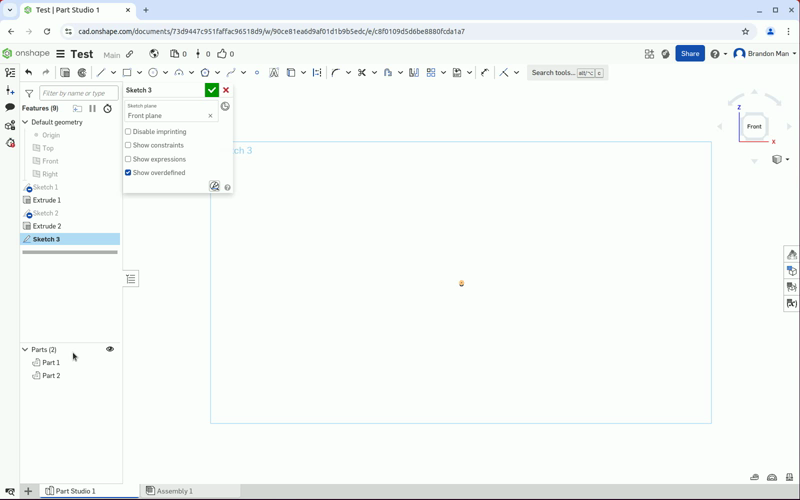
key(y)
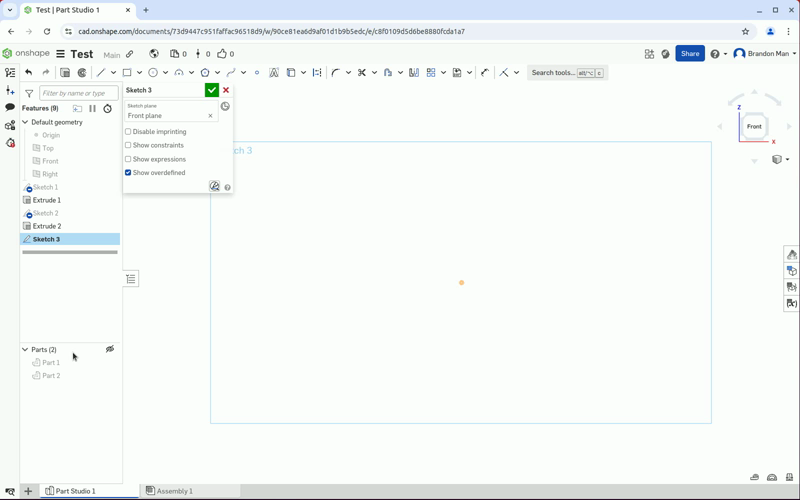
key(c)
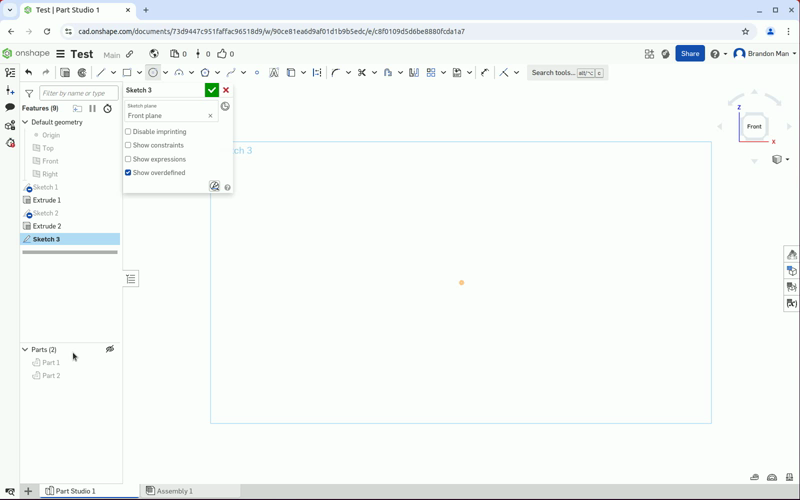
key_down(shift)
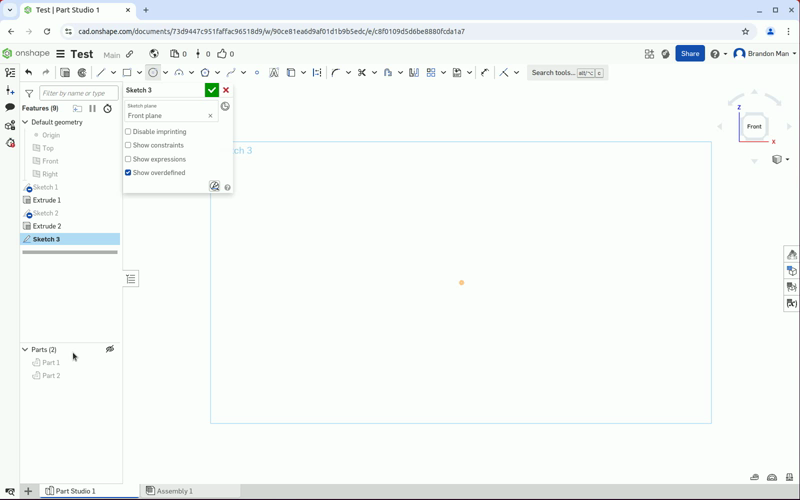
mouse_move(463, 284)
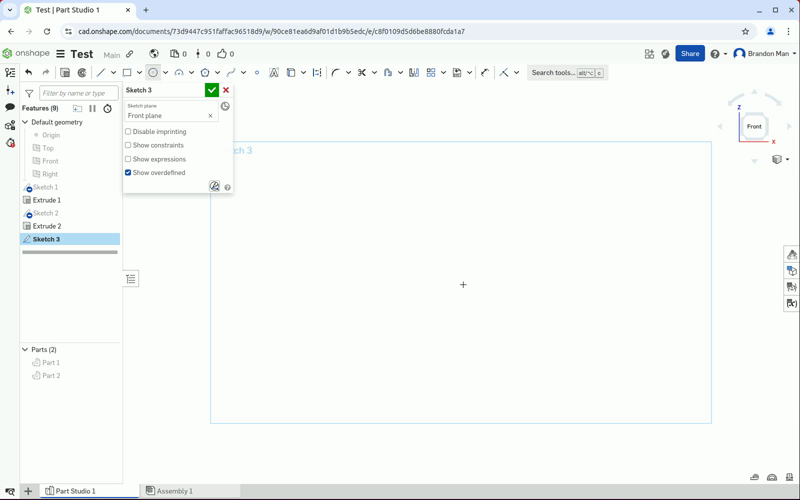
click(463, 284)
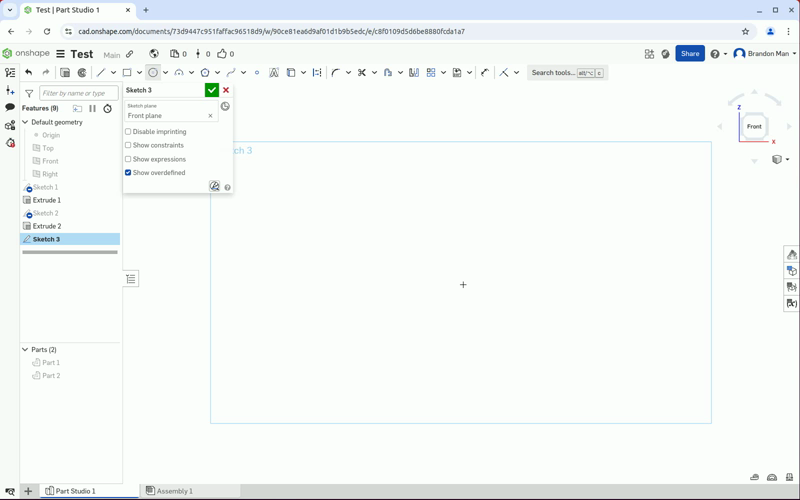
key_up(shift)
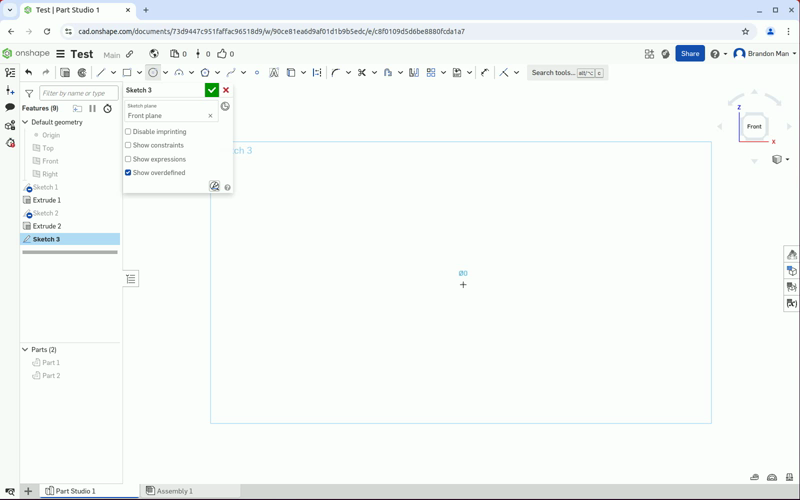
mouse_move(464, 284)
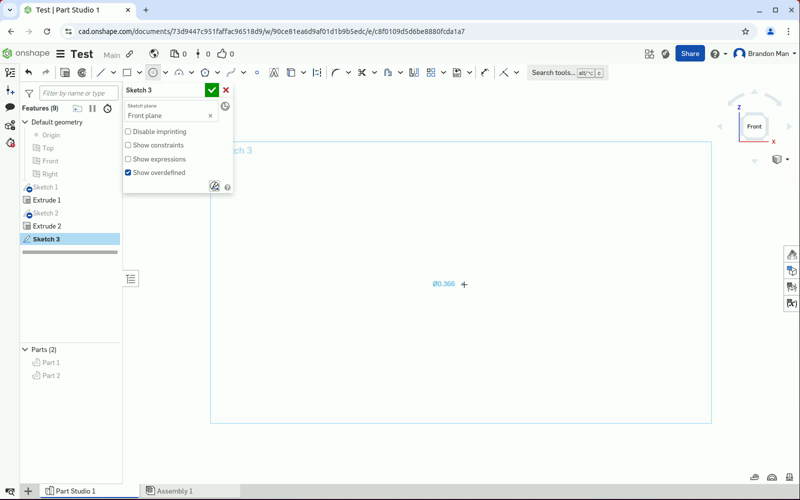
scroll(6)
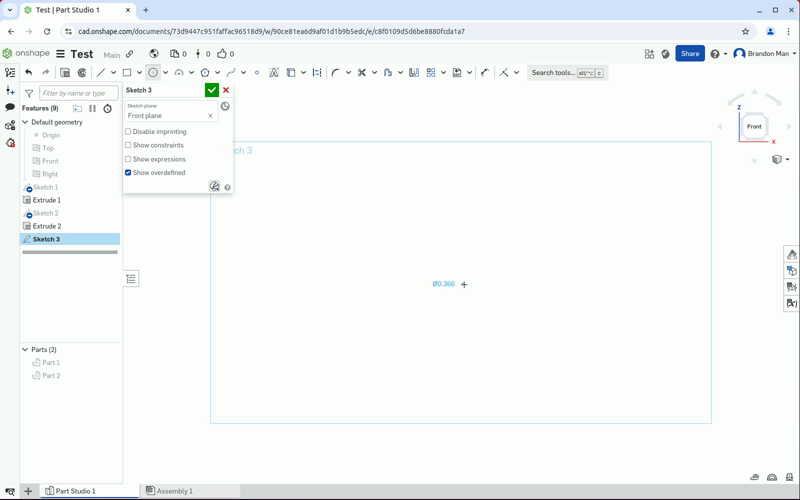
scroll(6)
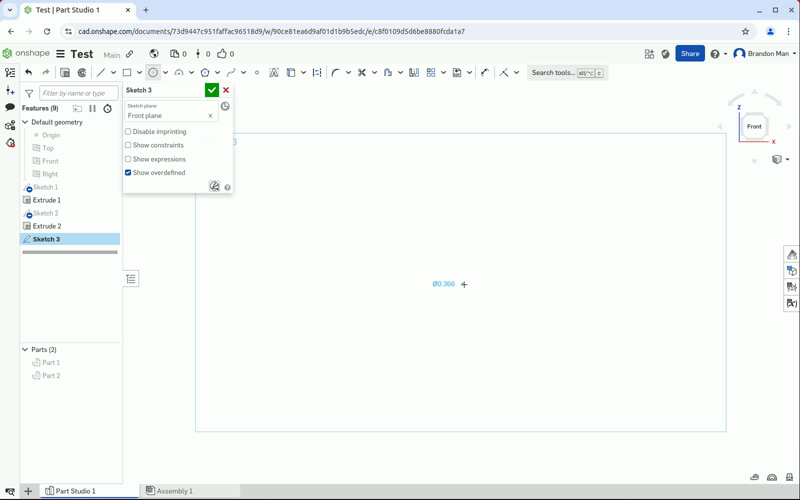
scroll(6)
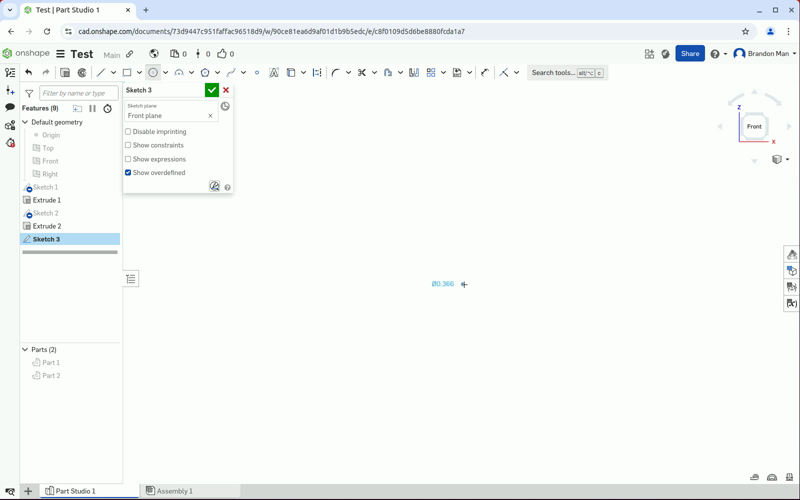
scroll(6)
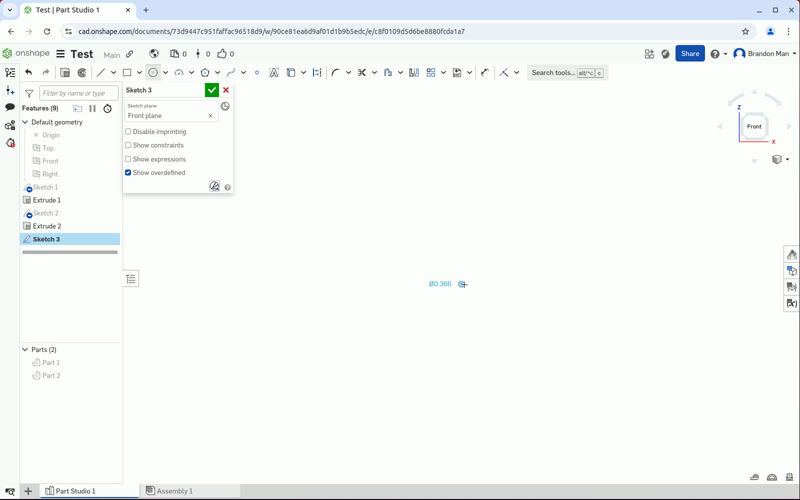
scroll(6)
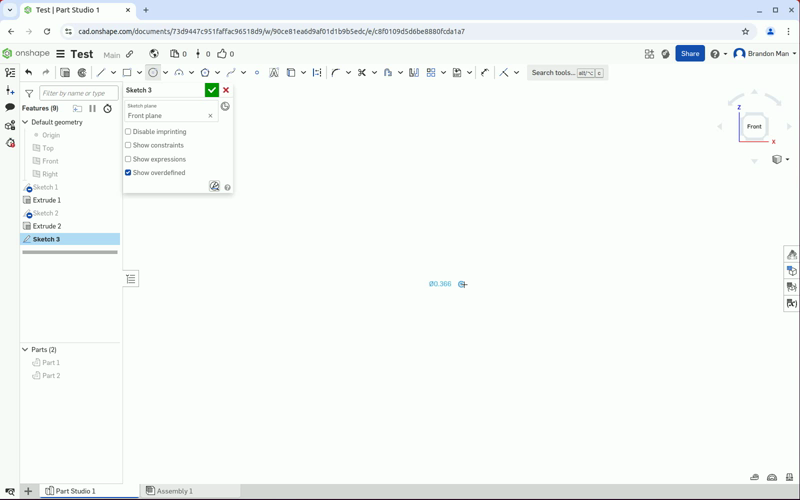
scroll(6)
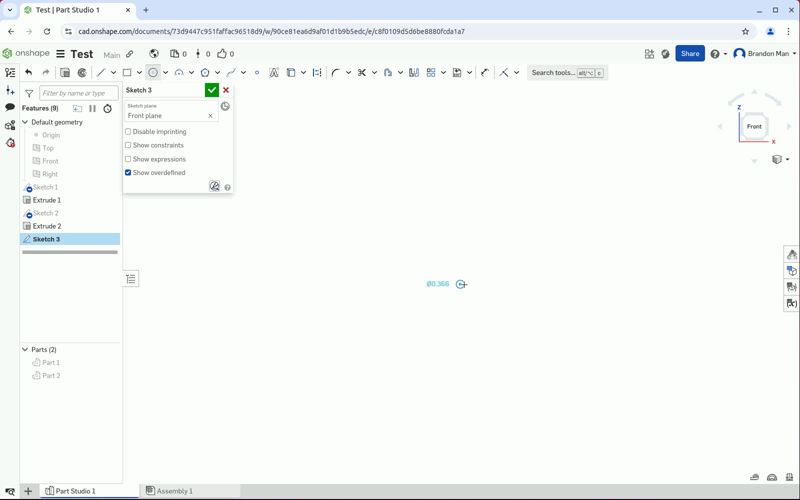
scroll(6)
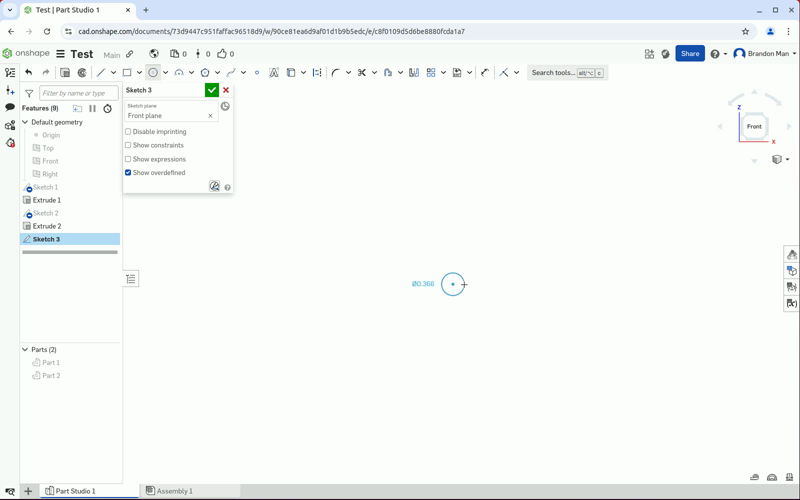
click(464, 284)
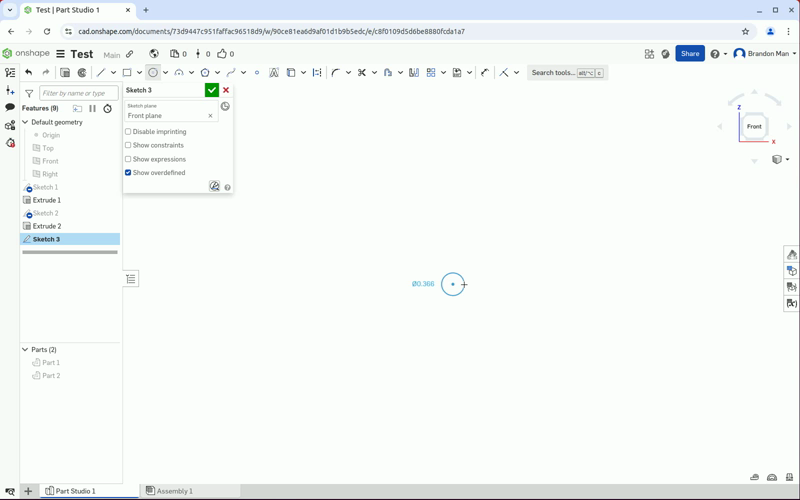
scroll(-6)
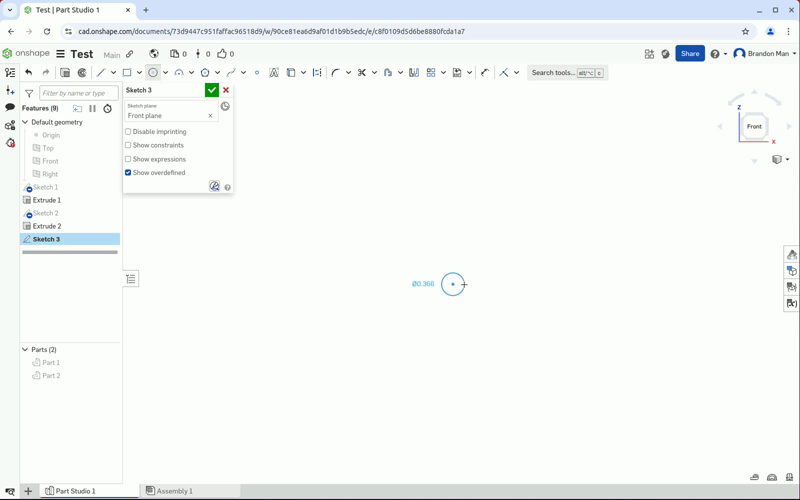
scroll(-6)
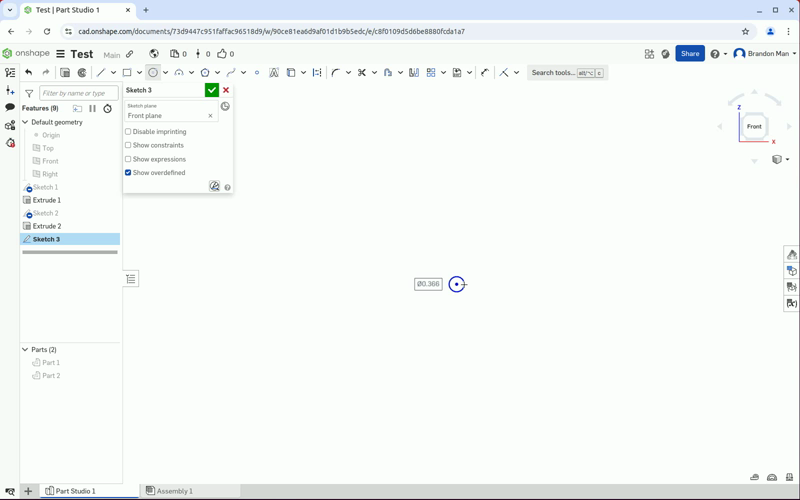
scroll(-6)
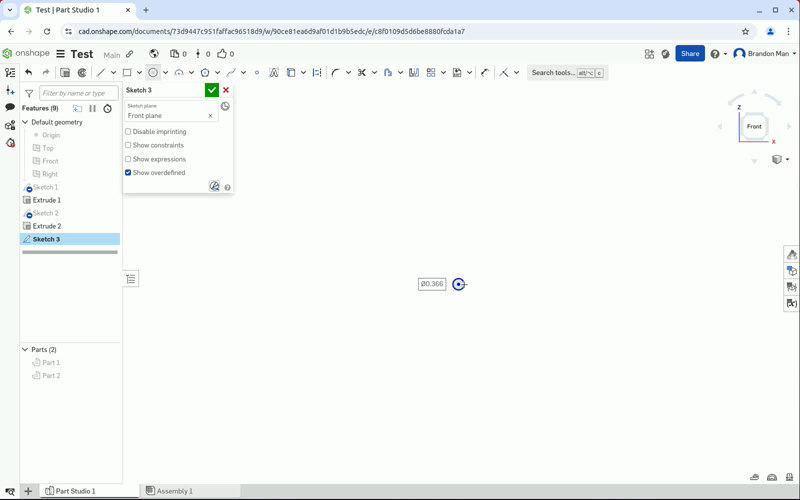
scroll(-6)
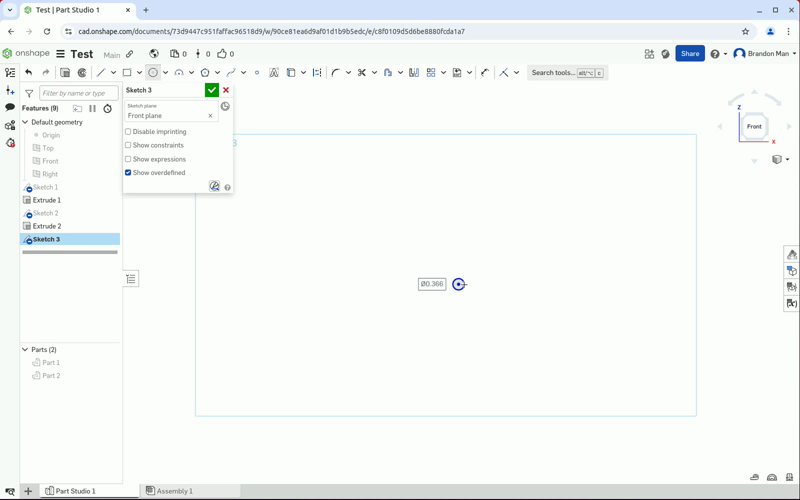
scroll(-6)
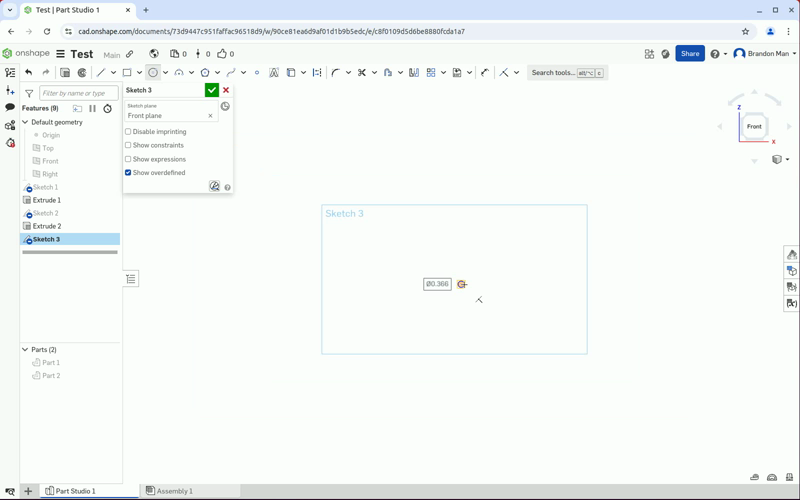
scroll(-6)
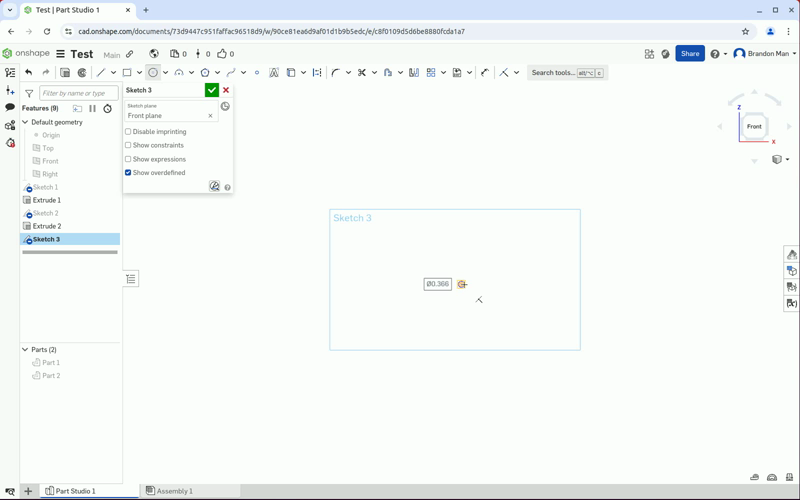
scroll(-6)
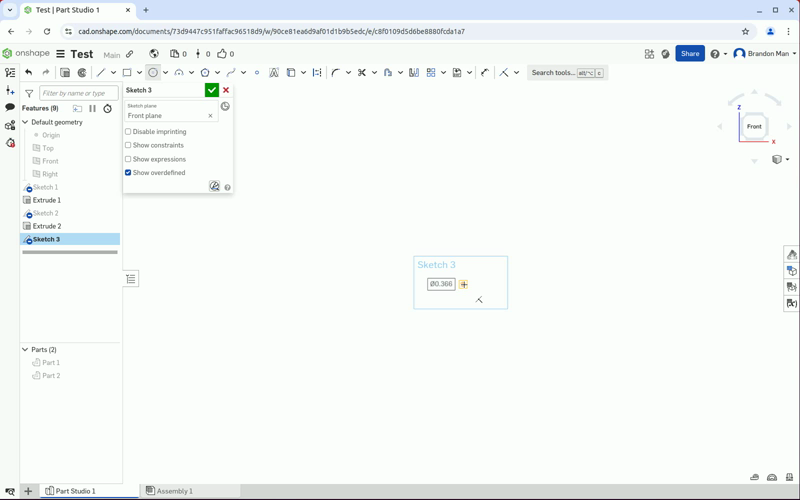
key(esc)
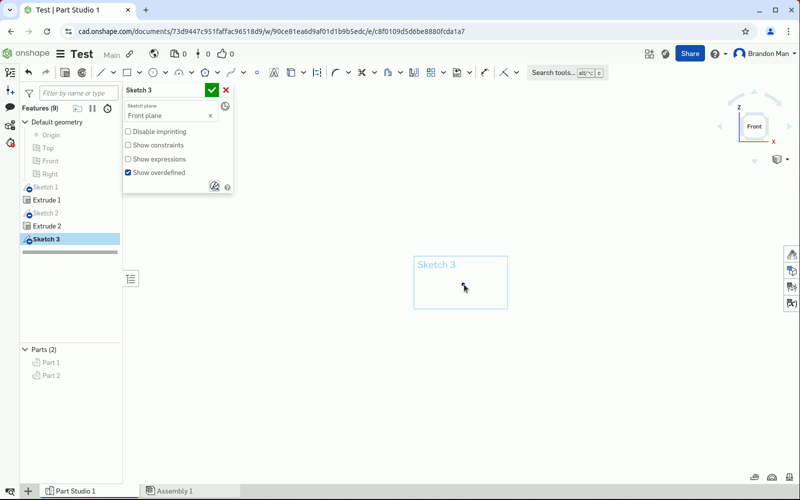
mouse_move(464, 284)
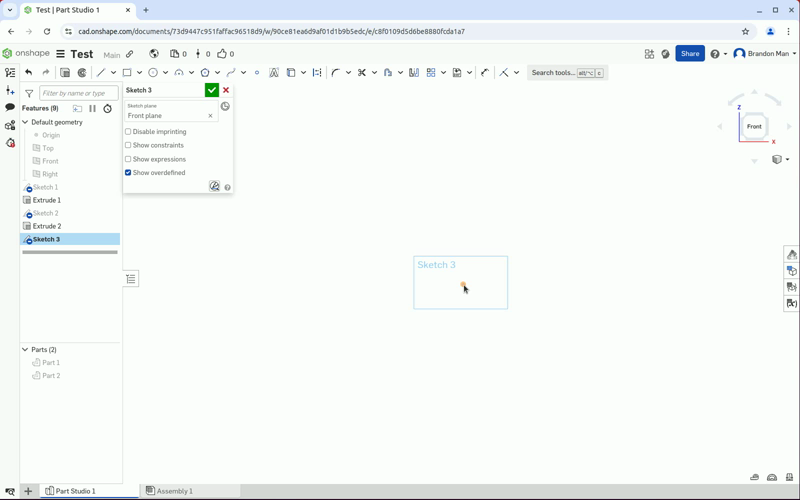
scroll(6)
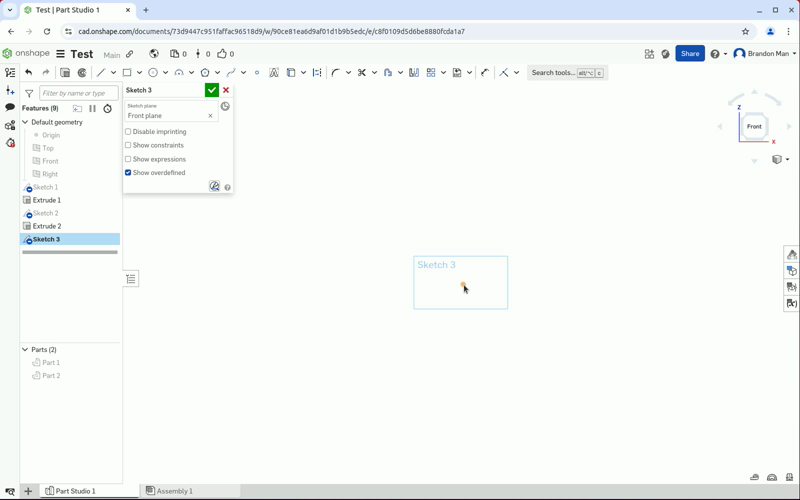
scroll(6)
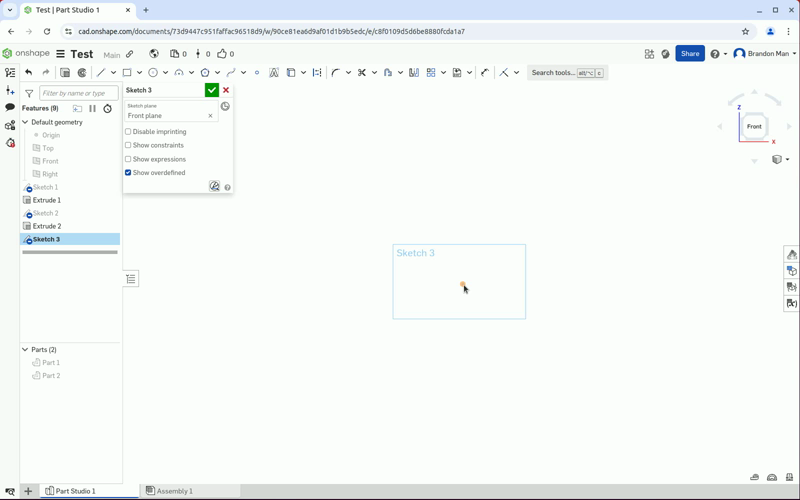
scroll(6)
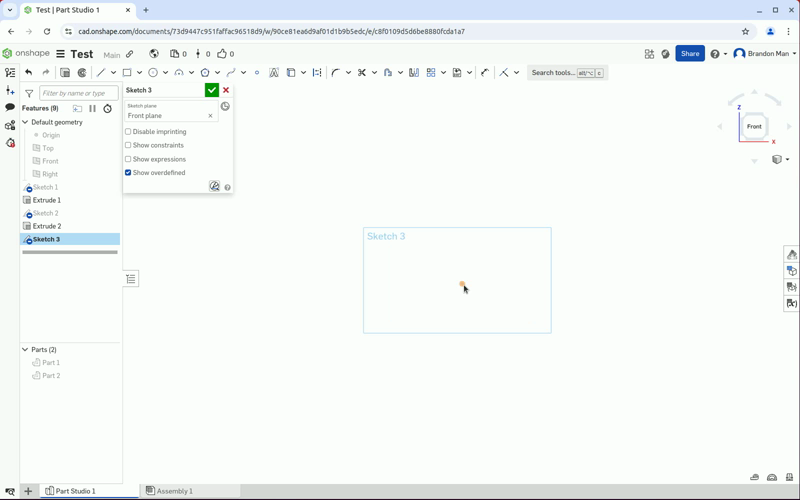
scroll(6)
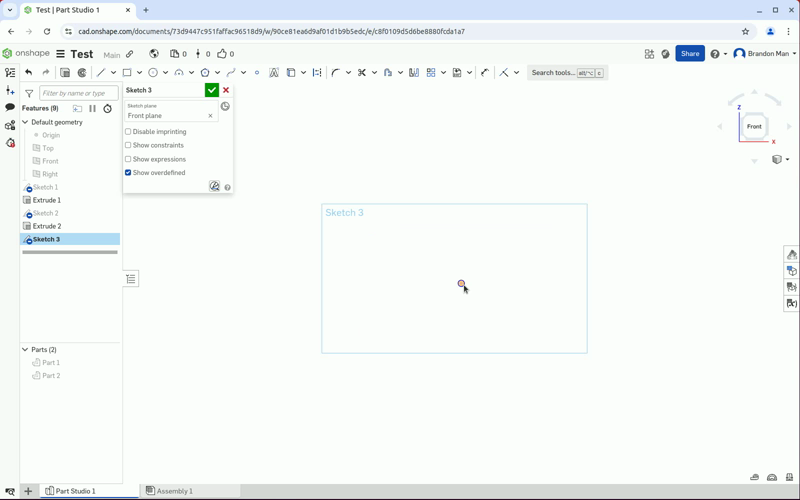
scroll(6)
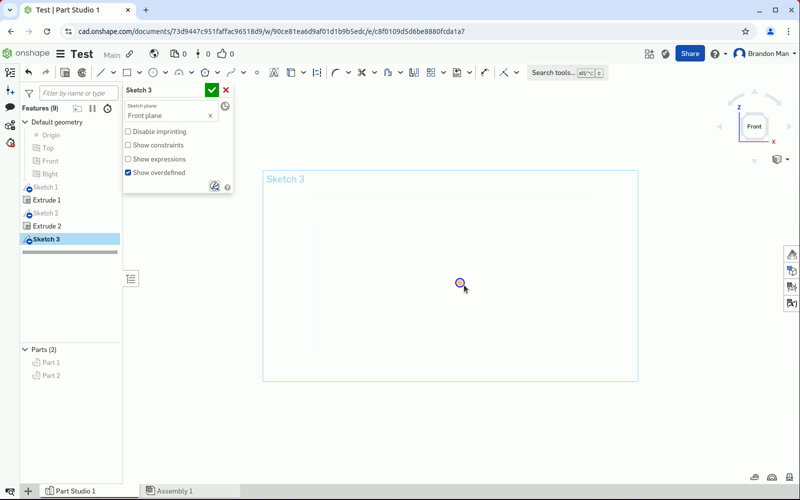
scroll(6)
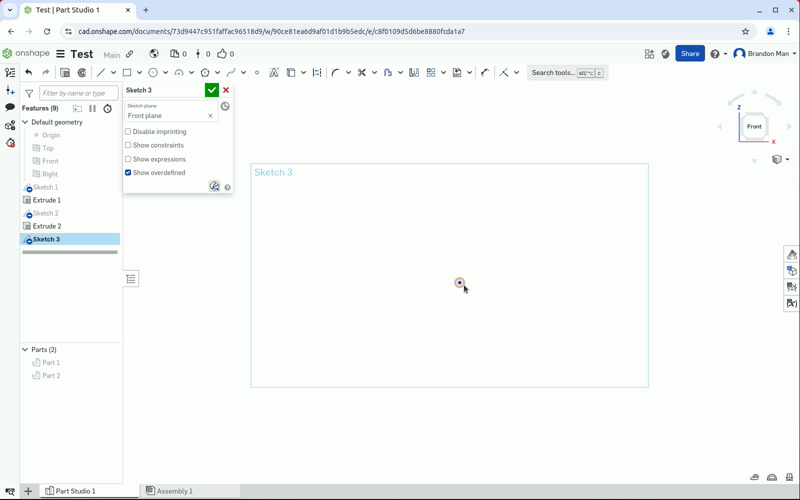
scroll(6)
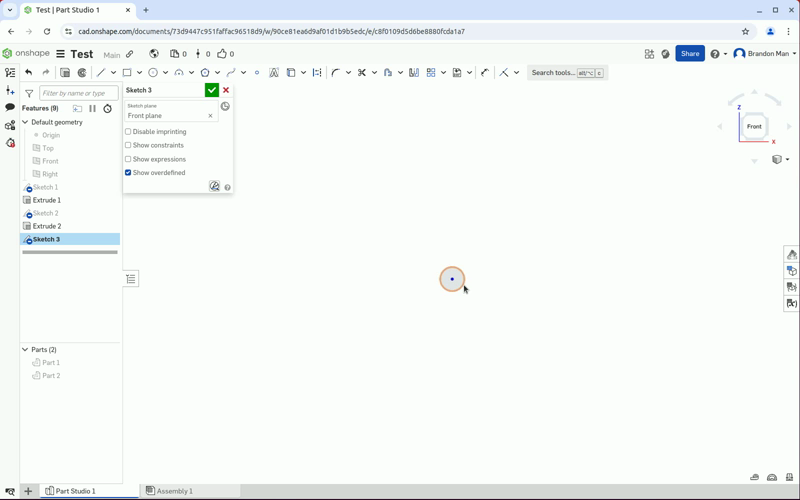
click(464, 284)
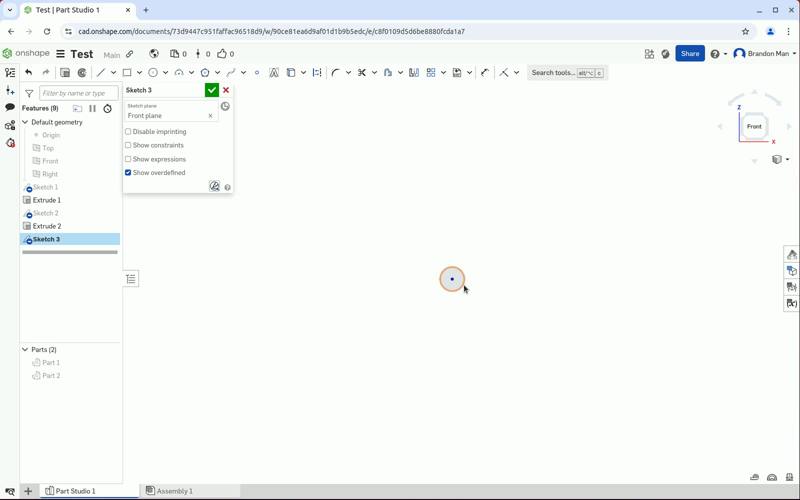
scroll(-6)
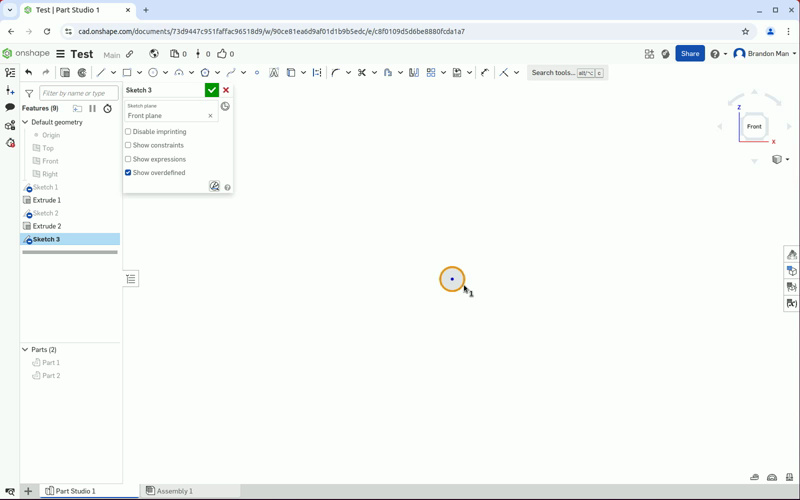
scroll(-6)
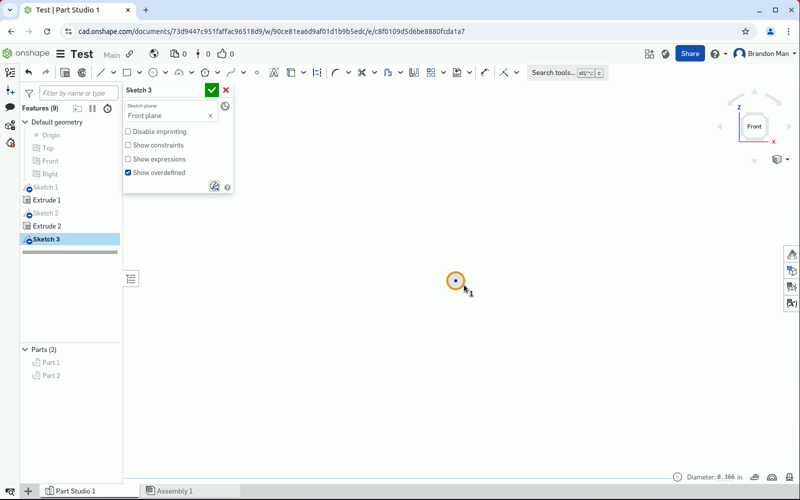
scroll(-6)
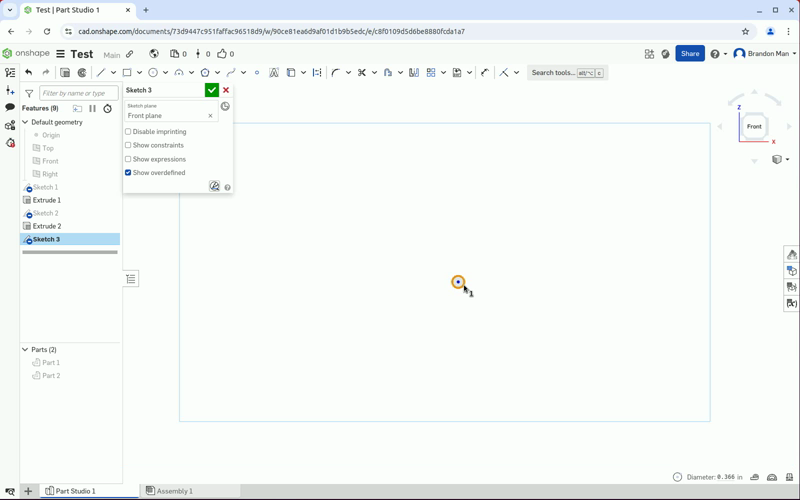
scroll(-6)
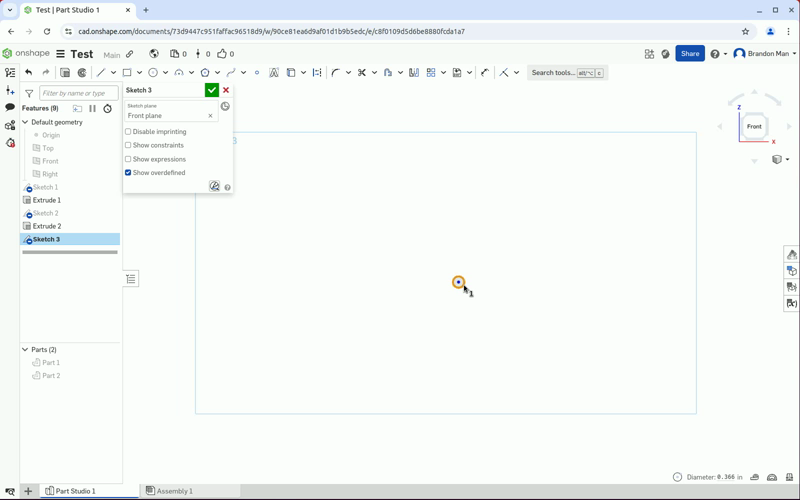
scroll(-6)
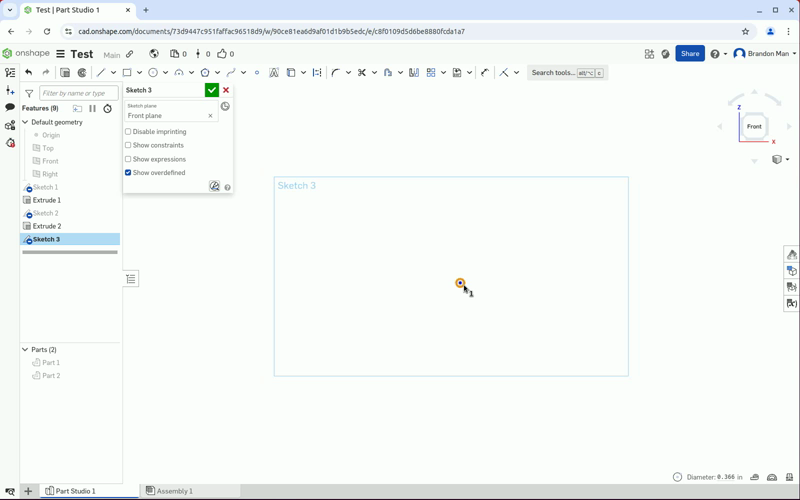
scroll(-6)
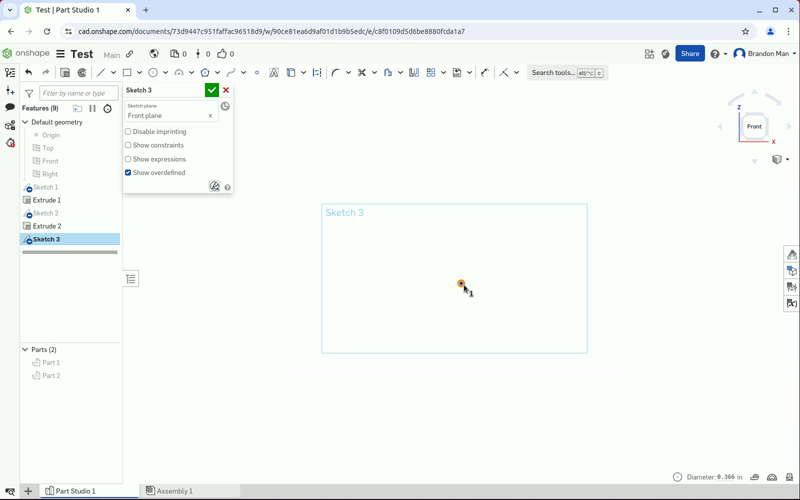
scroll(-6)
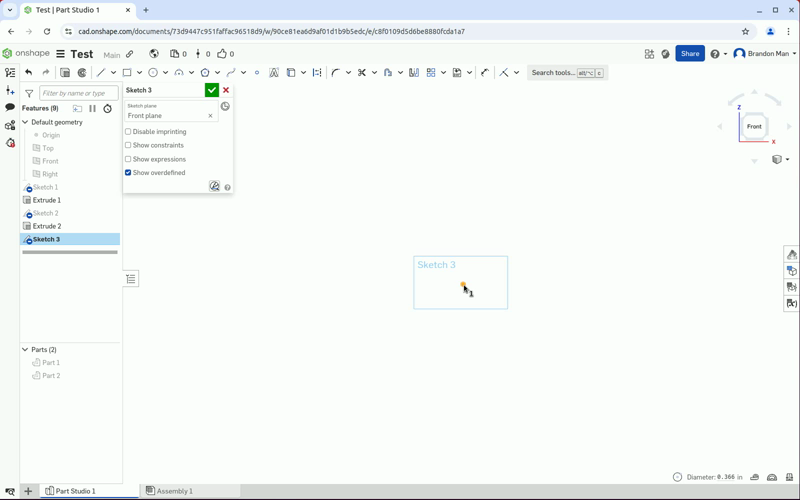
mouse_move(73, 352)
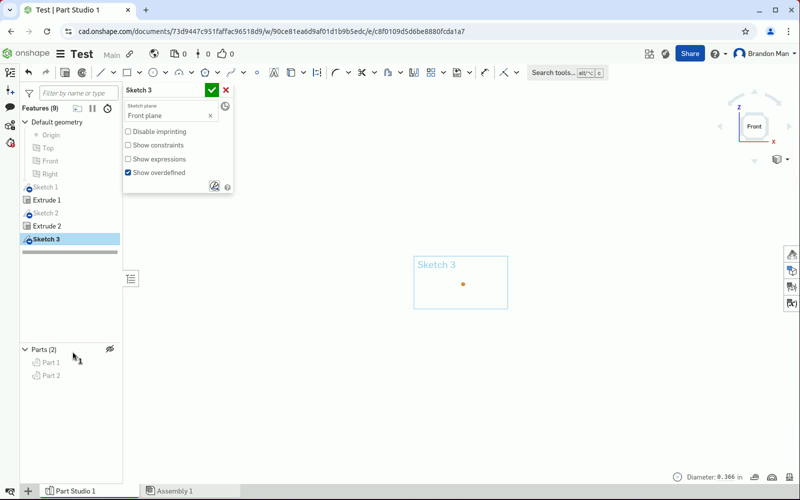
key(shift+y)
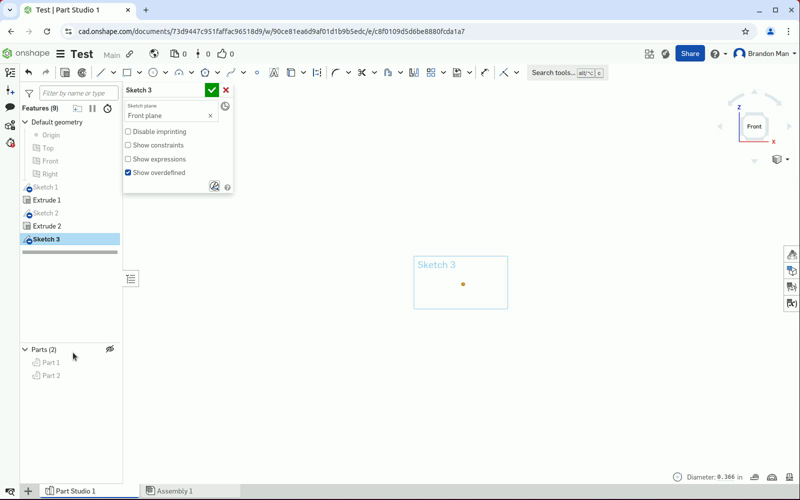
key(shift+e)
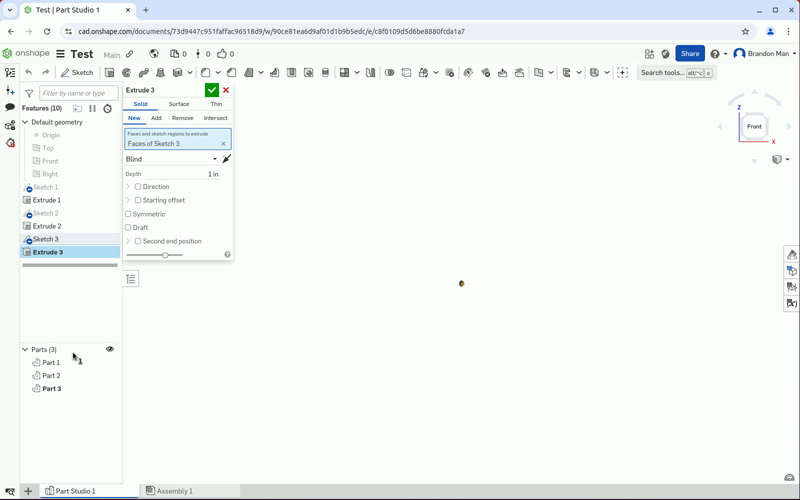
mouse_move(143, 106)
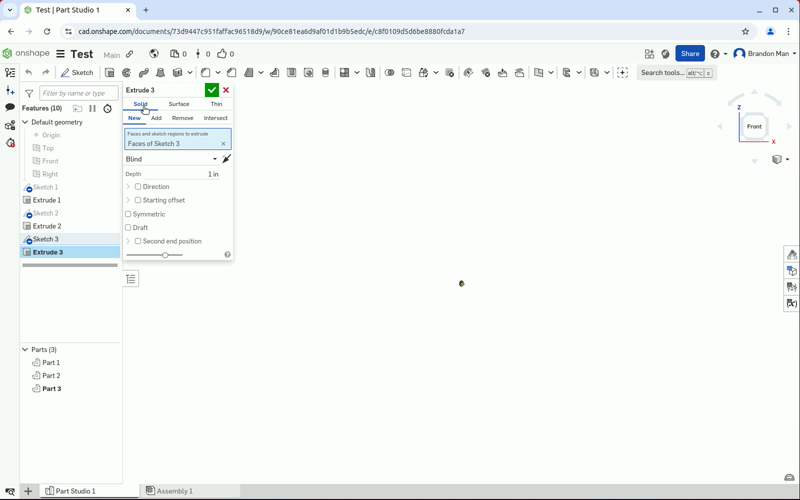
click(143, 106)
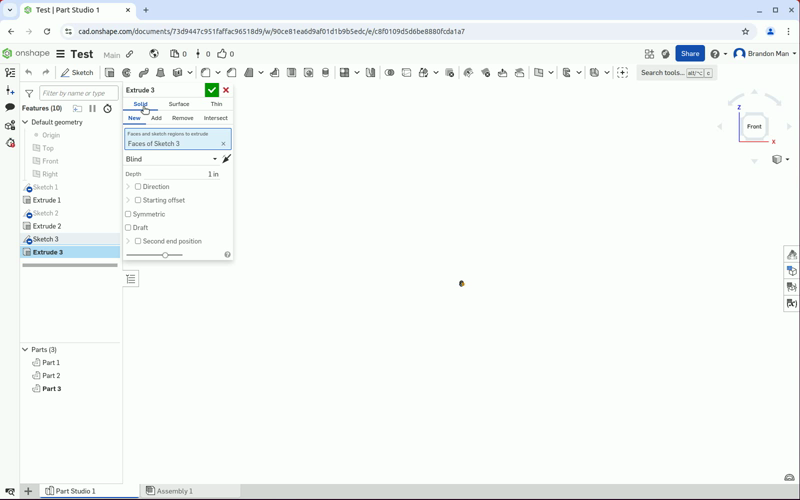
mouse_move(137, 120)
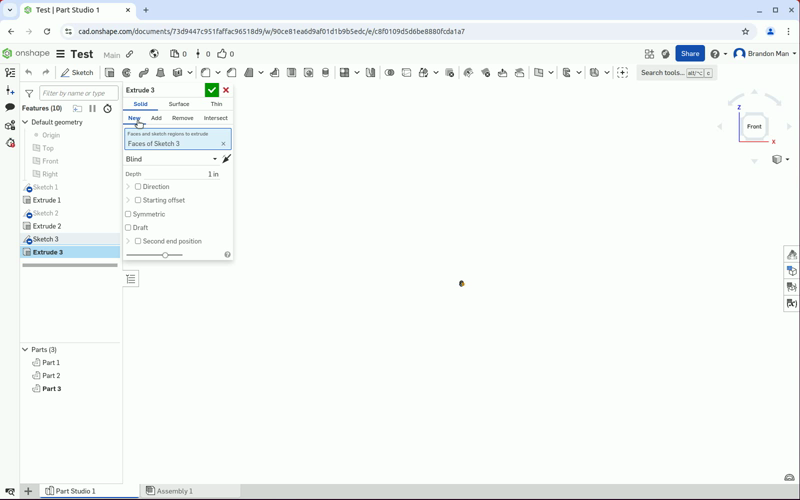
click(137, 120)
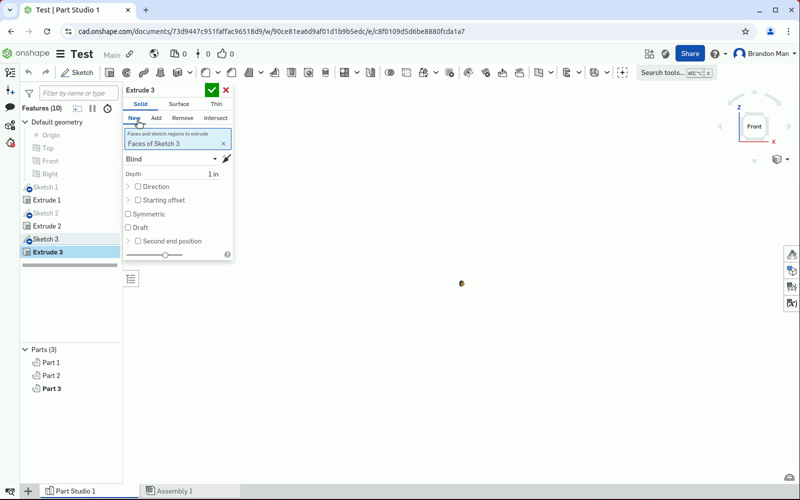
key(tab, 4)
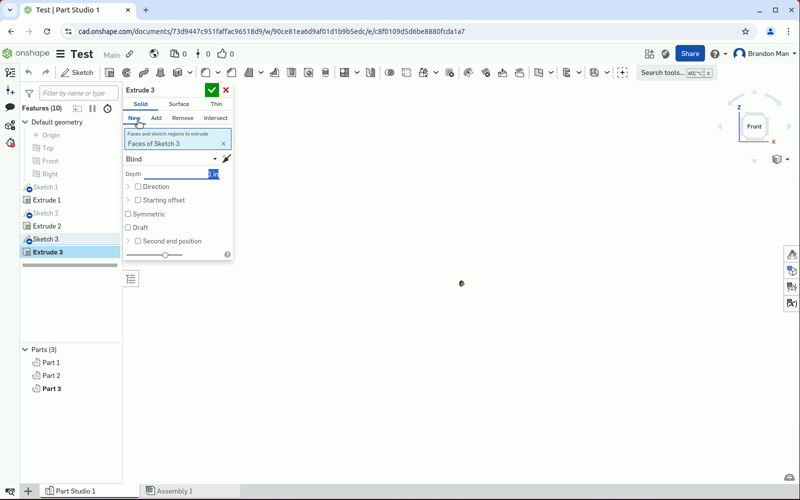
text(23.108)
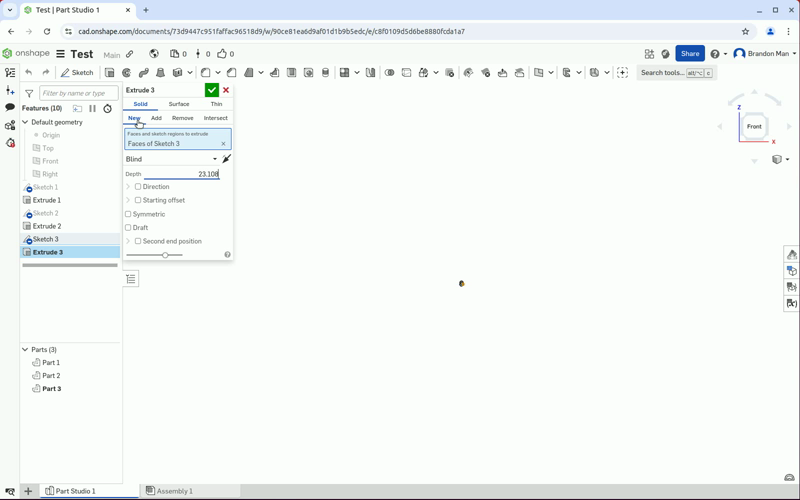
key(enter)
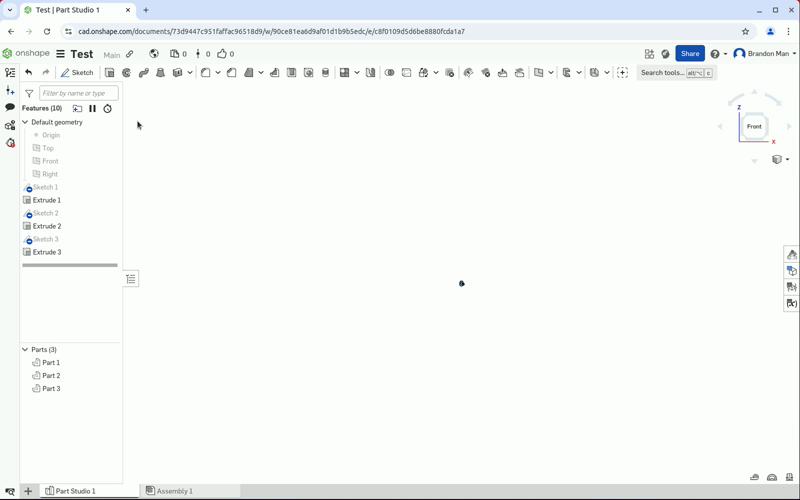
key(shift+h)
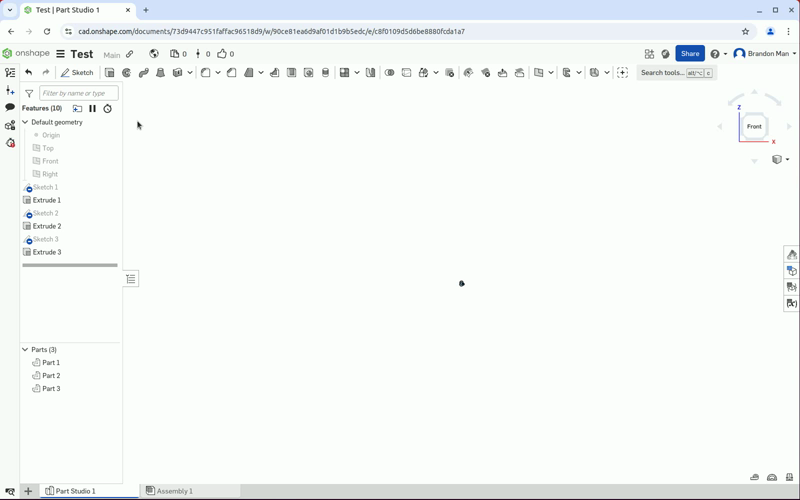
key(shift+h)
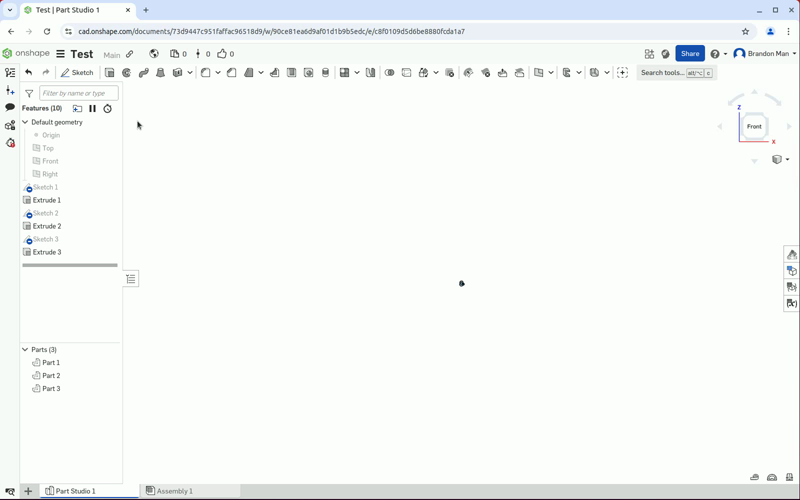
mouse_move(73, 189)
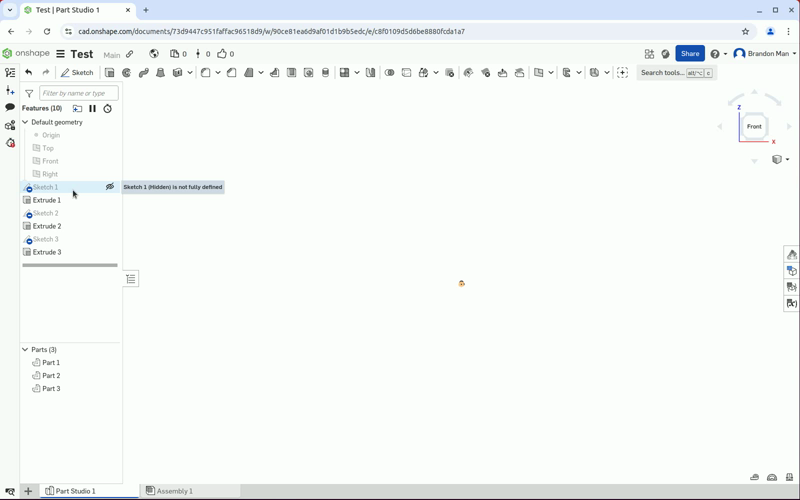
click(73, 189)
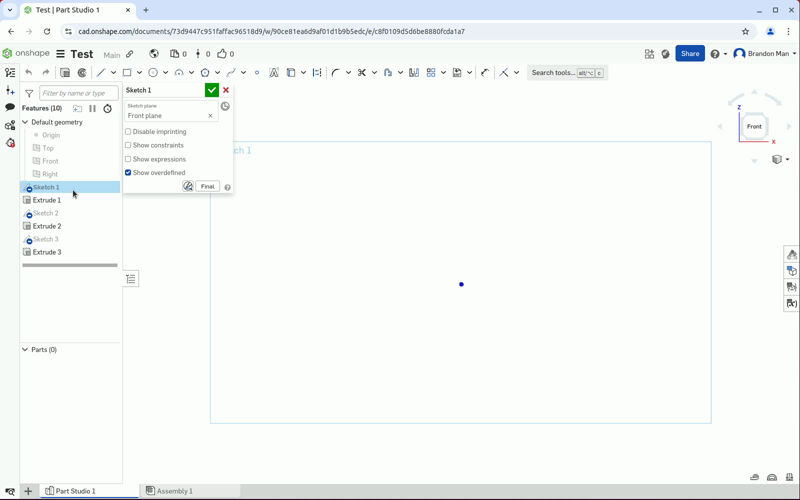
mouse_move(229, 92)
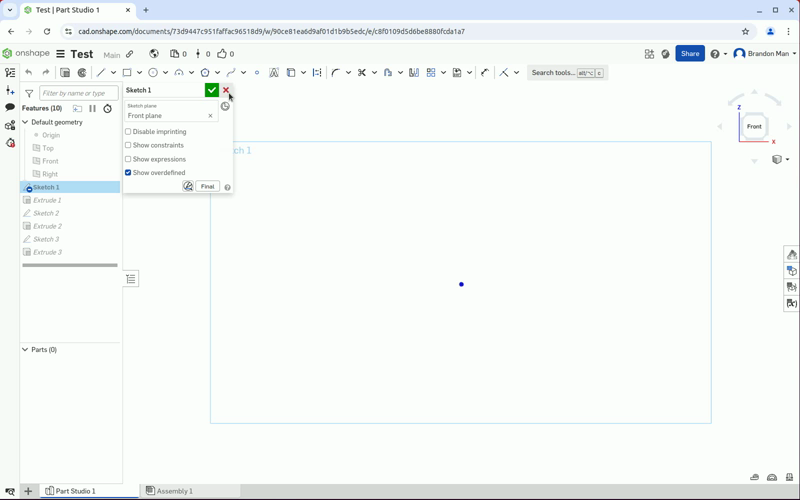
click(229, 92)
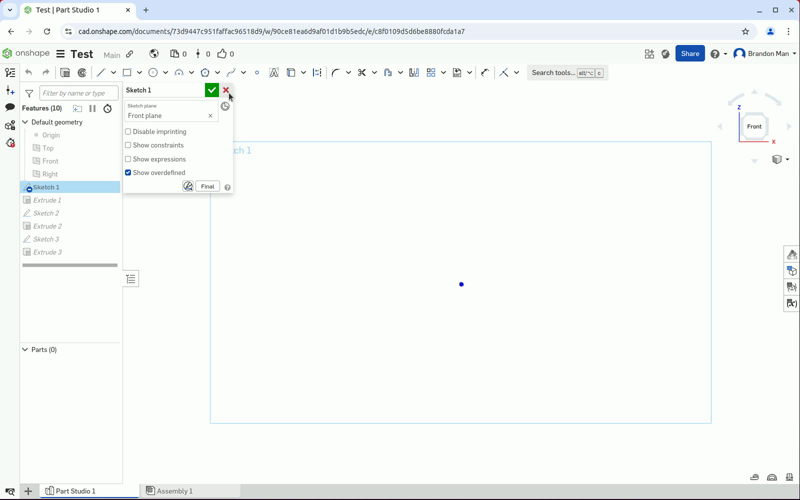
key(shift+s)
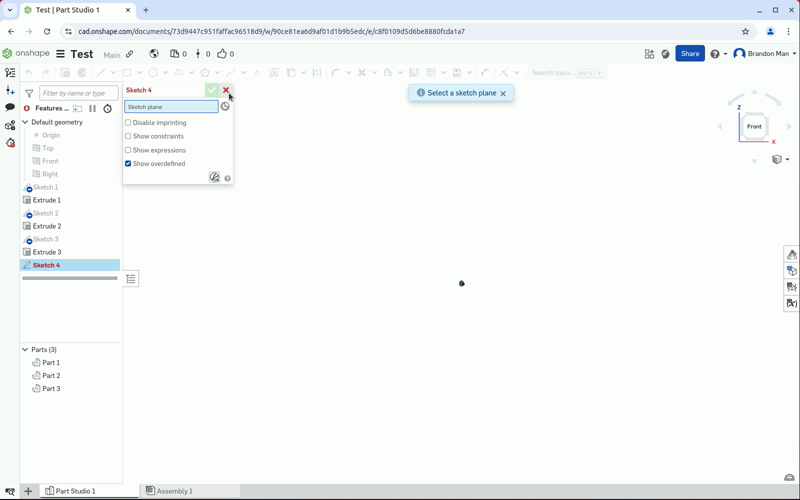
mouse_move(73, 163)
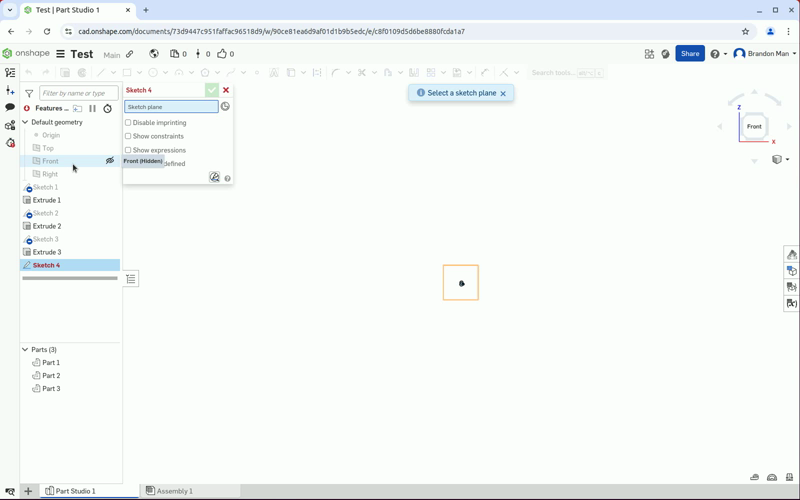
click(73, 163)
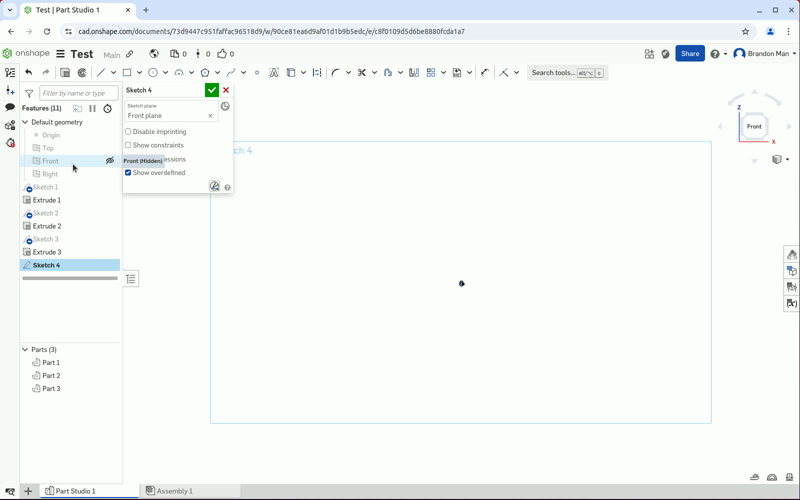
mouse_move(73, 352)
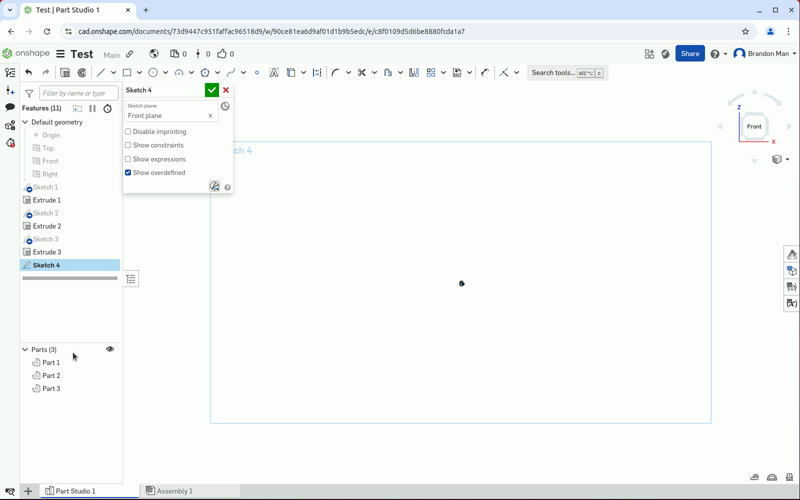
key(y)
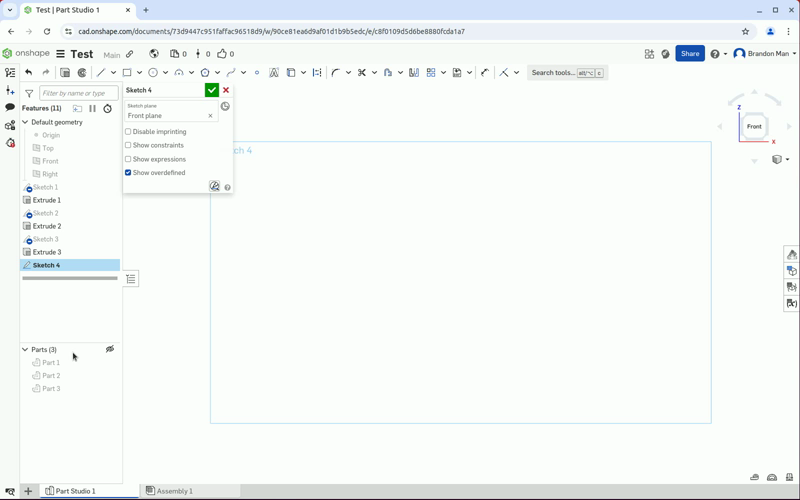
key(c)
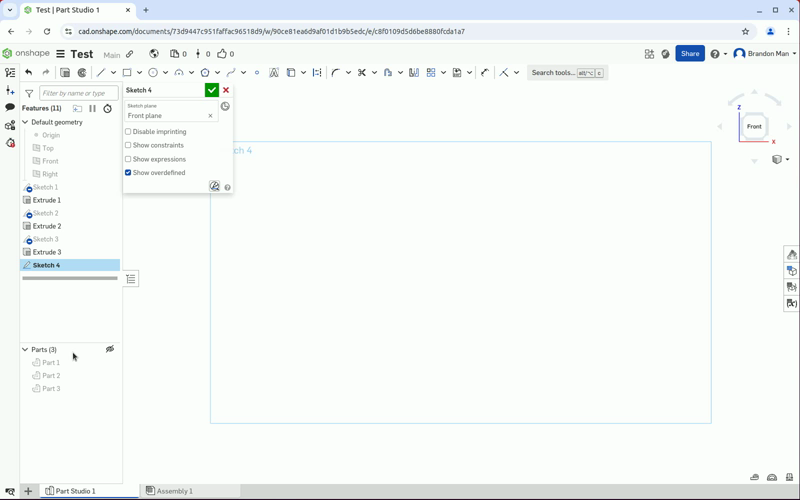
key_down(shift)
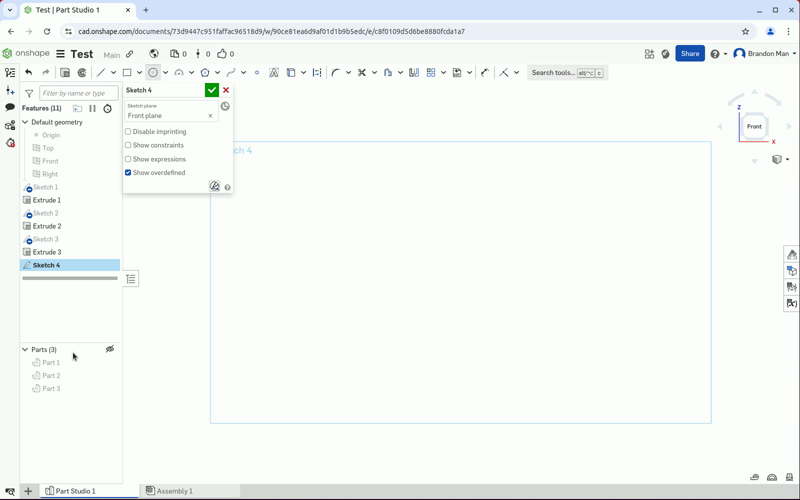
mouse_move(460, 284)
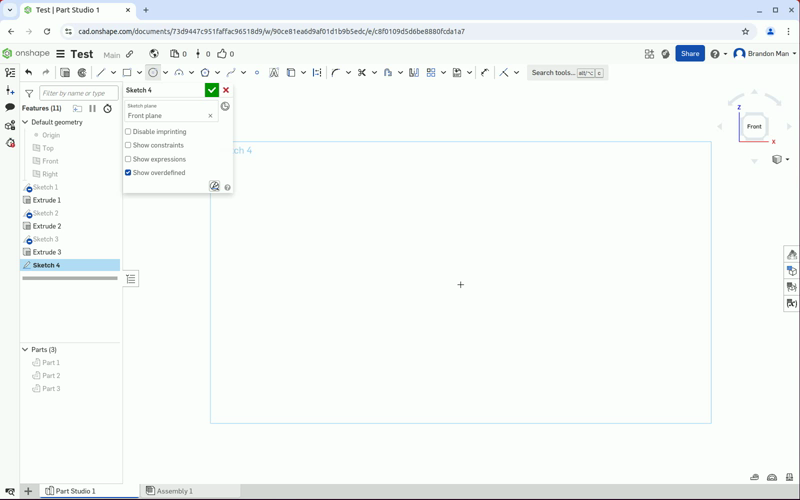
click(460, 284)
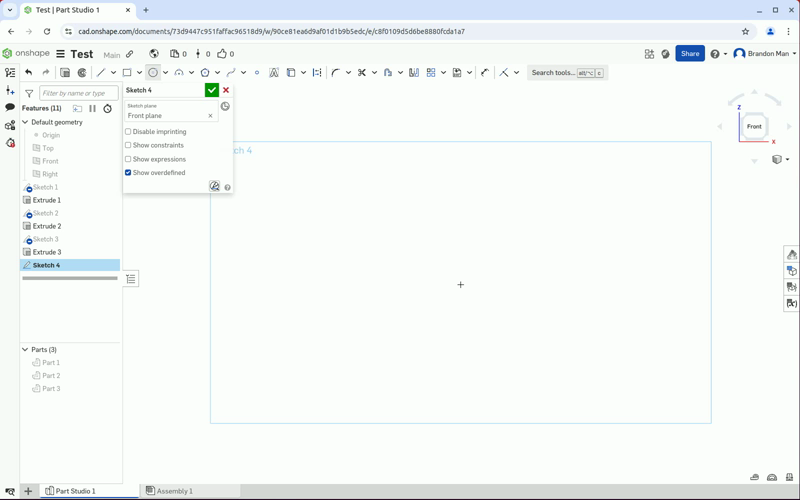
key_up(shift)
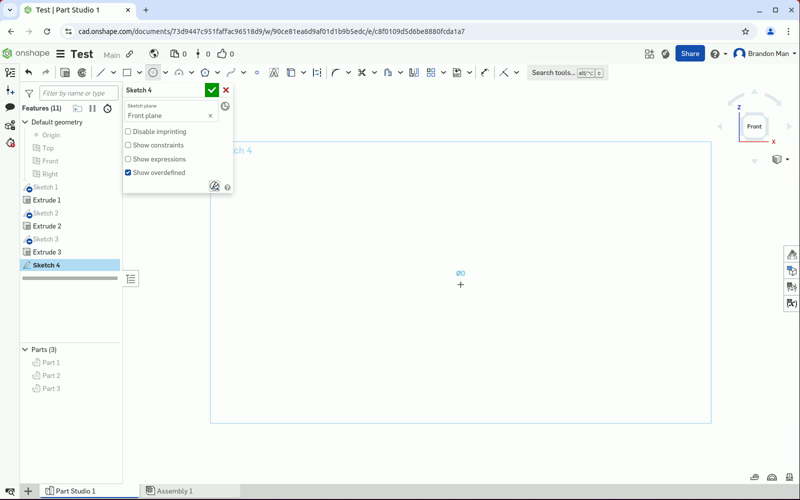
mouse_move(461, 284)
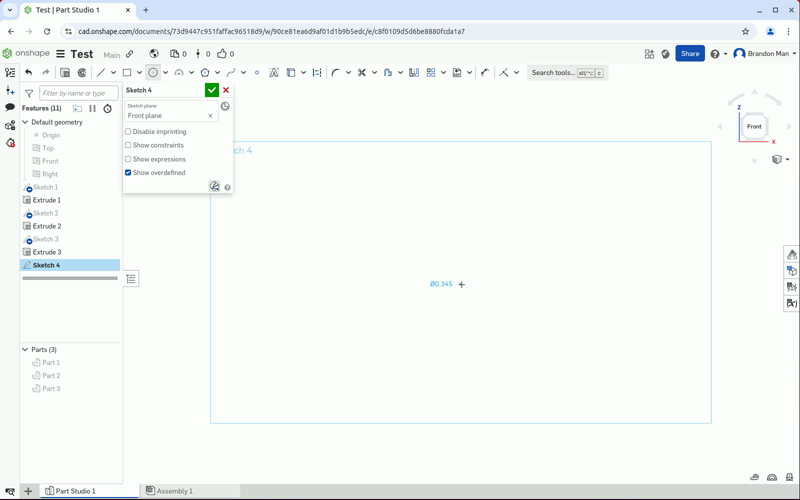
scroll(6)
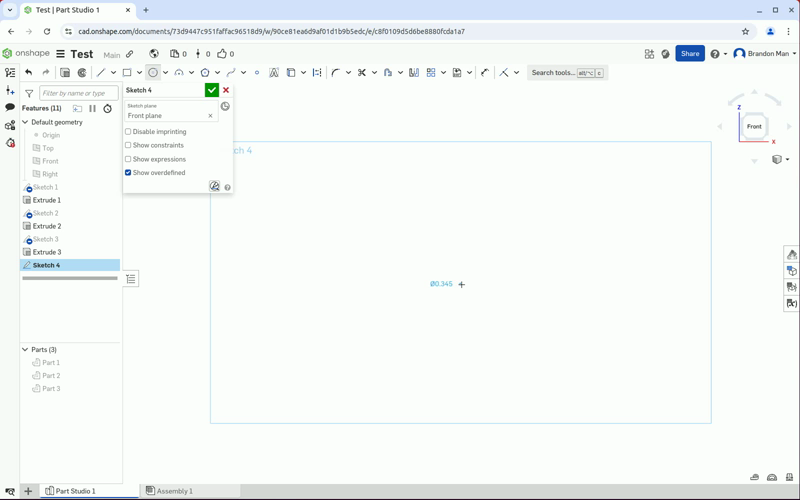
scroll(6)
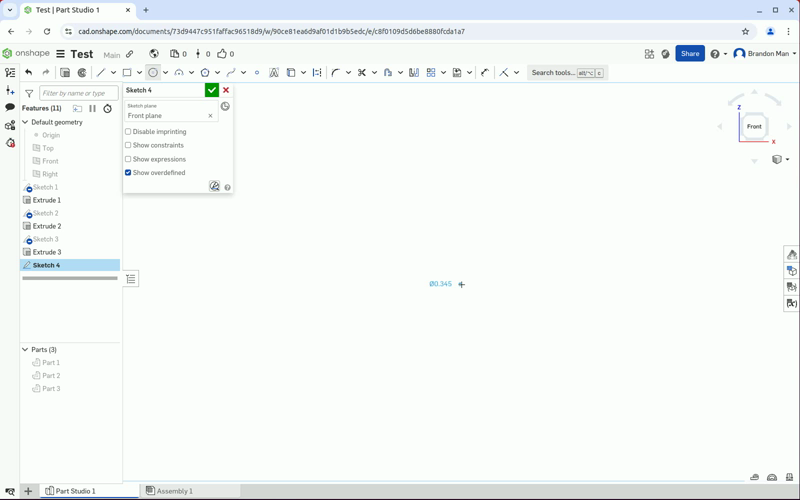
scroll(6)
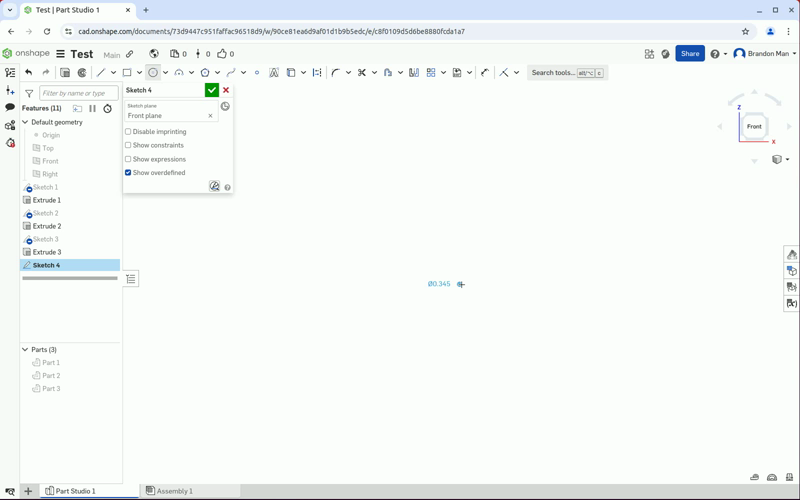
scroll(6)
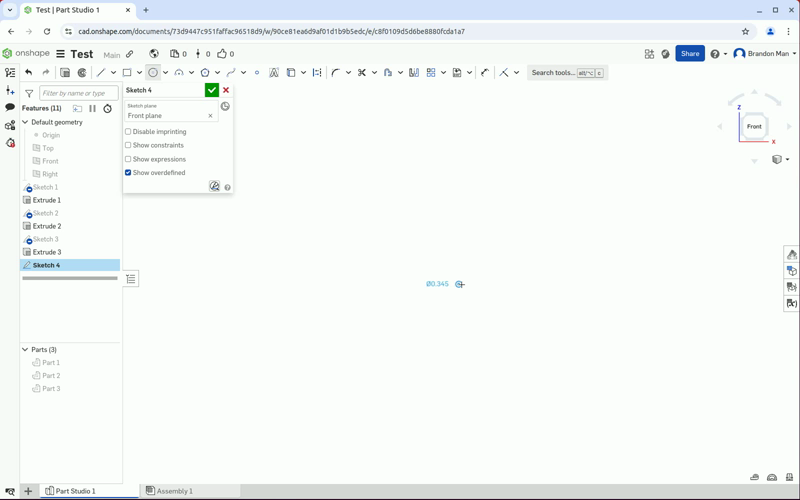
scroll(6)
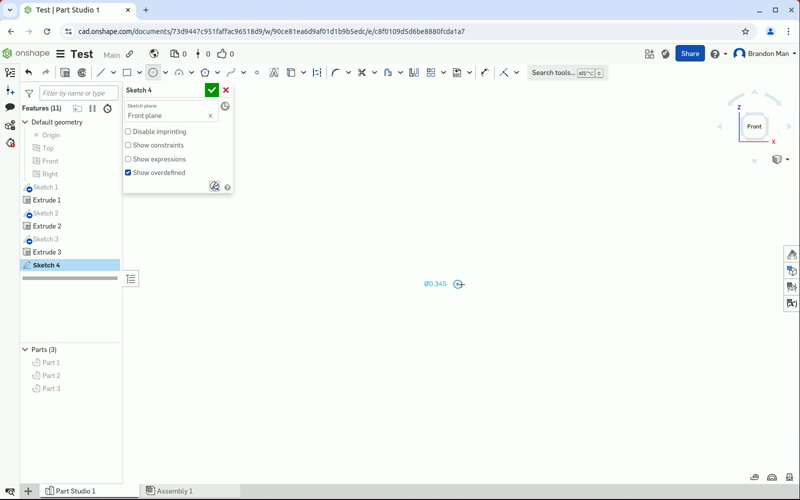
scroll(6)
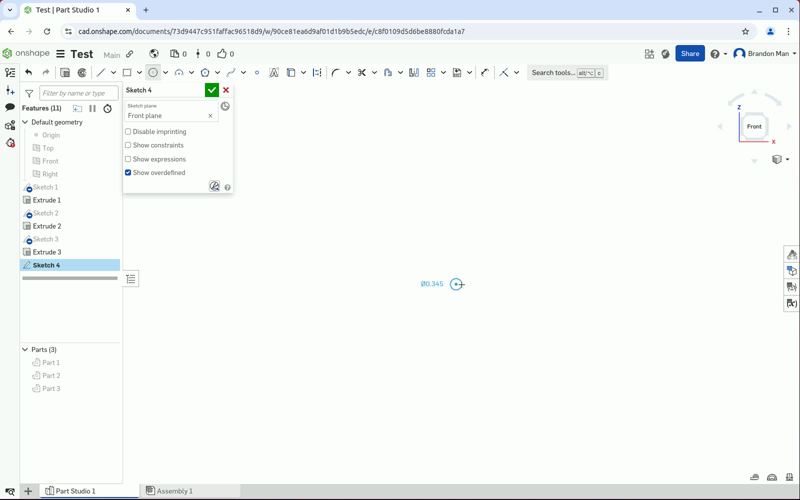
scroll(6)
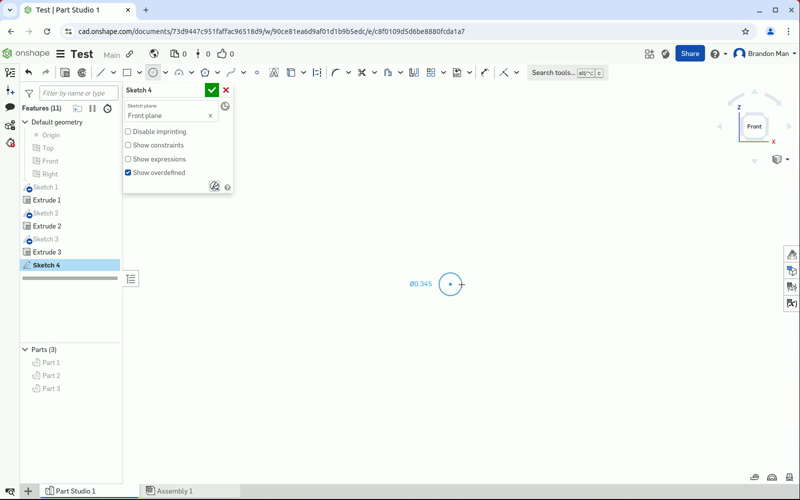
click(461, 284)
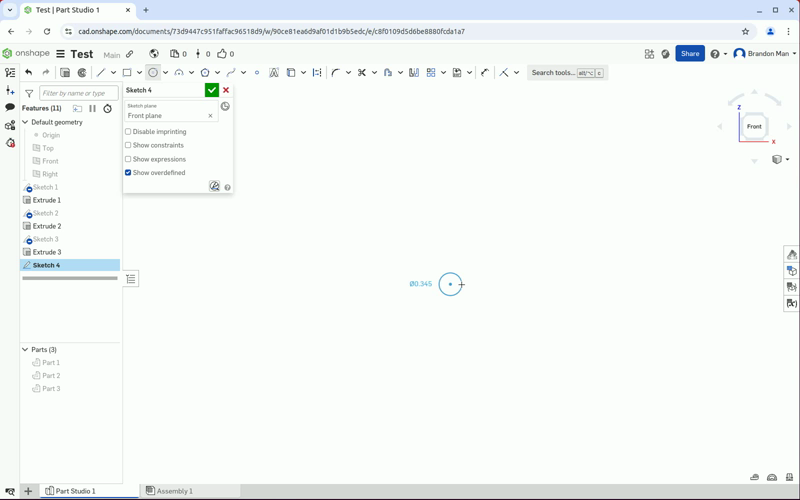
scroll(-6)
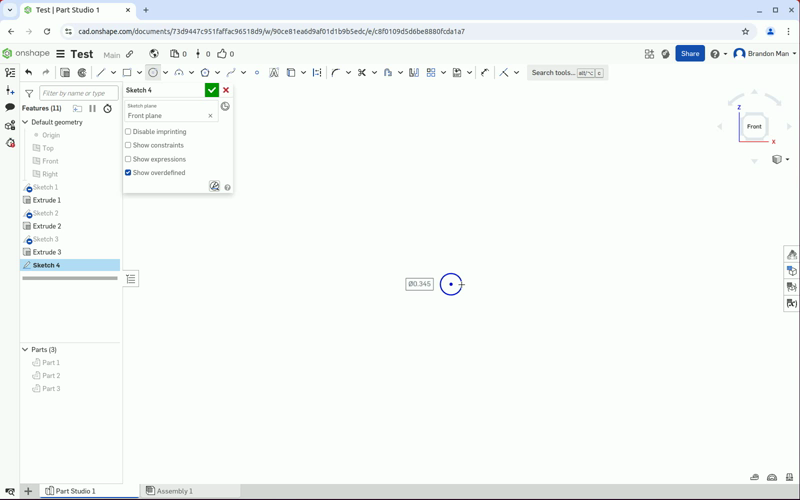
scroll(-6)
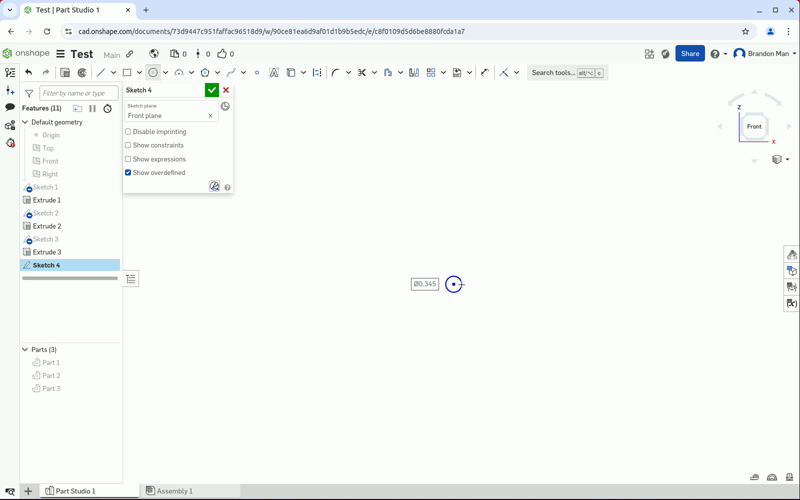
scroll(-6)
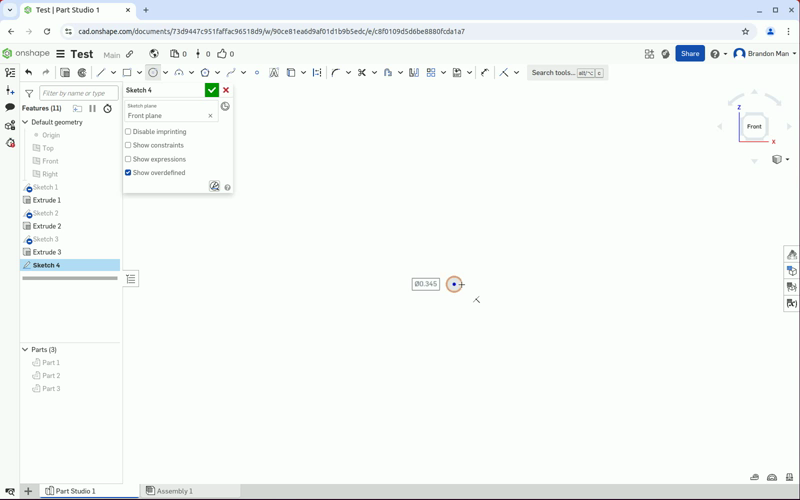
scroll(-6)
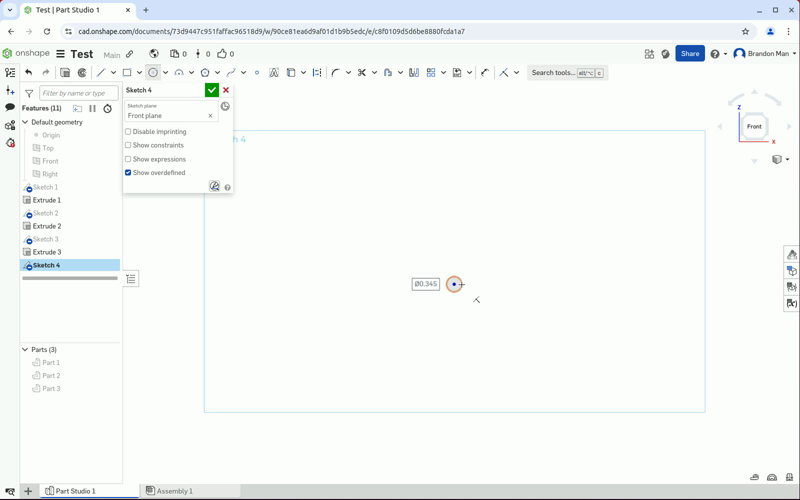
scroll(-6)
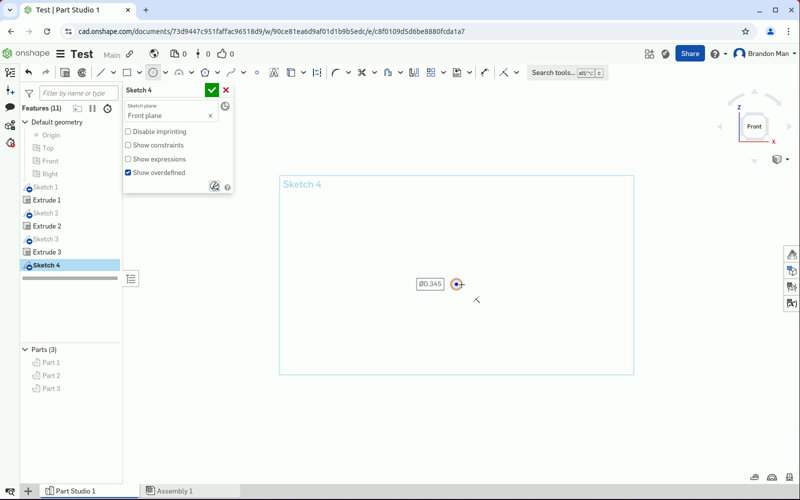
scroll(-6)
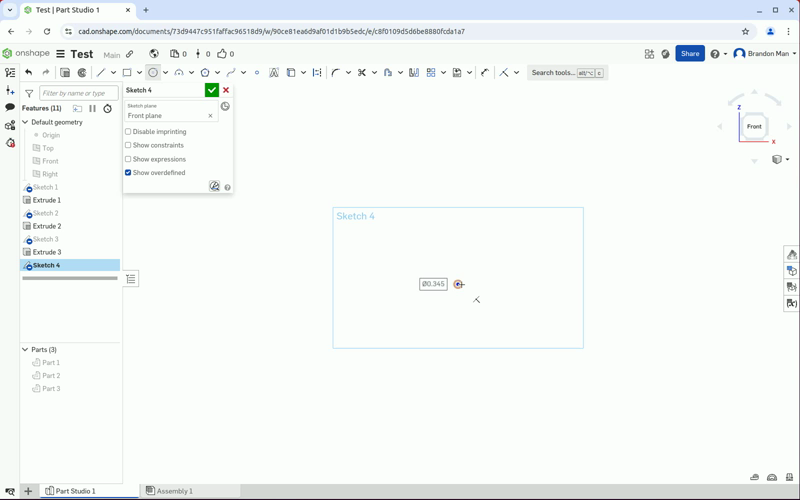
scroll(-6)
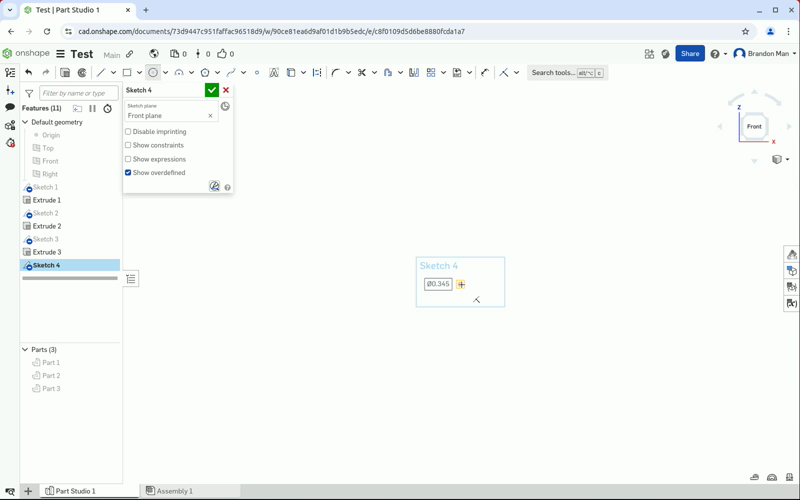
key(esc)
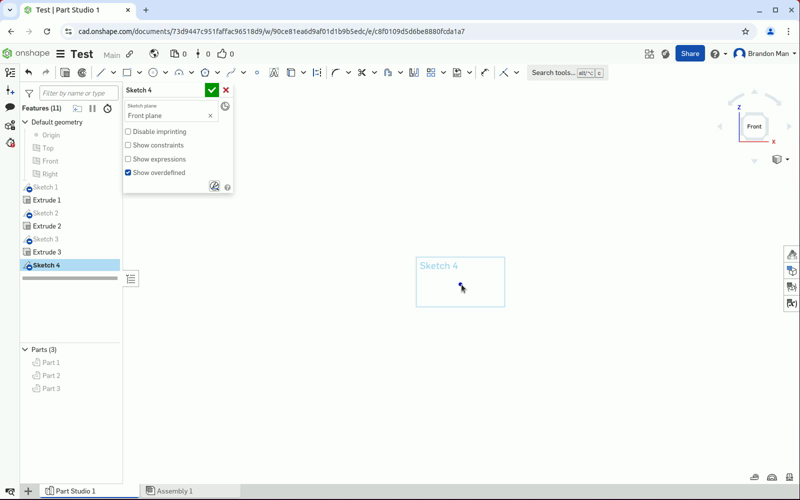
mouse_move(461, 284)
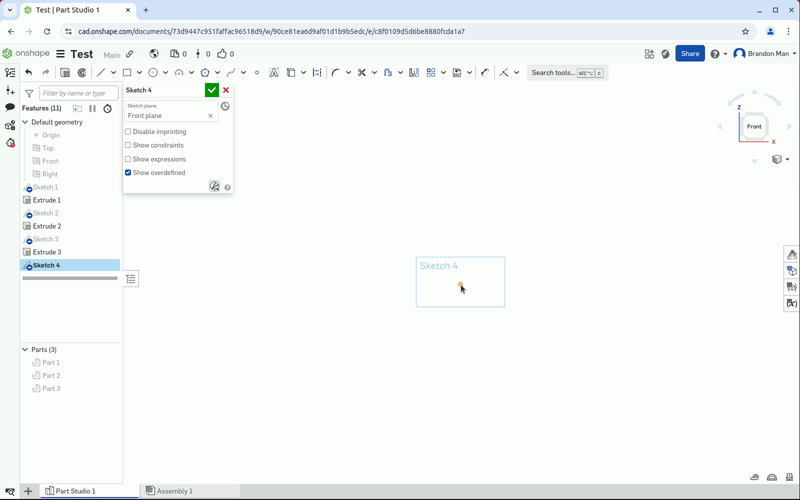
scroll(6)
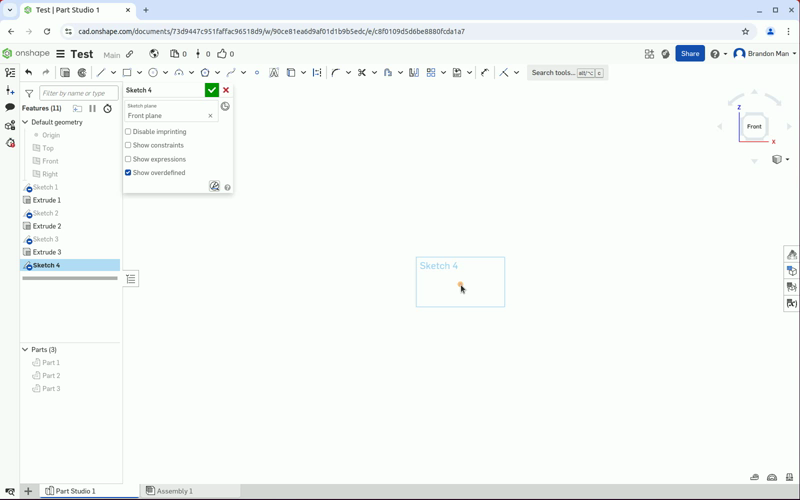
scroll(6)
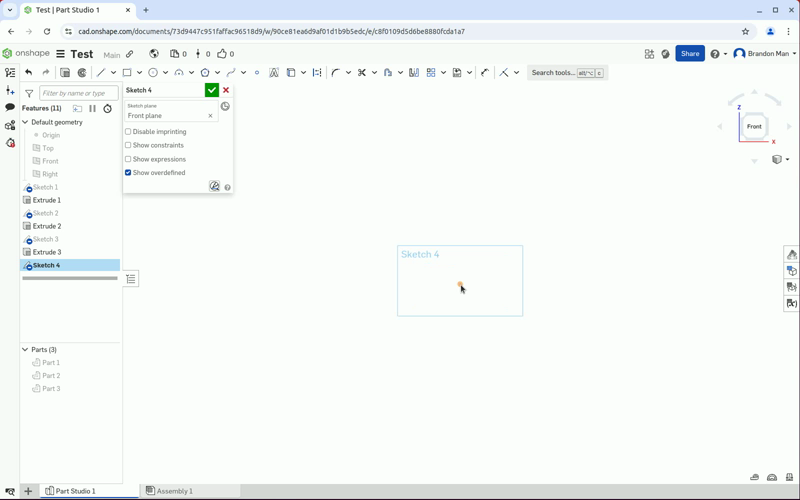
scroll(6)
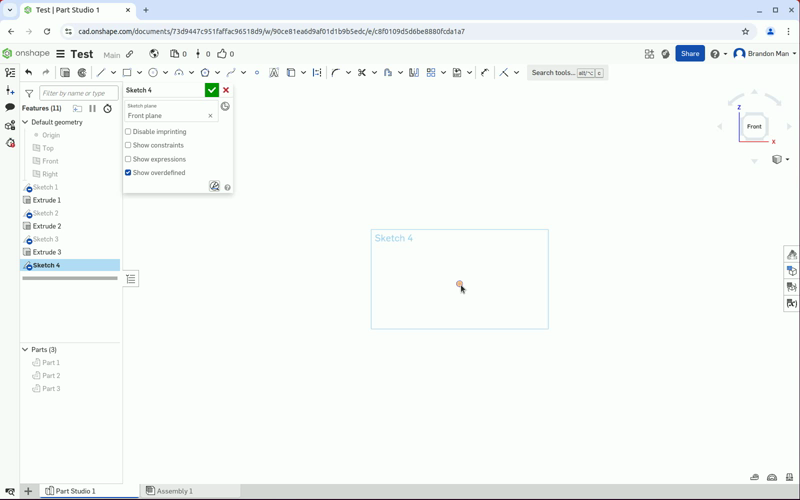
scroll(6)
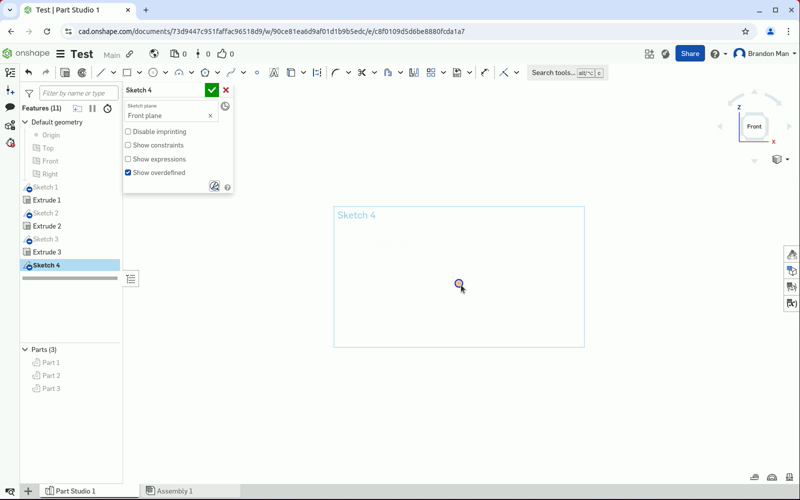
scroll(6)
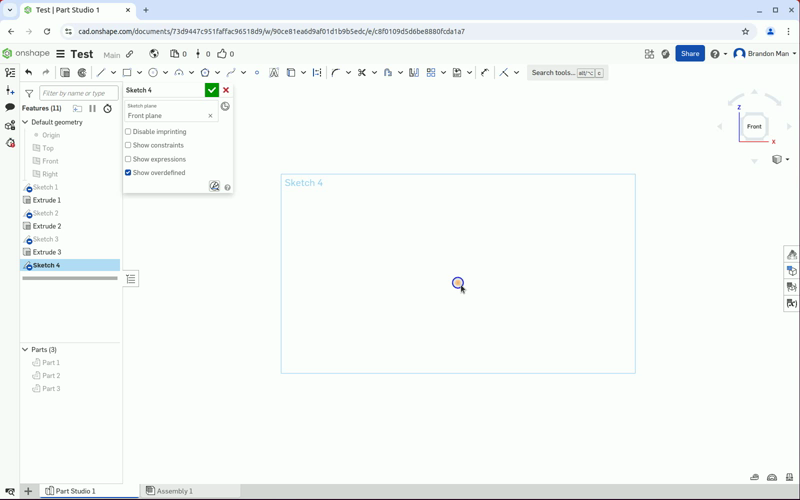
scroll(6)
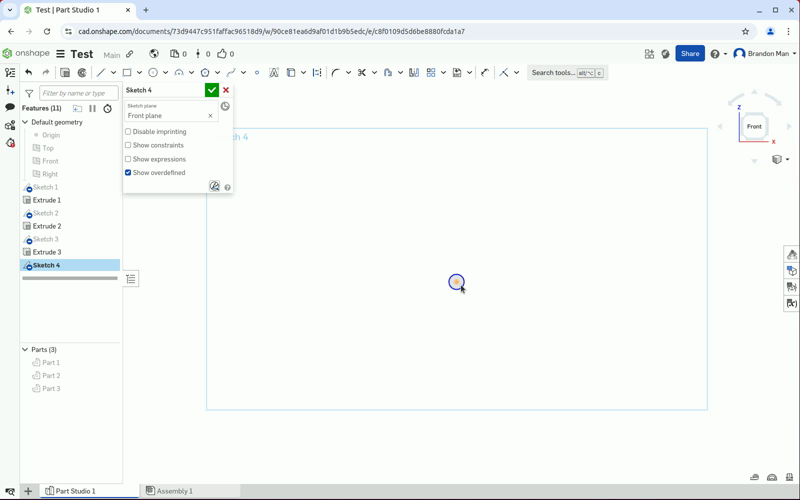
scroll(6)
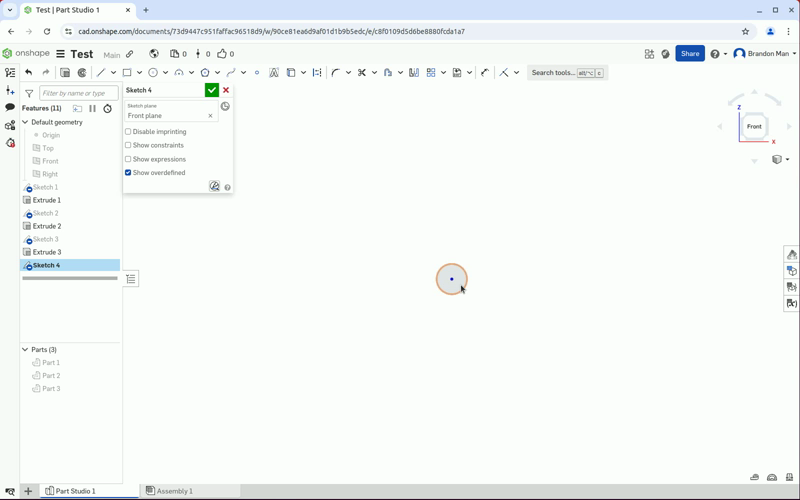
click(461, 284)
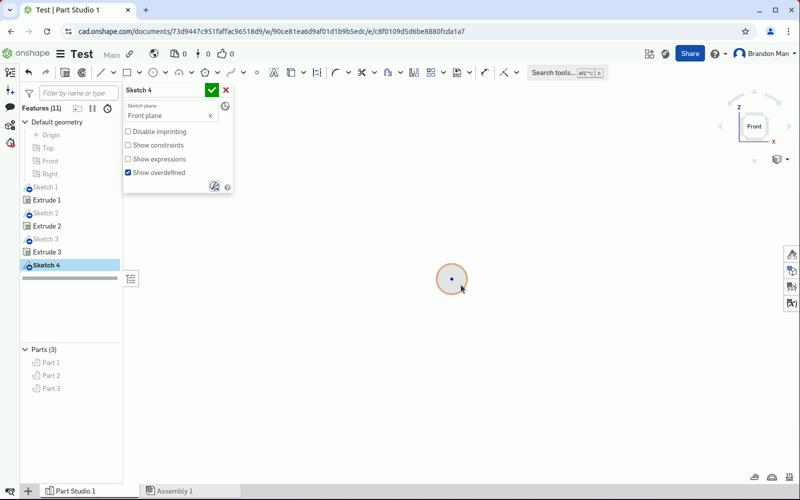
scroll(-6)
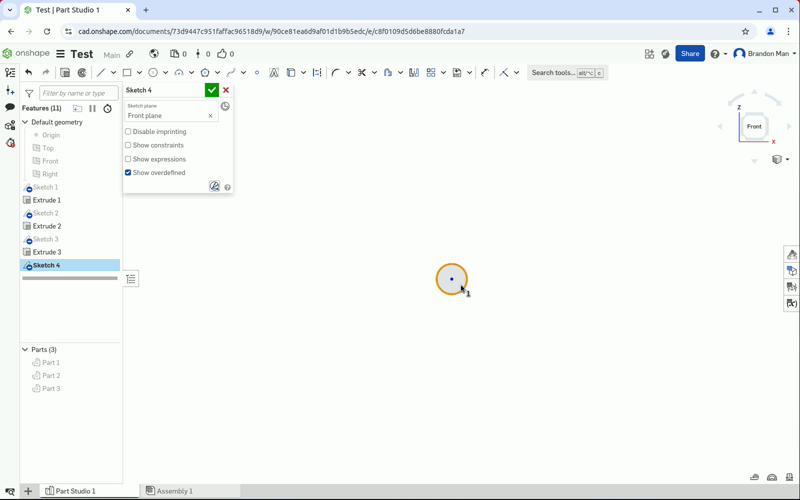
scroll(-6)
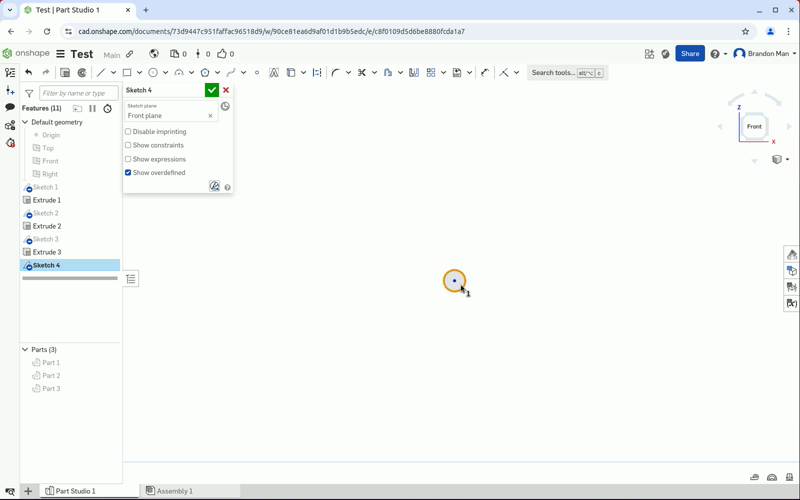
scroll(-6)
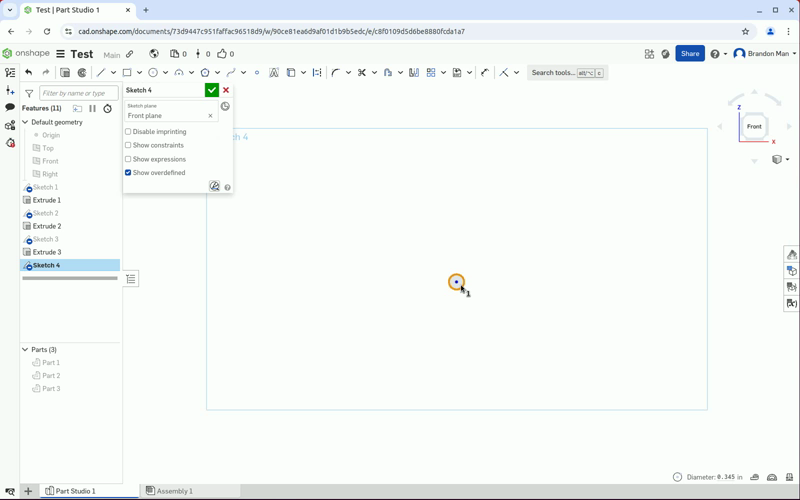
scroll(-6)
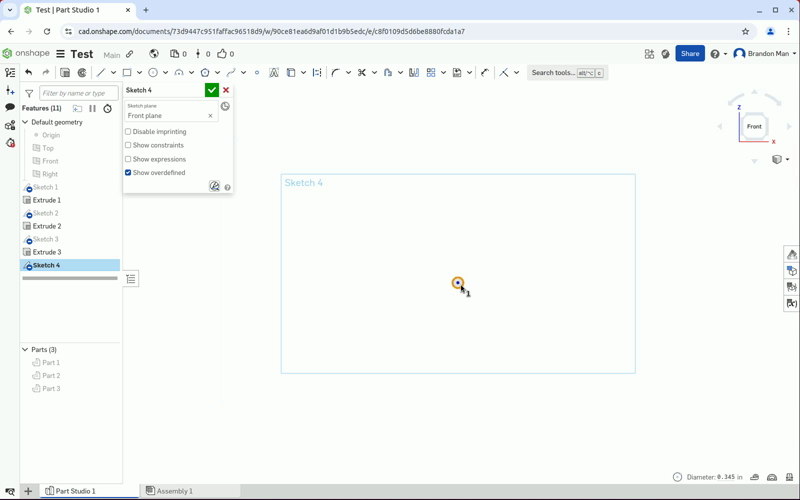
scroll(-6)
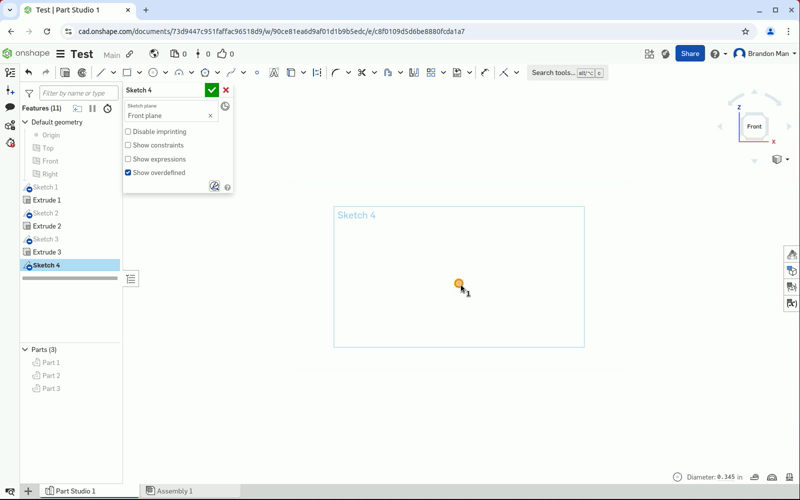
scroll(-6)
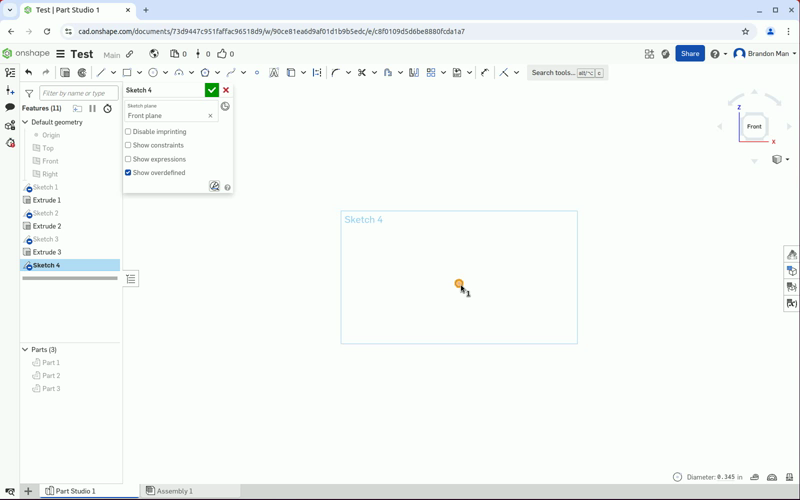
scroll(-6)
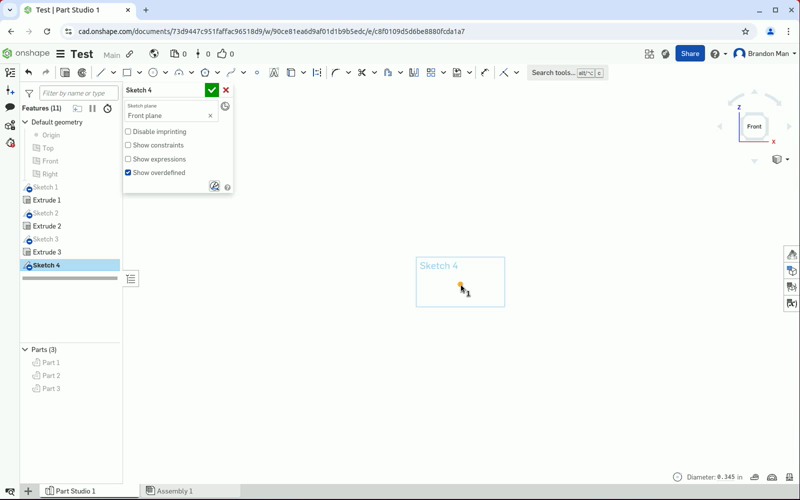
mouse_move(73, 352)
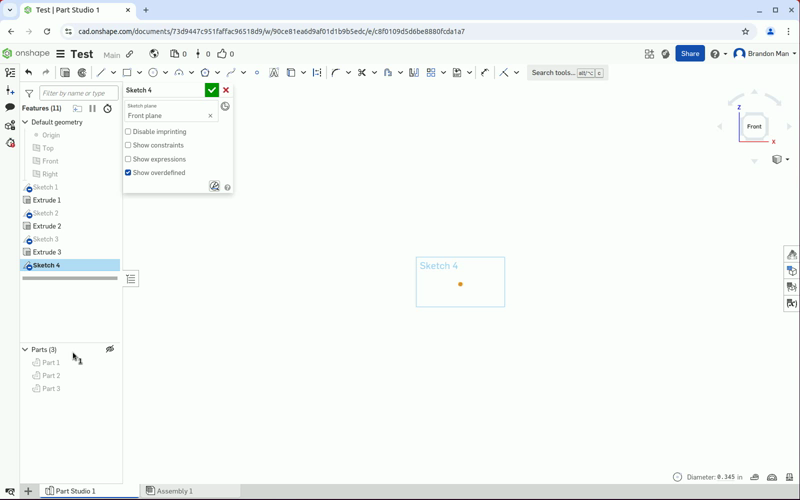
key(shift+y)
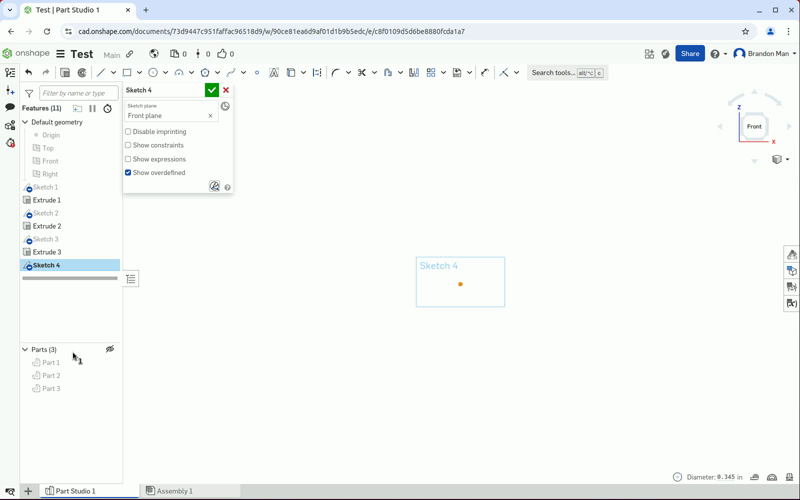
key(shift+e)
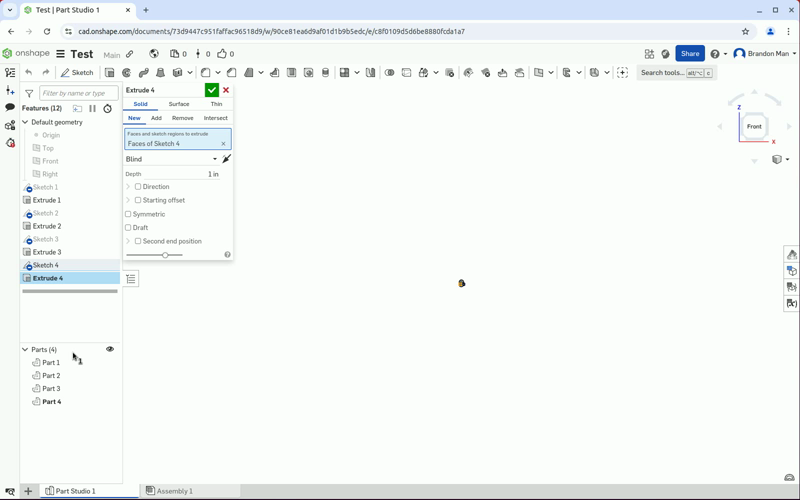
mouse_move(143, 106)
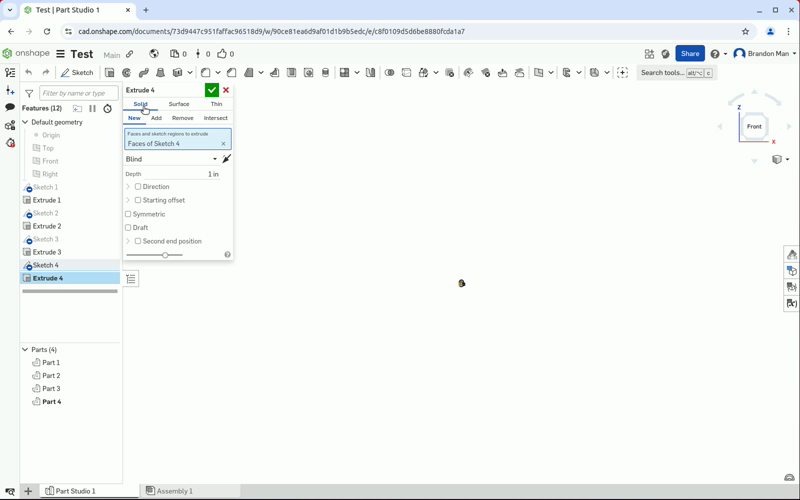
click(143, 106)
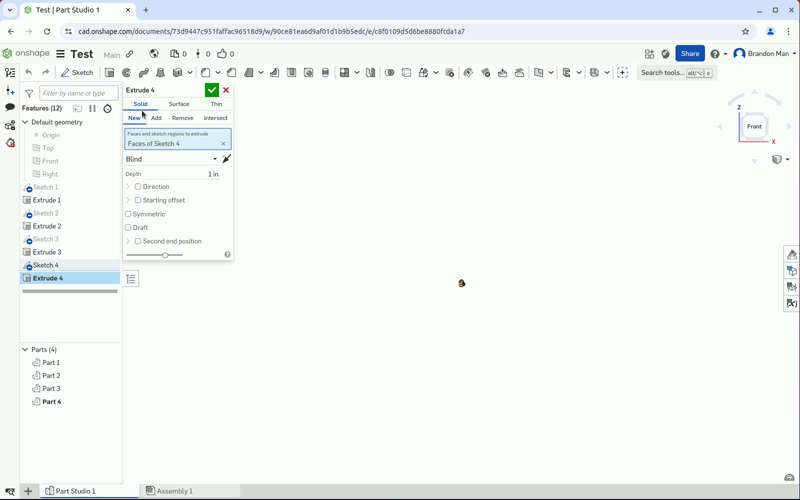
mouse_move(137, 120)
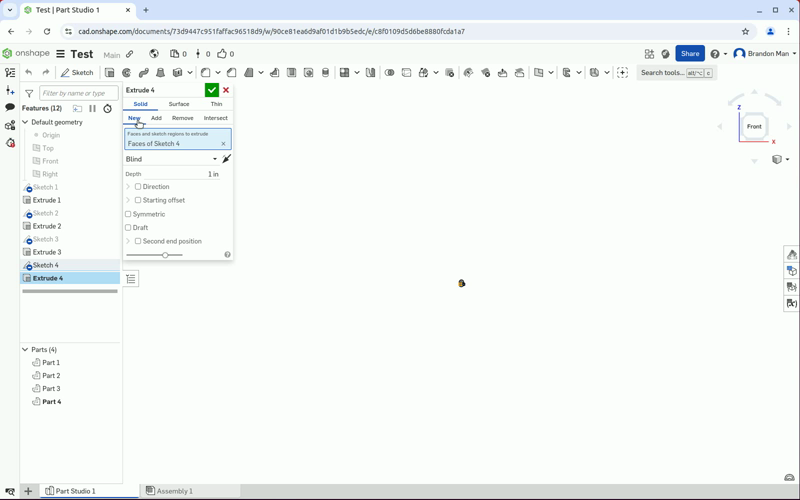
click(137, 120)
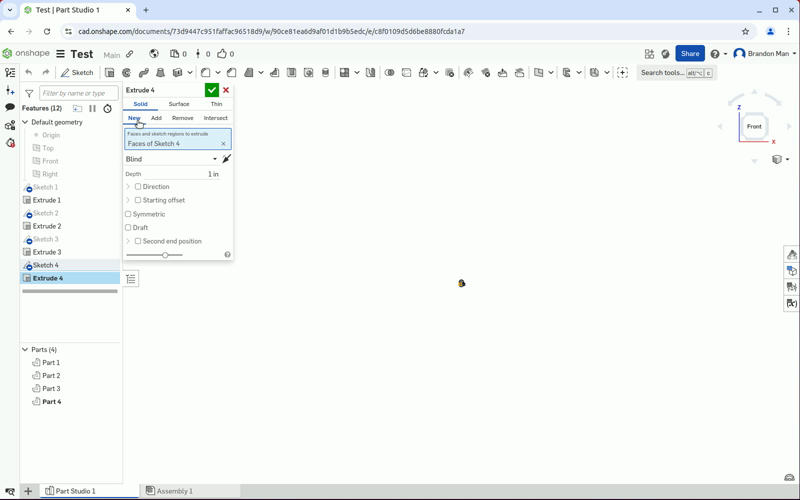
key(tab, 4)
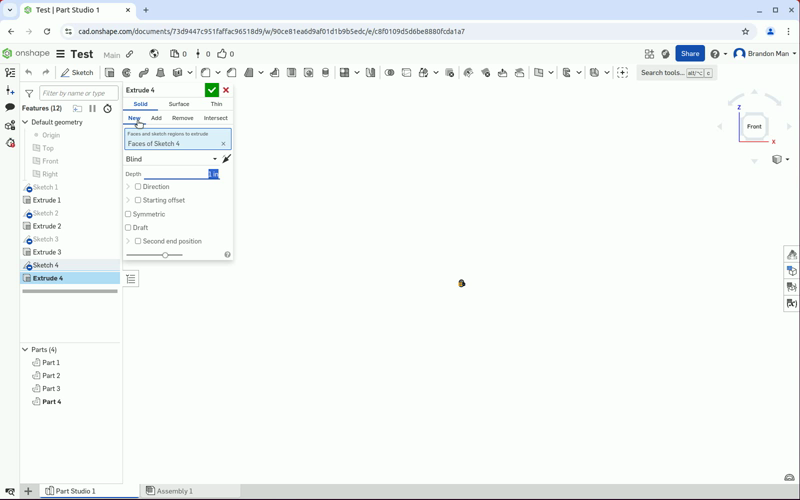
text(23.108)
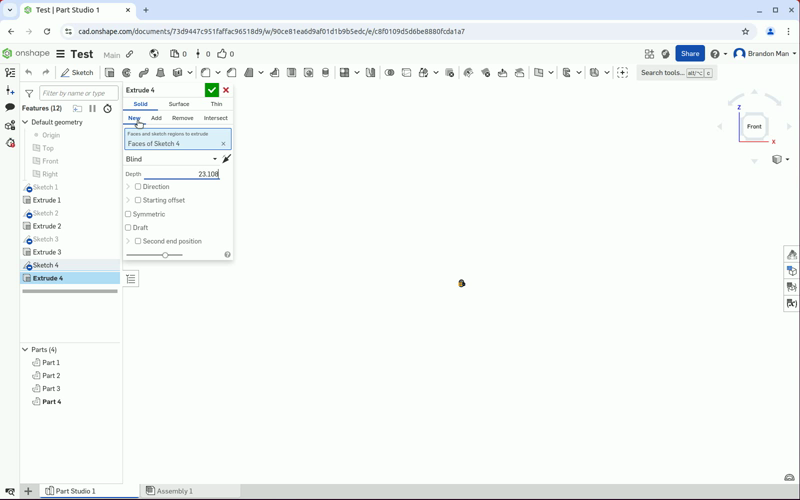
key(enter)
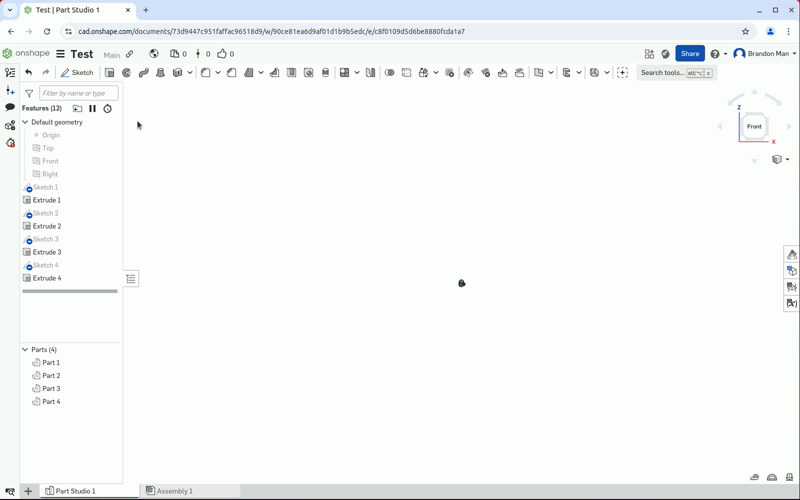
key(shift+h)
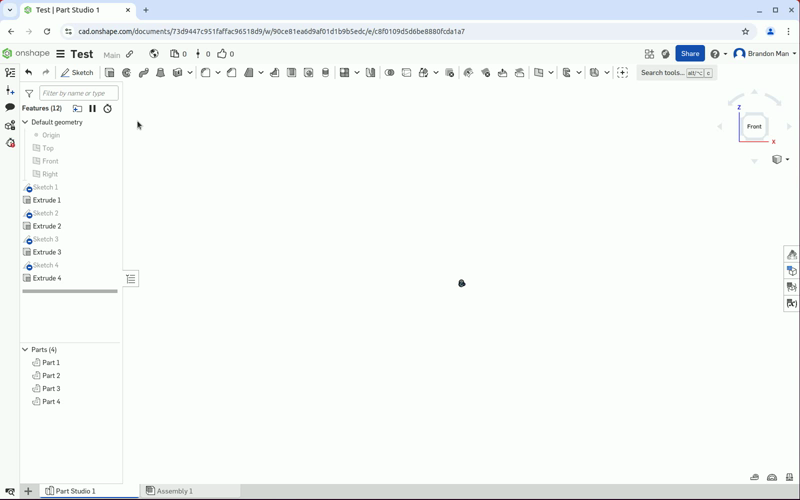
key(shift+h)
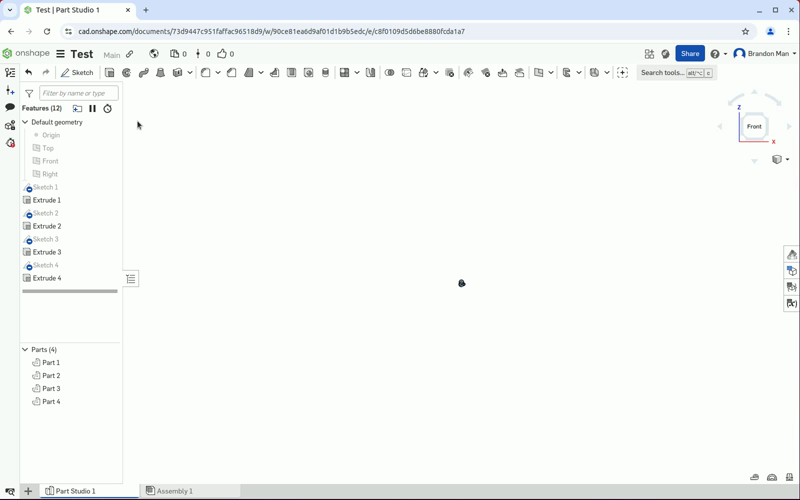
mouse_move(73, 189)
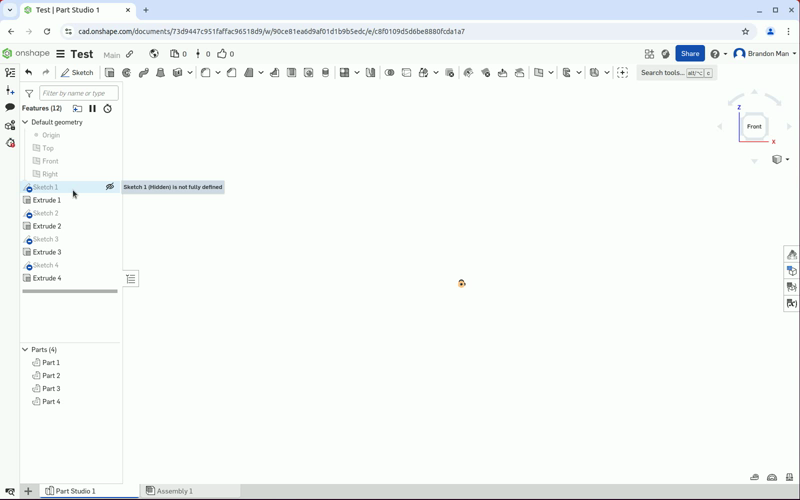
click(73, 189)
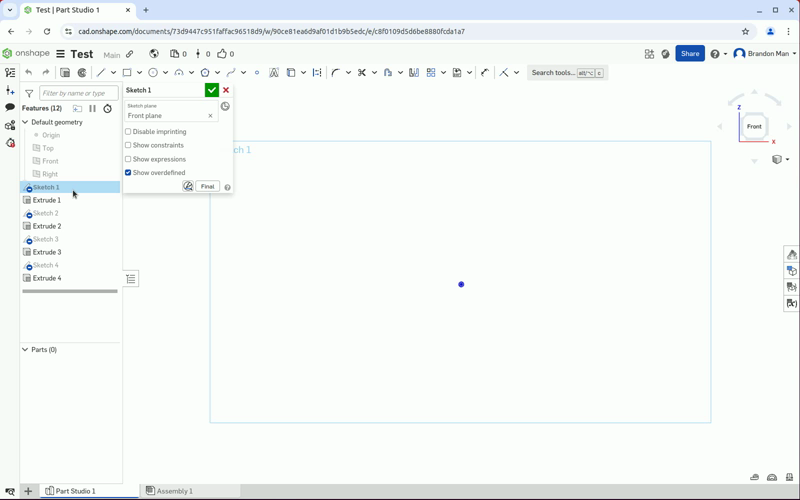
mouse_move(229, 92)
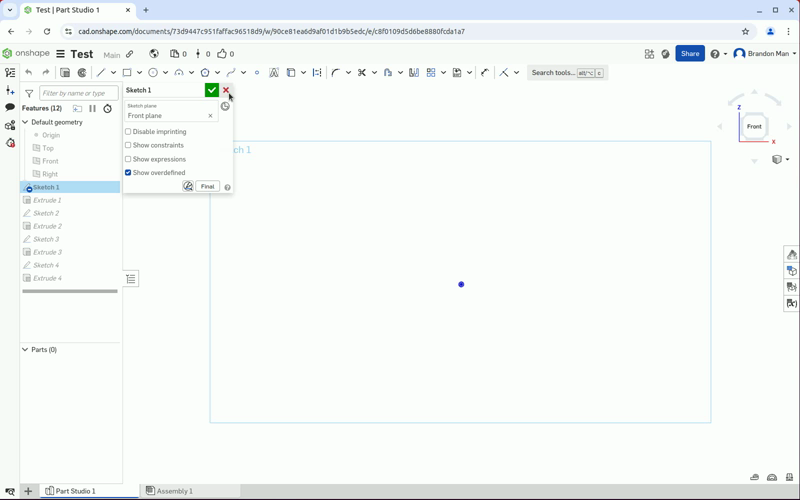
click(229, 92)
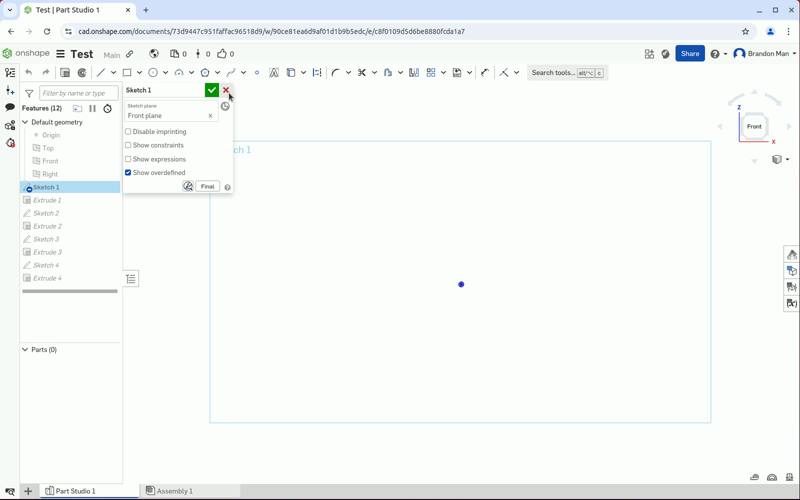
key(shift+s)
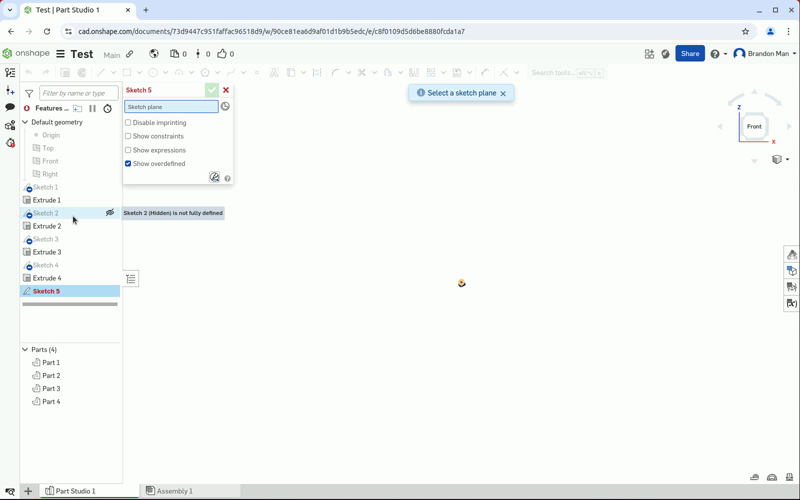
scroll(3)
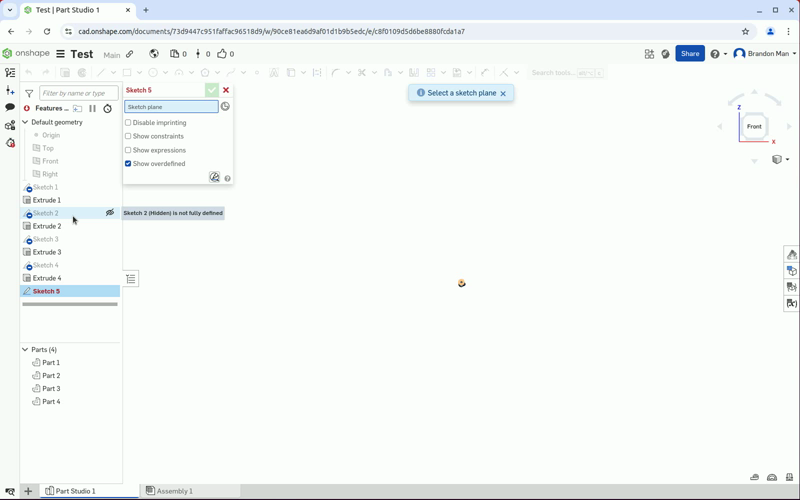
mouse_move(73, 163)
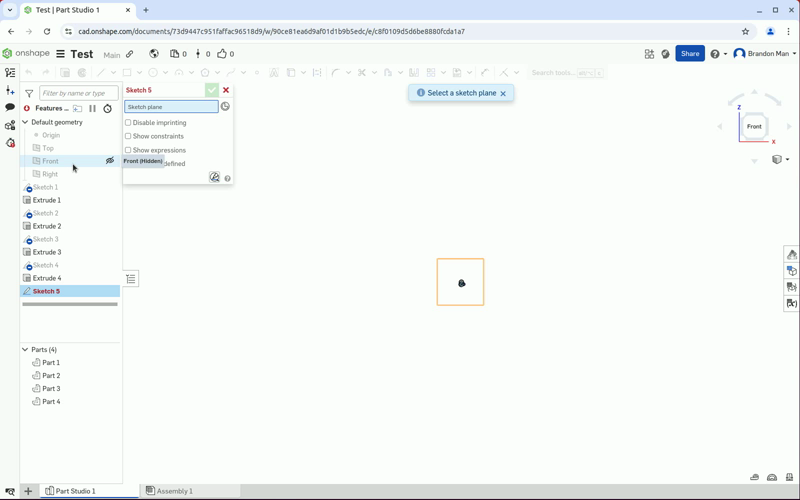
click(73, 163)
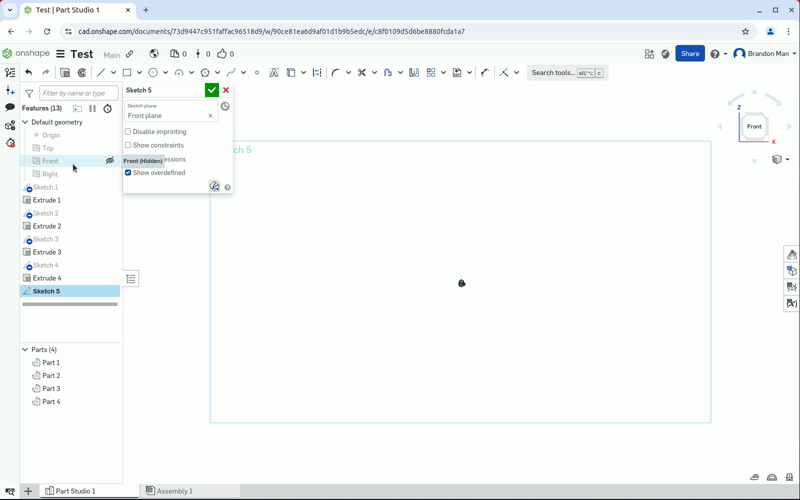
mouse_move(73, 352)
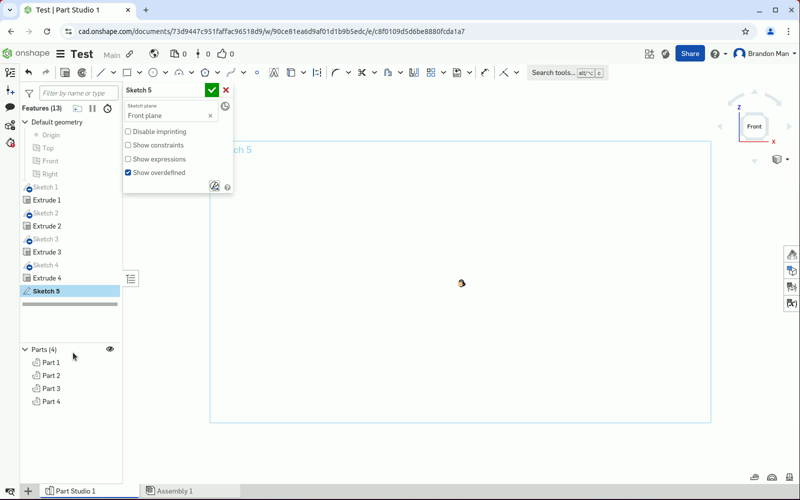
key(y)
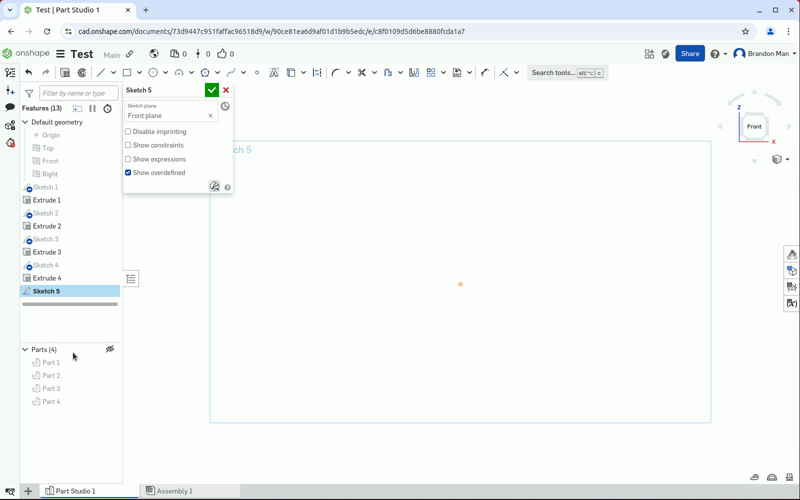
key(c)
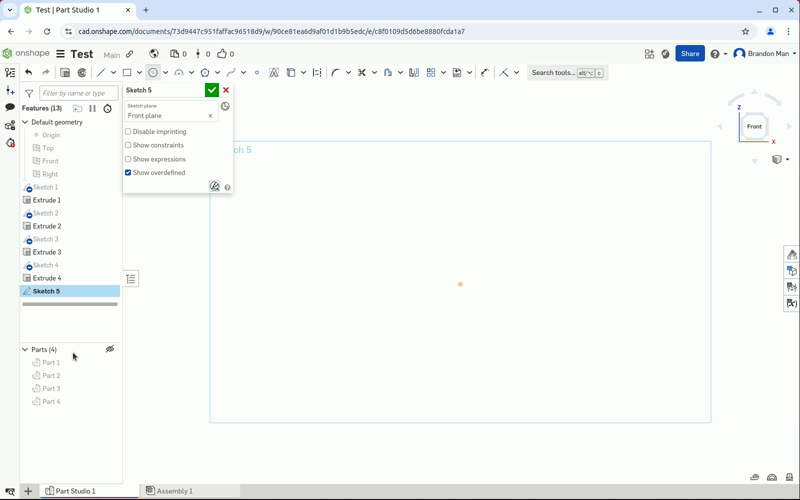
key_down(shift)
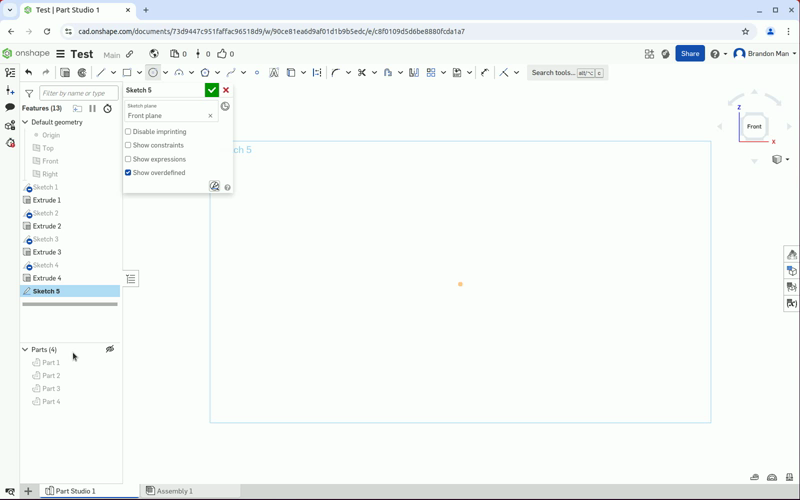
mouse_move(463, 282)
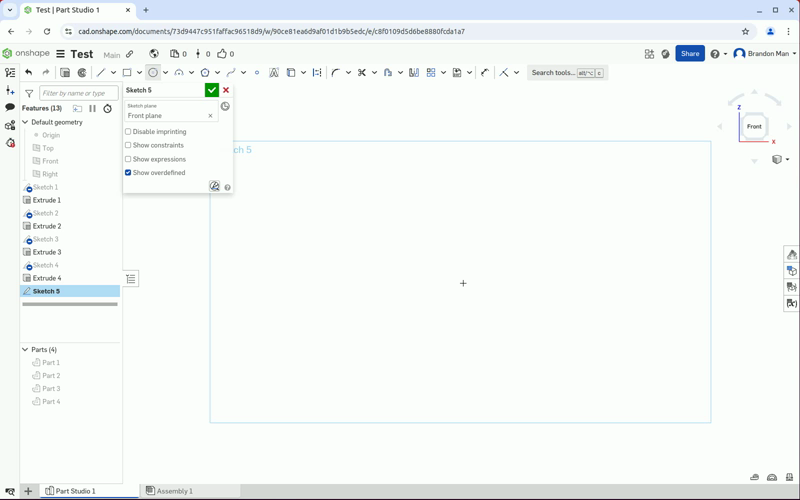
click(463, 282)
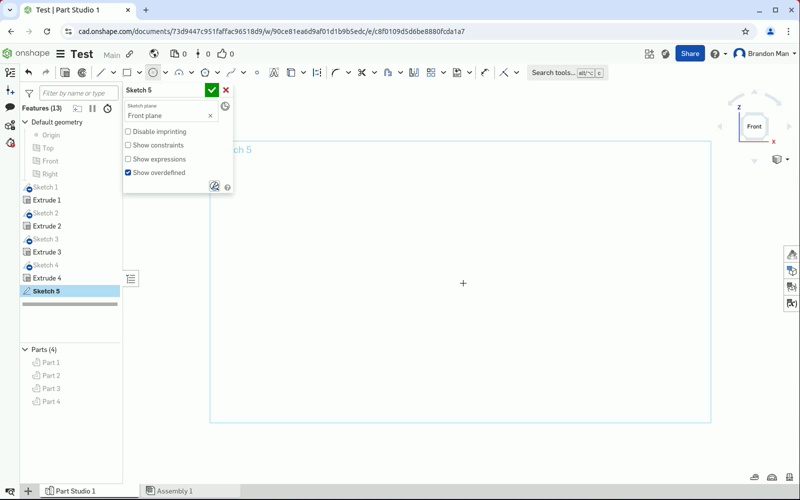
key_up(shift)
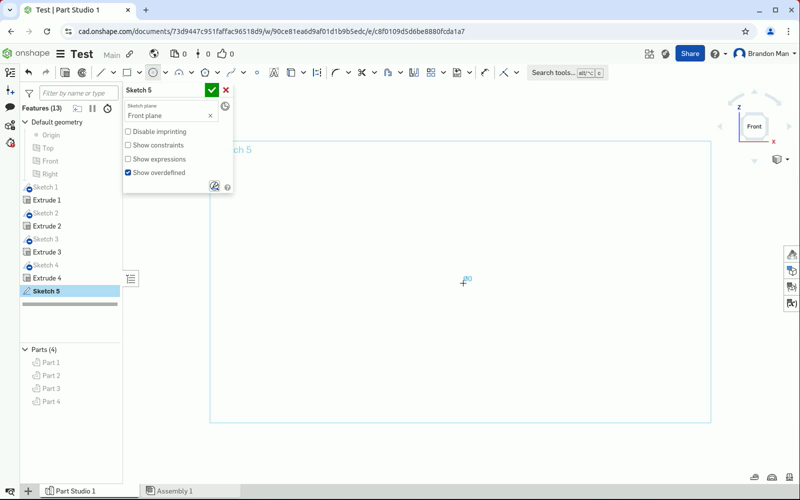
mouse_move(464, 282)
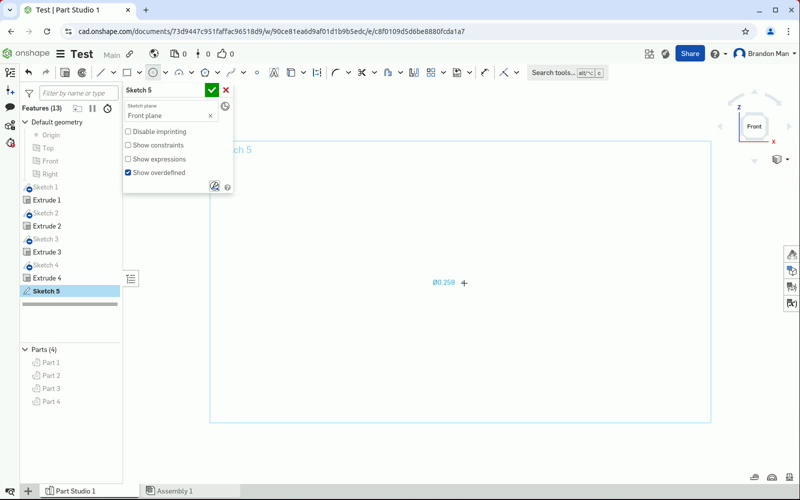
scroll(6)
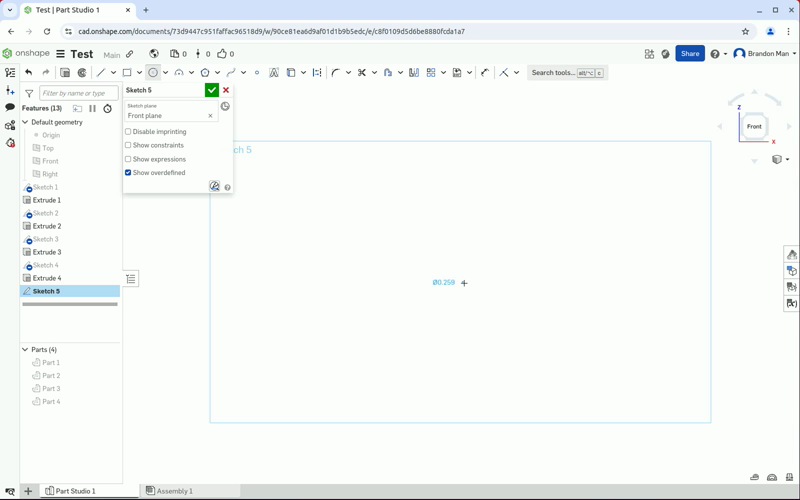
scroll(6)
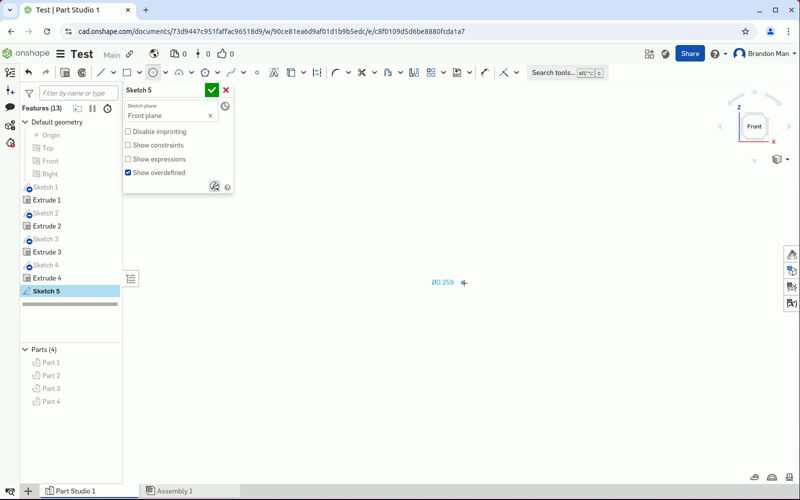
scroll(6)
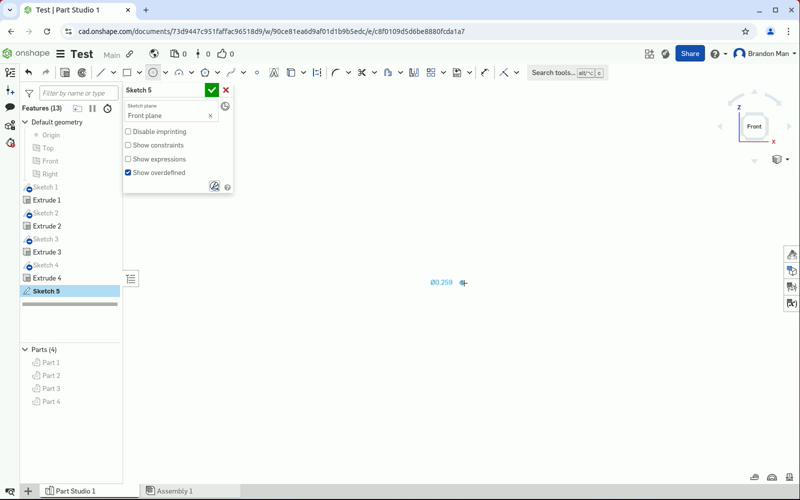
scroll(6)
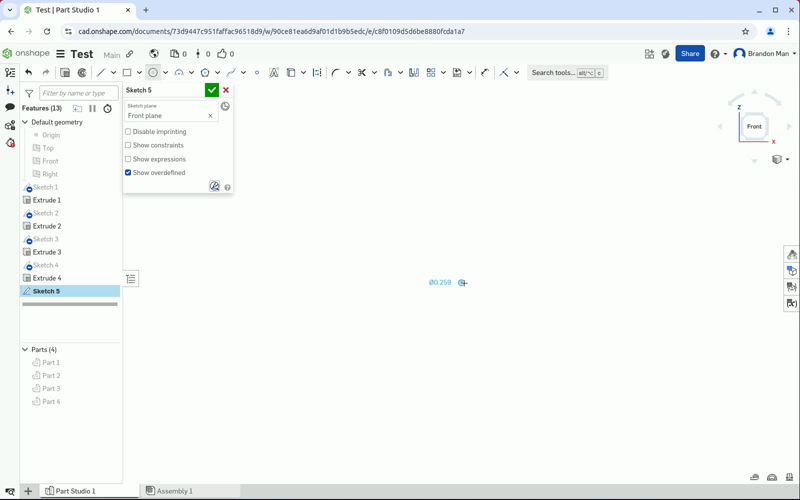
scroll(6)
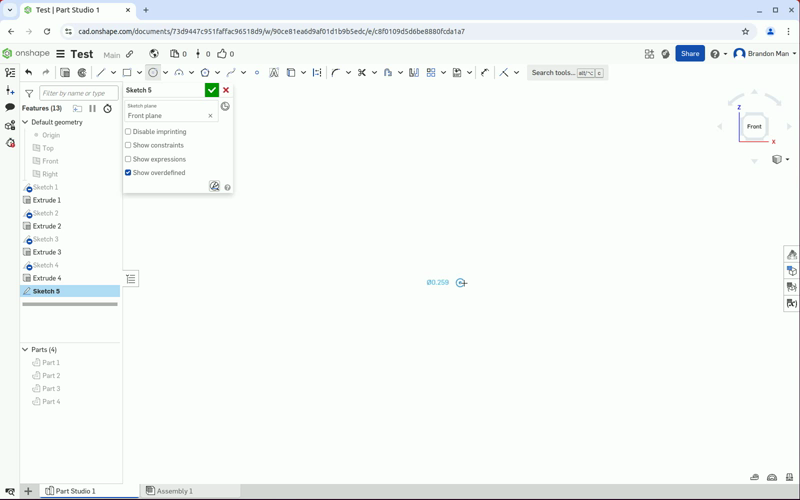
scroll(6)
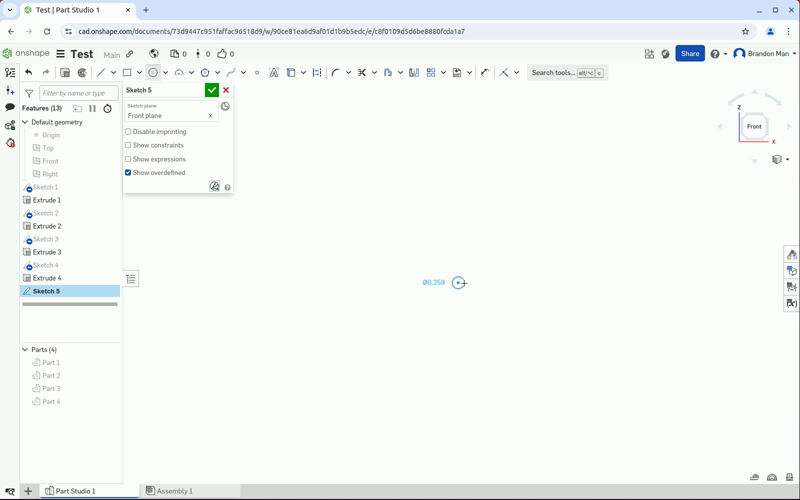
scroll(6)
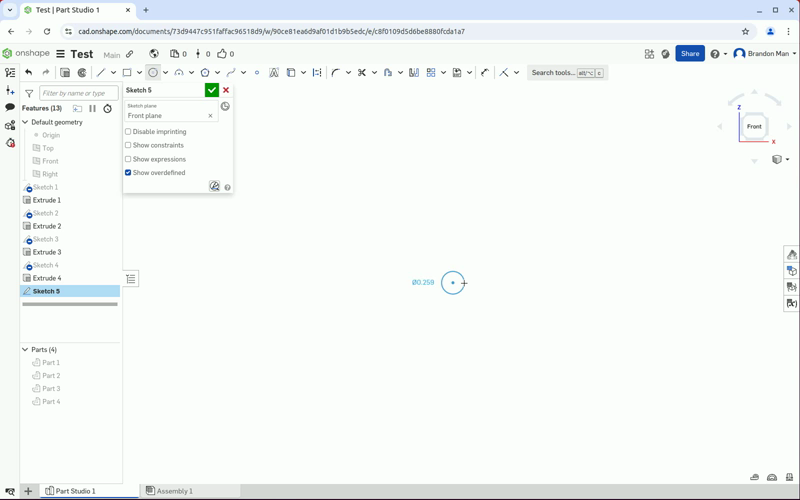
click(464, 282)
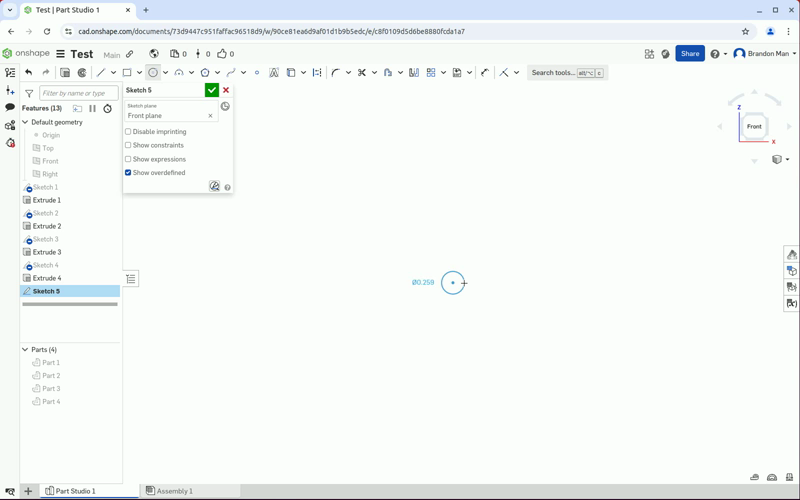
scroll(-6)
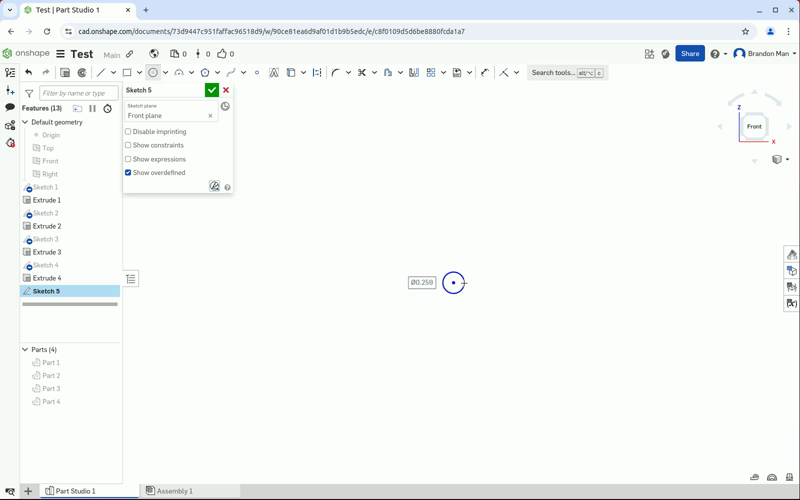
scroll(-6)
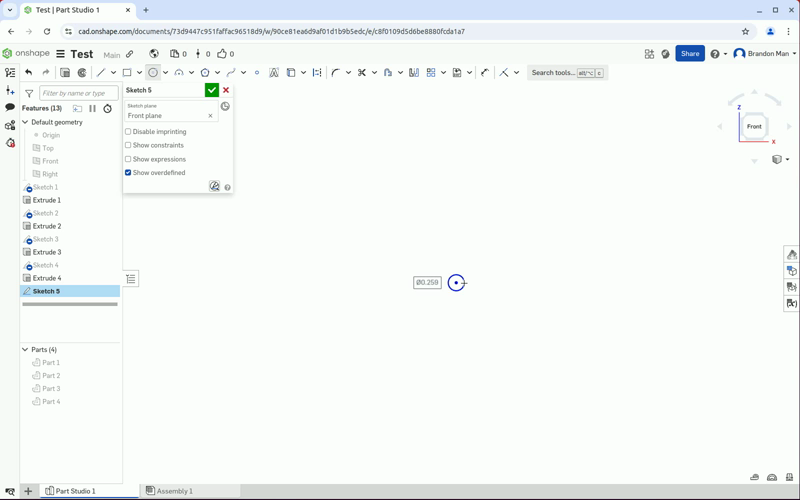
scroll(-6)
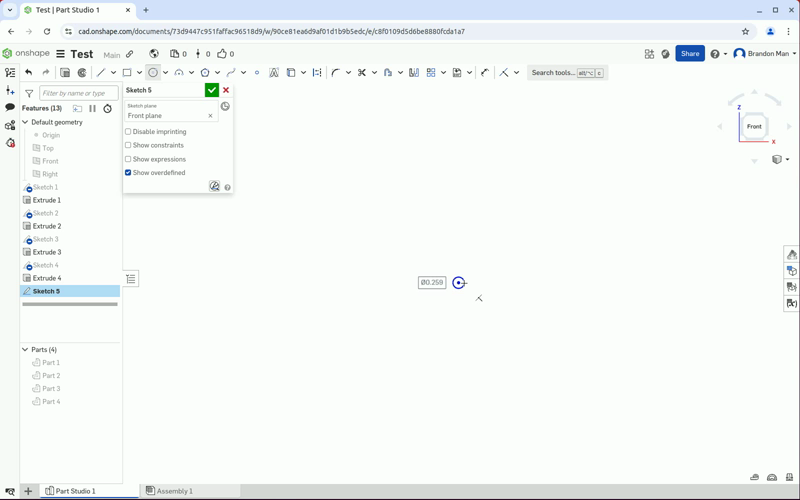
scroll(-6)
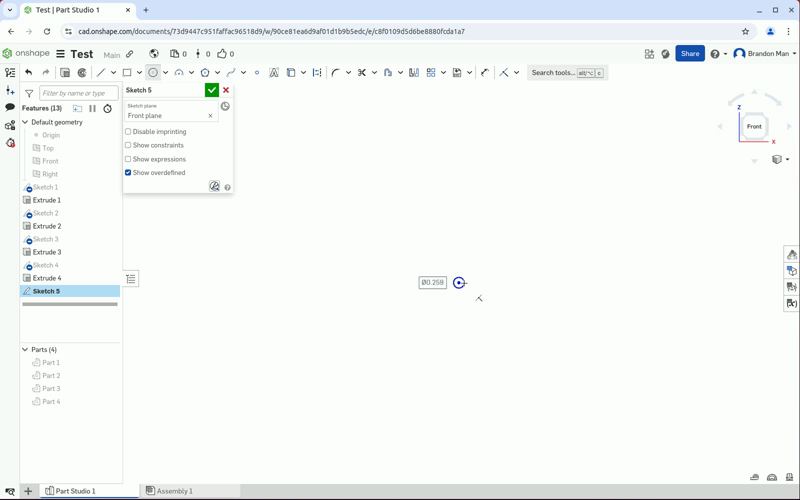
scroll(-6)
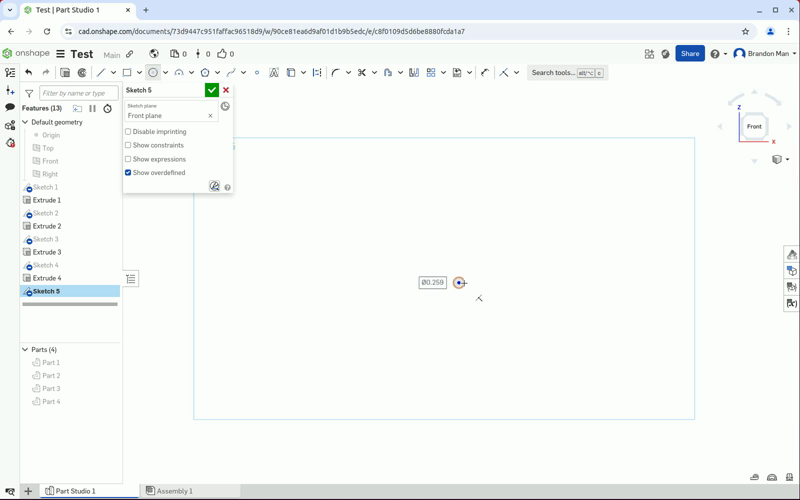
scroll(-6)
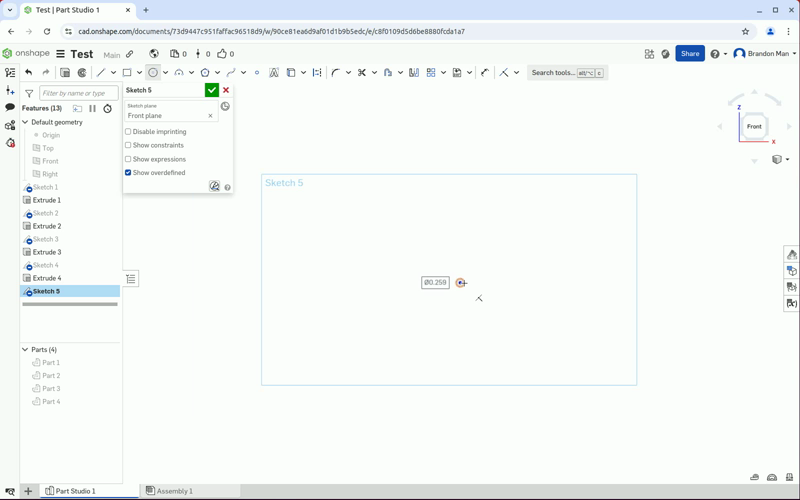
scroll(-6)
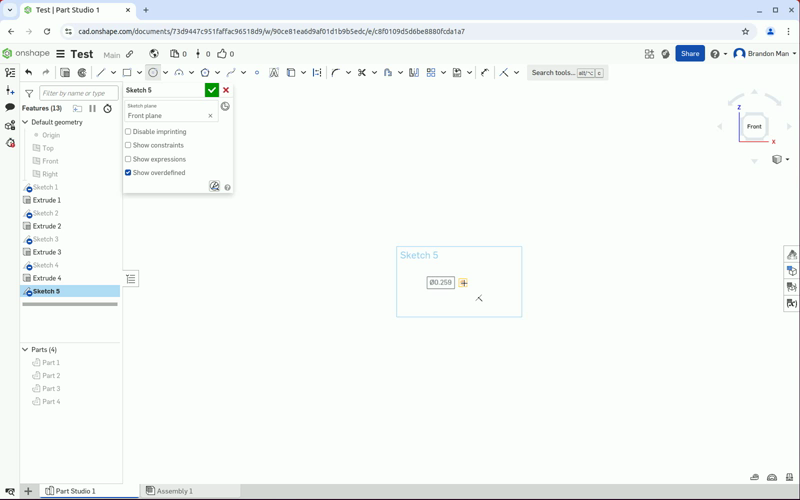
key(esc)
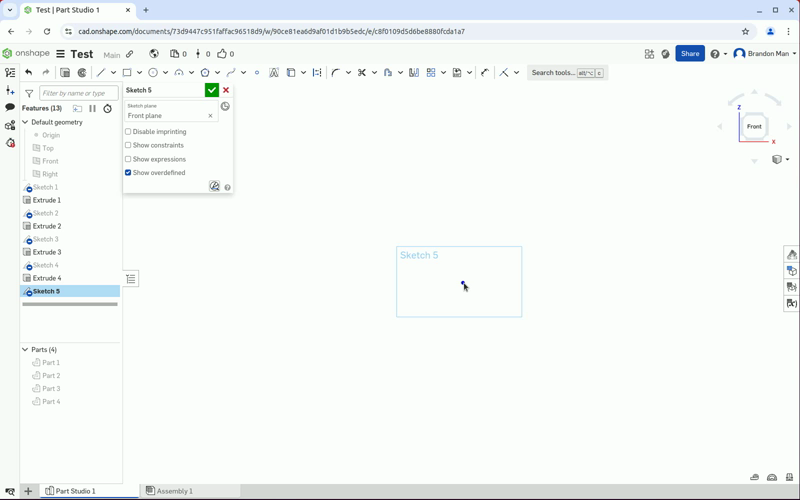
mouse_move(463, 283)
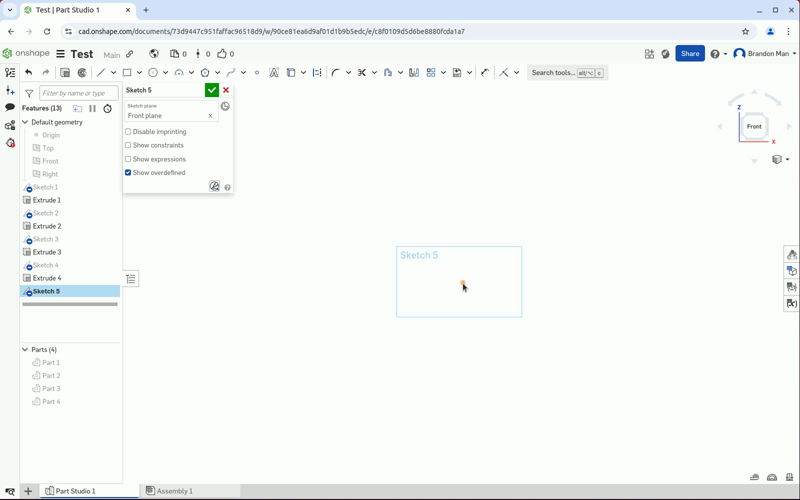
scroll(6)
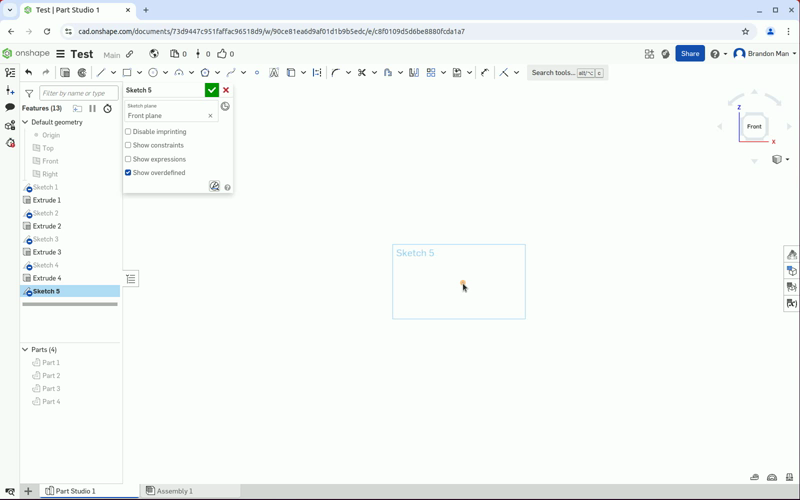
scroll(6)
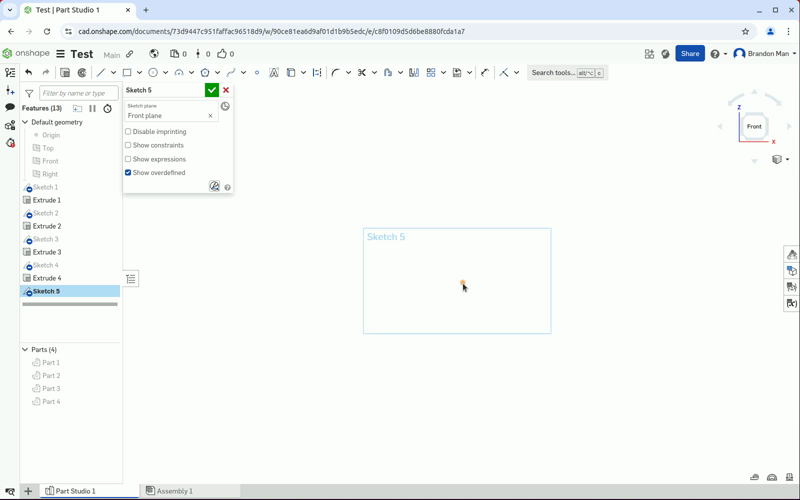
scroll(6)
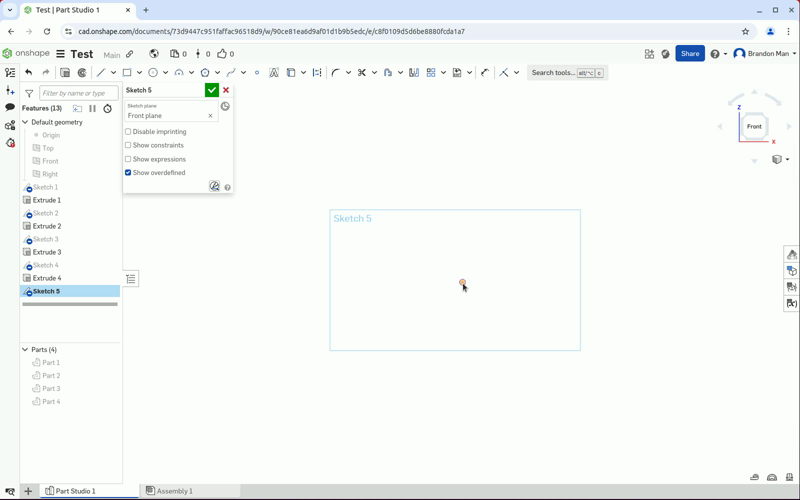
scroll(6)
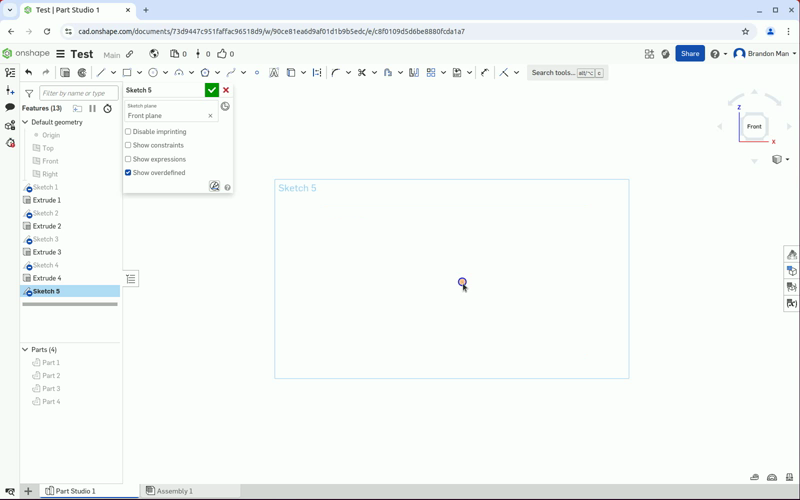
scroll(6)
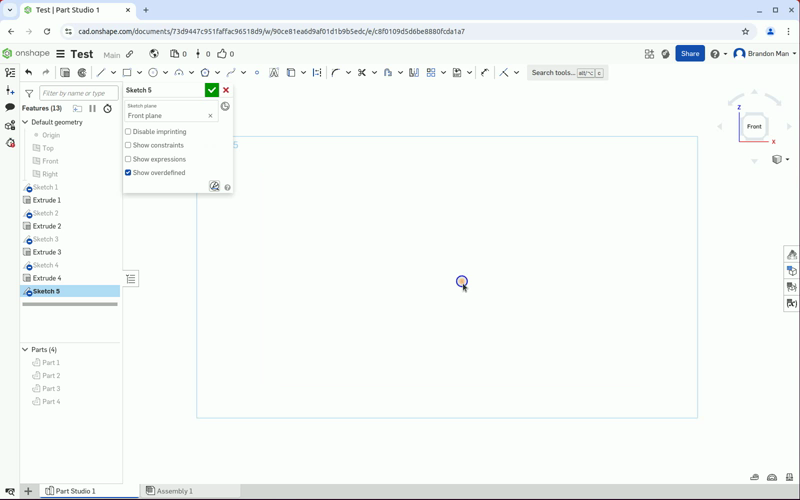
scroll(6)
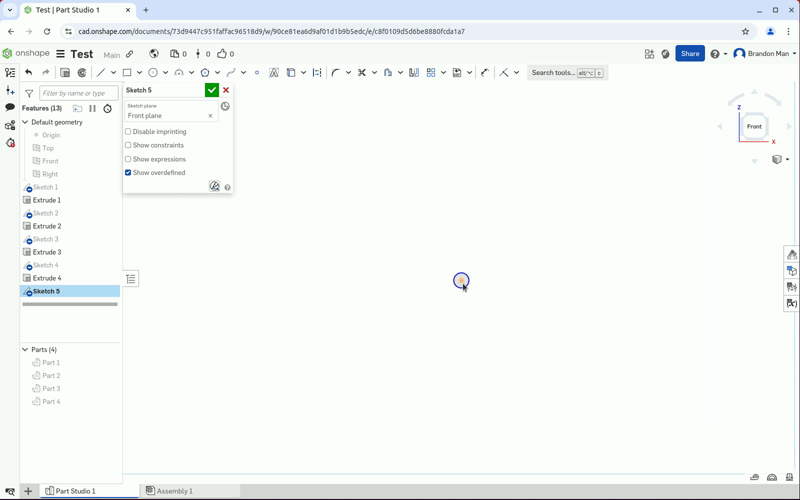
scroll(6)
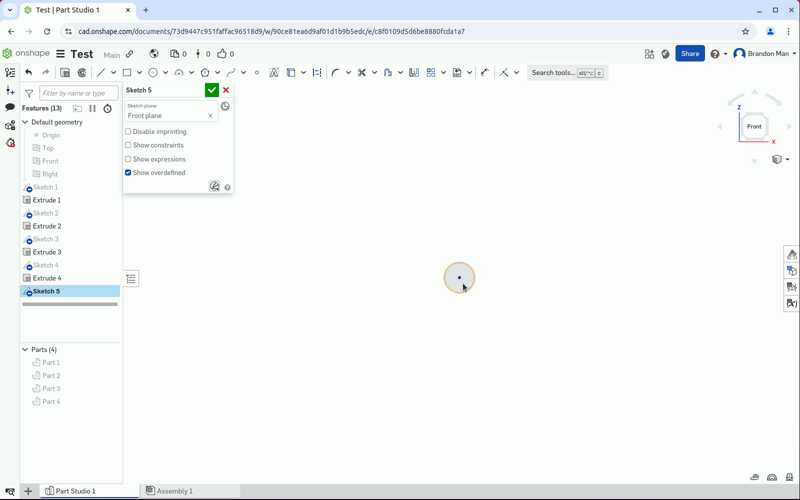
click(463, 283)
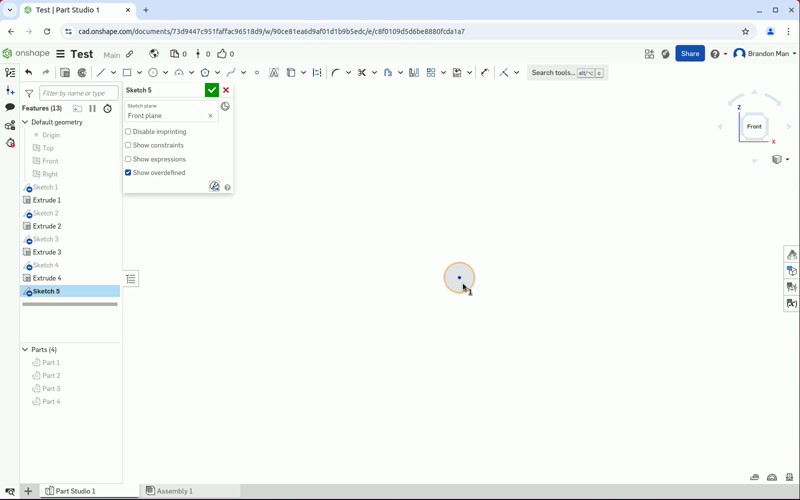
scroll(-6)
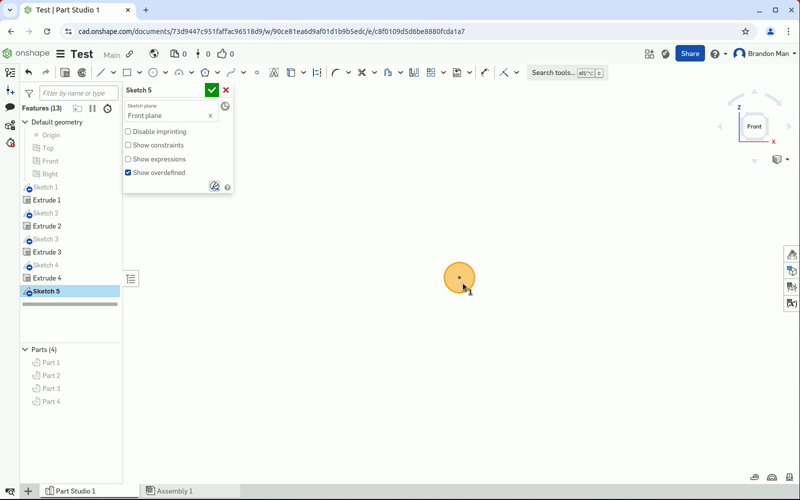
scroll(-6)
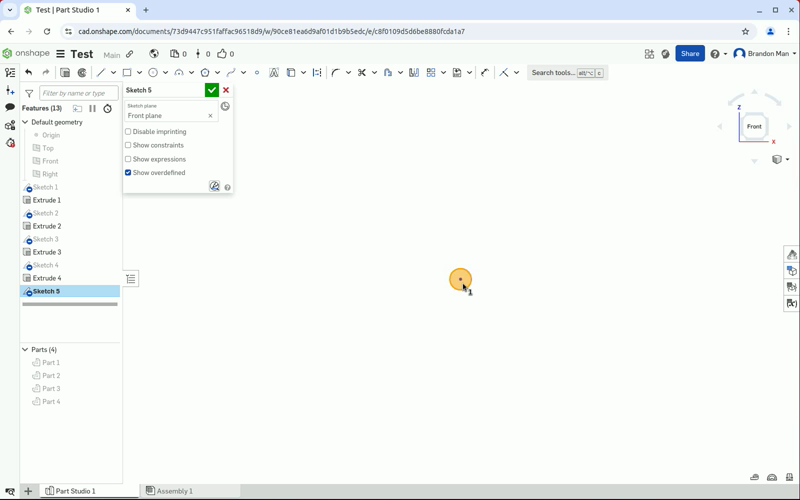
scroll(-6)
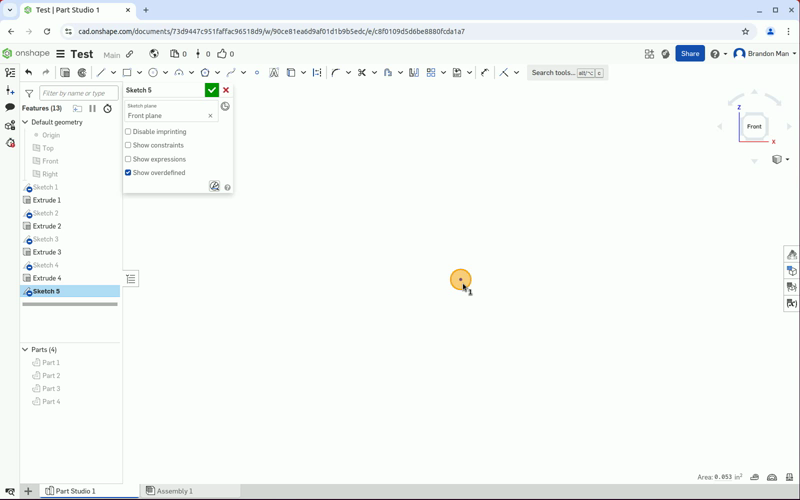
scroll(-6)
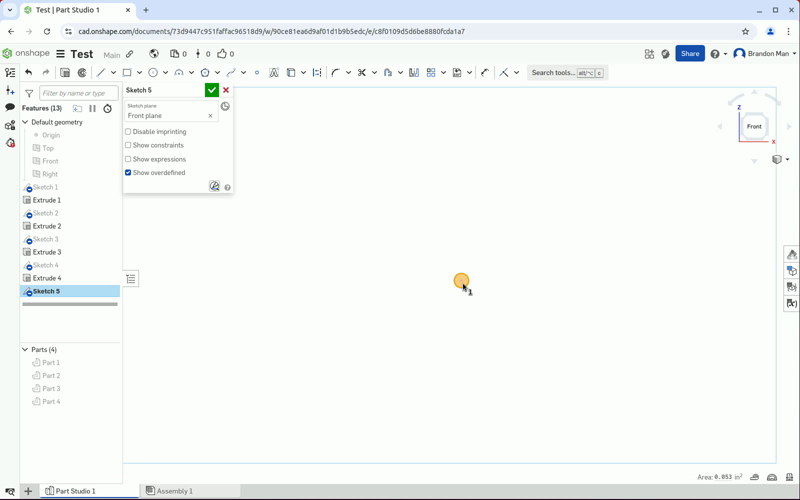
scroll(-6)
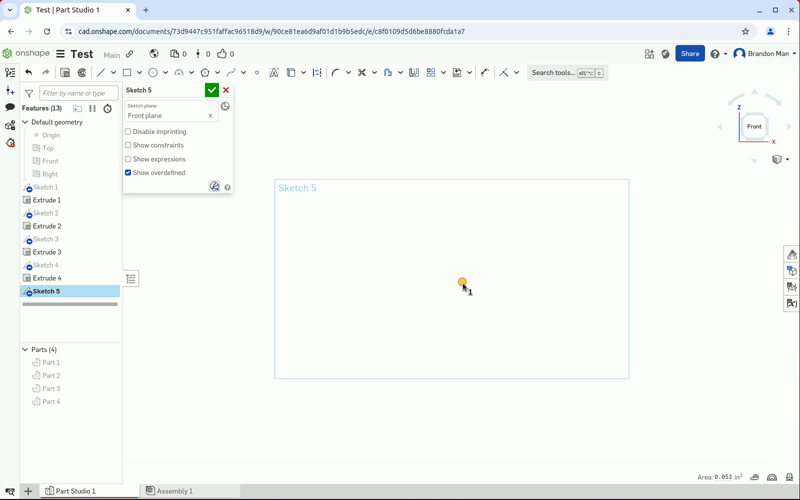
scroll(-6)
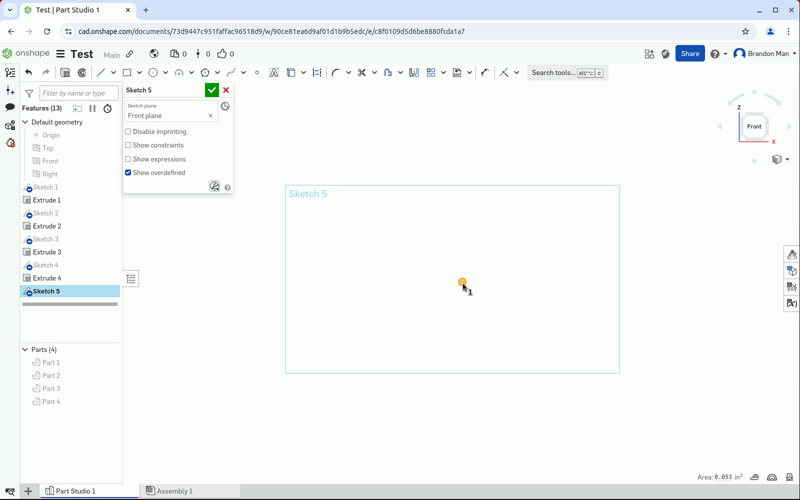
scroll(-6)
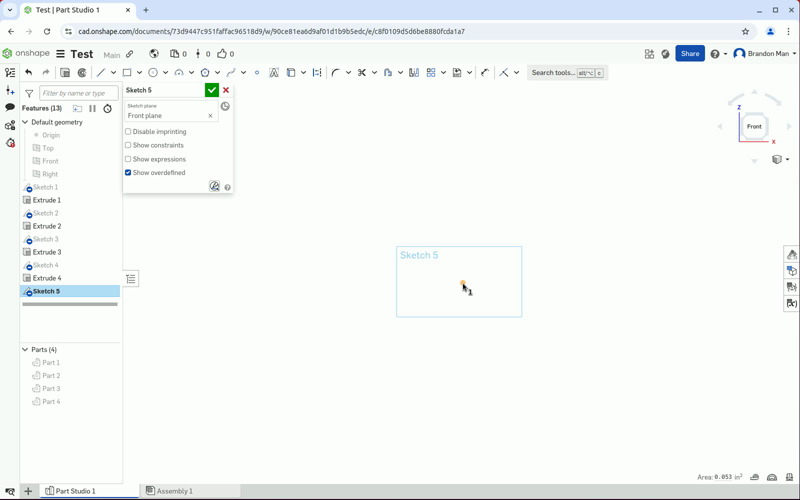
mouse_move(73, 352)
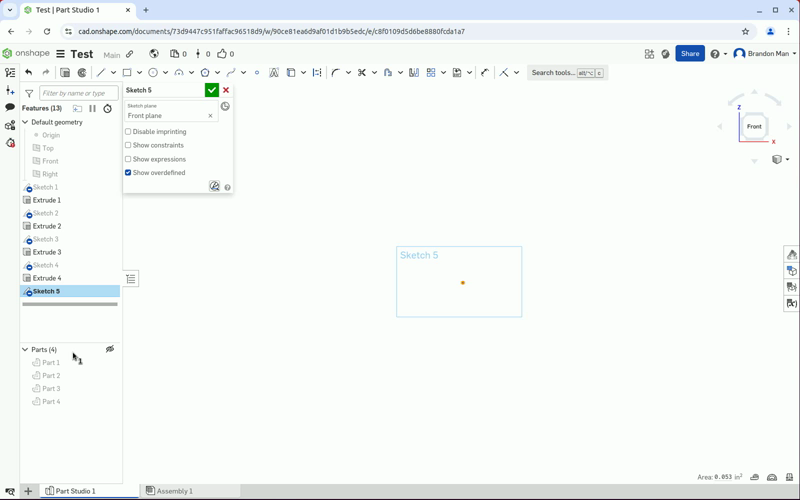
key(shift+y)
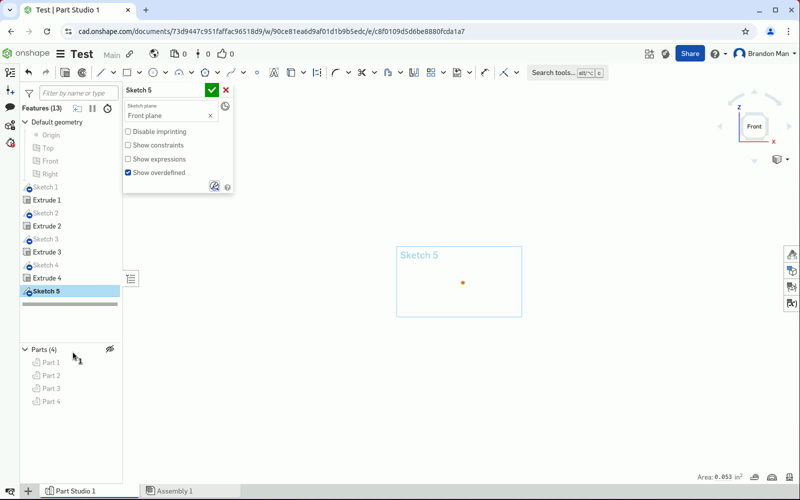
key(shift+e)
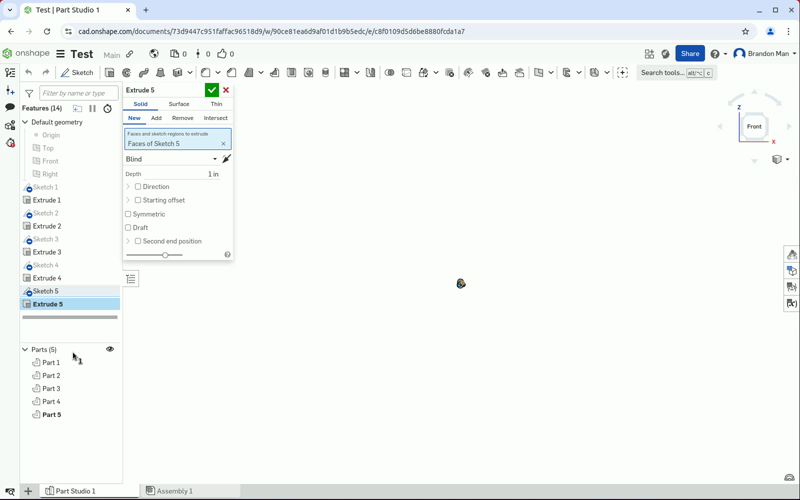
mouse_move(143, 106)
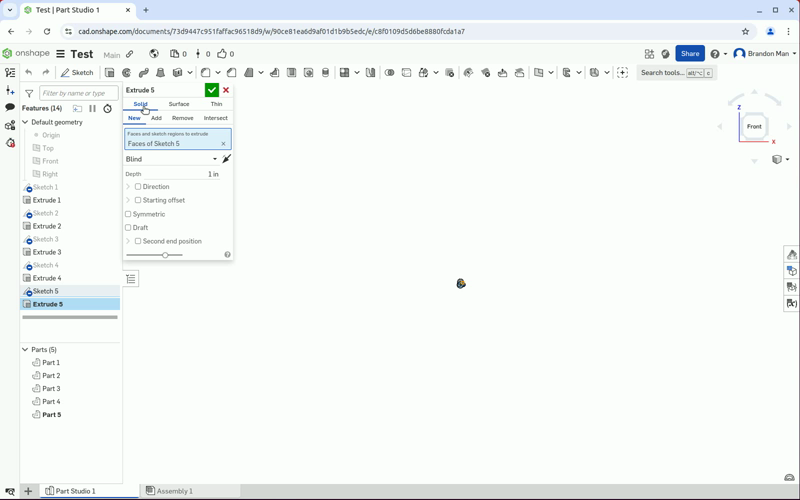
click(143, 106)
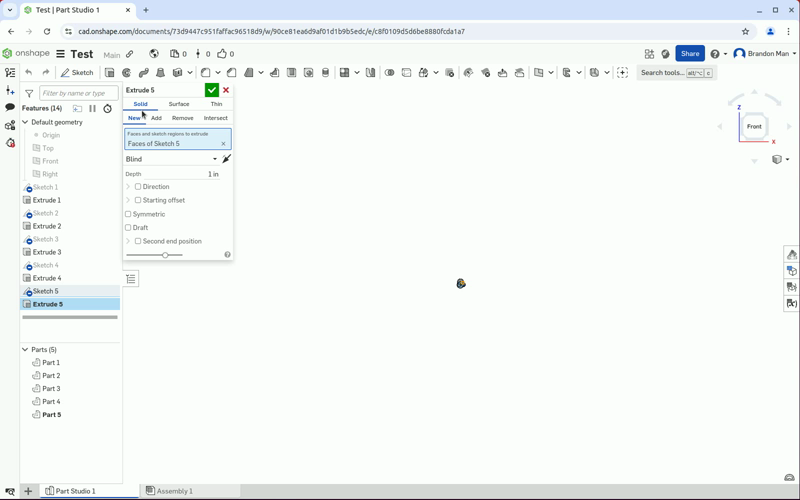
mouse_move(137, 120)
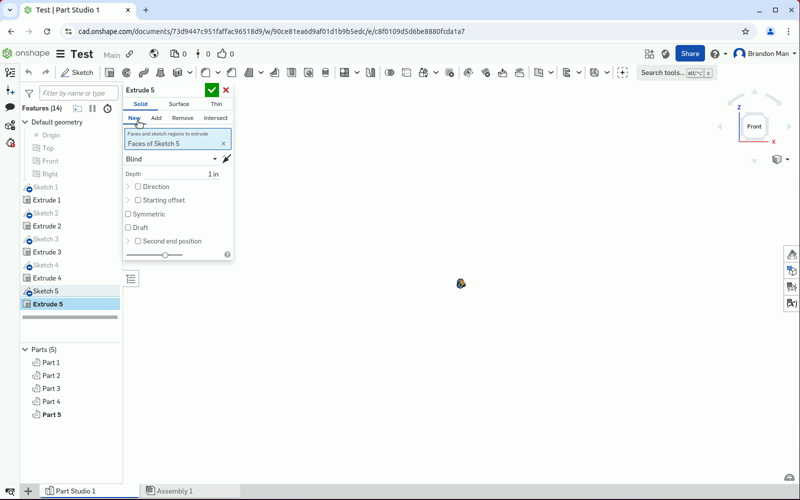
click(137, 120)
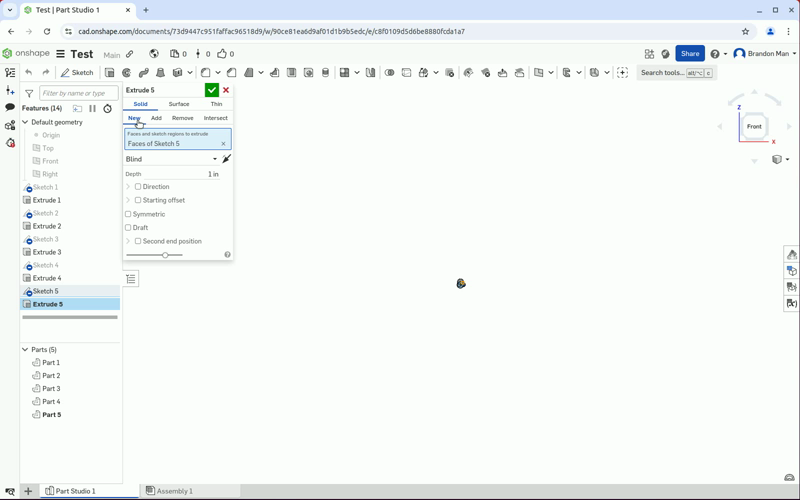
key(tab, 4)
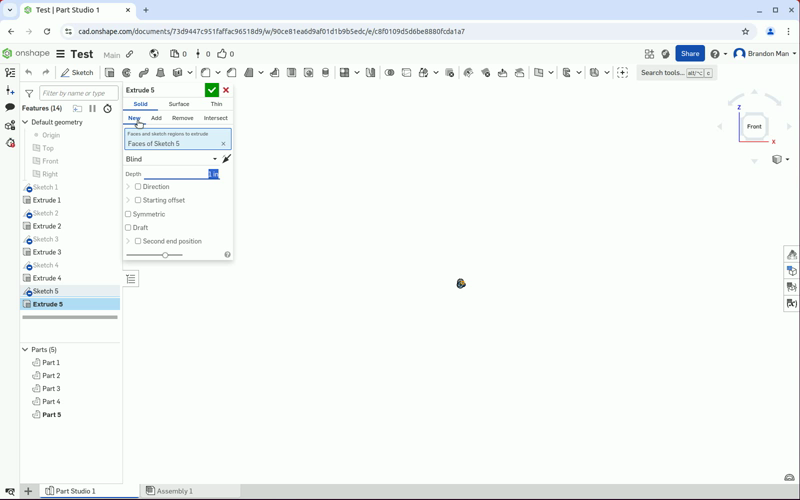
text(23.108)
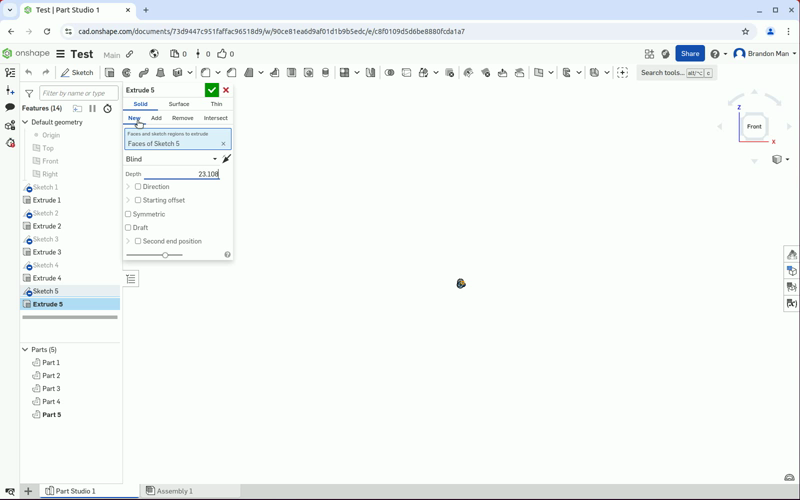
key(enter)
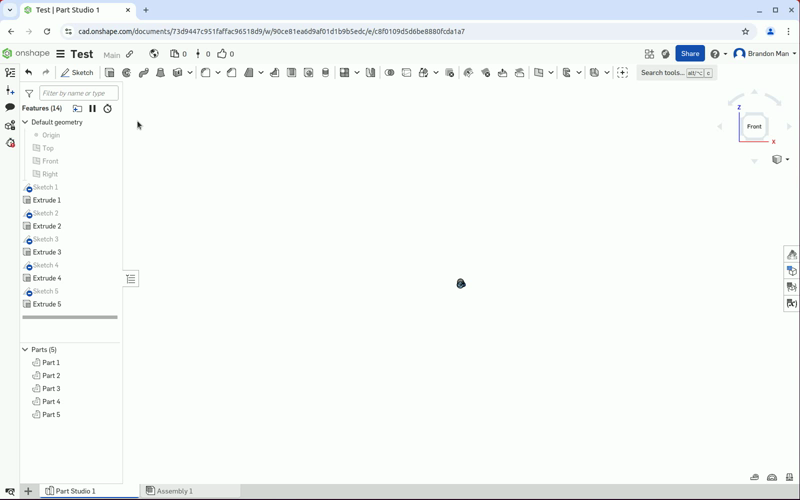
key(shift+h)
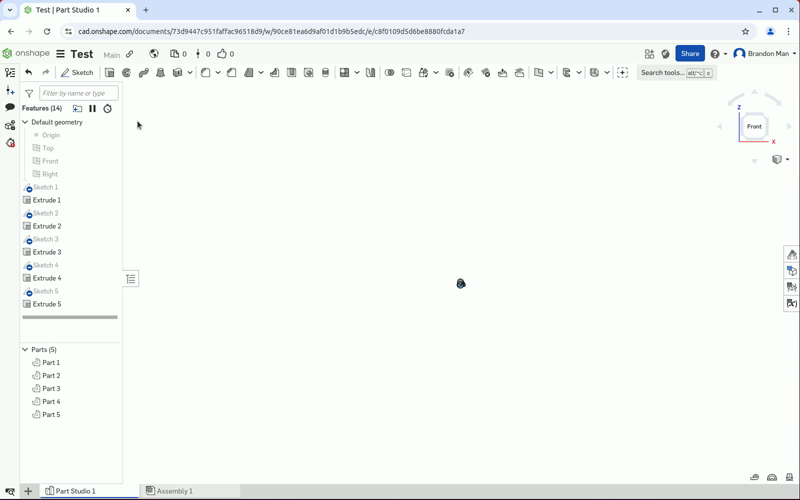
key(shift+h)
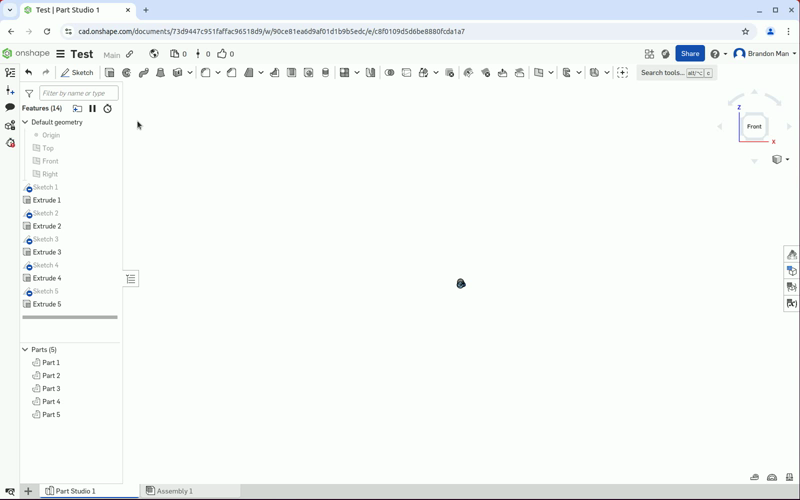
mouse_move(73, 189)
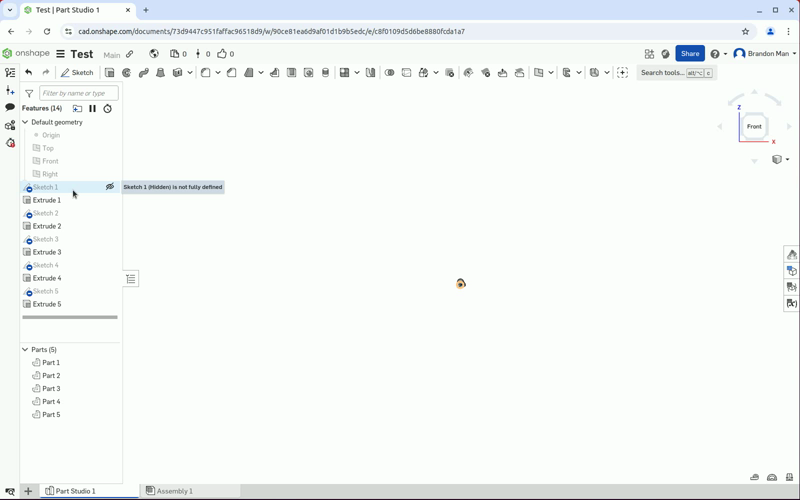
click(73, 189)
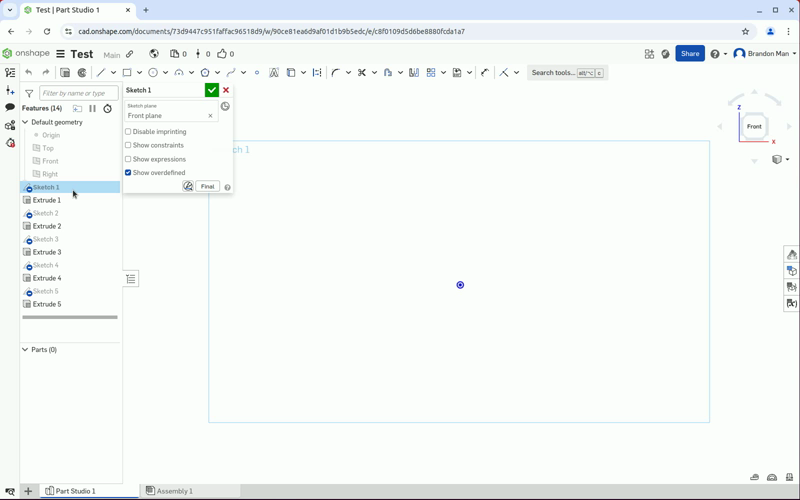
mouse_move(229, 92)
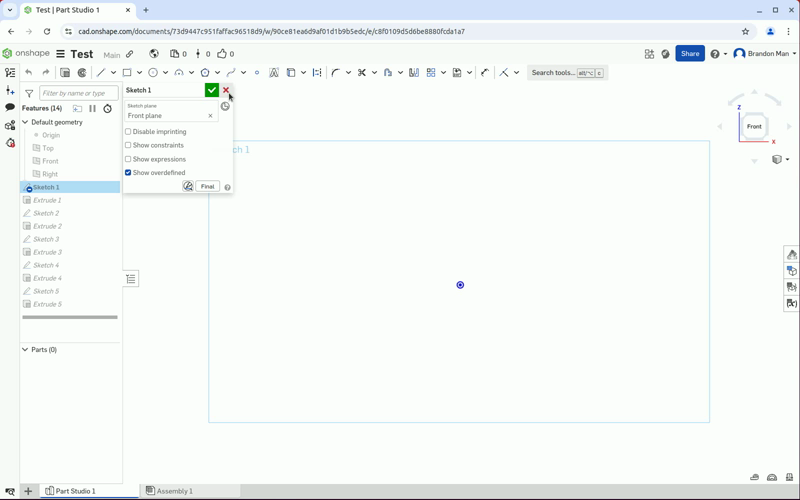
click(229, 92)
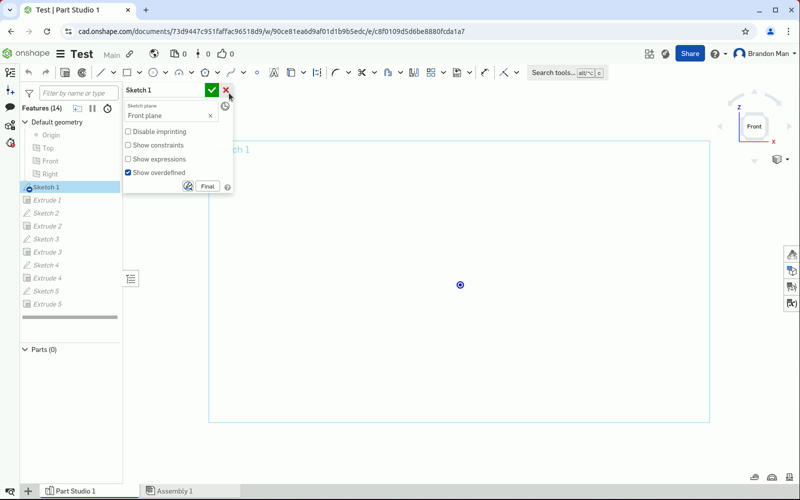
key(shift+s)
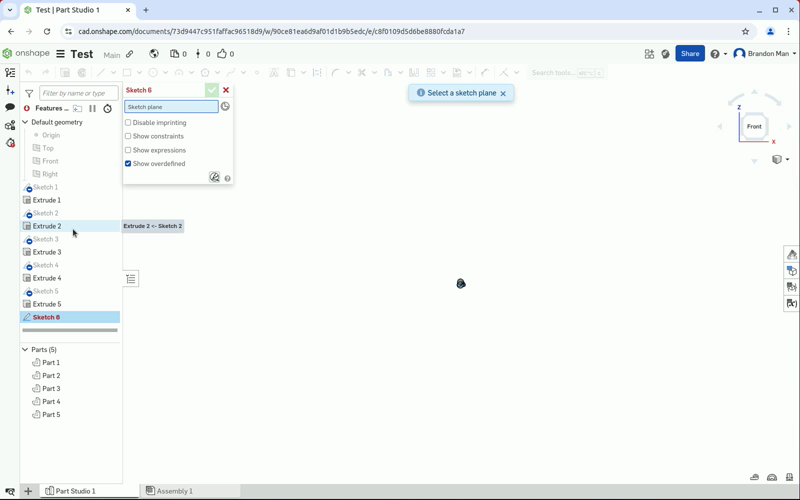
scroll(3)
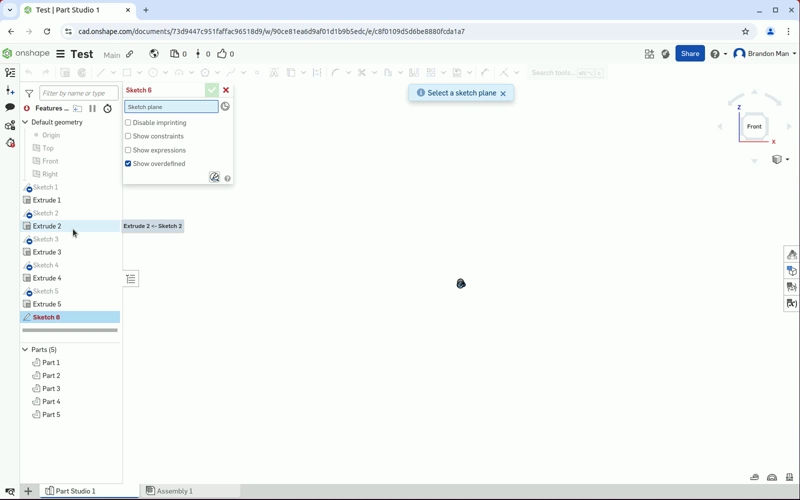
mouse_move(73, 163)
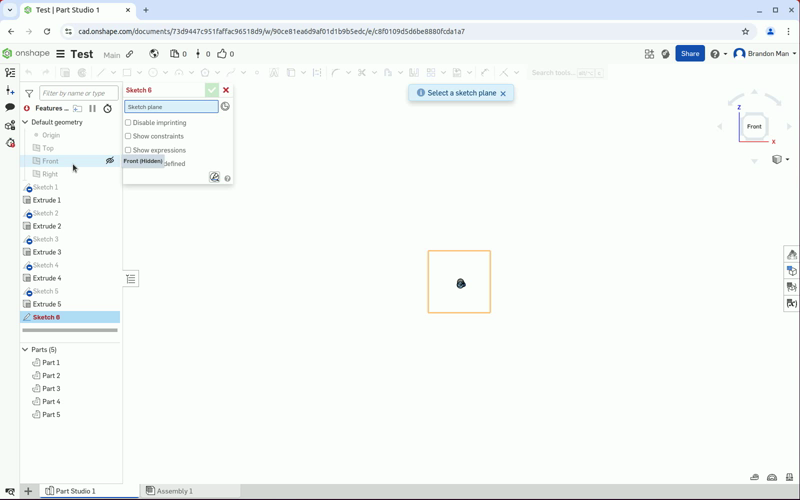
click(73, 163)
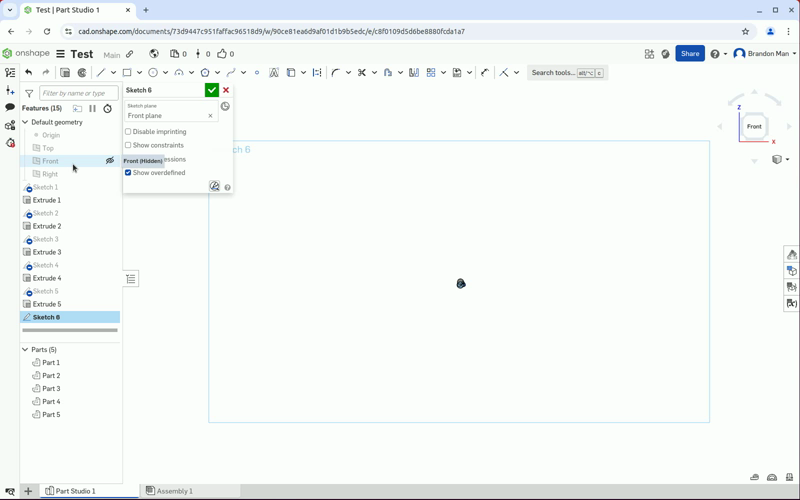
mouse_move(73, 352)
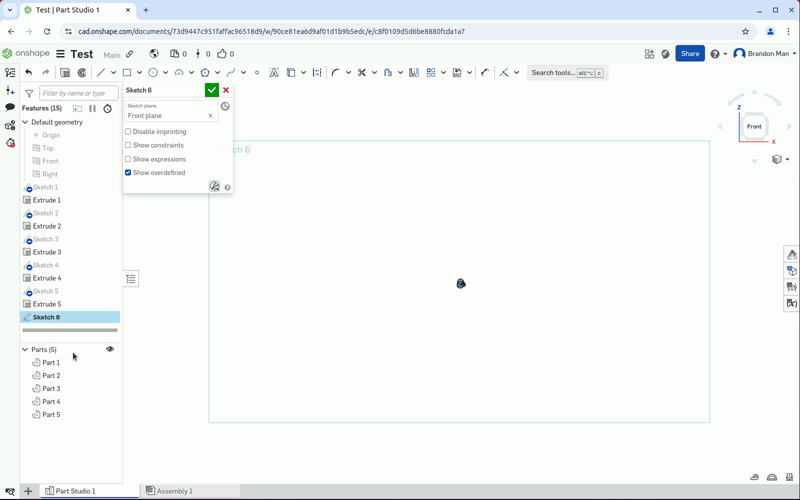
key(y)
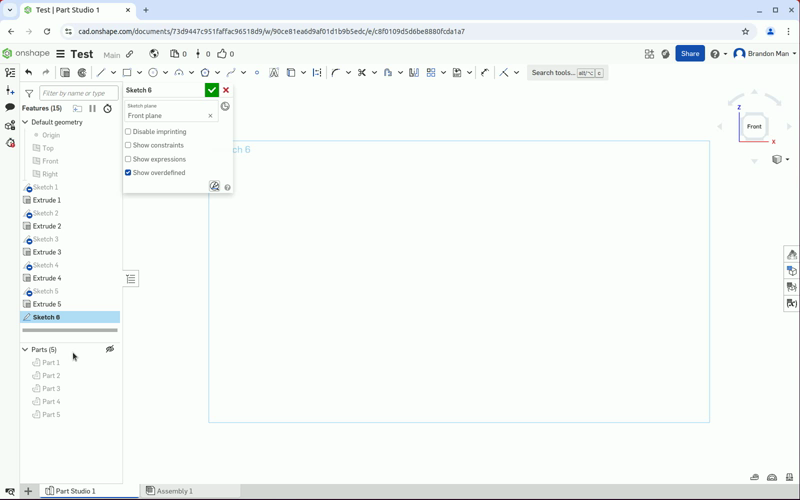
key(c)
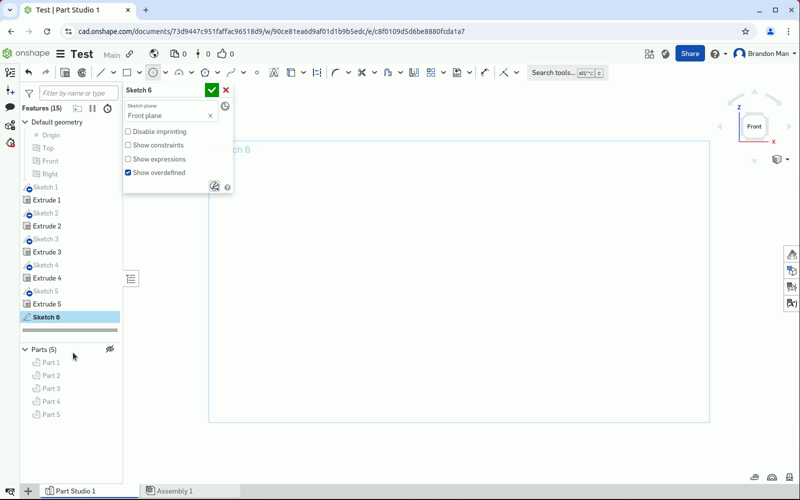
key_down(shift)
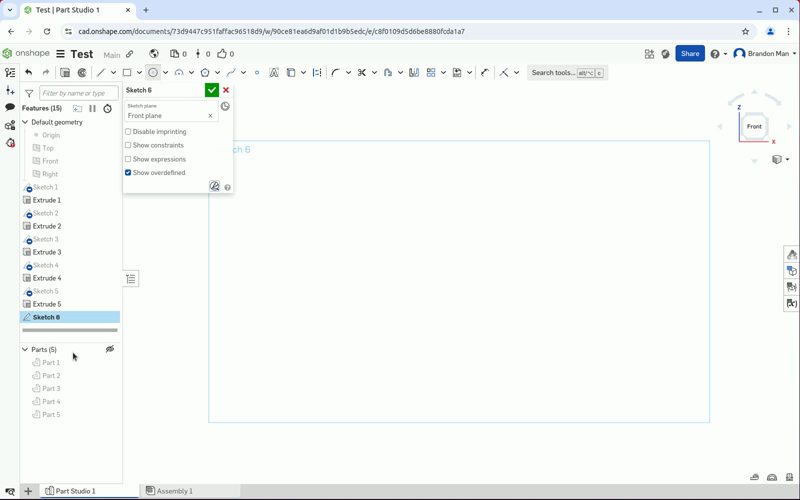
mouse_move(461, 282)
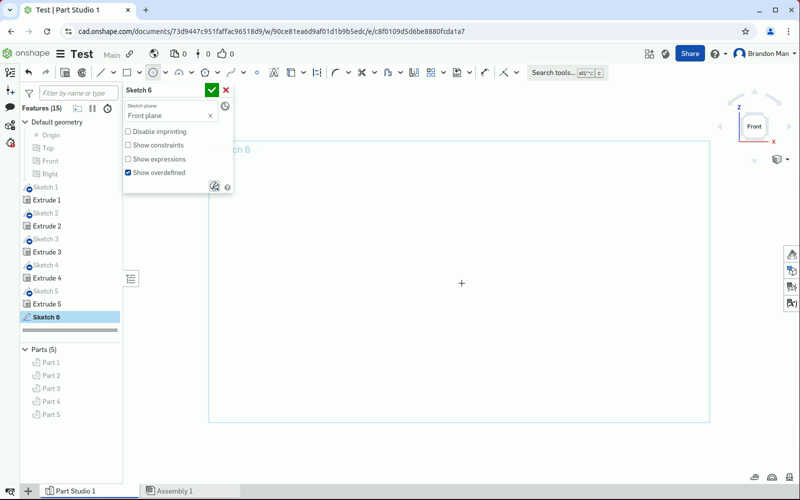
click(461, 282)
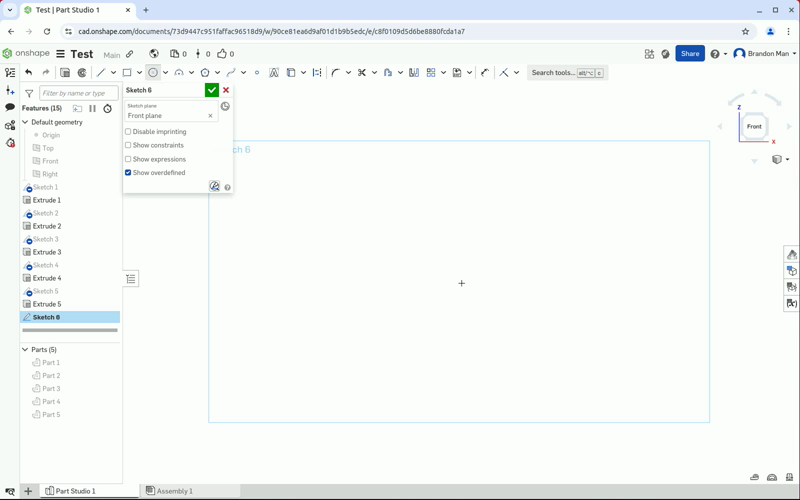
key_up(shift)
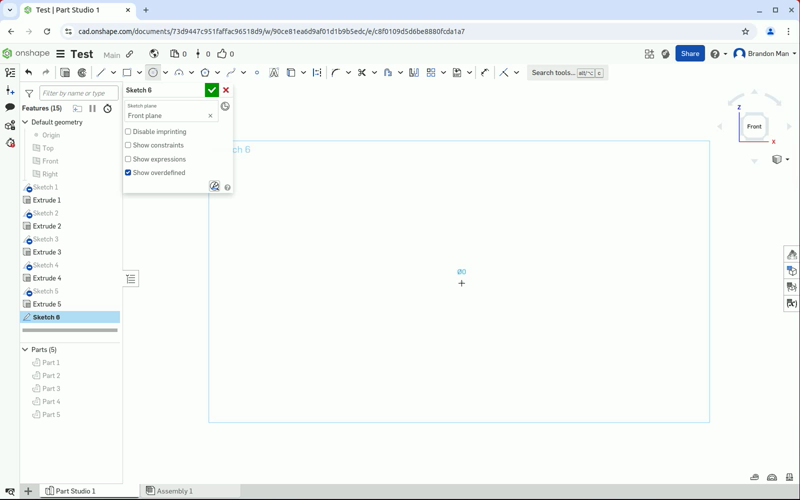
mouse_move(463, 282)
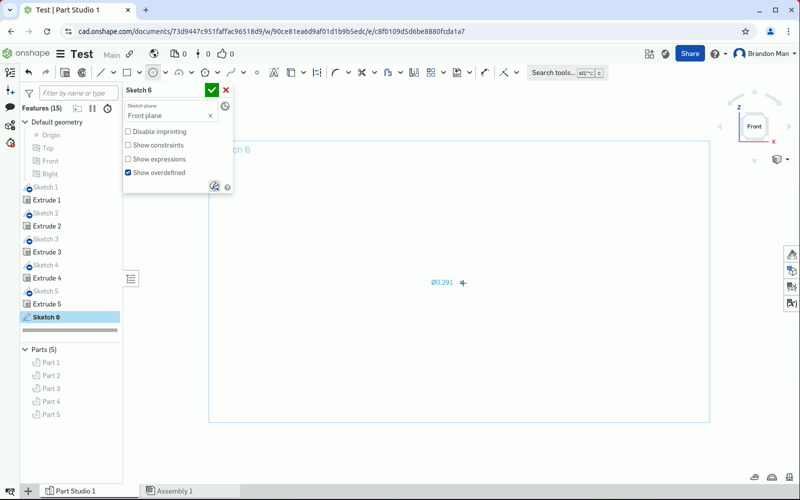
scroll(6)
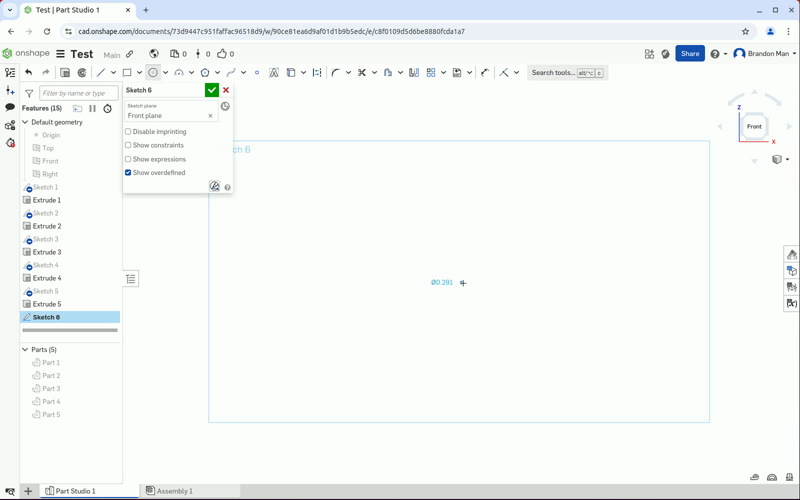
scroll(6)
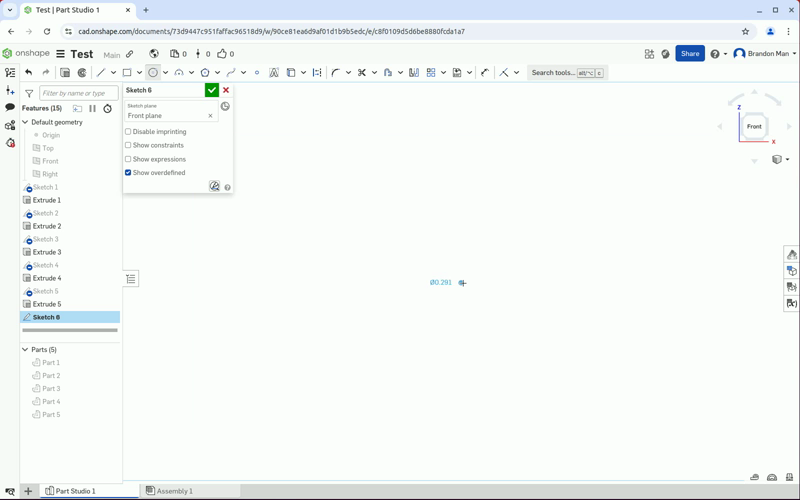
scroll(6)
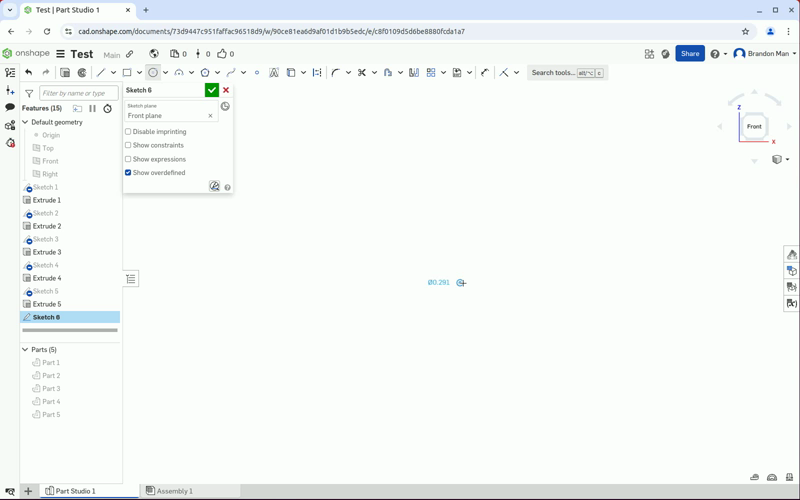
scroll(6)
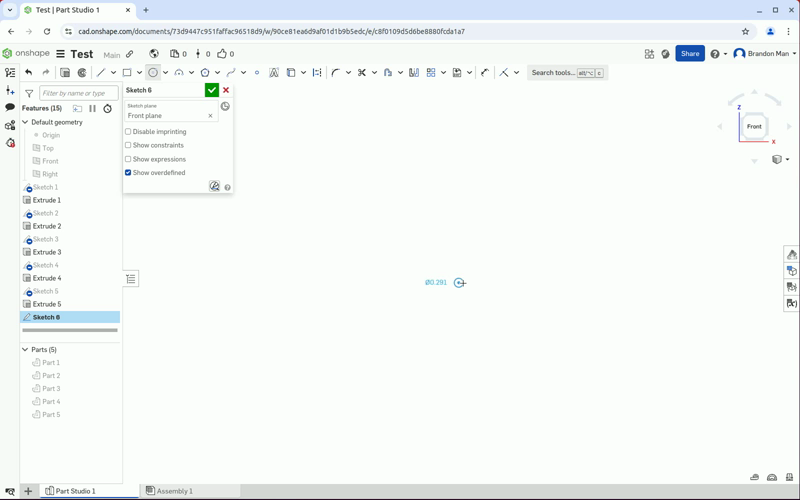
scroll(6)
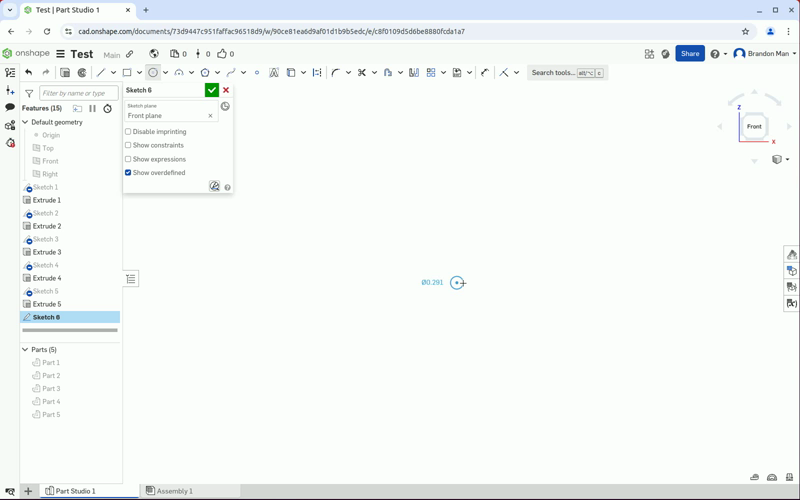
scroll(6)
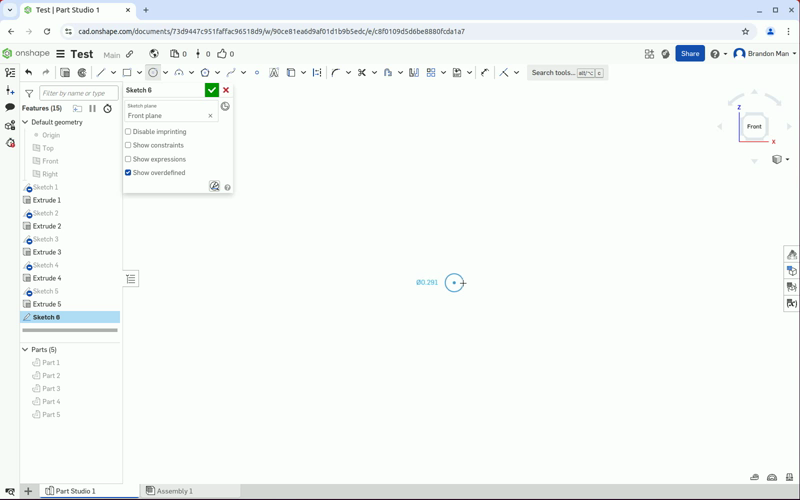
scroll(6)
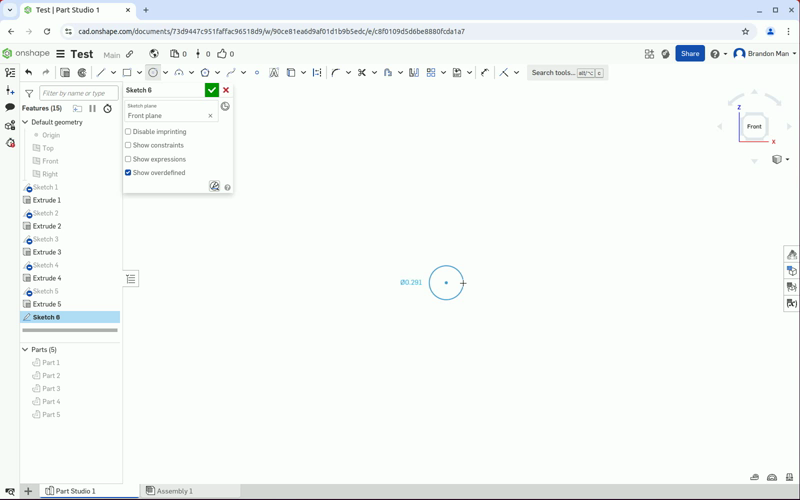
click(463, 282)
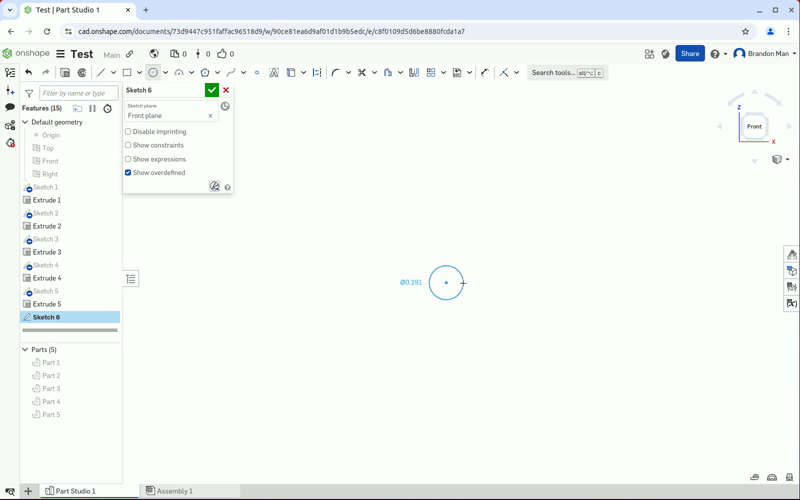
scroll(-6)
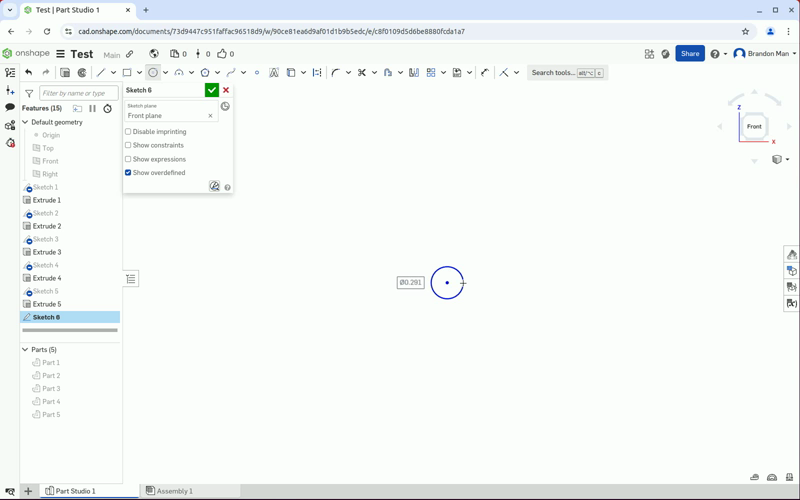
scroll(-6)
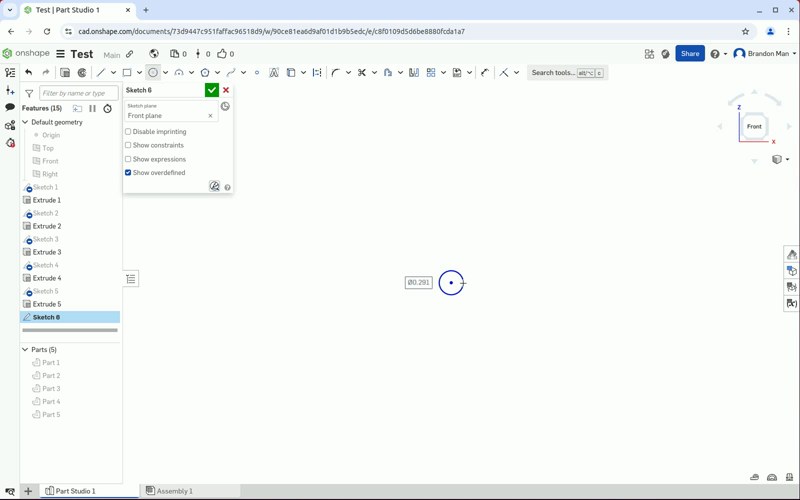
scroll(-6)
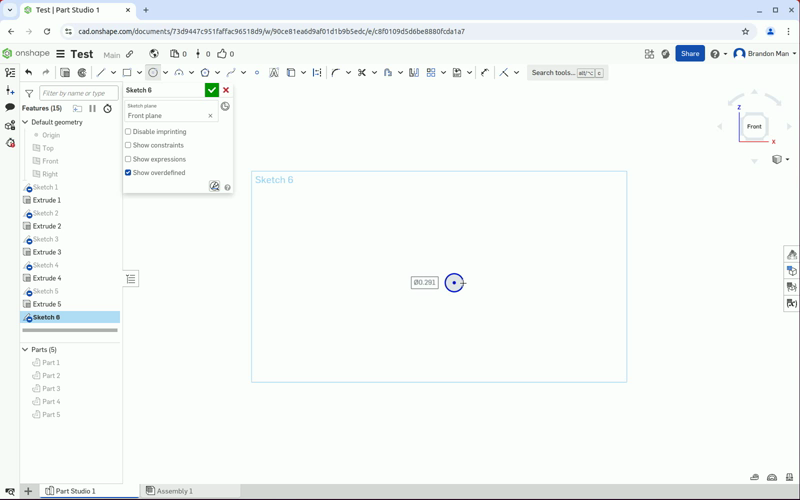
scroll(-6)
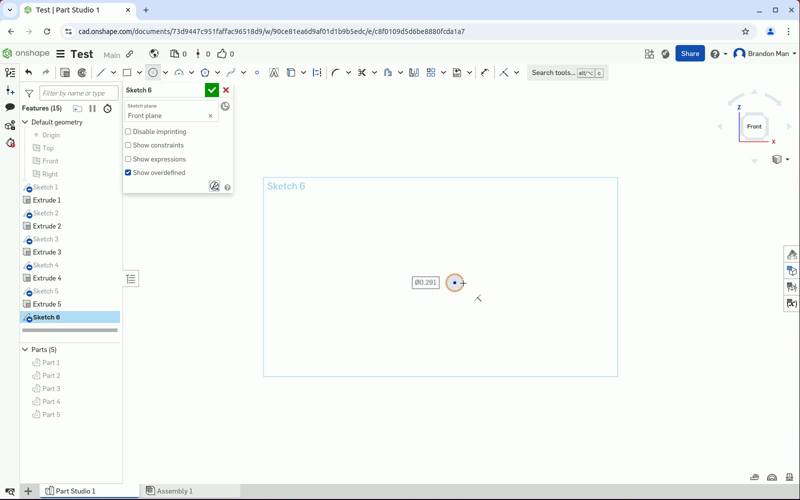
scroll(-6)
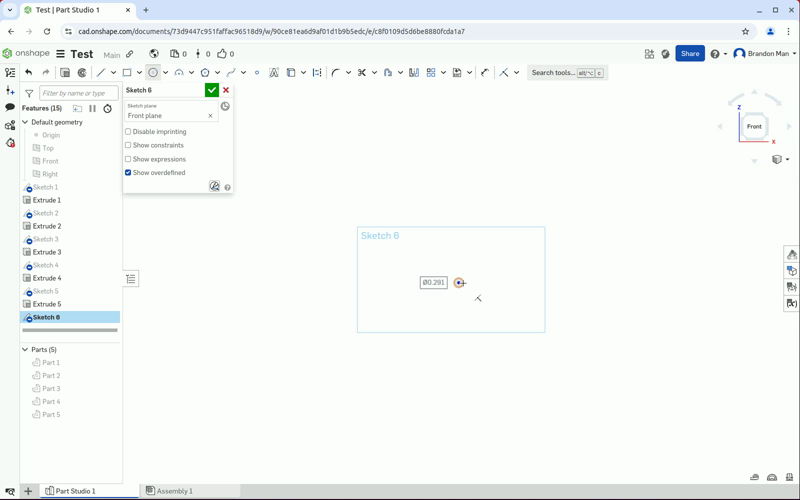
scroll(-6)
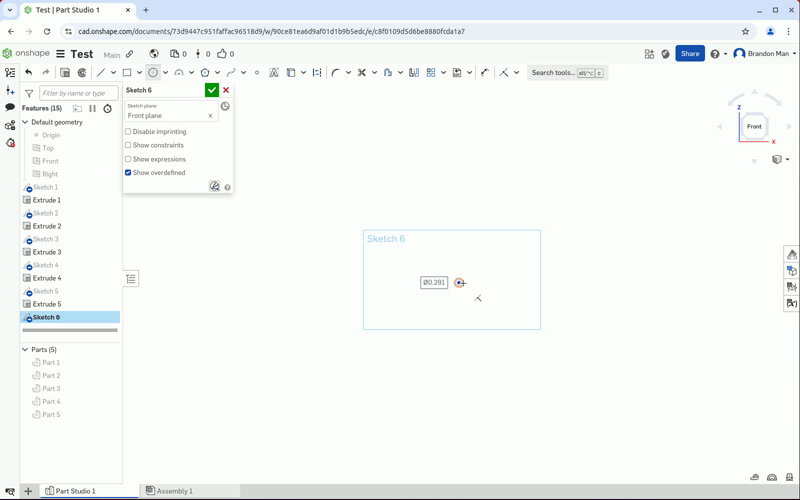
scroll(-6)
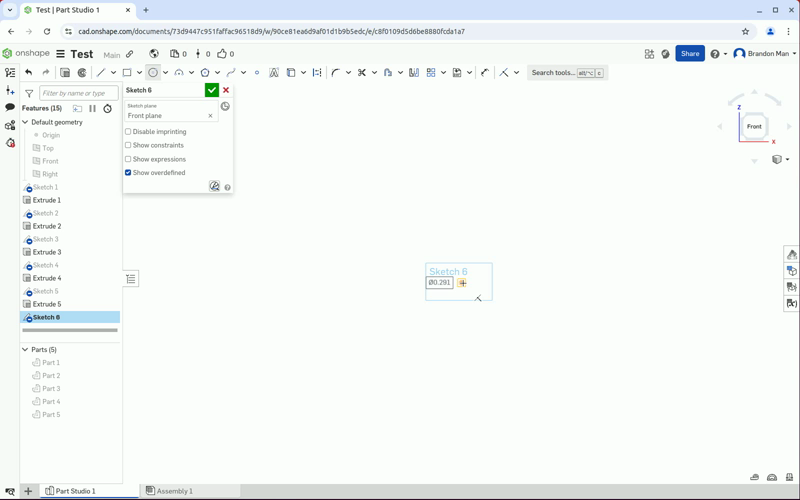
key(esc)
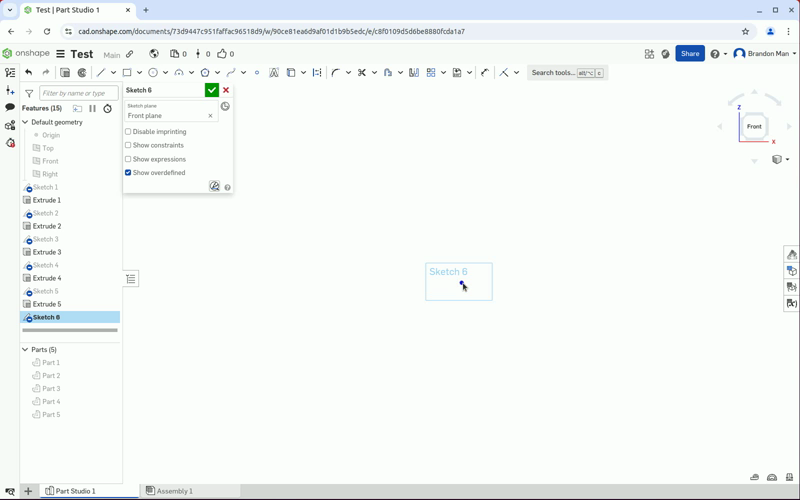
mouse_move(461, 283)
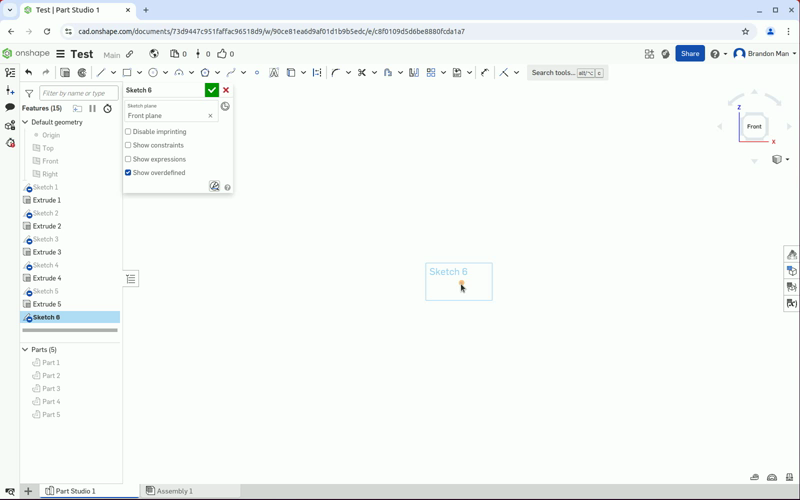
scroll(6)
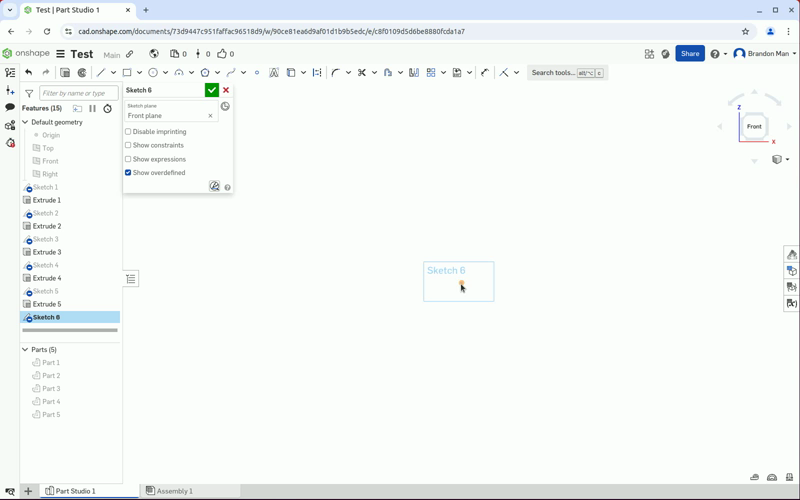
scroll(6)
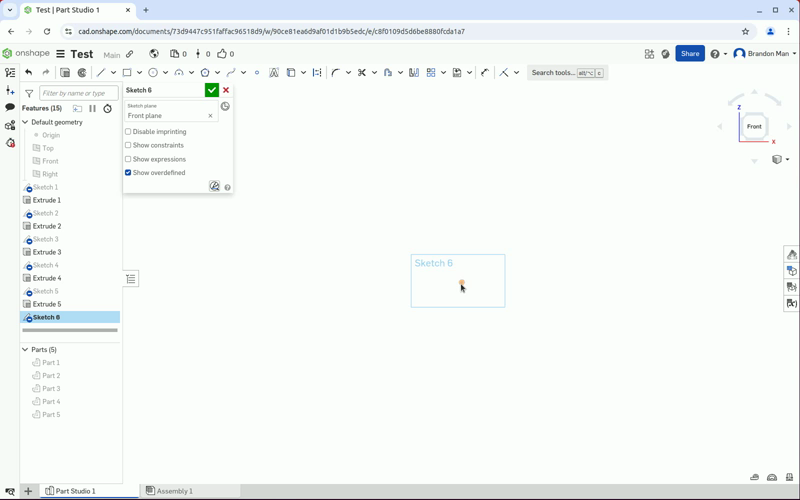
scroll(6)
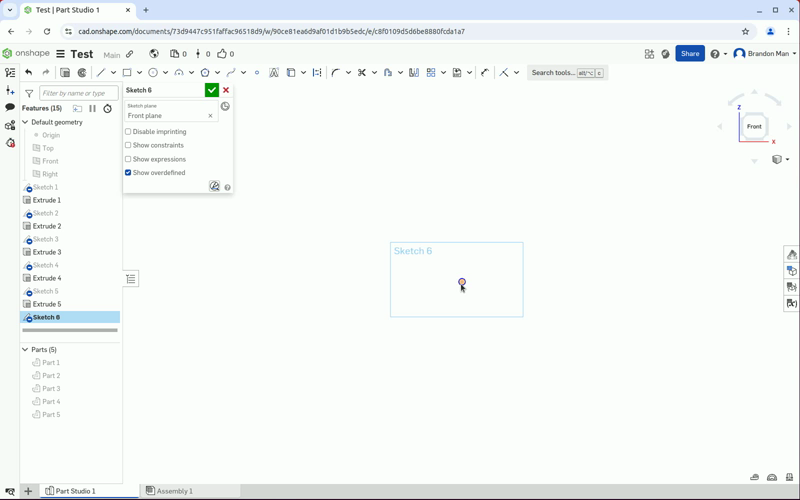
scroll(6)
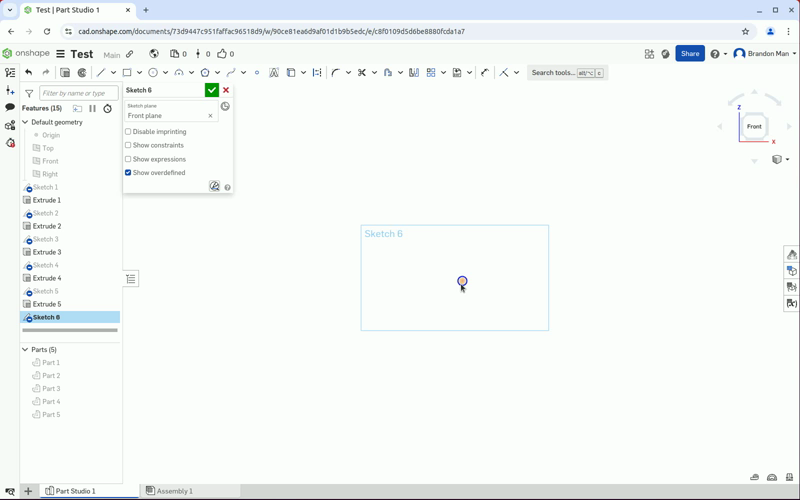
scroll(6)
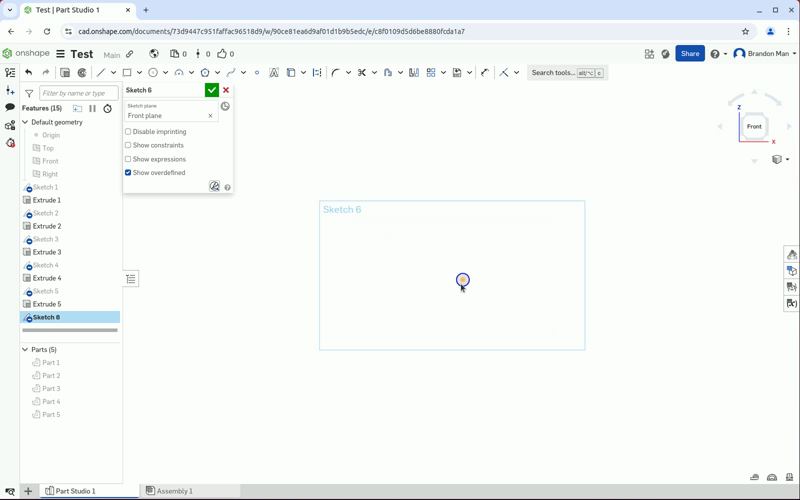
scroll(6)
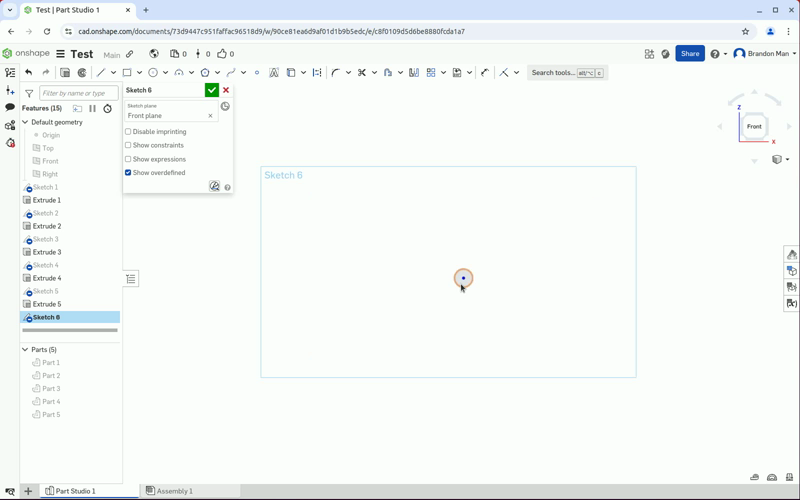
scroll(6)
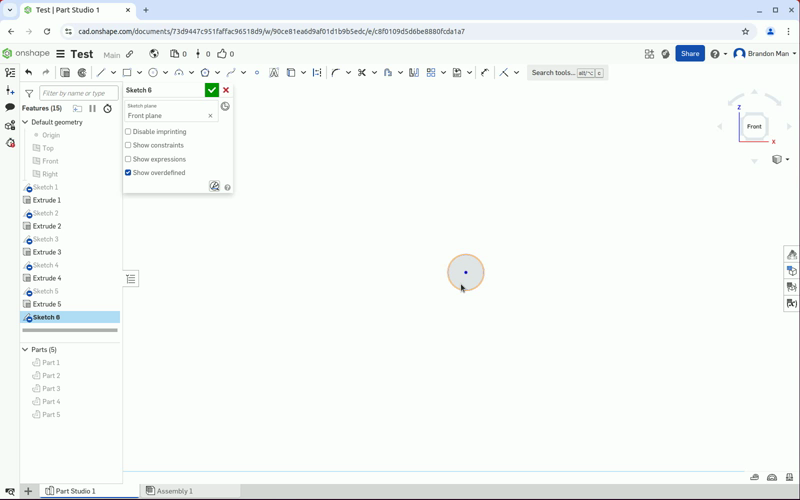
click(461, 283)
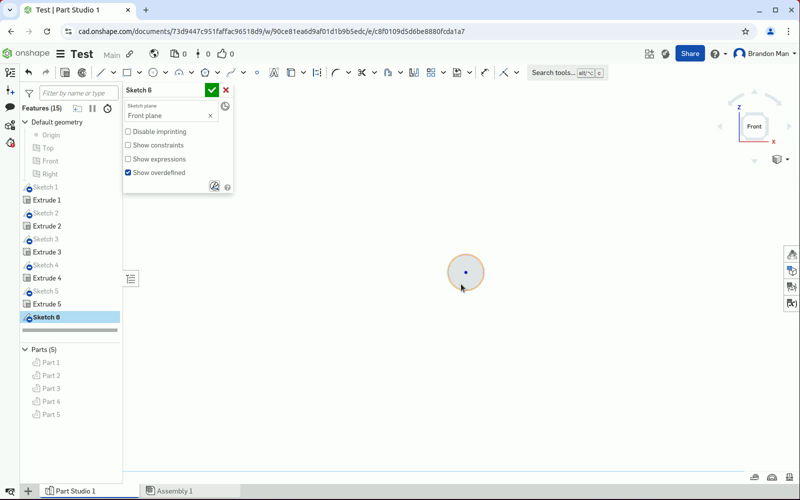
scroll(-6)
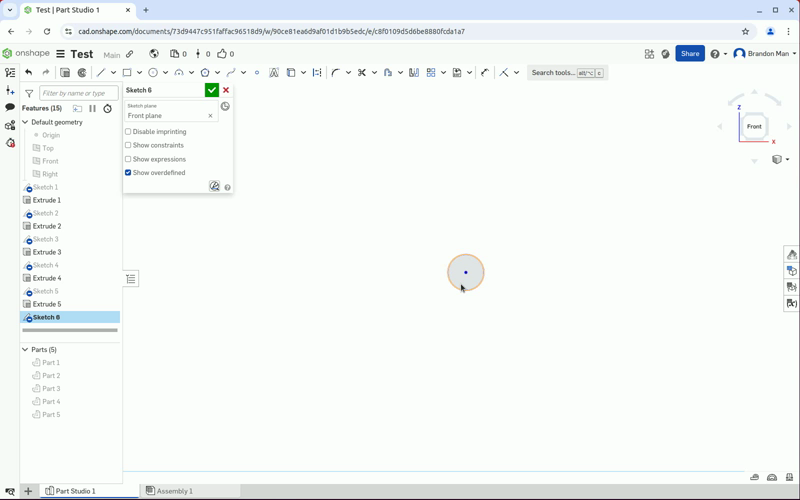
scroll(-6)
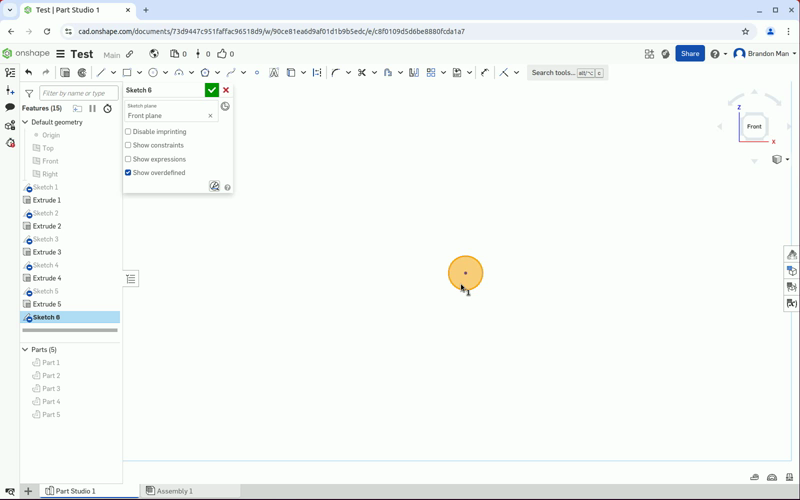
scroll(-6)
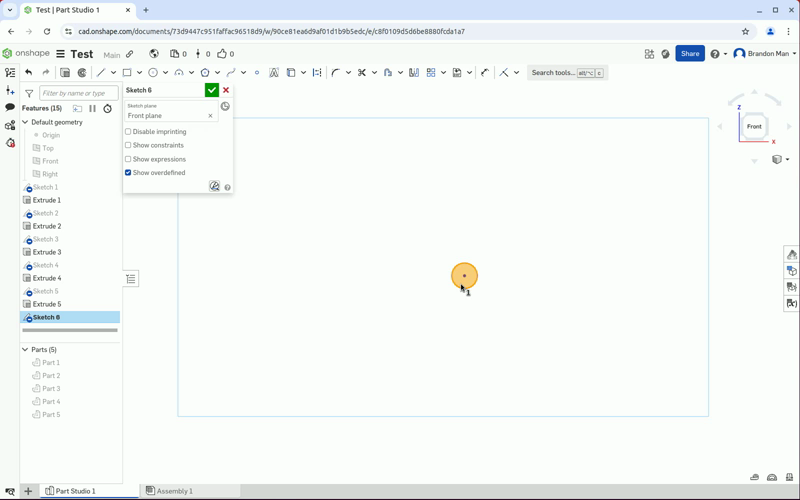
scroll(-6)
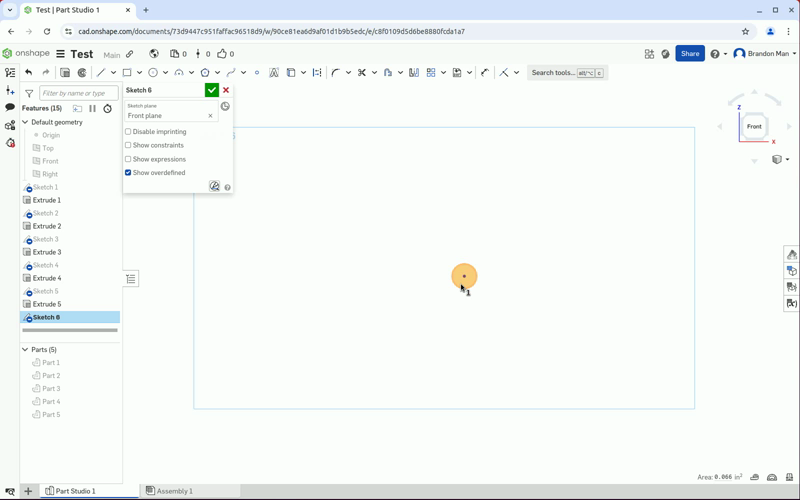
scroll(-6)
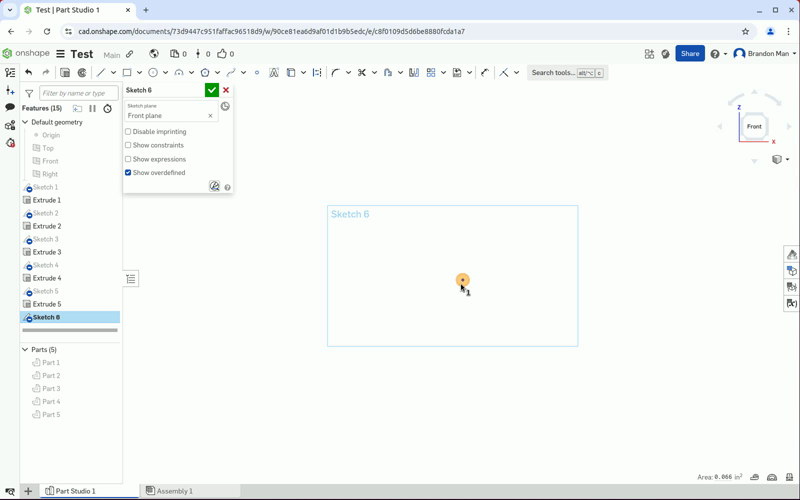
scroll(-6)
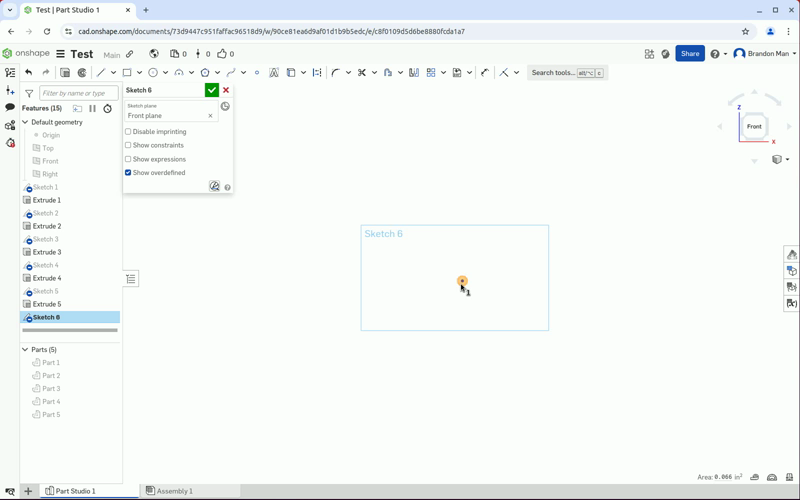
scroll(-6)
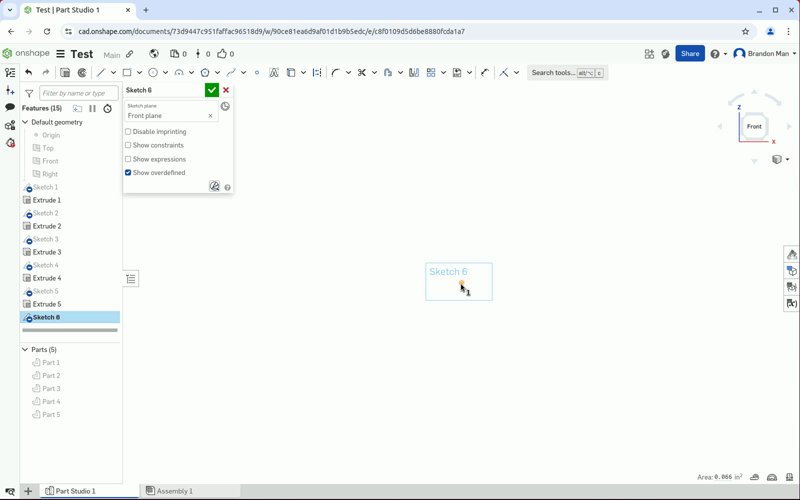
mouse_move(73, 352)
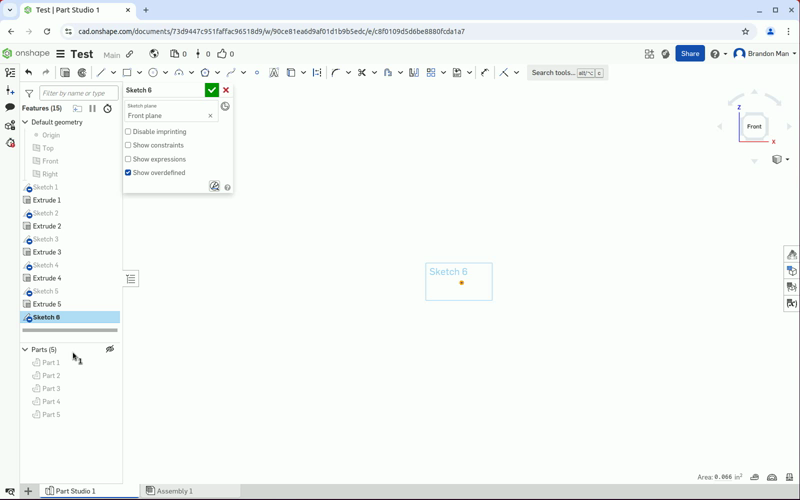
key(shift+y)
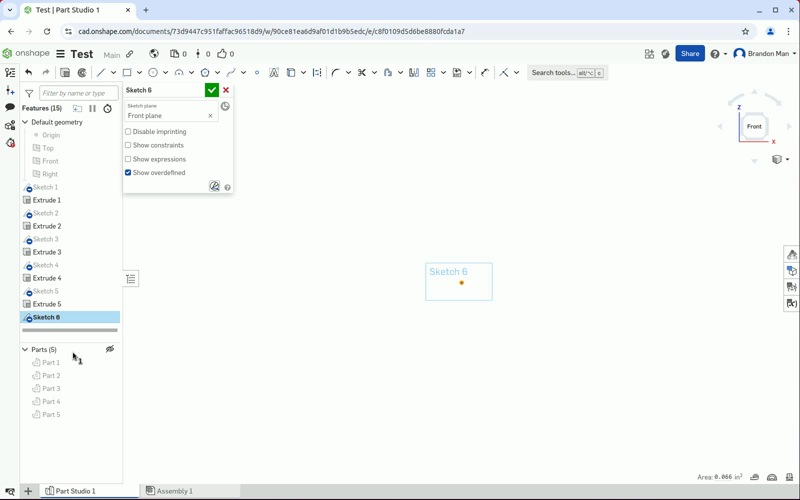
key(shift+e)
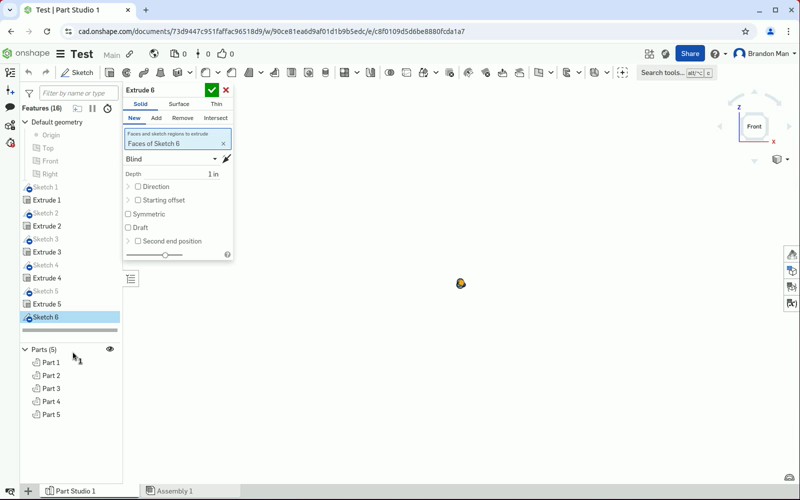
mouse_move(143, 106)
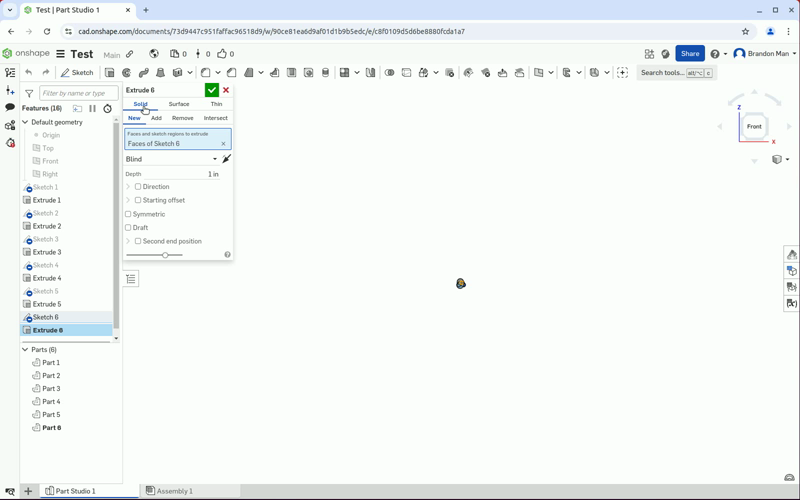
click(143, 106)
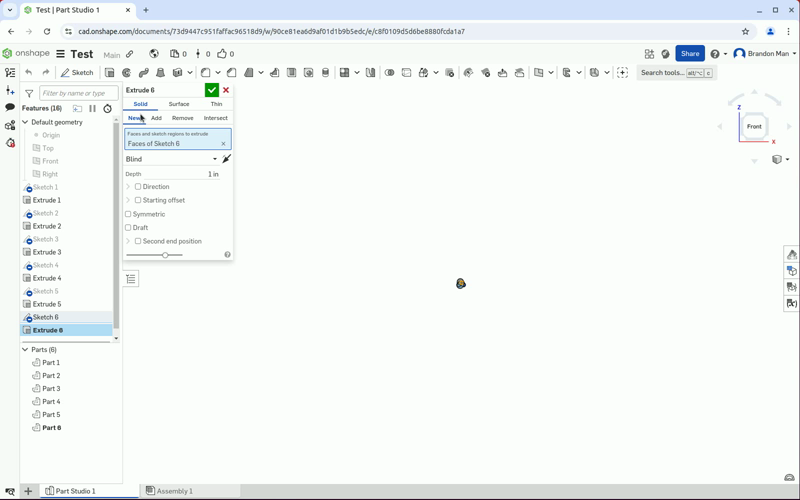
mouse_move(137, 120)
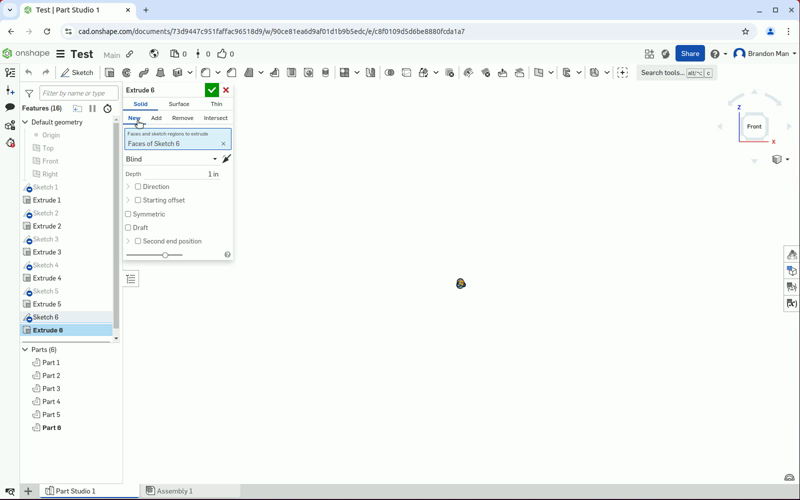
click(137, 120)
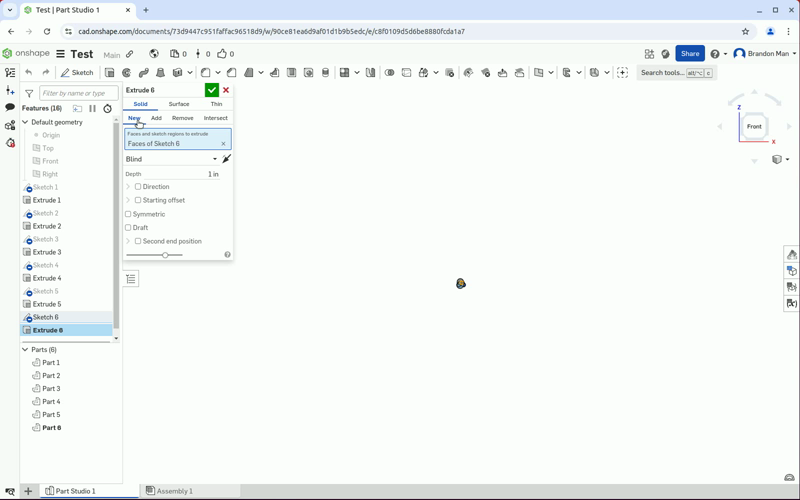
key(tab, 4)
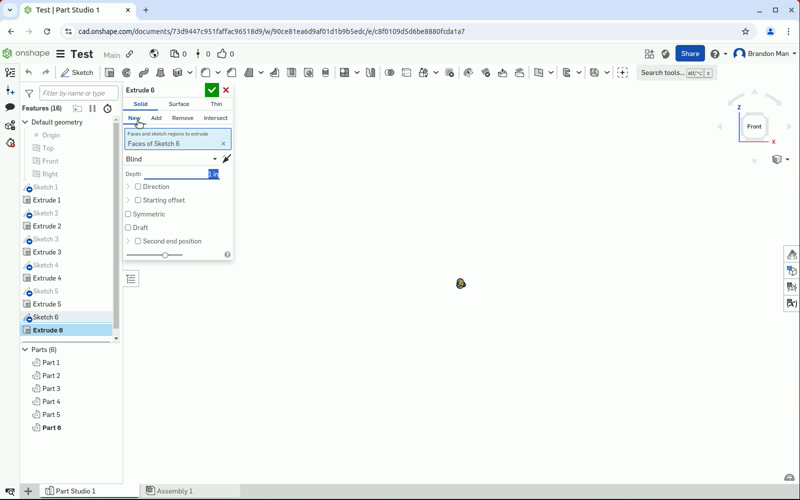
text(23.108)
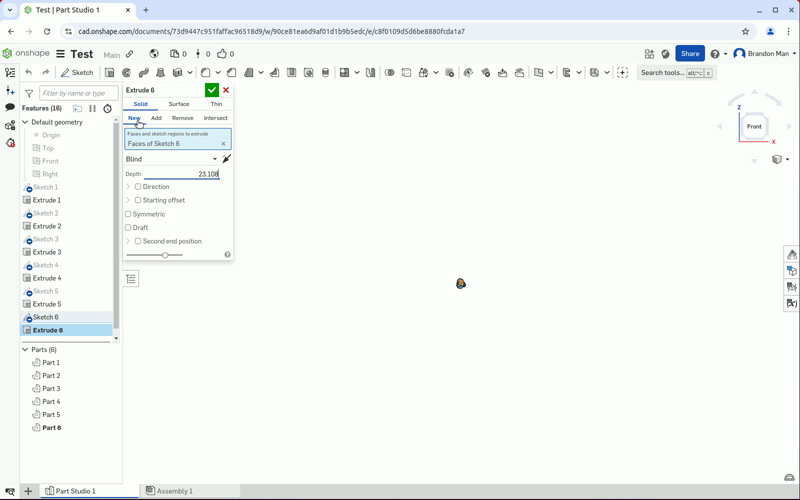
key(enter)
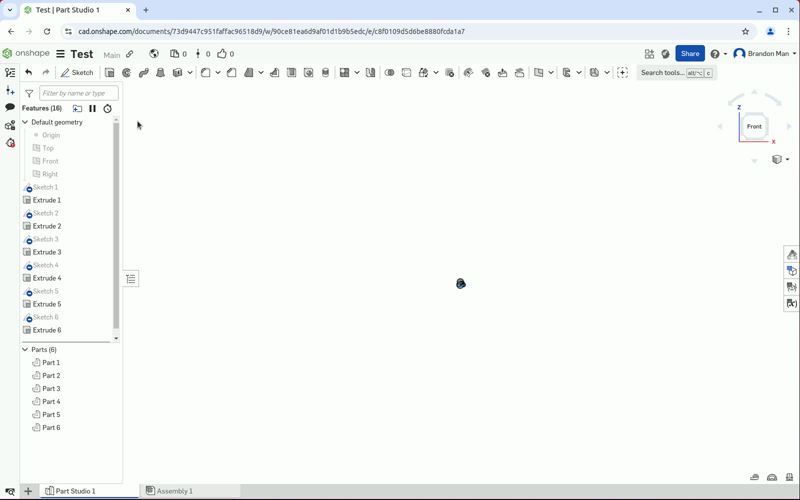
key(shift+h)
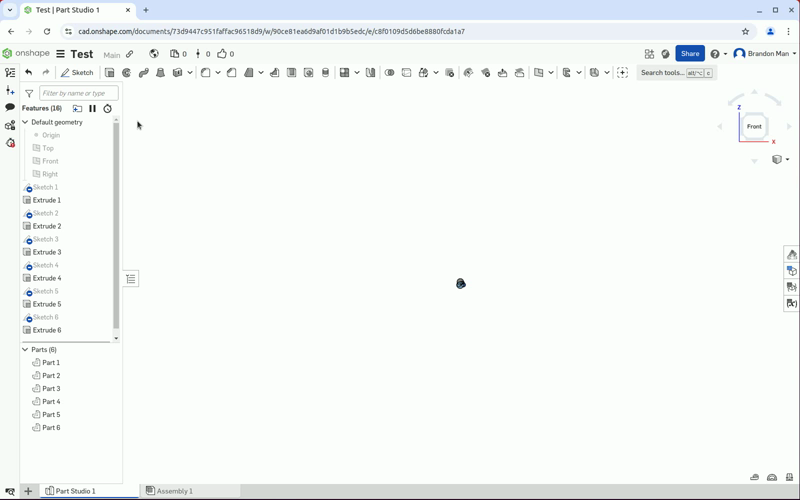
key(shift+h)
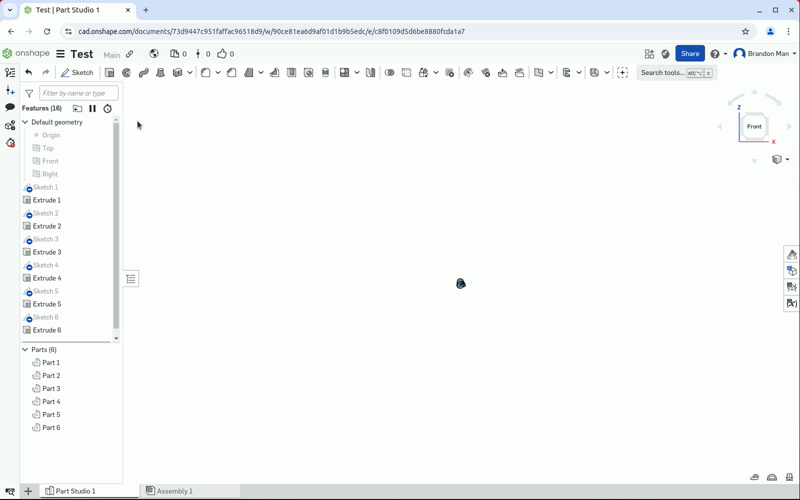
mouse_move(69, 189)
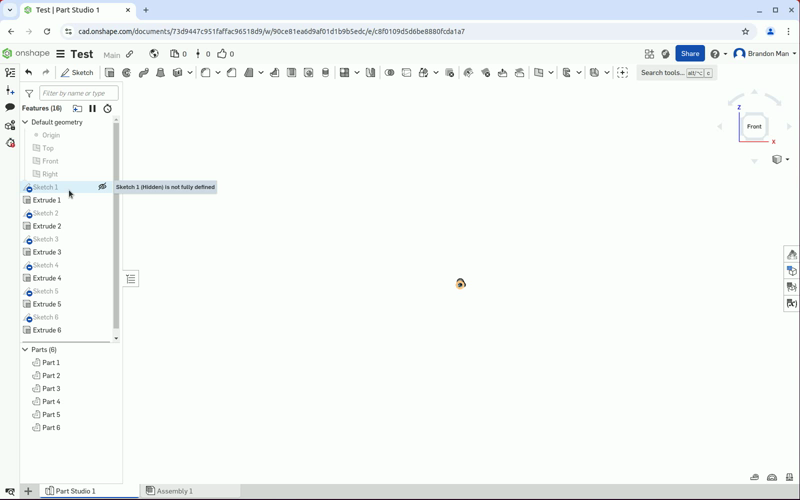
click(69, 189)
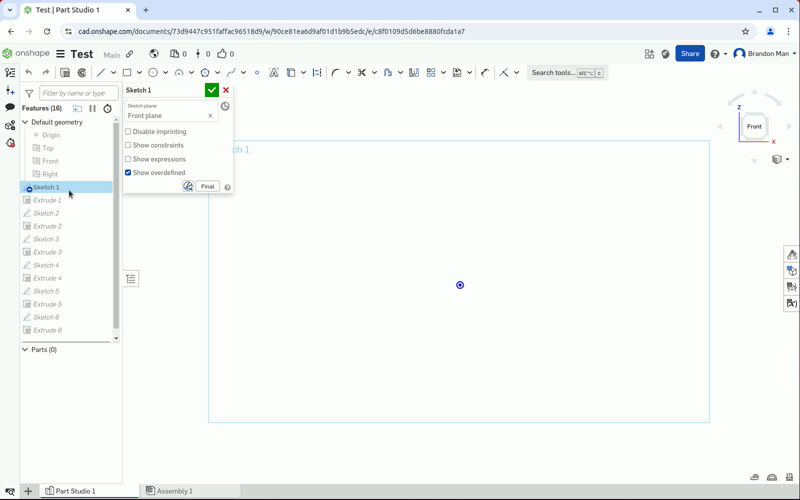
mouse_move(229, 92)
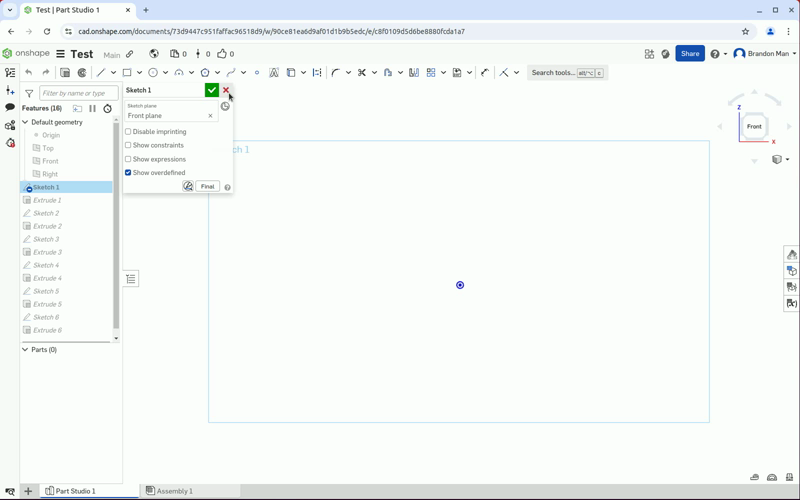
click(229, 92)
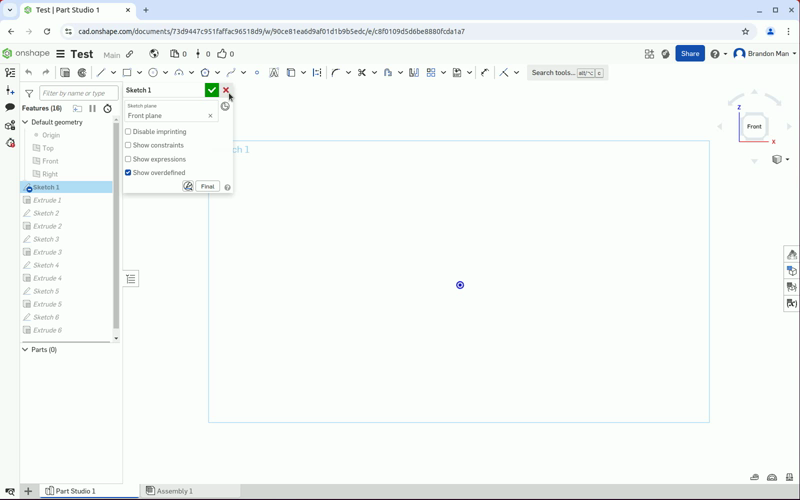
key(shift+s)
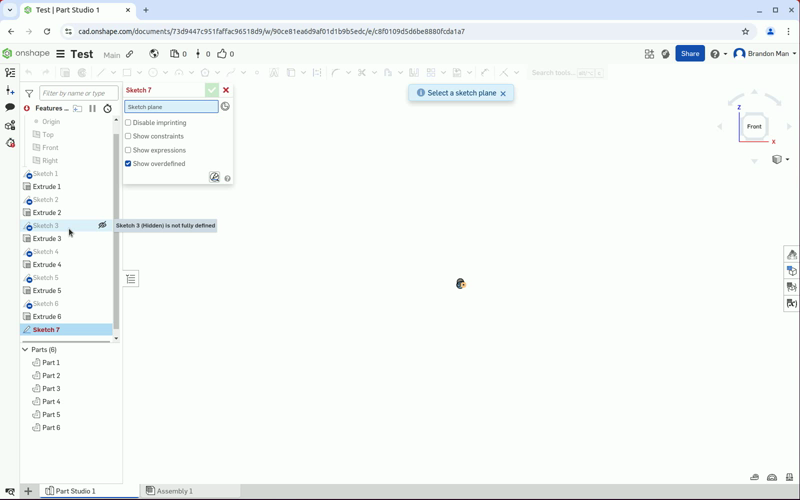
scroll(3)
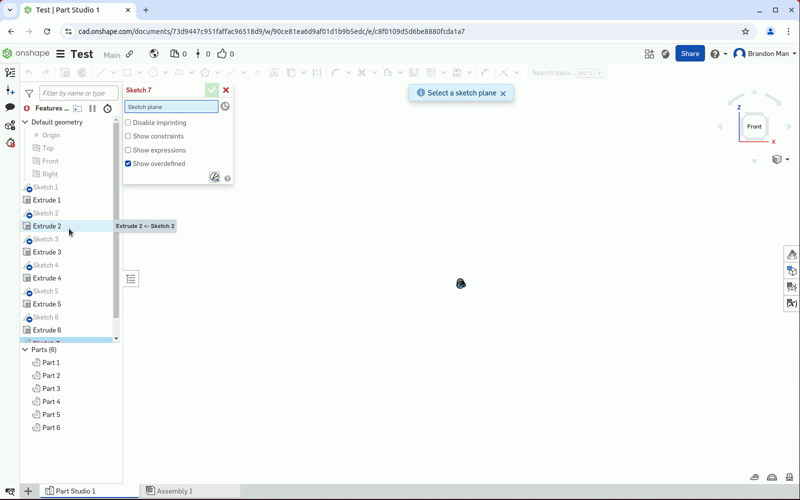
mouse_move(69, 163)
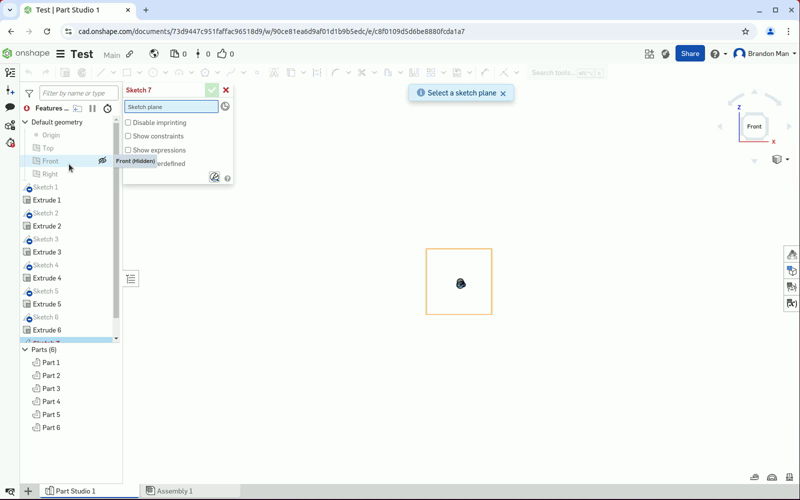
click(69, 163)
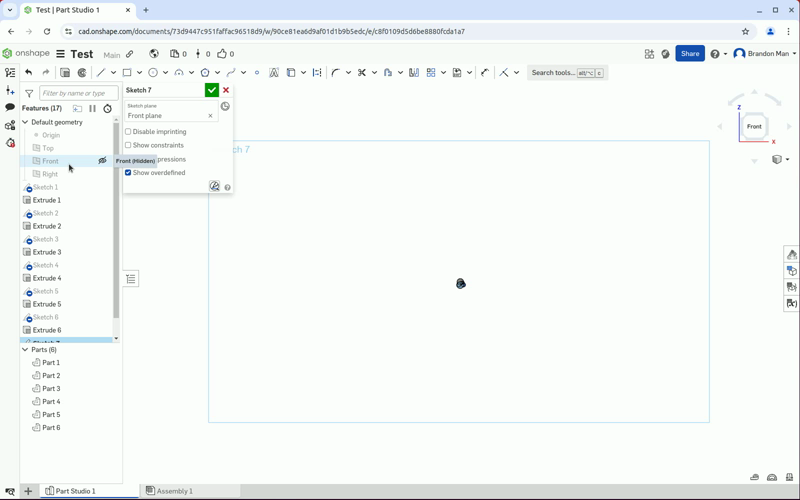
mouse_move(73, 352)
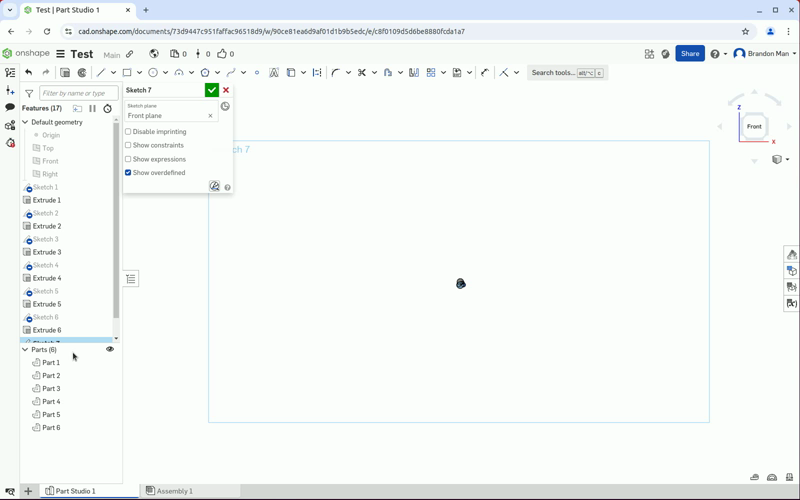
key(y)
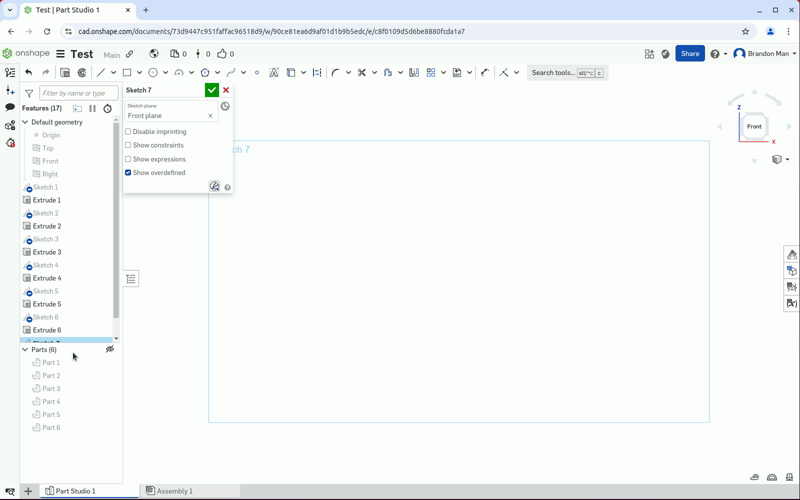
key(c)
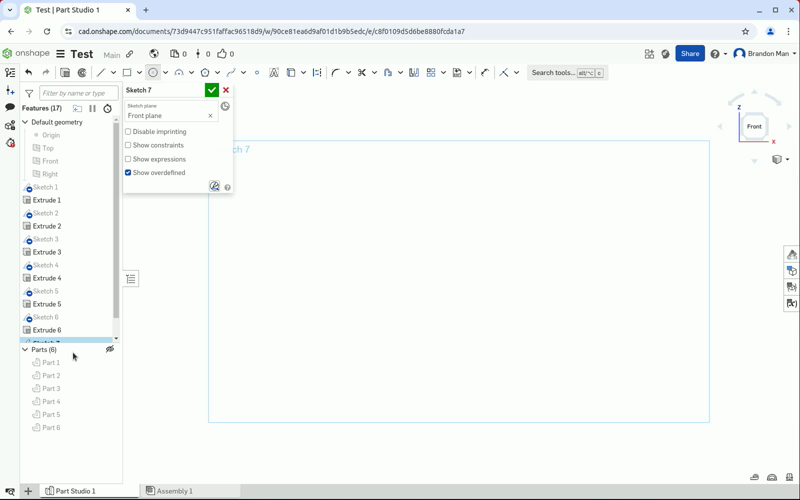
key_down(shift)
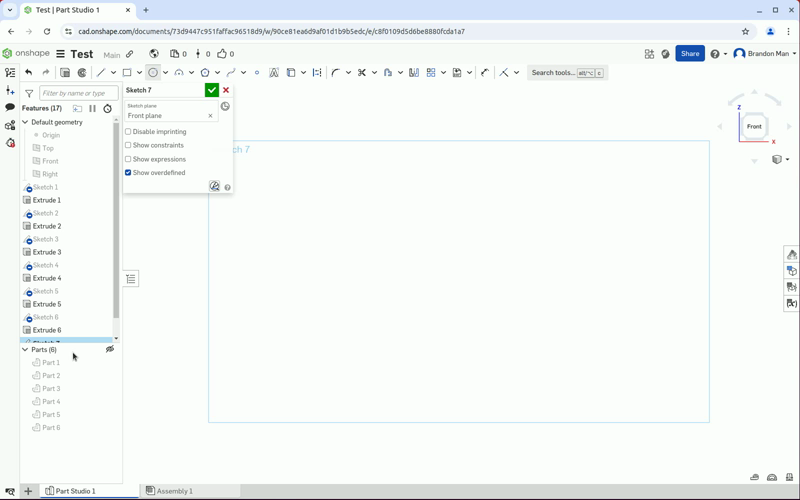
mouse_move(460, 282)
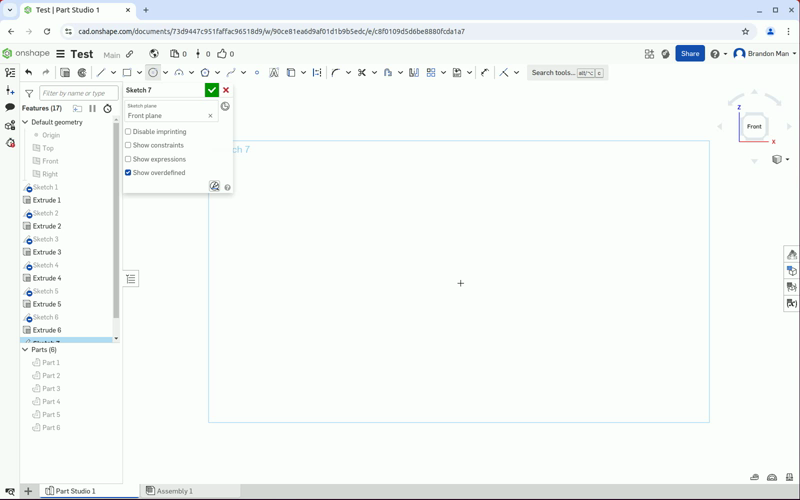
click(460, 282)
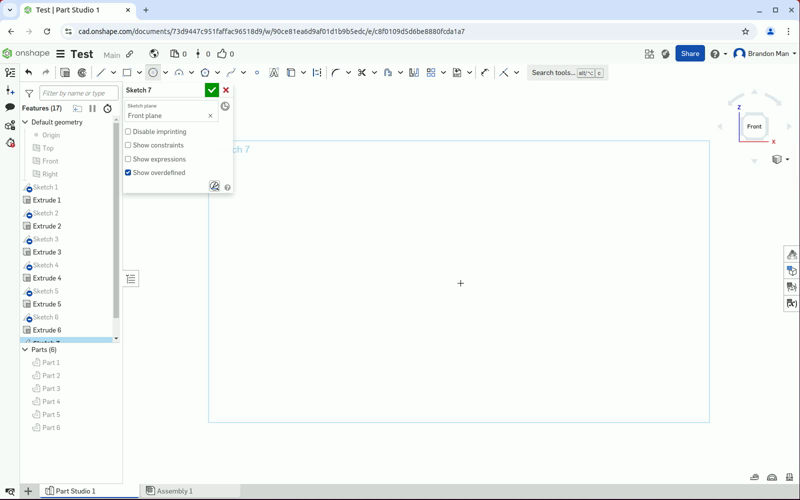
key_up(shift)
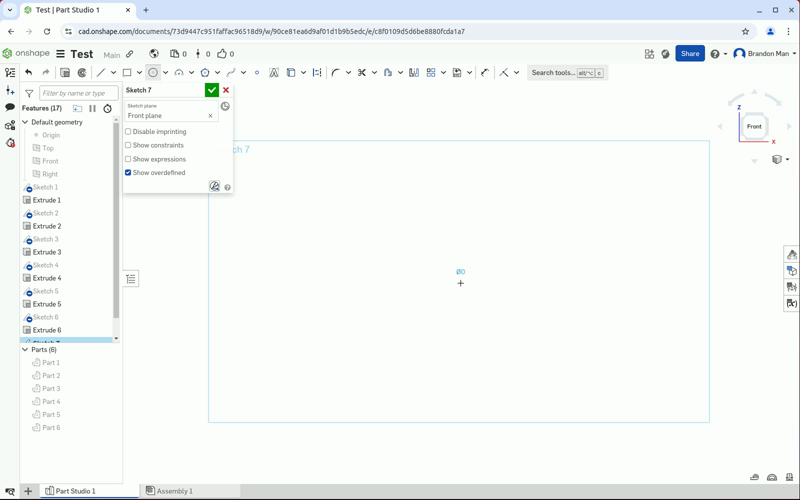
mouse_move(461, 282)
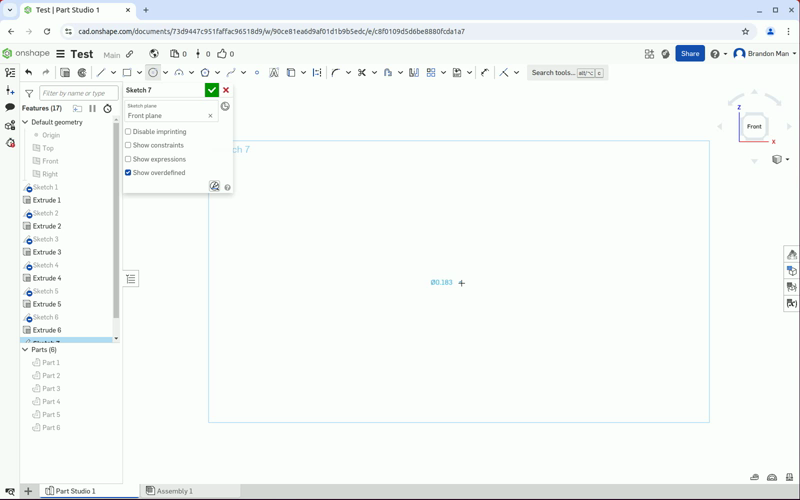
scroll(6)
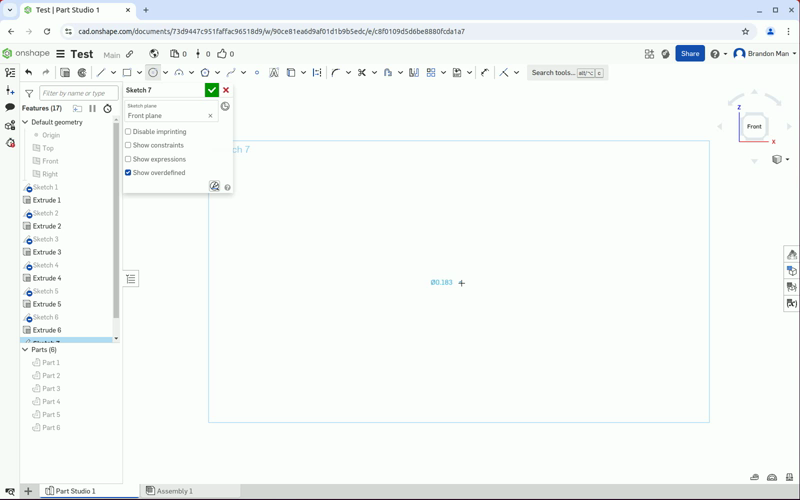
scroll(6)
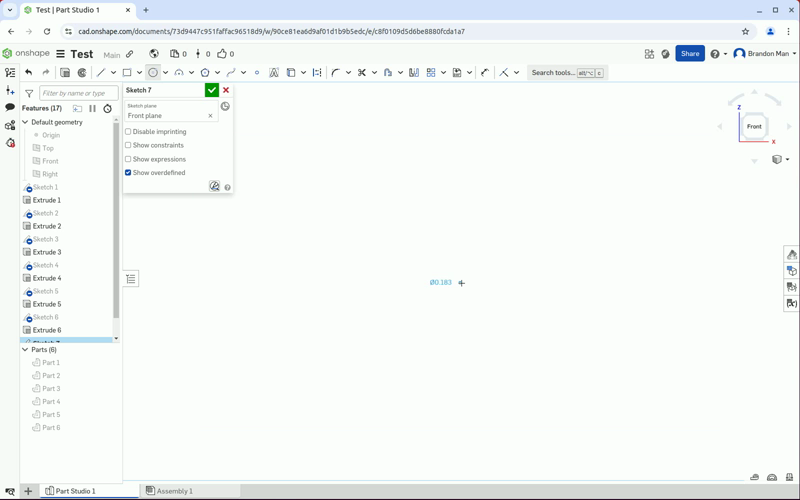
scroll(6)
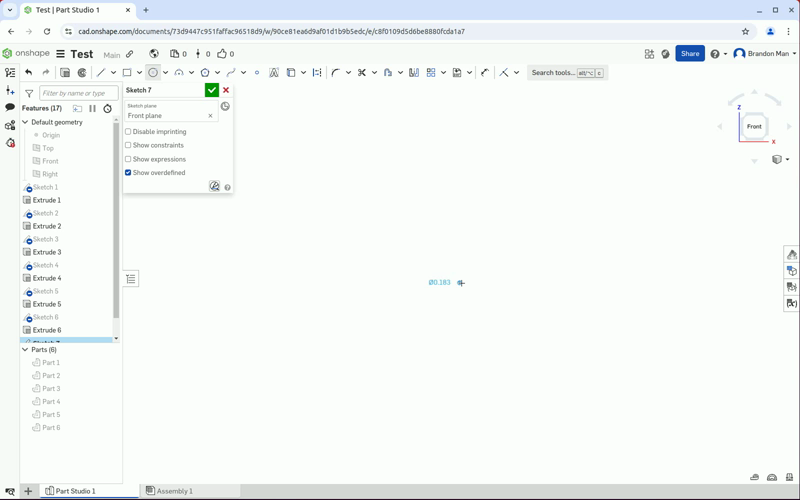
scroll(6)
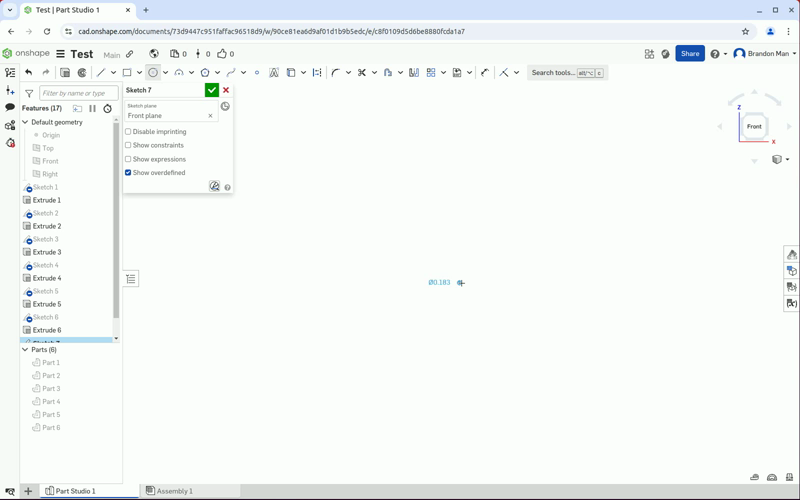
scroll(6)
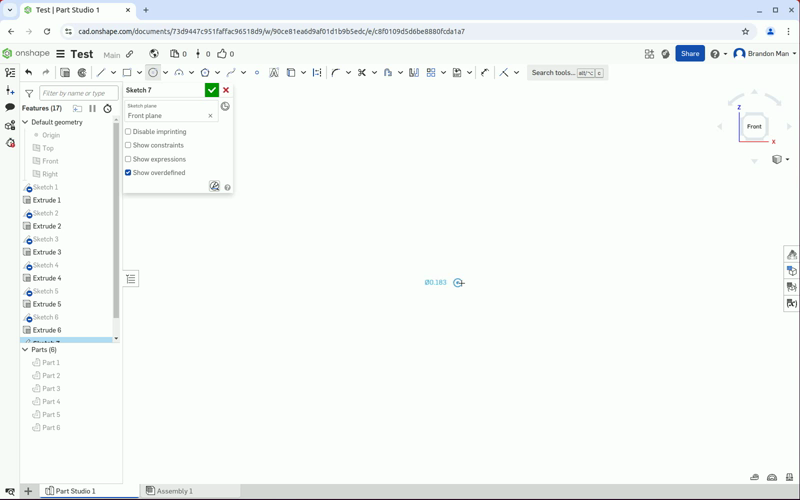
scroll(6)
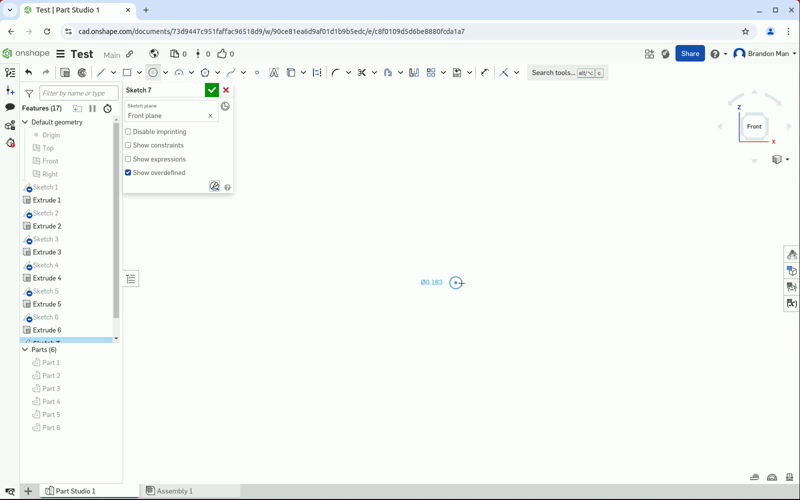
scroll(6)
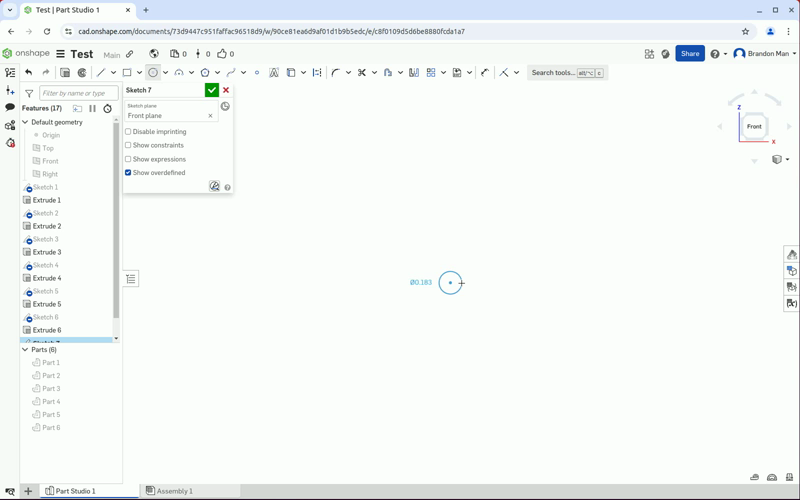
click(461, 282)
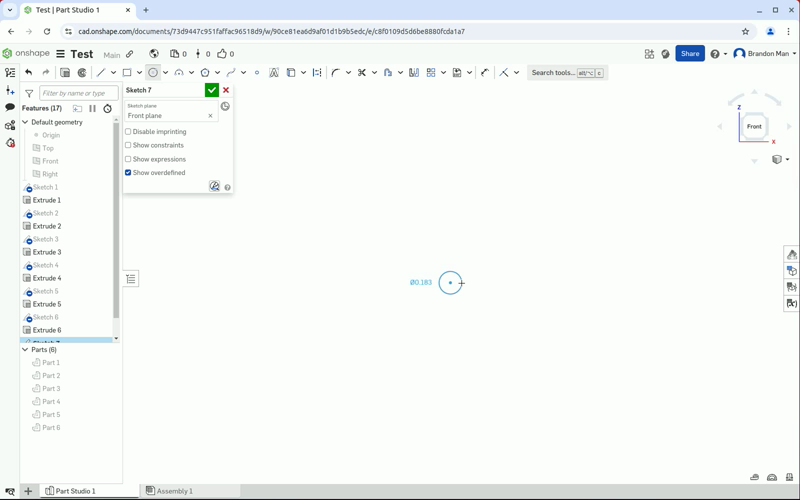
scroll(-6)
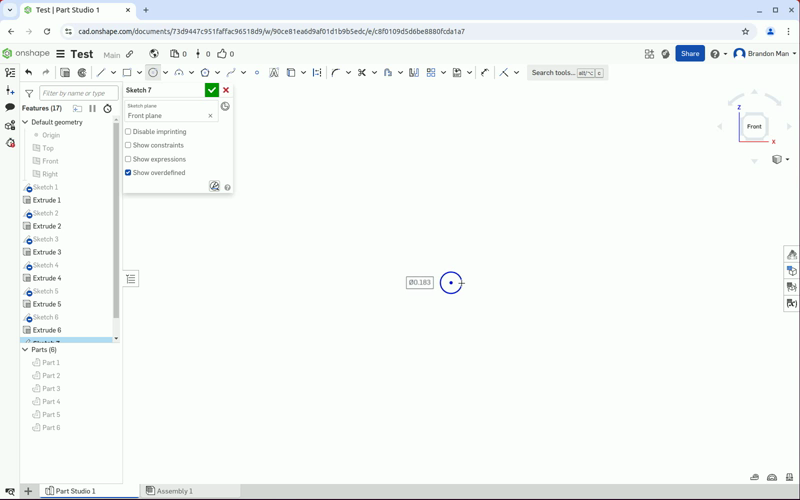
scroll(-6)
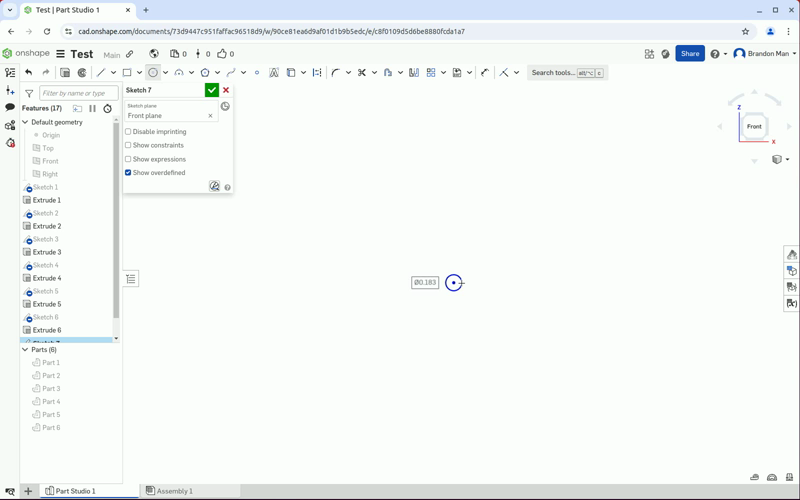
scroll(-6)
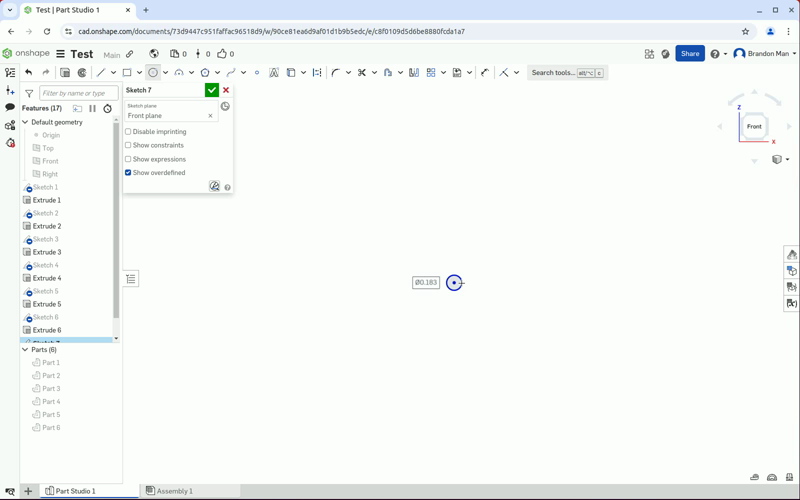
scroll(-6)
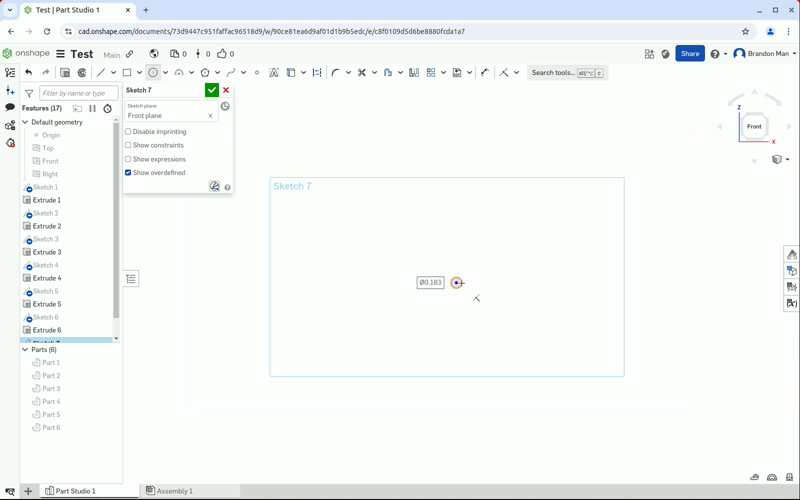
scroll(-6)
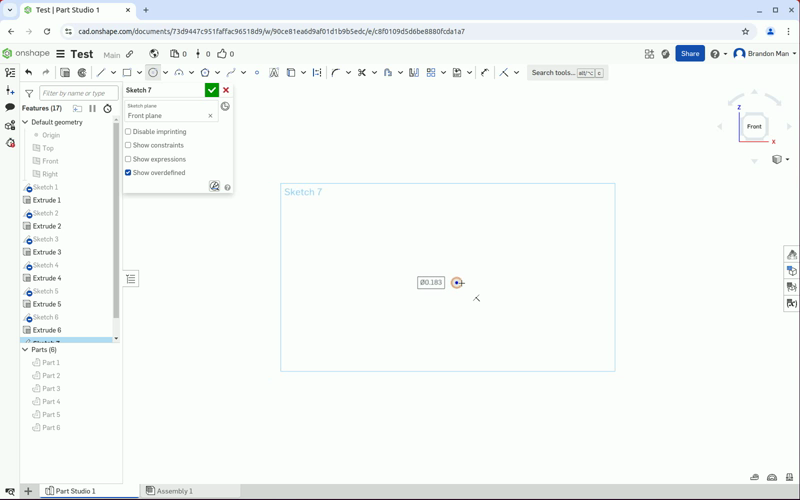
scroll(-6)
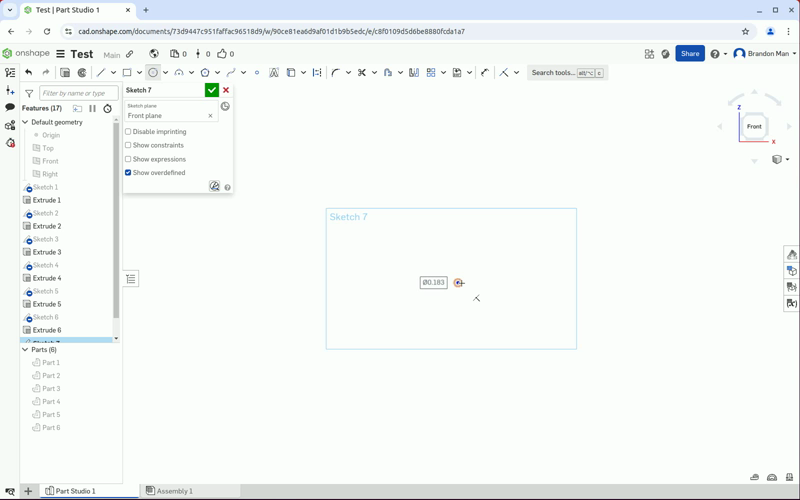
scroll(-6)
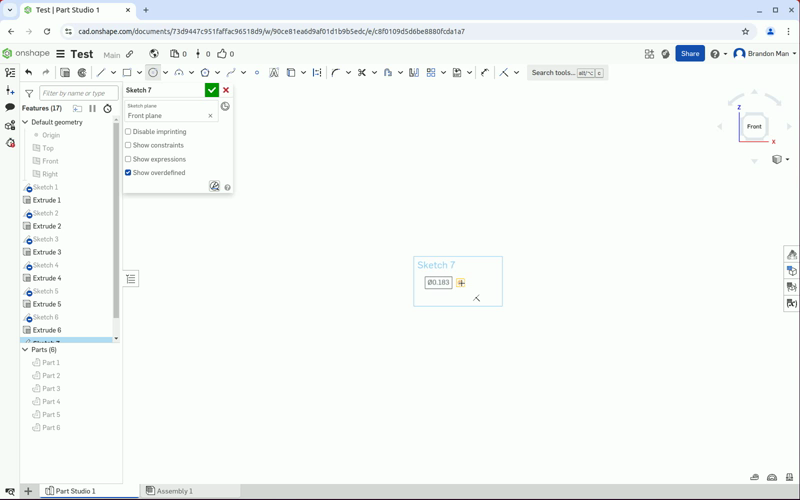
key(esc)
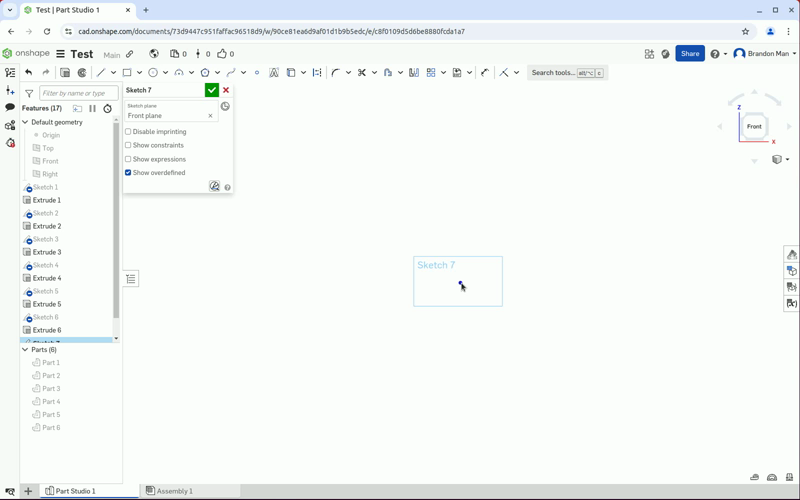
mouse_move(461, 283)
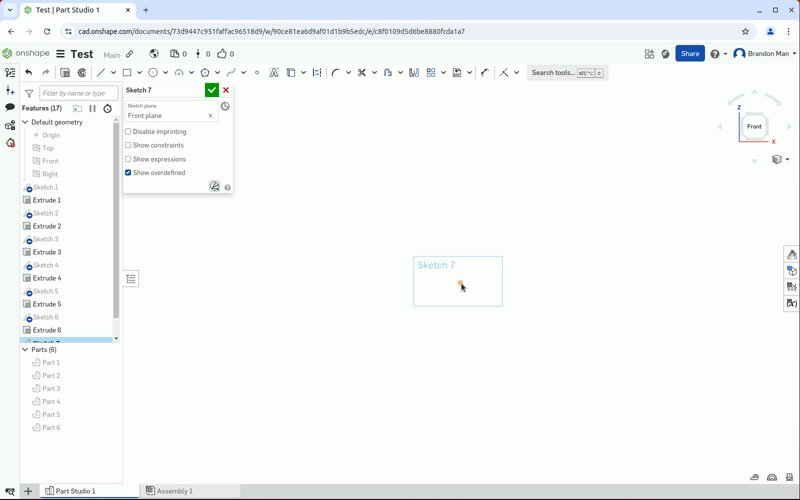
scroll(6)
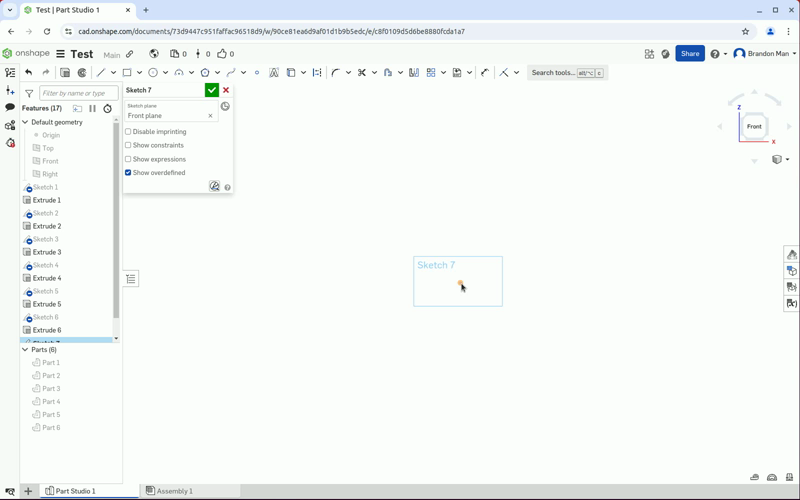
scroll(6)
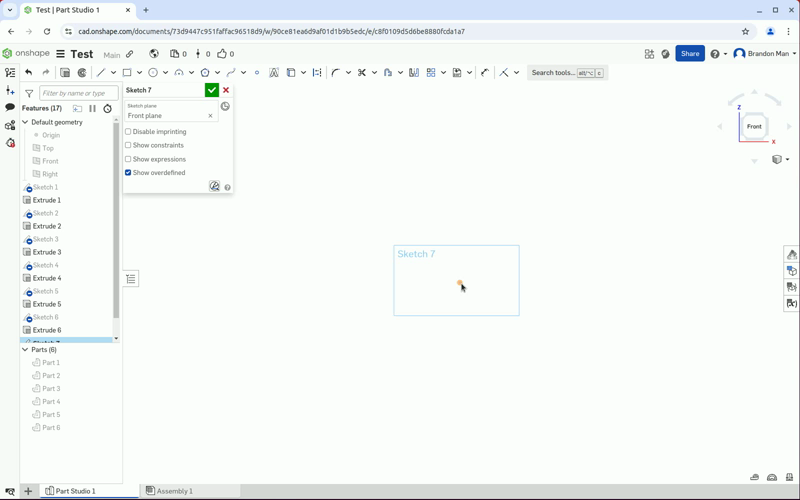
scroll(6)
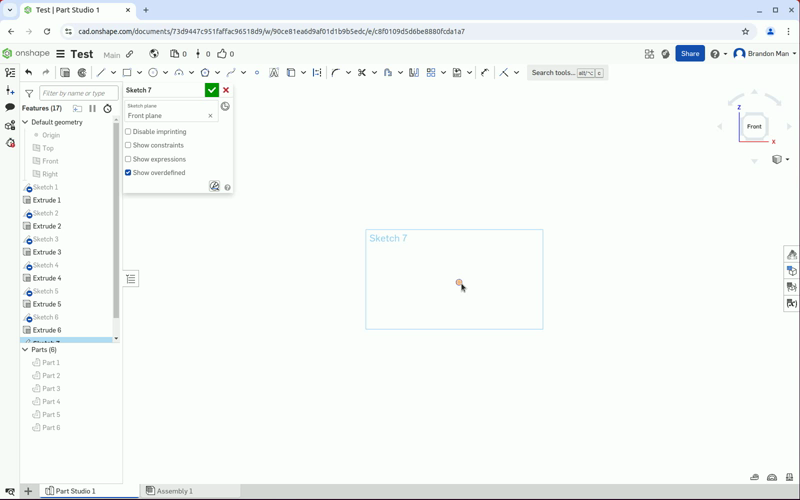
scroll(6)
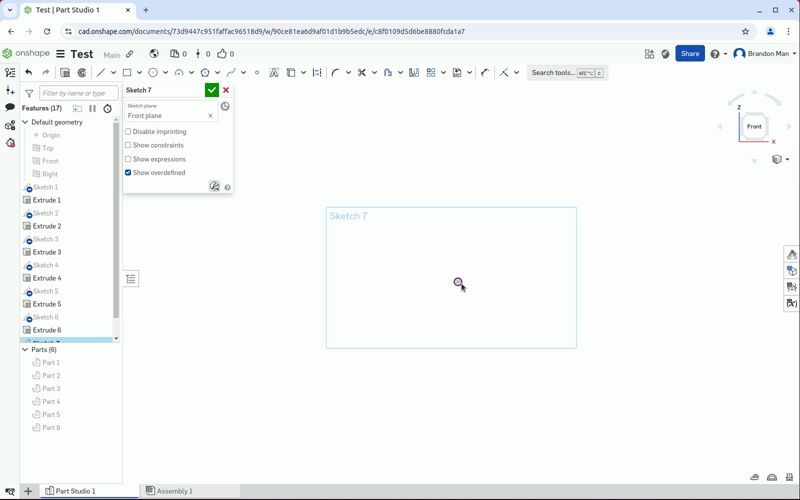
scroll(6)
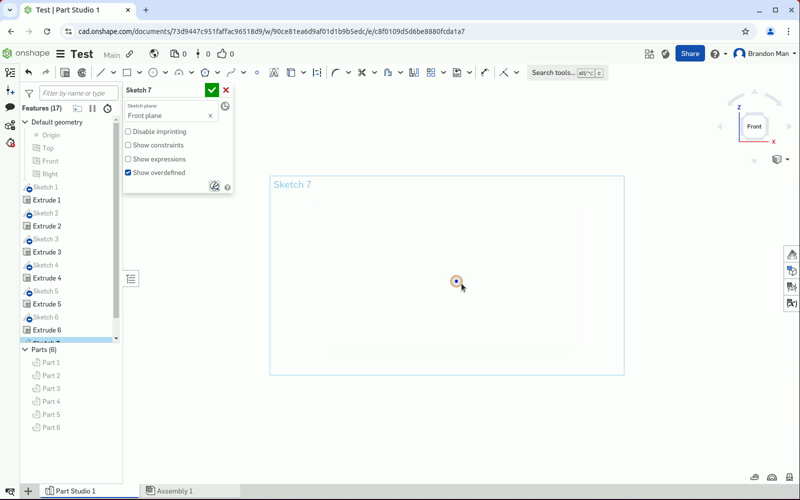
scroll(6)
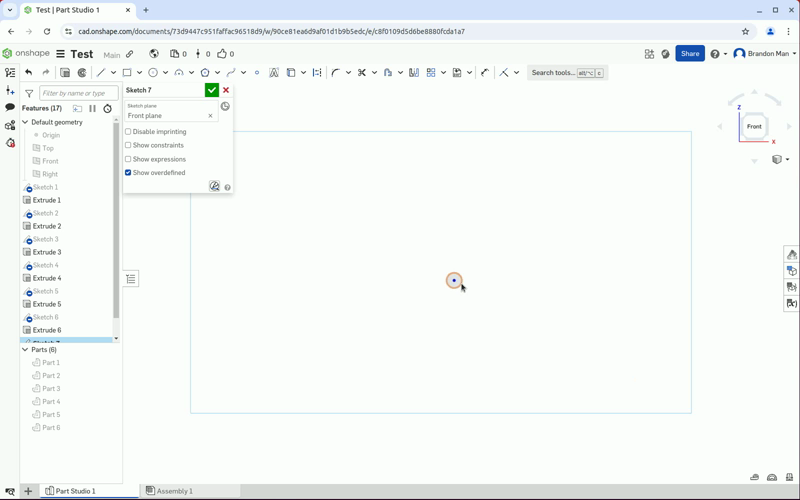
scroll(6)
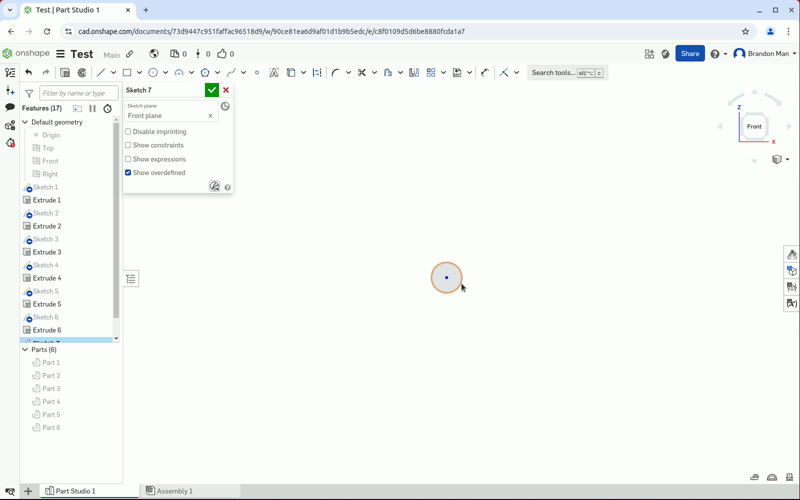
click(461, 283)
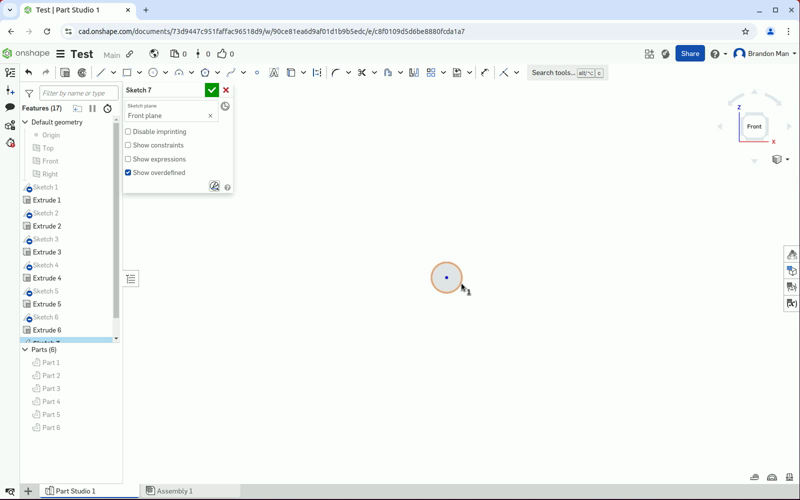
scroll(-6)
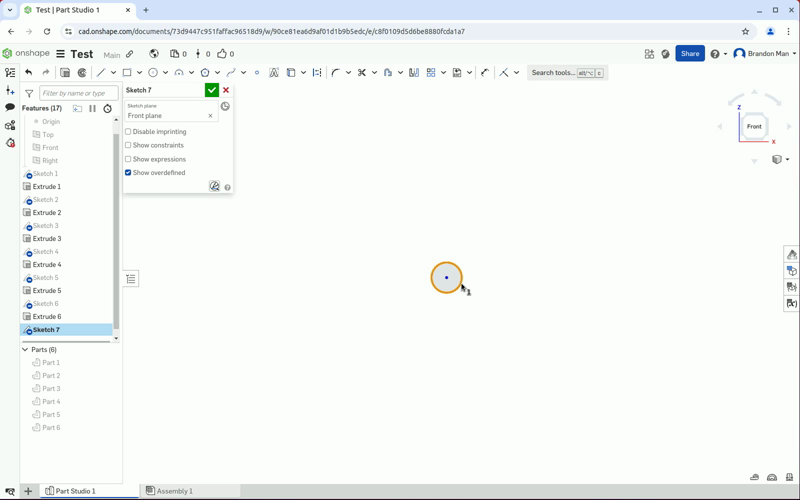
scroll(-6)
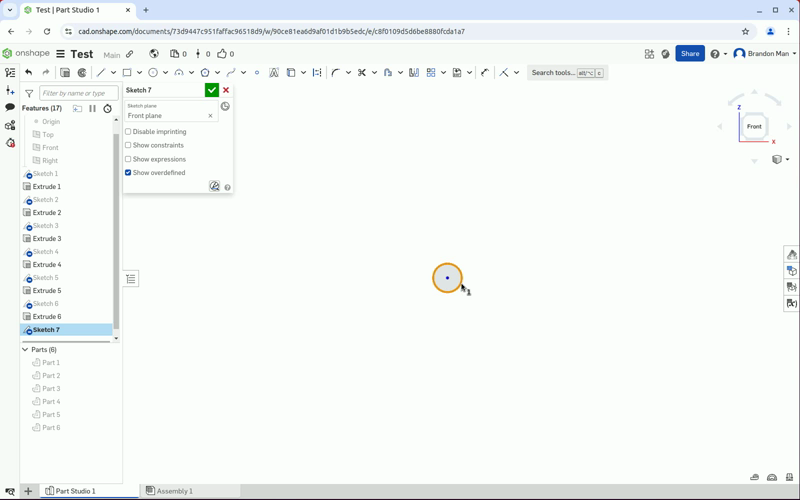
scroll(-6)
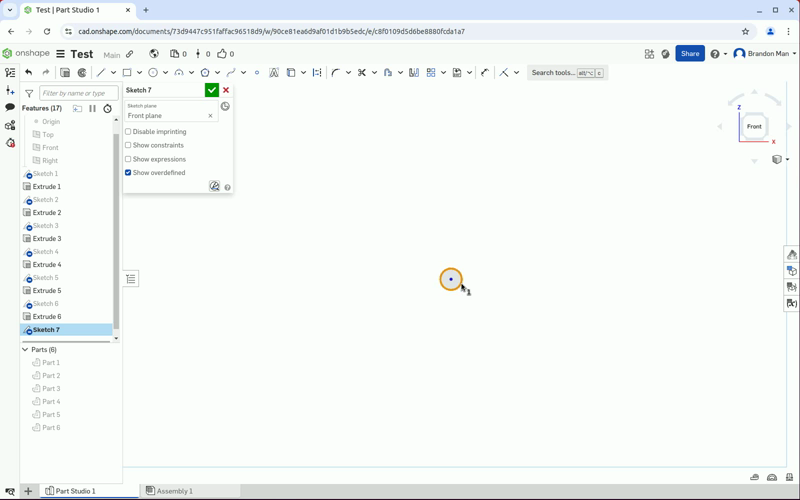
scroll(-6)
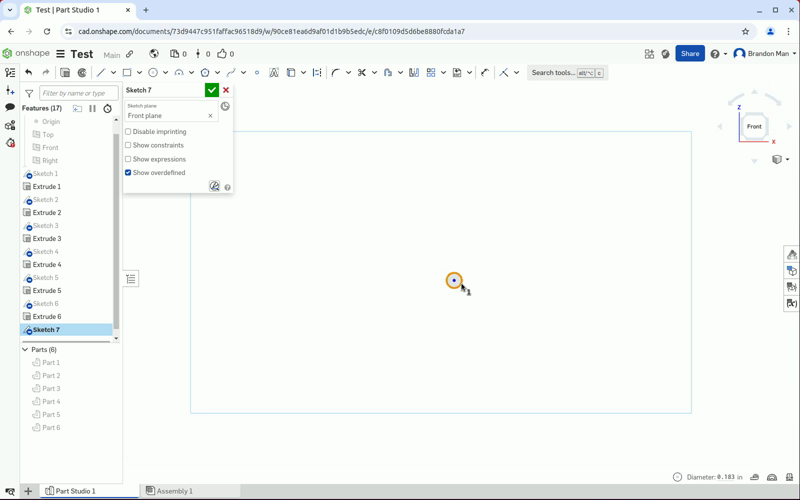
scroll(-6)
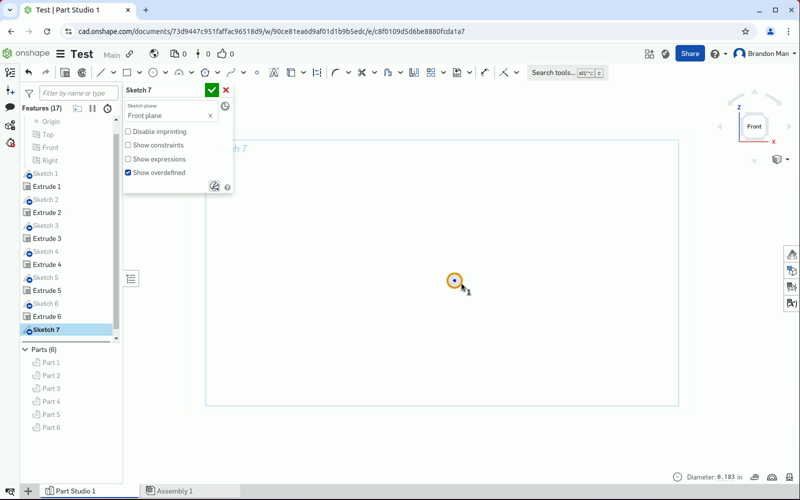
scroll(-6)
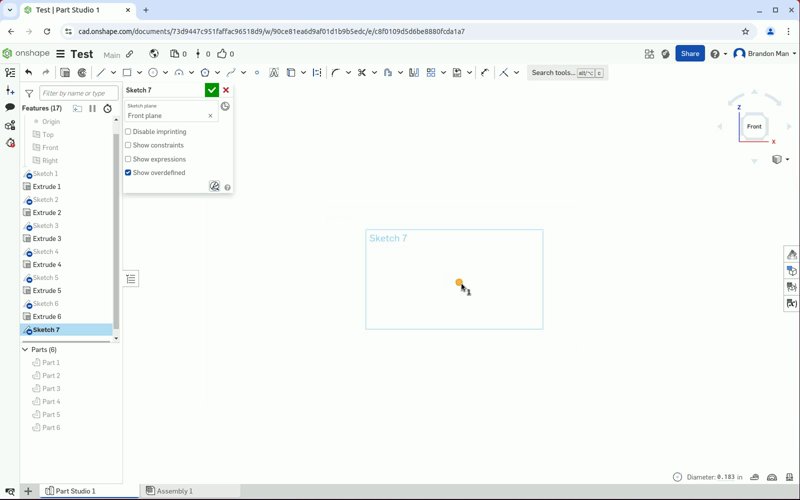
scroll(-6)
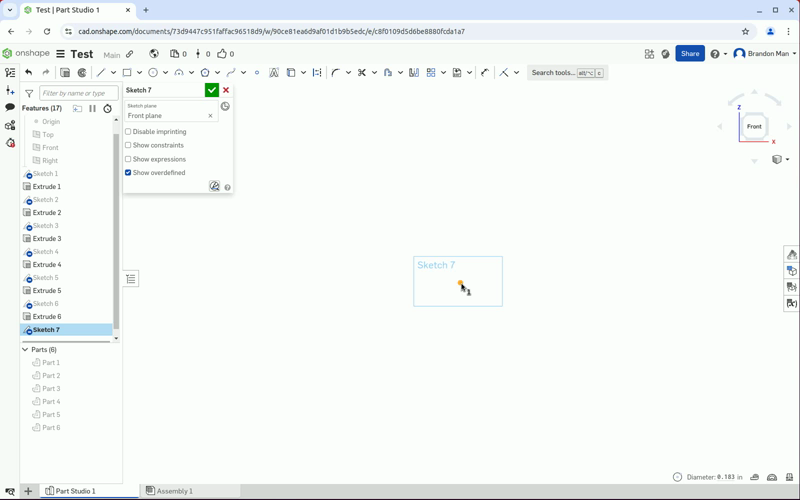
mouse_move(73, 352)
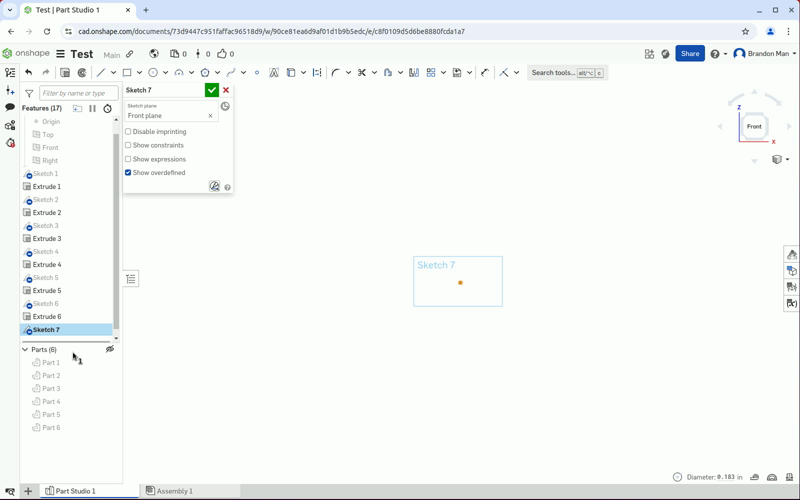
key(shift+y)
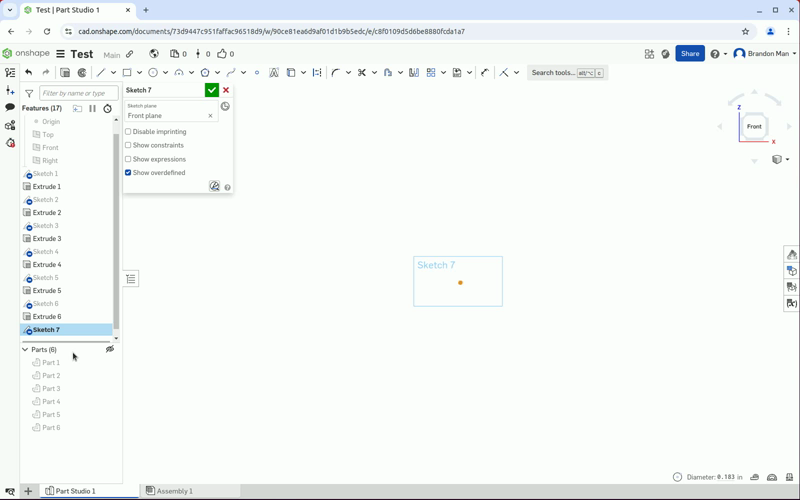
key(shift+e)
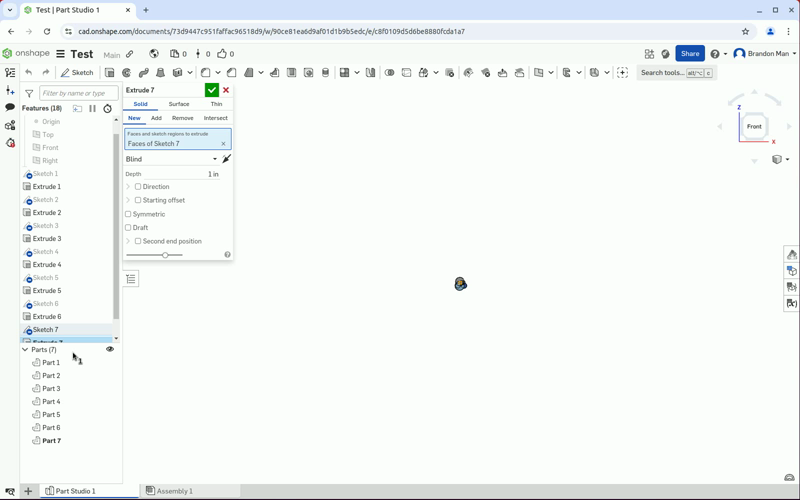
mouse_move(143, 106)
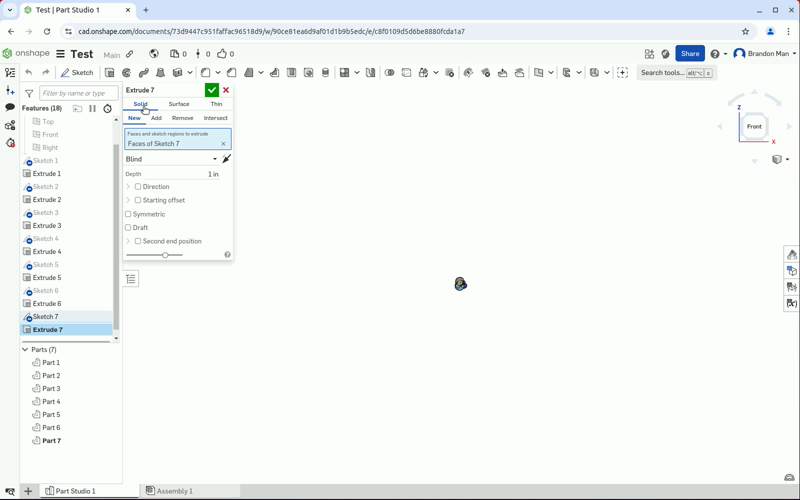
click(143, 106)
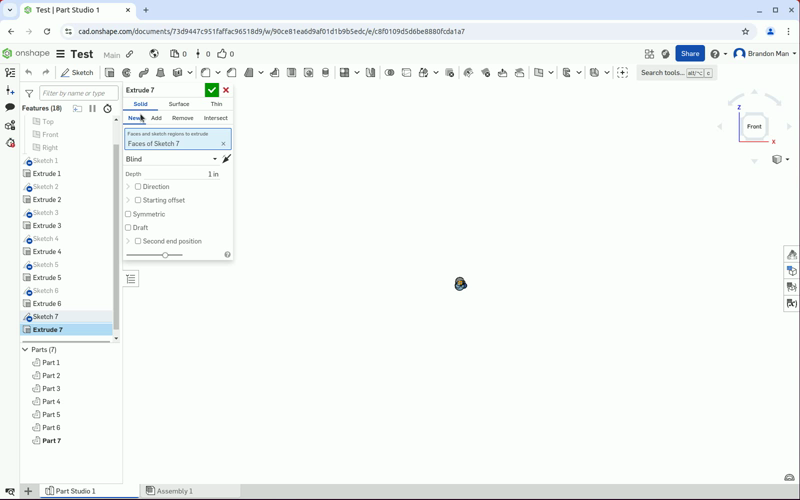
mouse_move(137, 120)
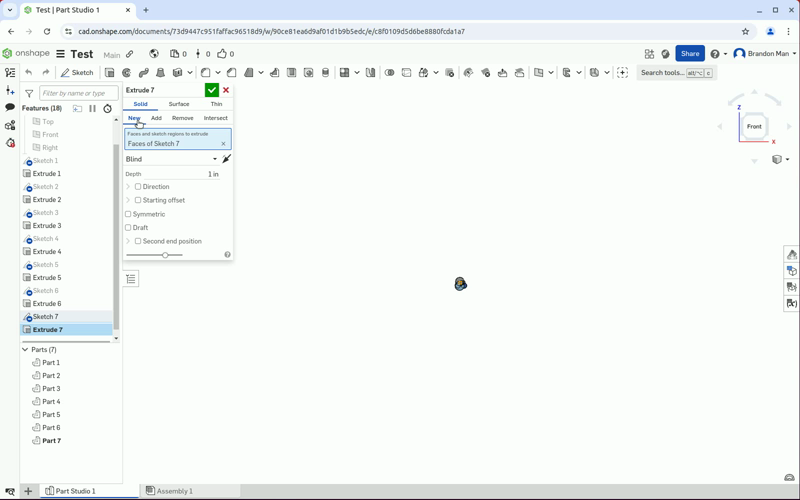
click(137, 120)
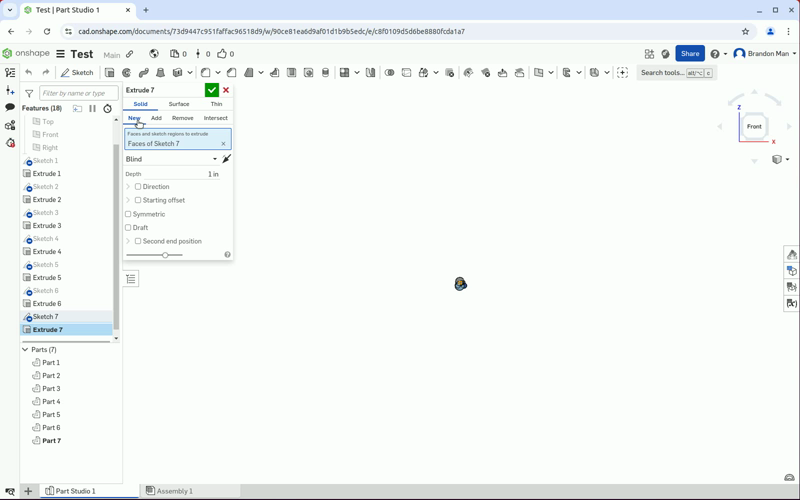
key(tab, 4)
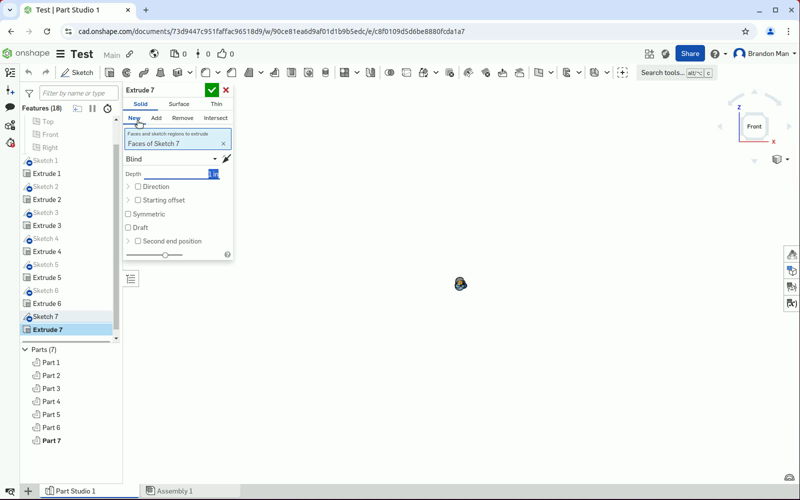
text(23.108)
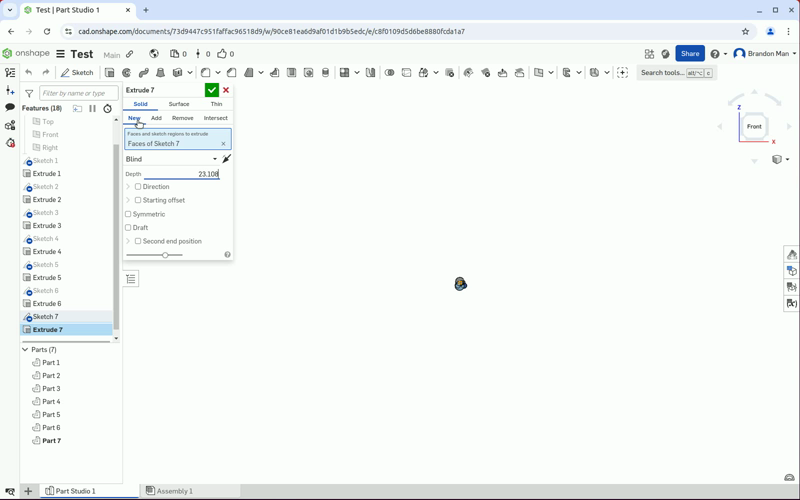
key(enter)
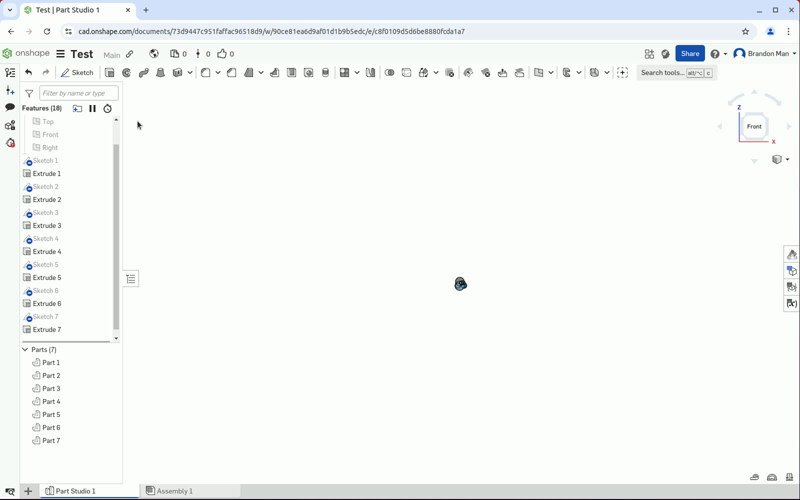
key(shift+h)
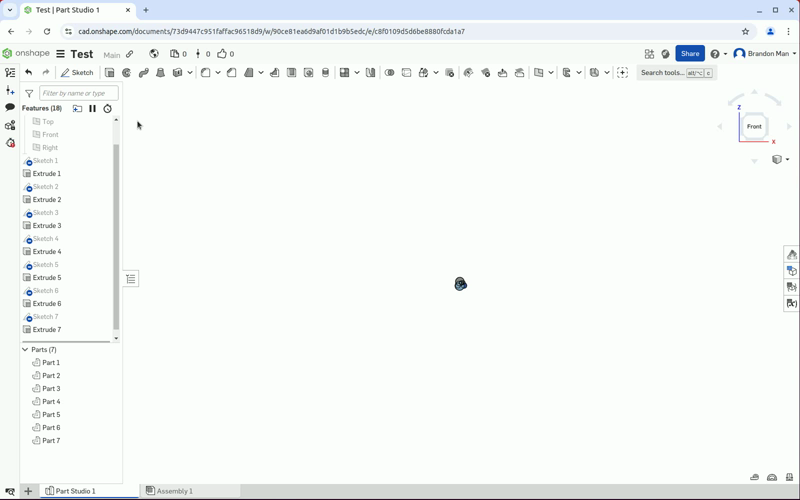
key(shift+h)
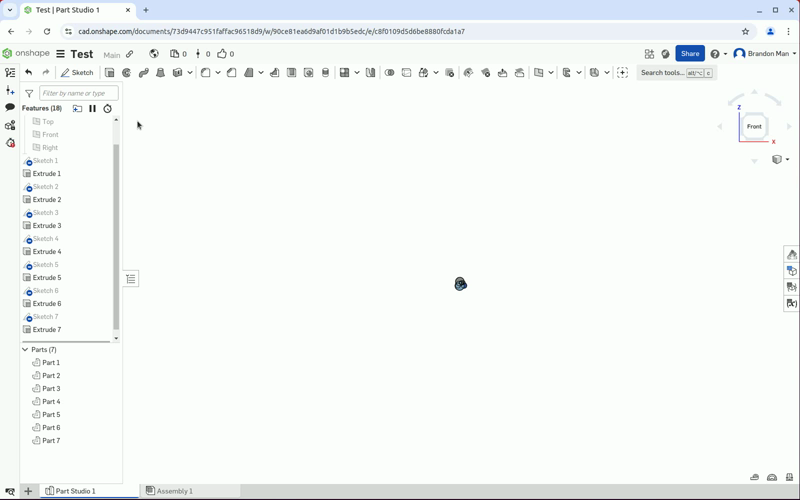
mouse_move(69, 163)
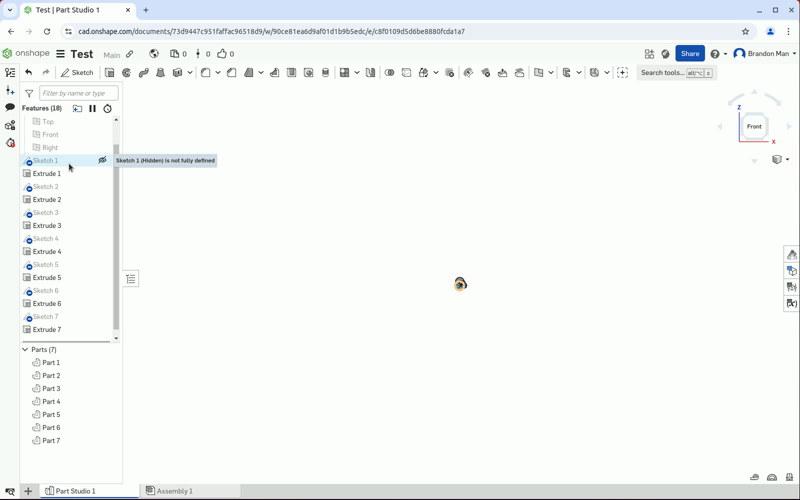
click(69, 163)
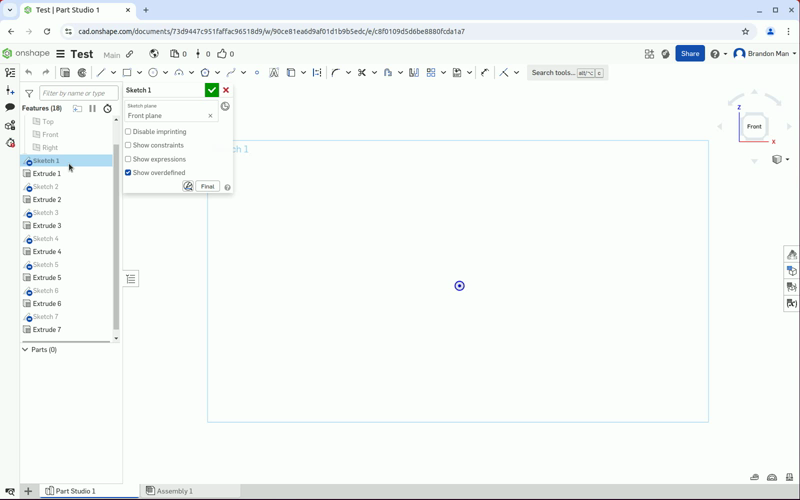
mouse_move(229, 92)
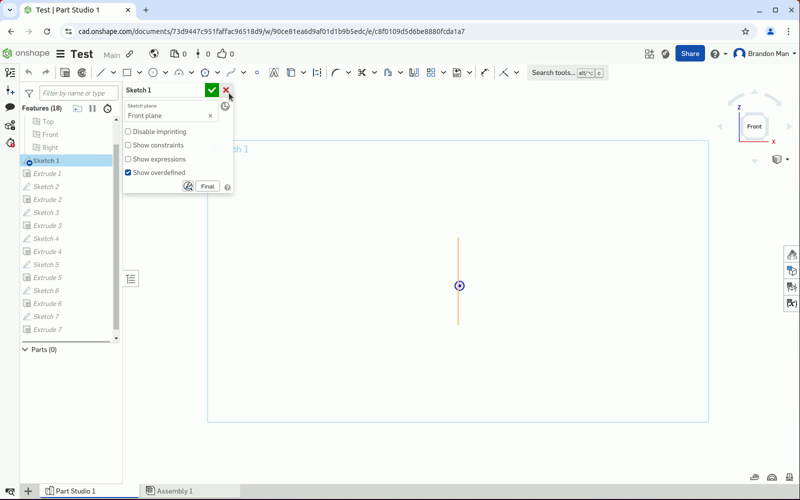
click(229, 92)
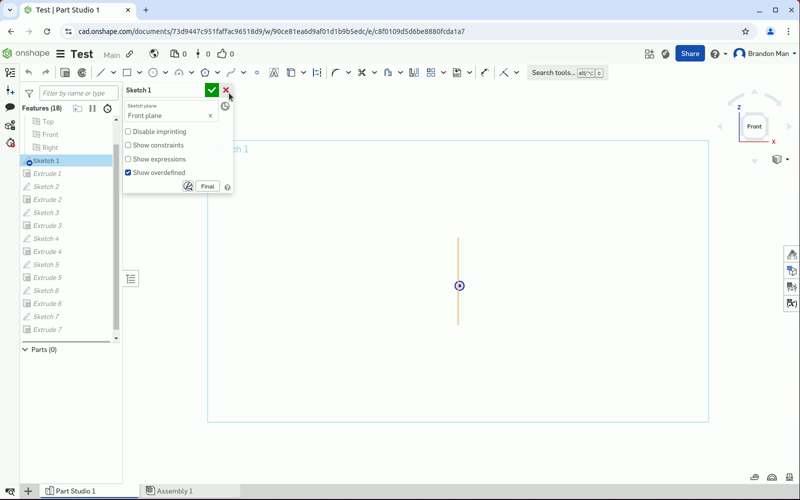
key(shift+s)
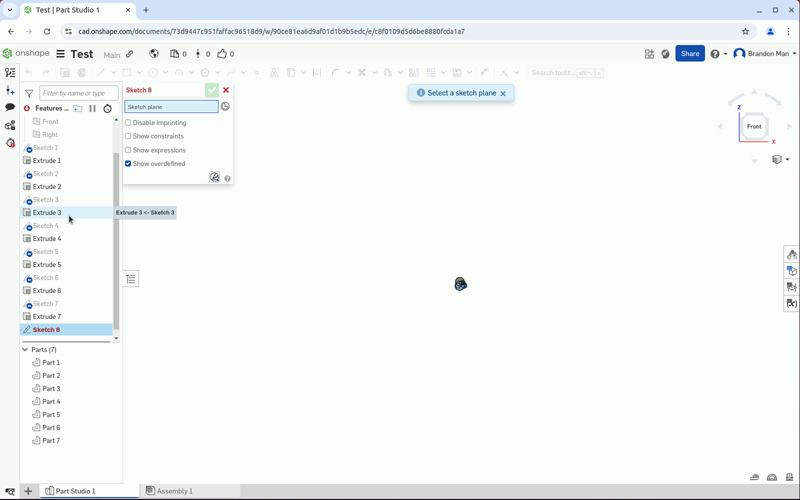
scroll(3)
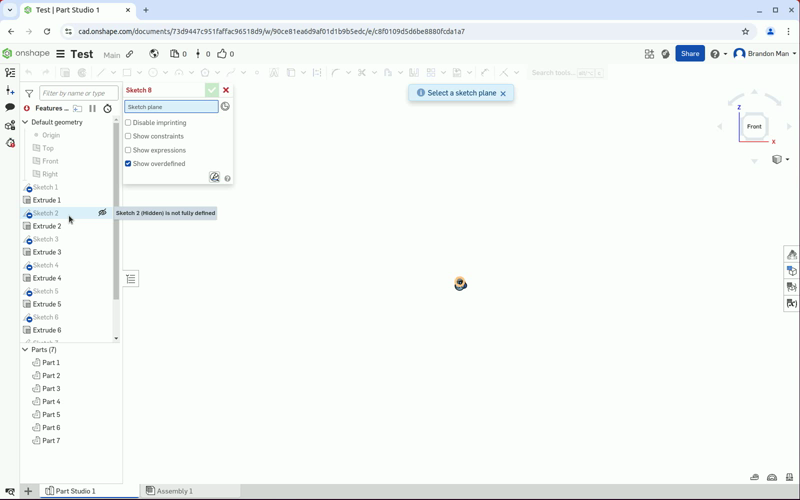
mouse_move(69, 163)
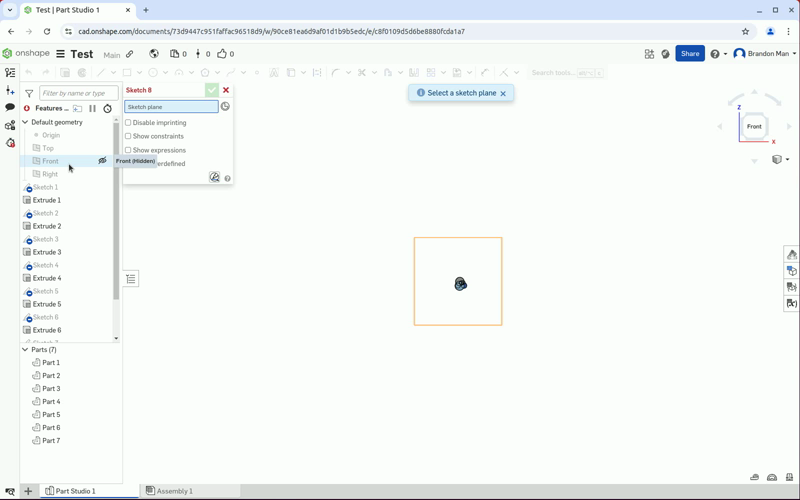
click(69, 163)
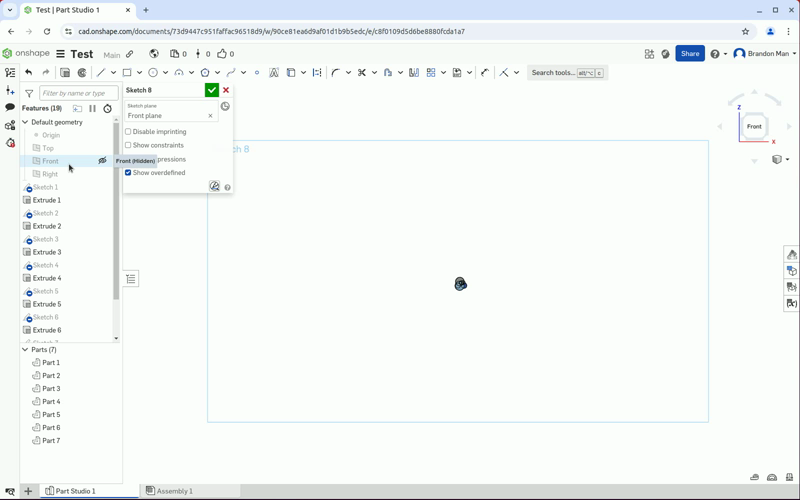
mouse_move(73, 352)
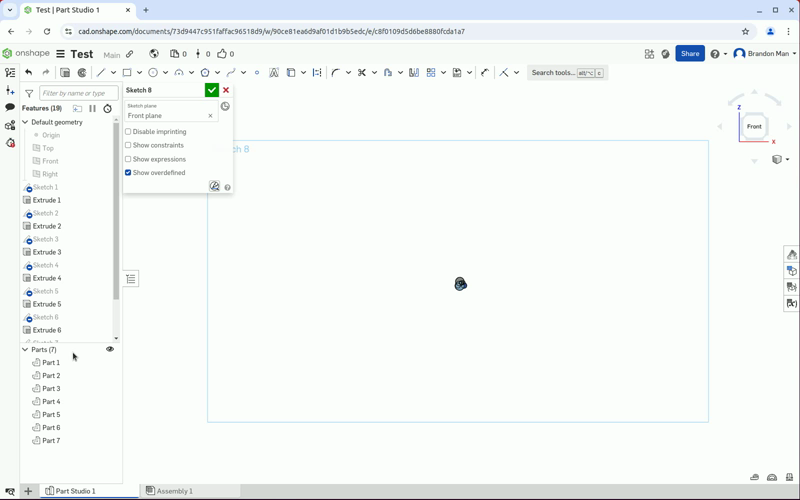
key(y)
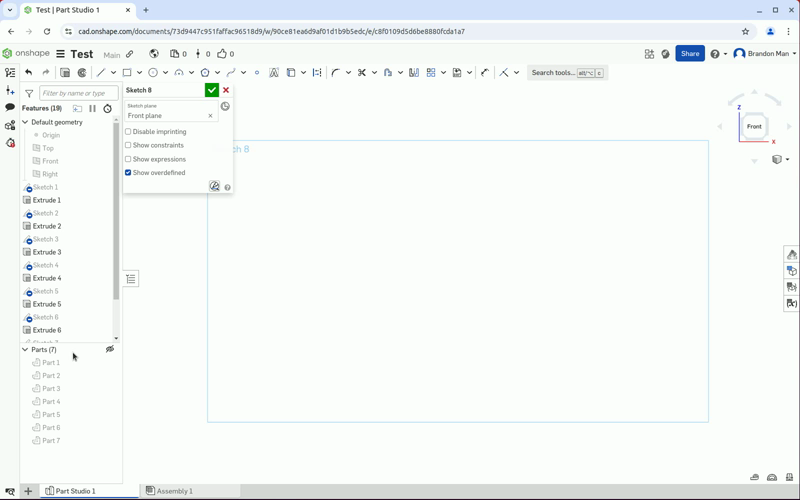
key(c)
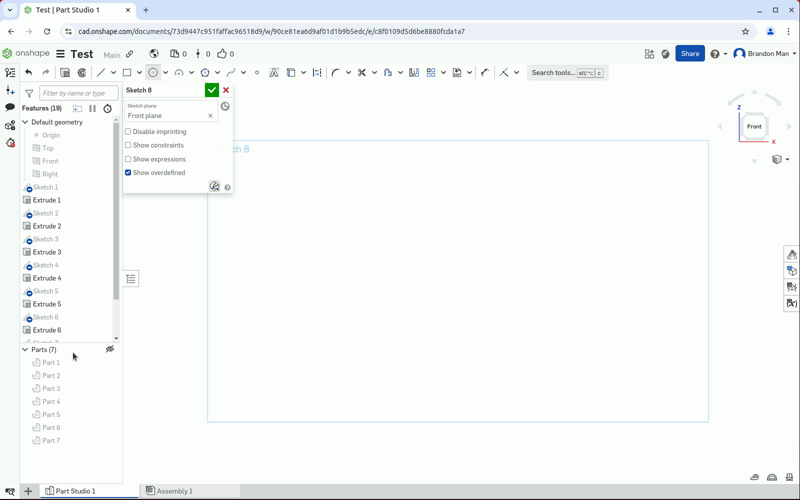
key_down(shift)
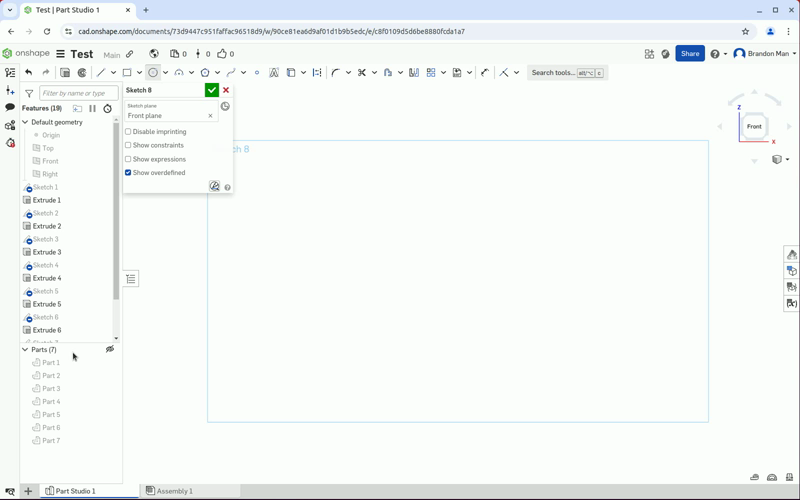
mouse_move(459, 282)
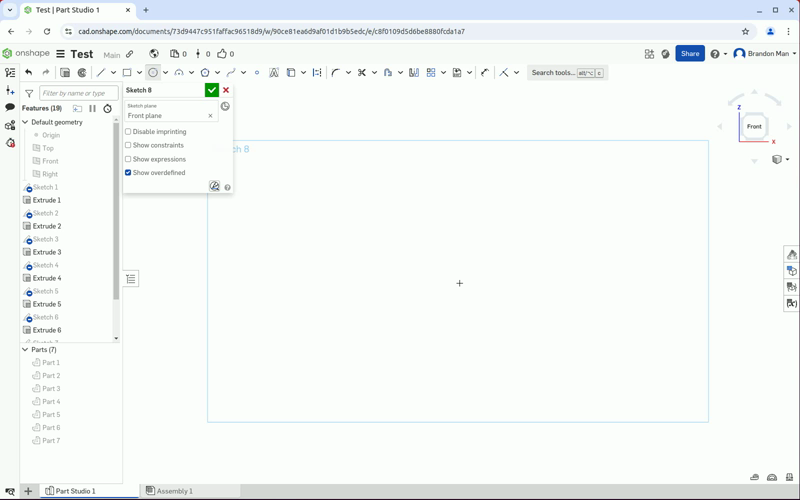
click(459, 282)
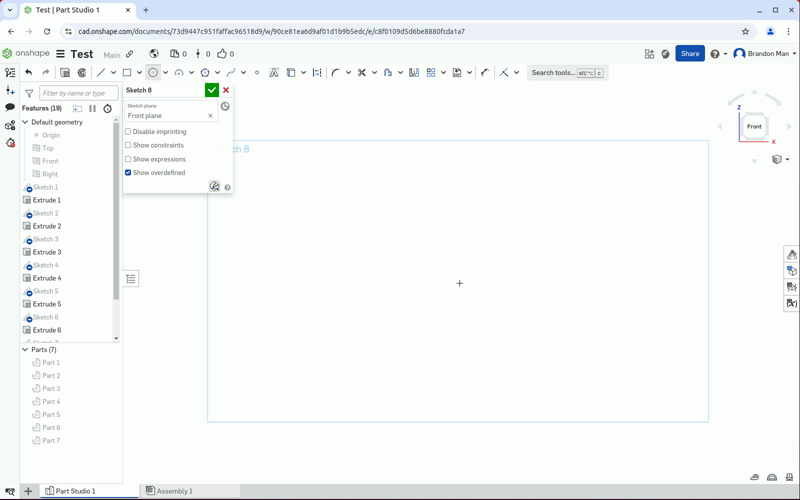
key_up(shift)
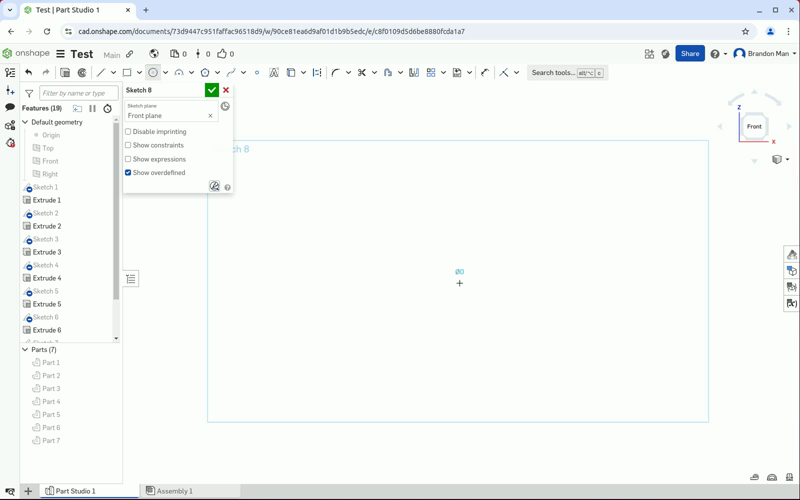
mouse_move(460, 282)
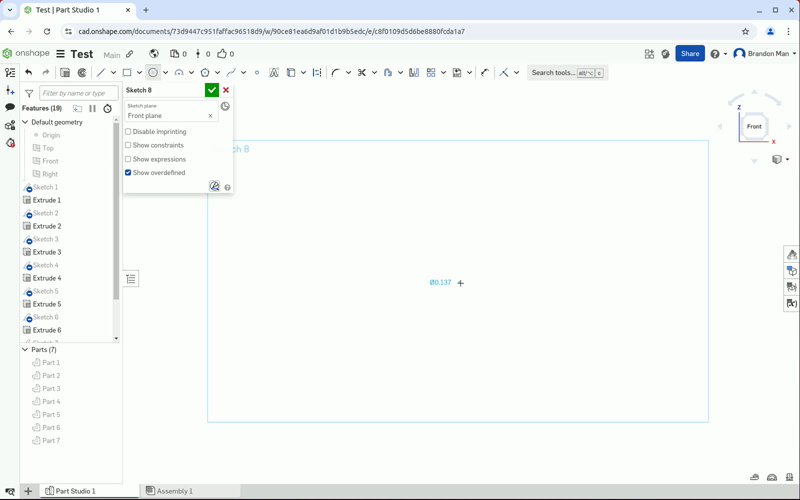
scroll(6)
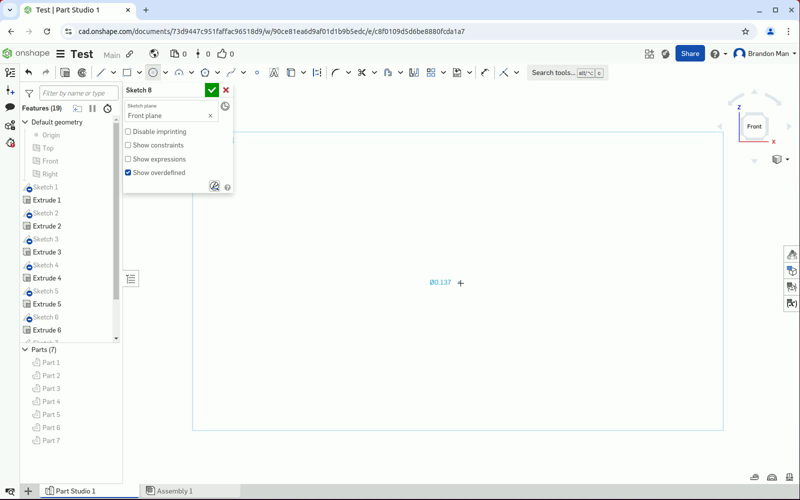
scroll(6)
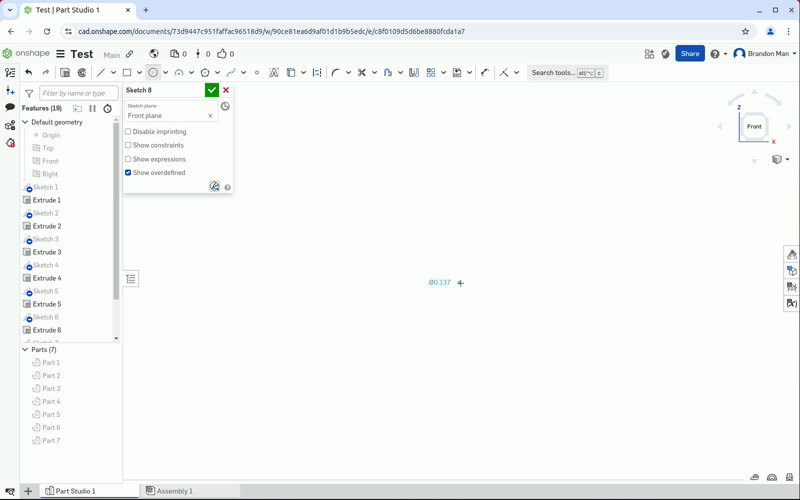
scroll(6)
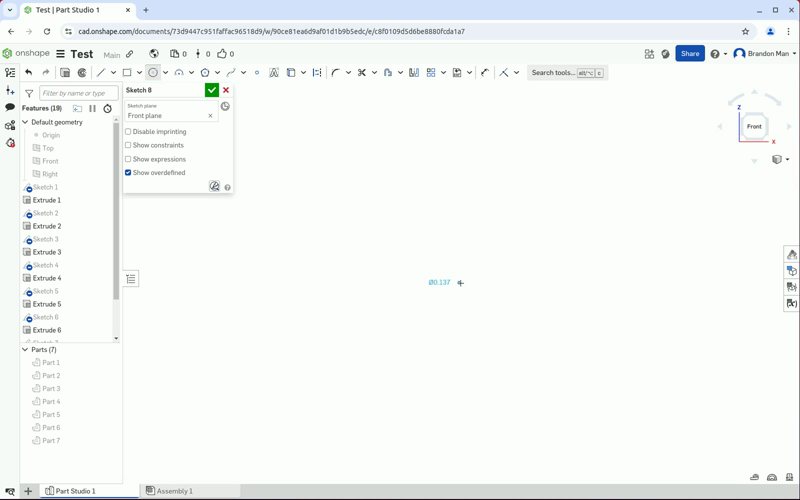
scroll(6)
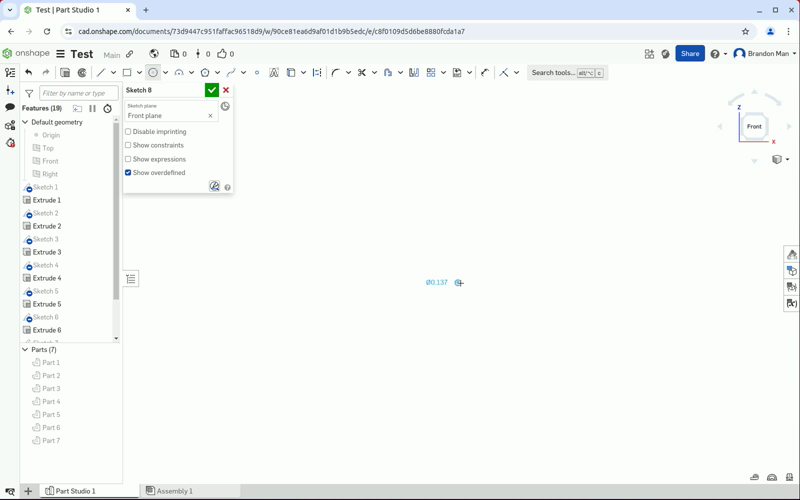
scroll(6)
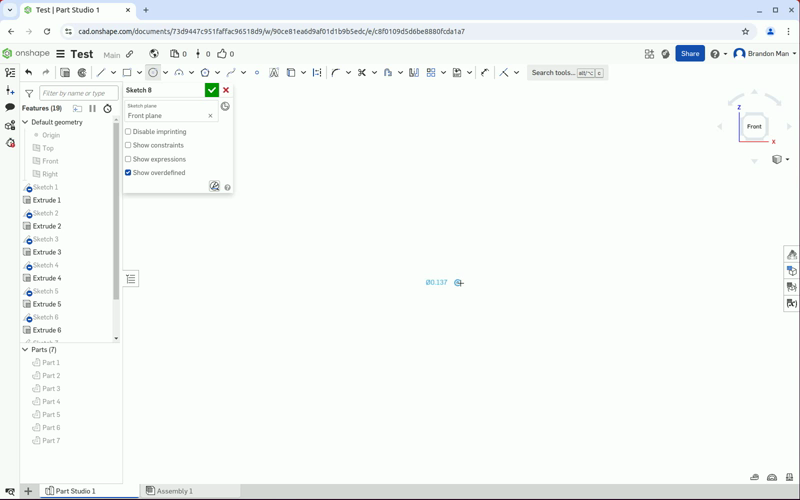
scroll(6)
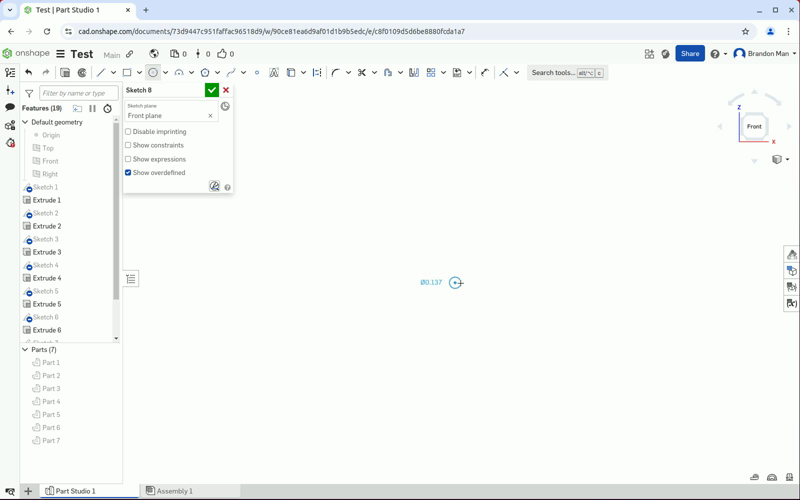
scroll(6)
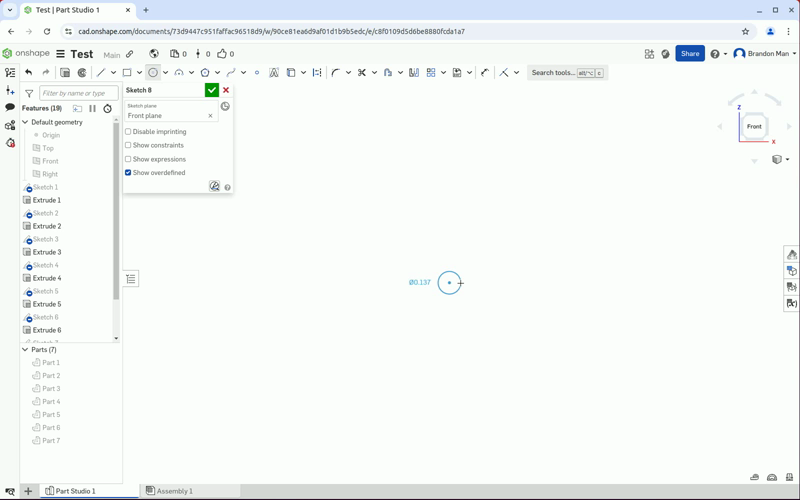
click(460, 282)
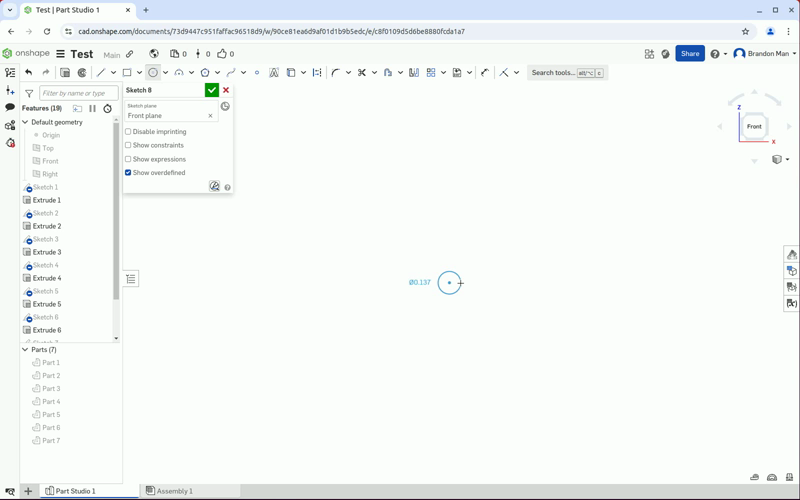
scroll(-6)
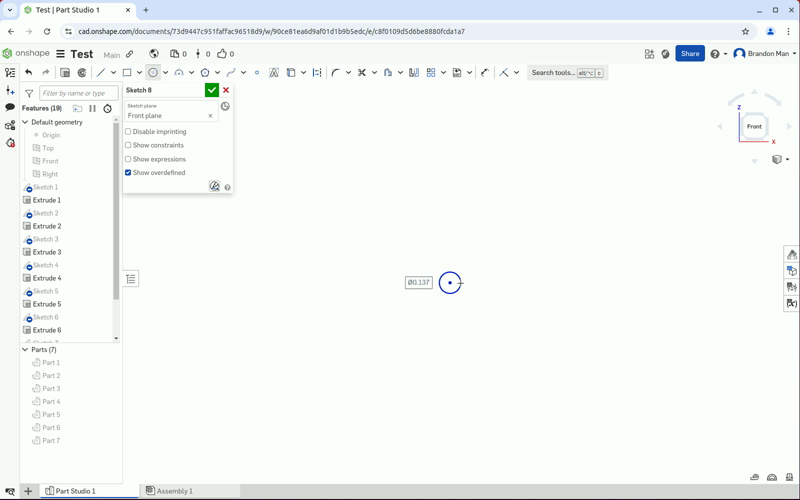
scroll(-6)
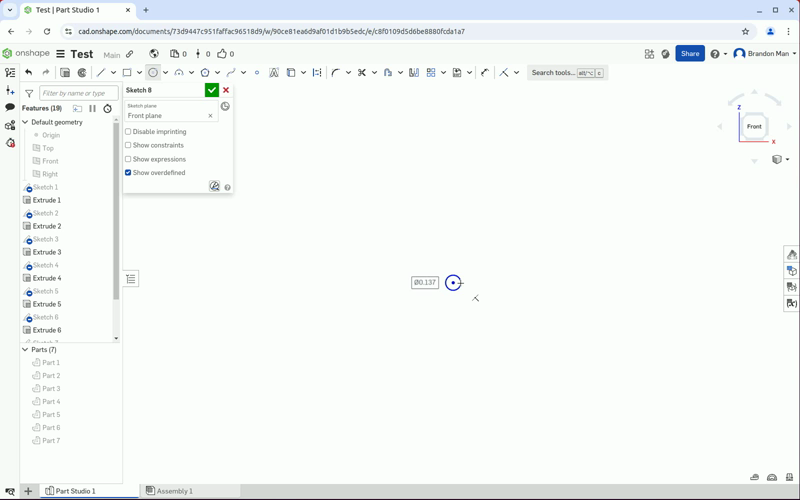
scroll(-6)
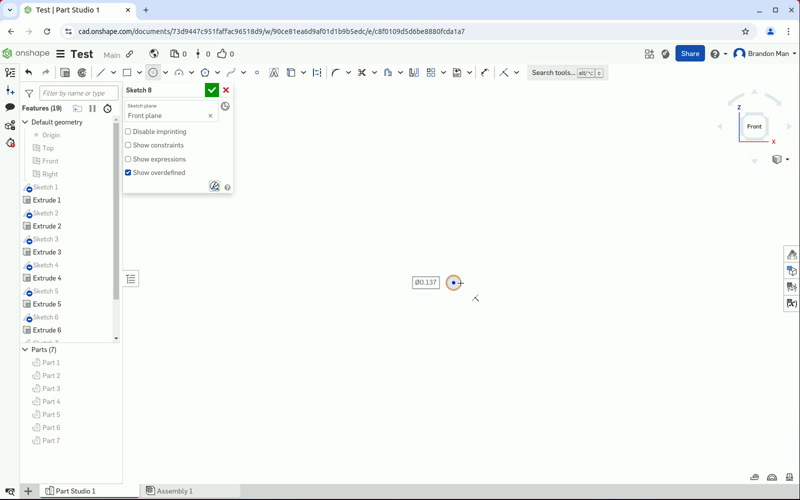
scroll(-6)
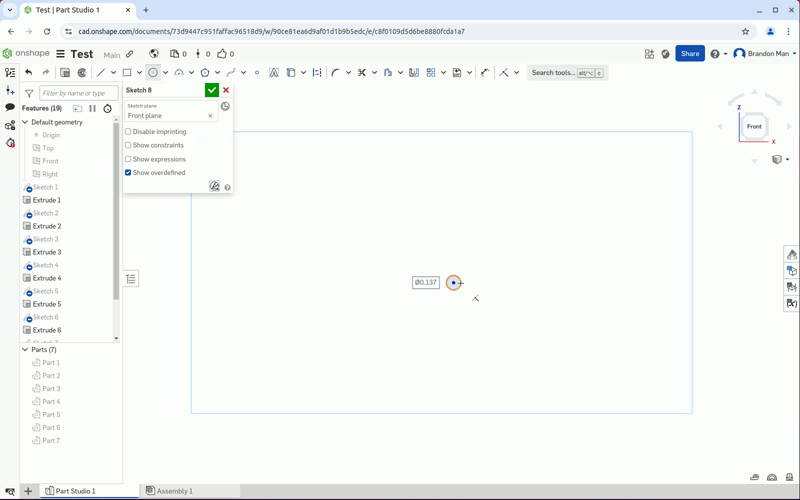
scroll(-6)
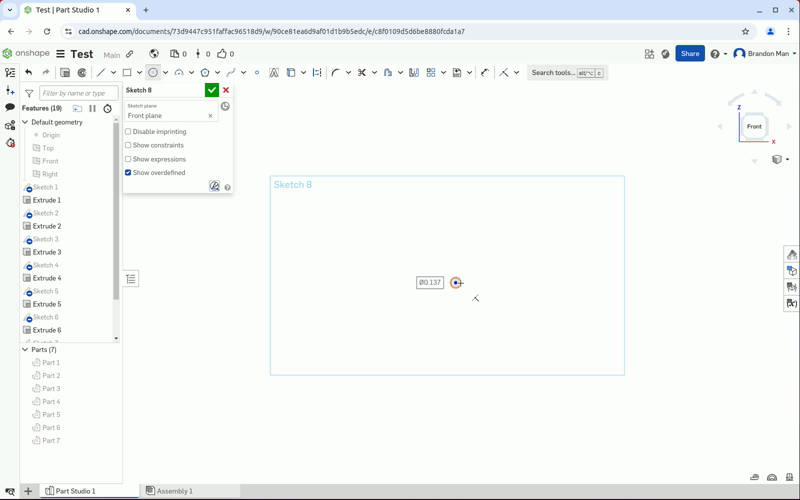
scroll(-6)
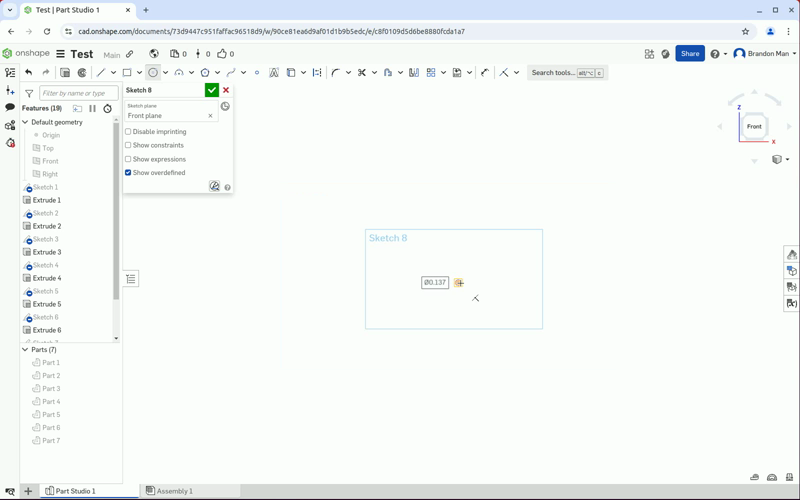
scroll(-6)
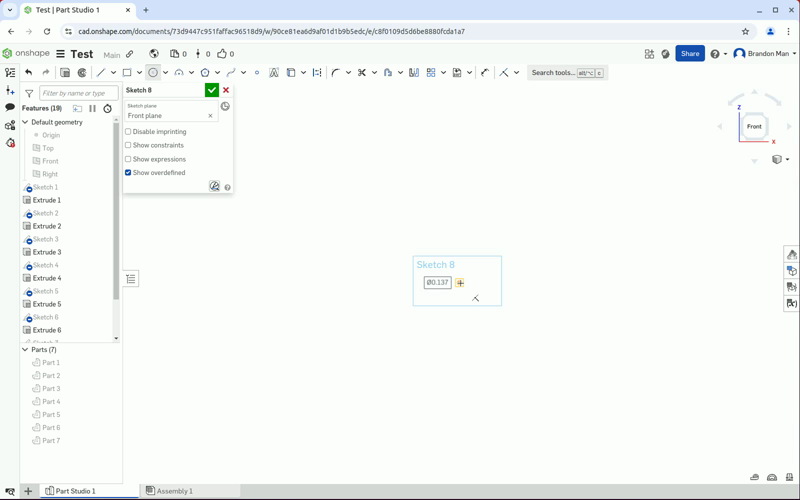
key(esc)
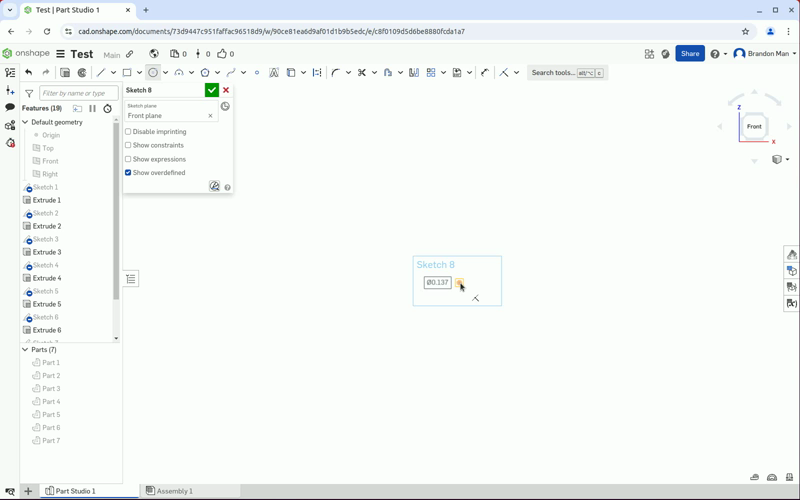
mouse_move(460, 281)
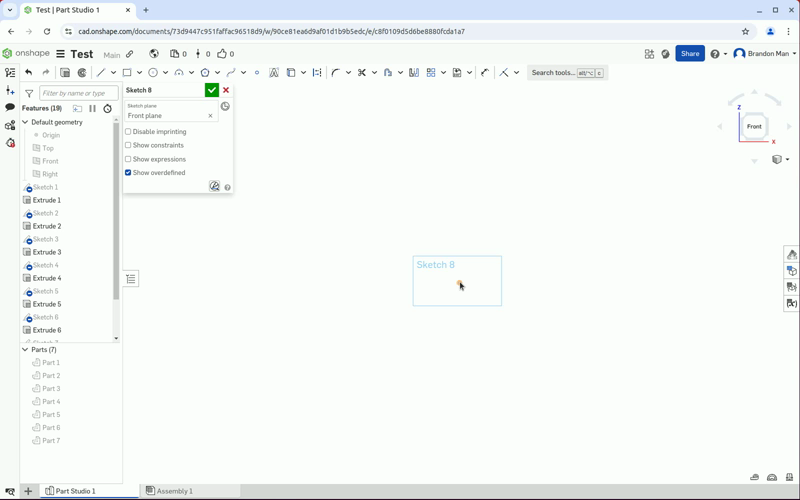
scroll(6)
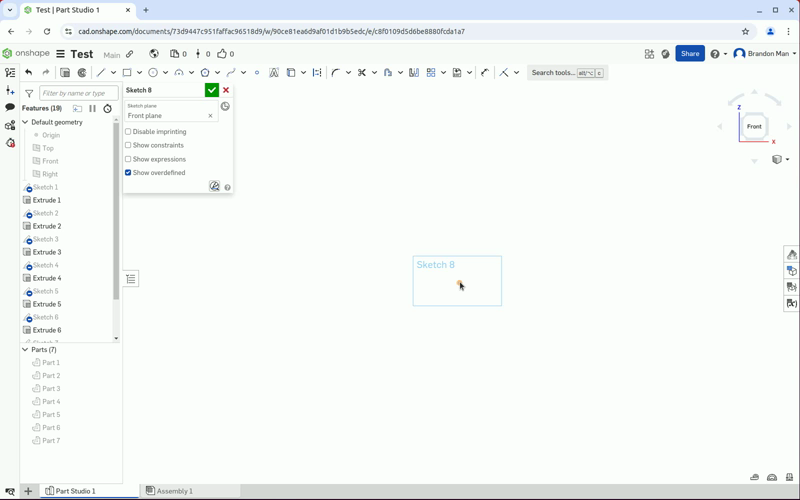
scroll(6)
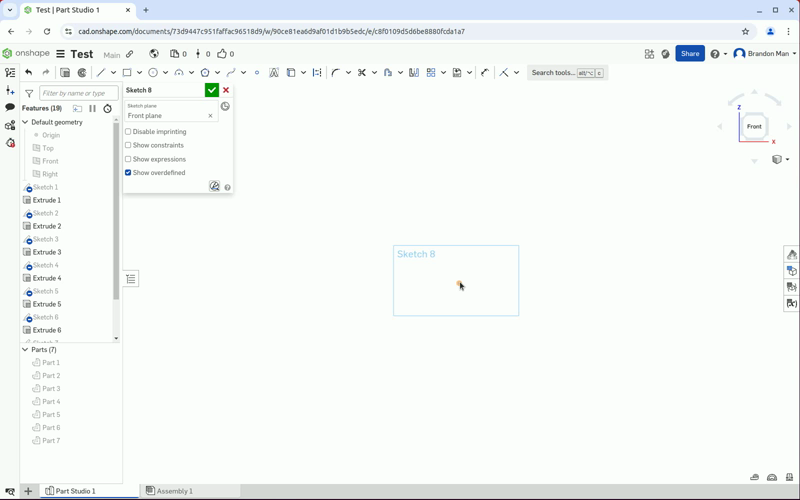
scroll(6)
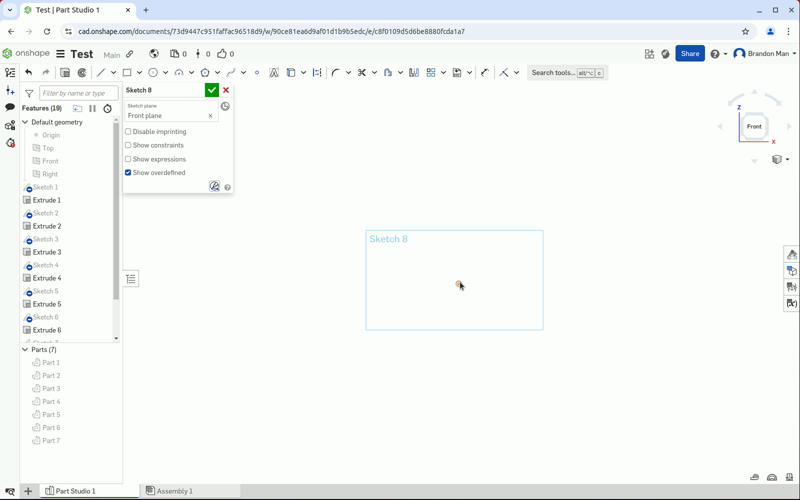
scroll(6)
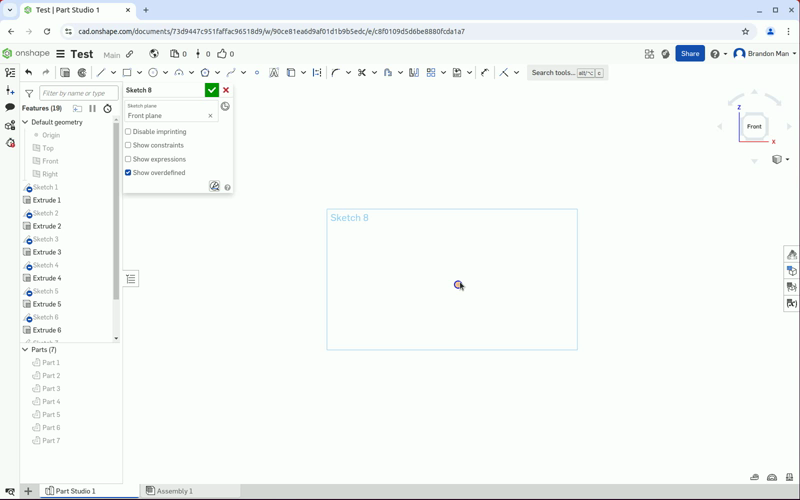
scroll(6)
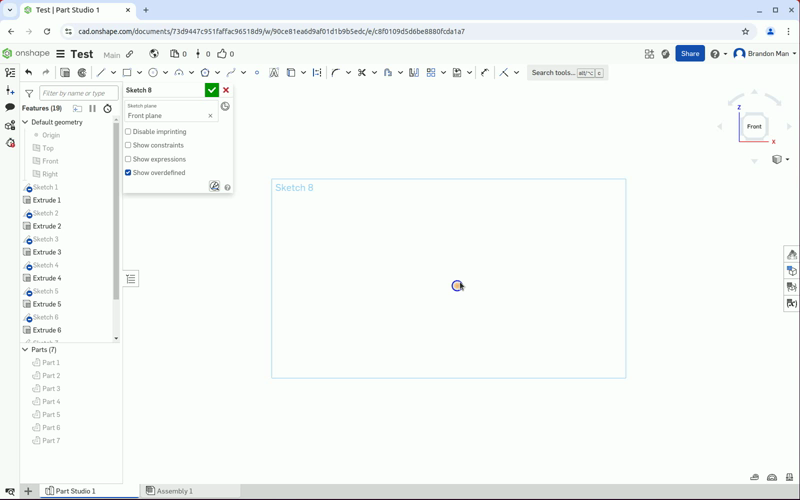
scroll(6)
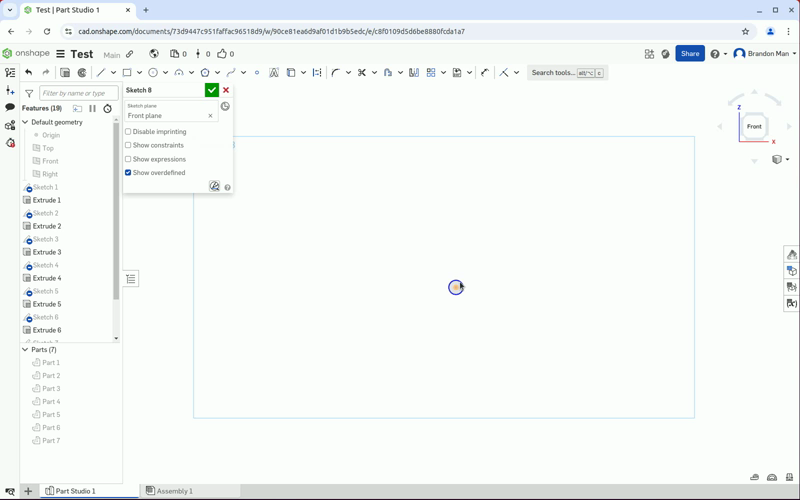
scroll(6)
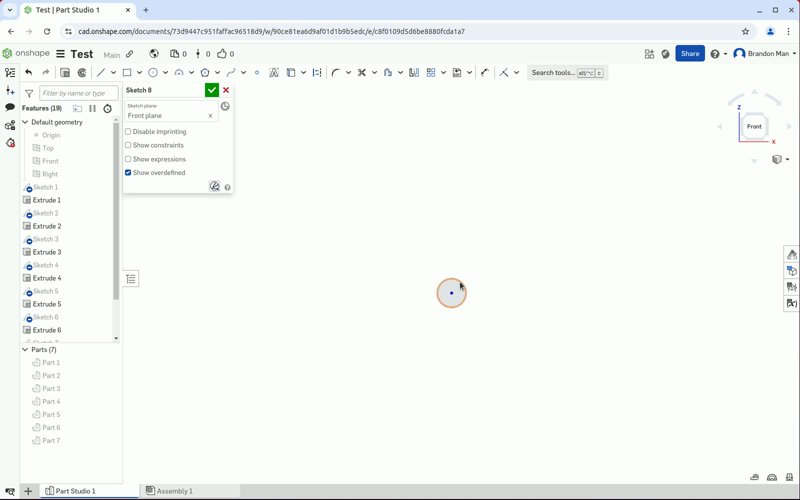
click(460, 281)
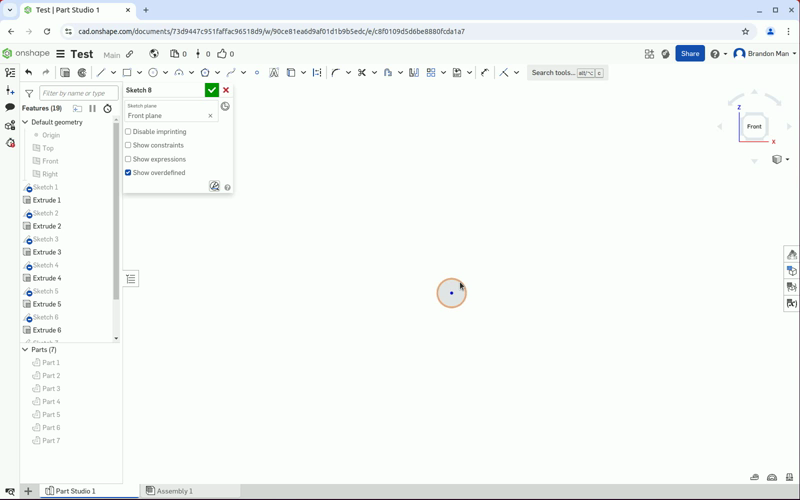
scroll(-6)
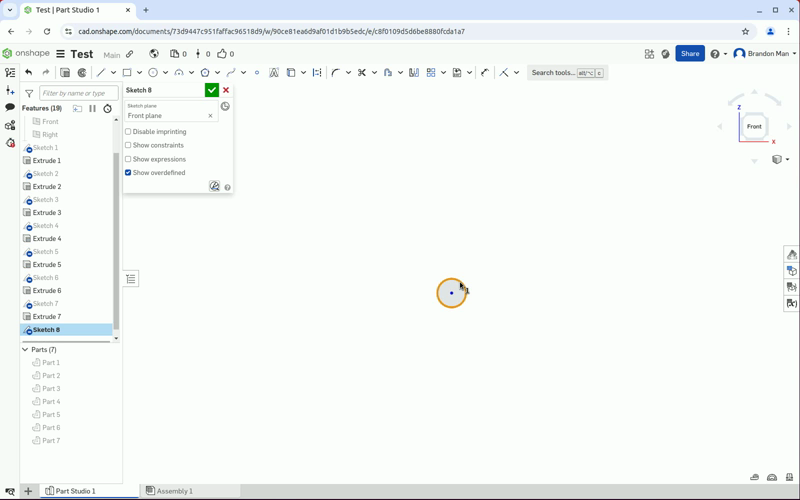
scroll(-6)
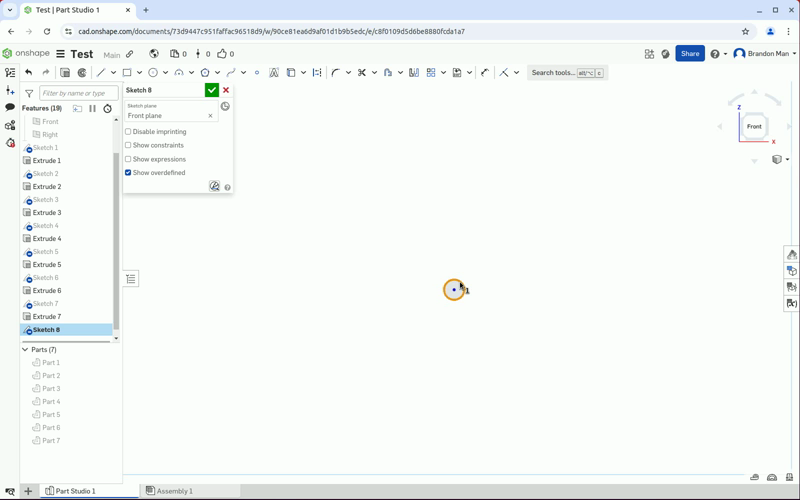
scroll(-6)
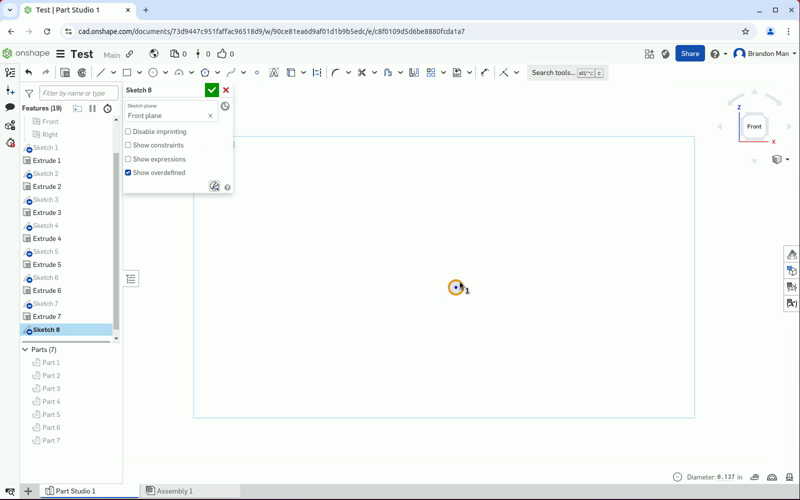
scroll(-6)
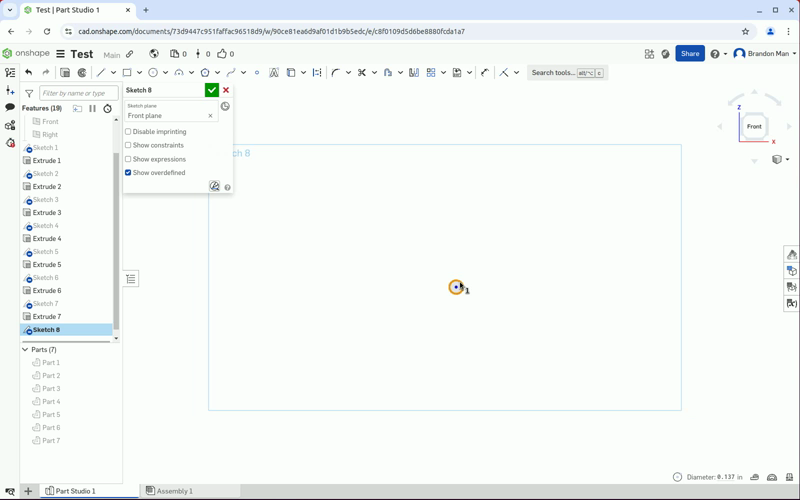
scroll(-6)
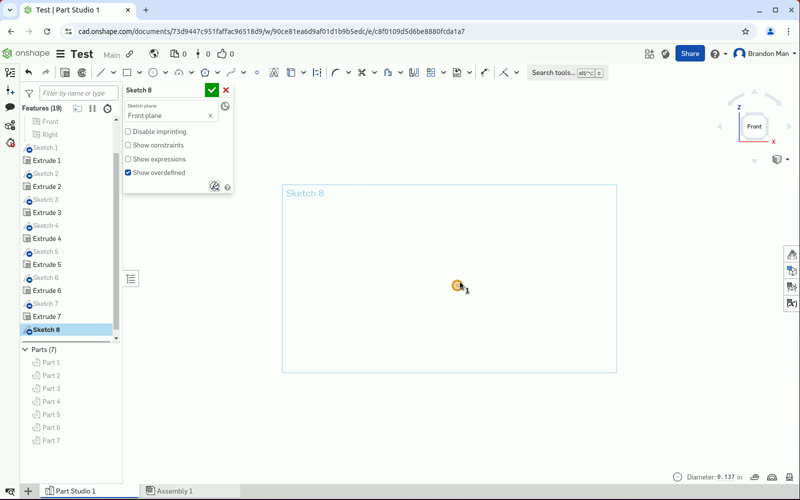
scroll(-6)
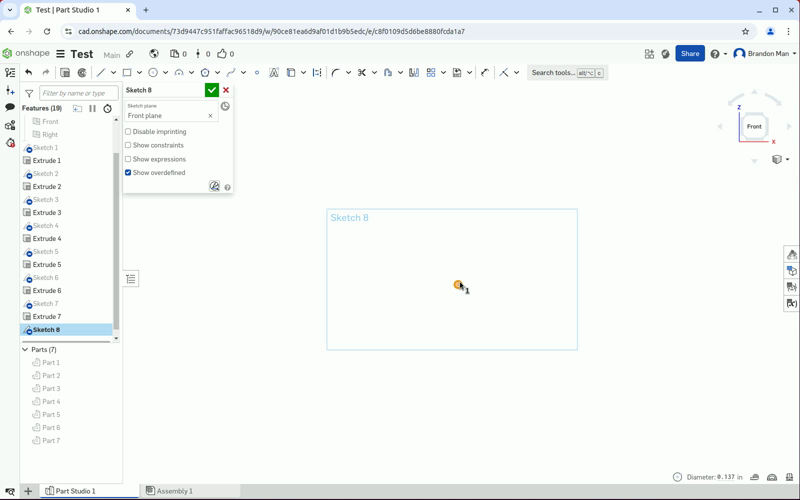
scroll(-6)
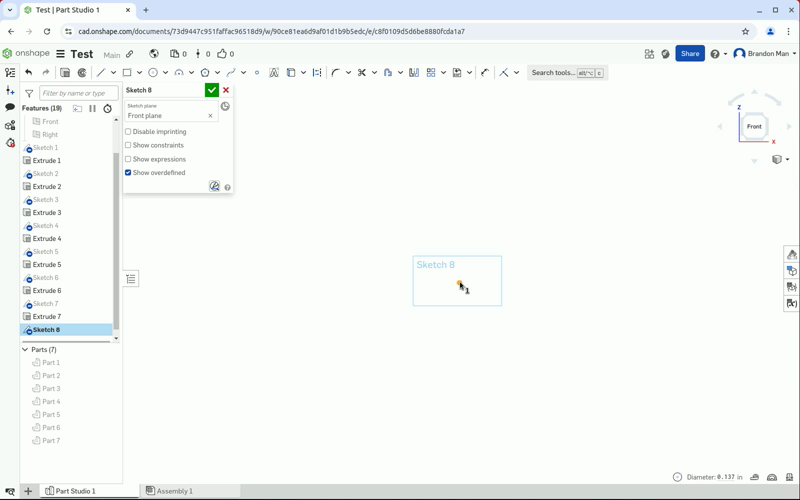
mouse_move(73, 352)
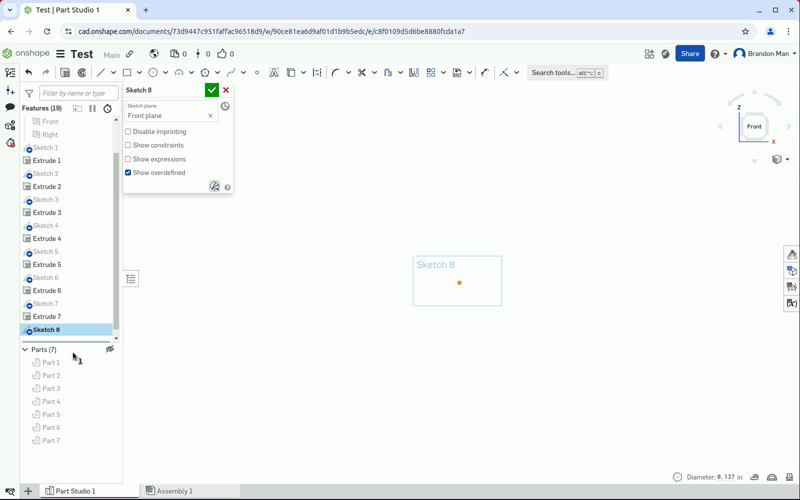
key(shift+y)
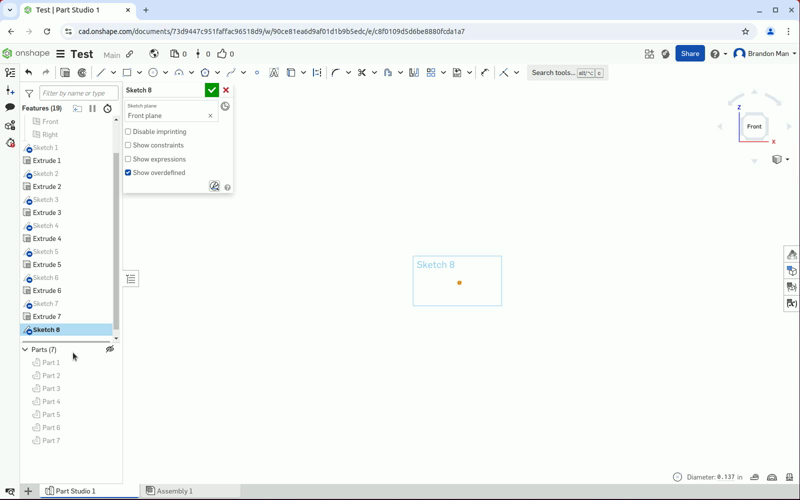
key(shift+e)
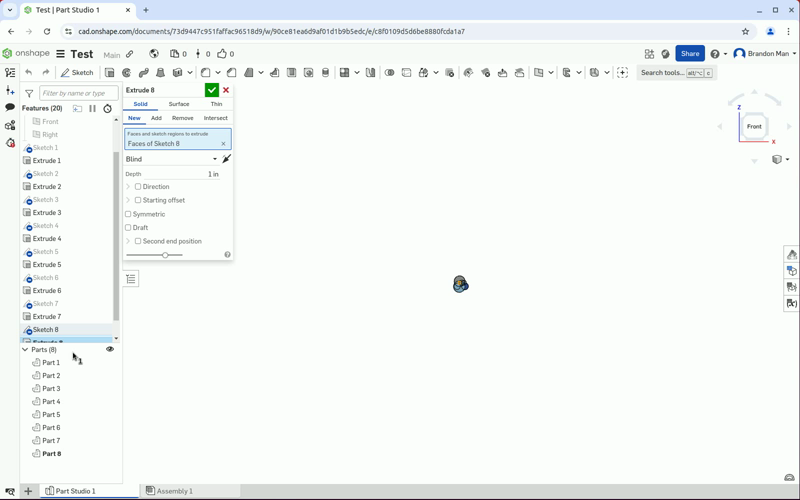
mouse_move(143, 106)
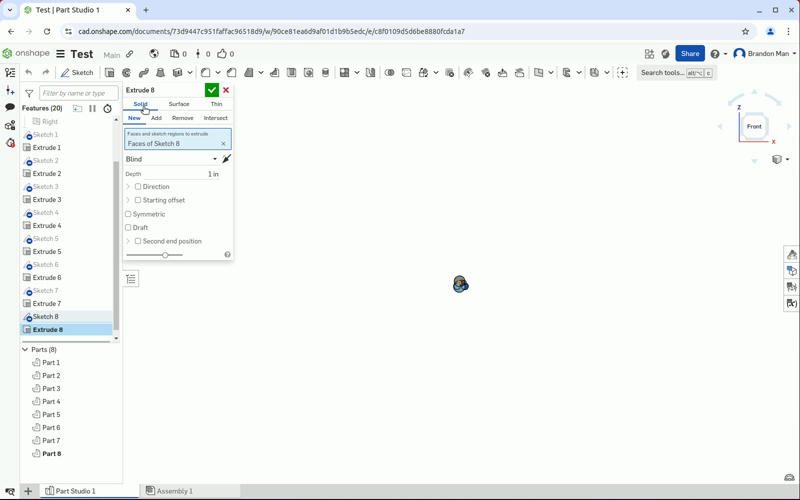
click(143, 106)
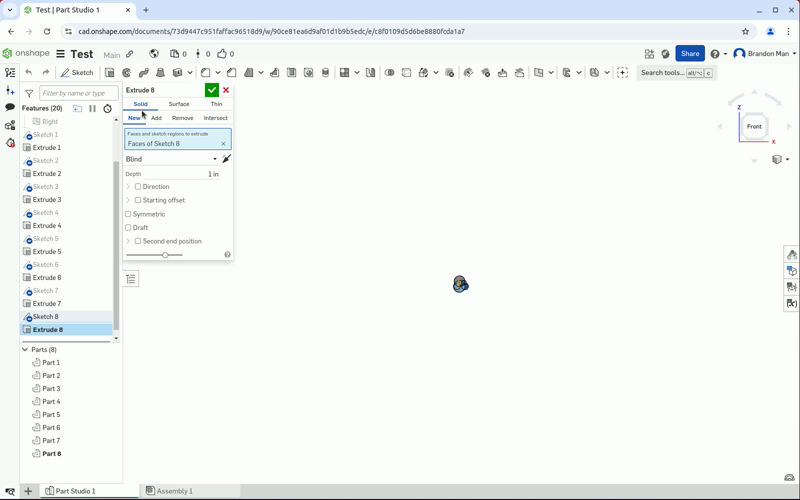
mouse_move(137, 120)
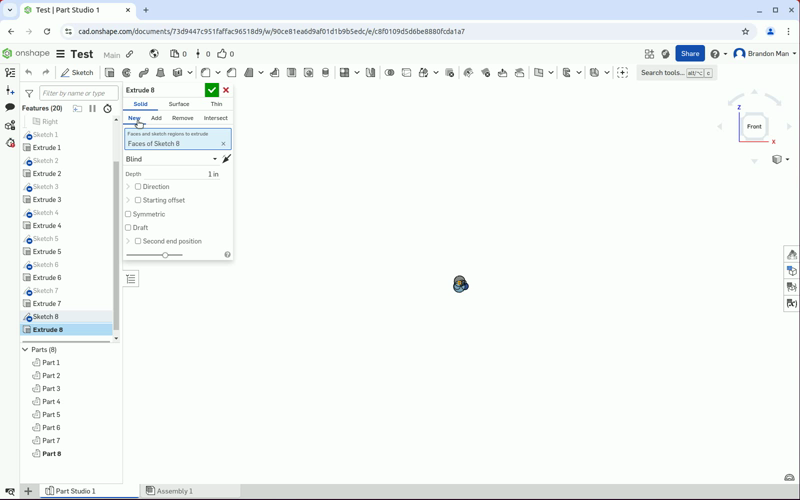
click(137, 120)
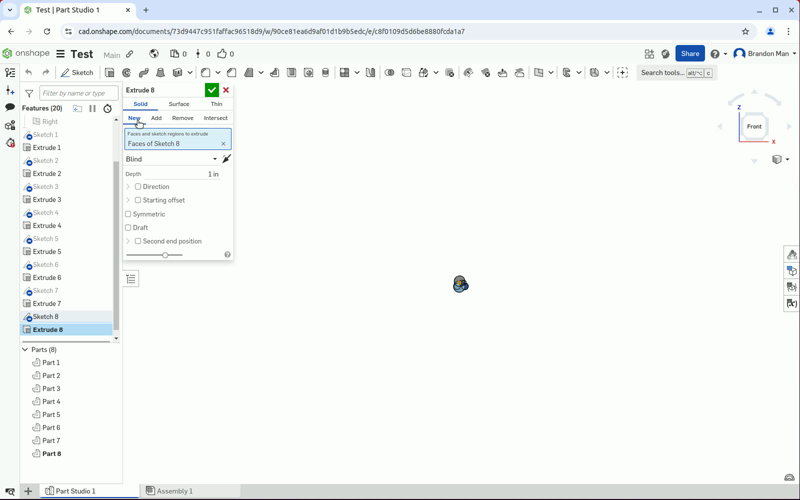
key(tab, 4)
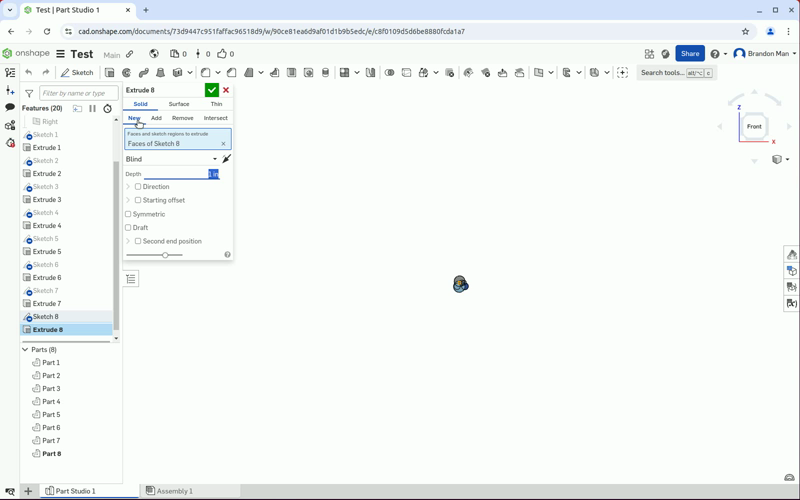
text(23.108)
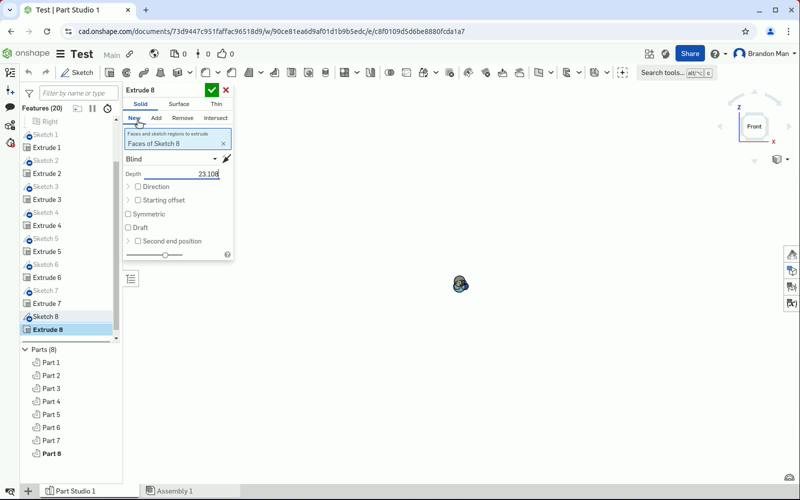
key(enter)
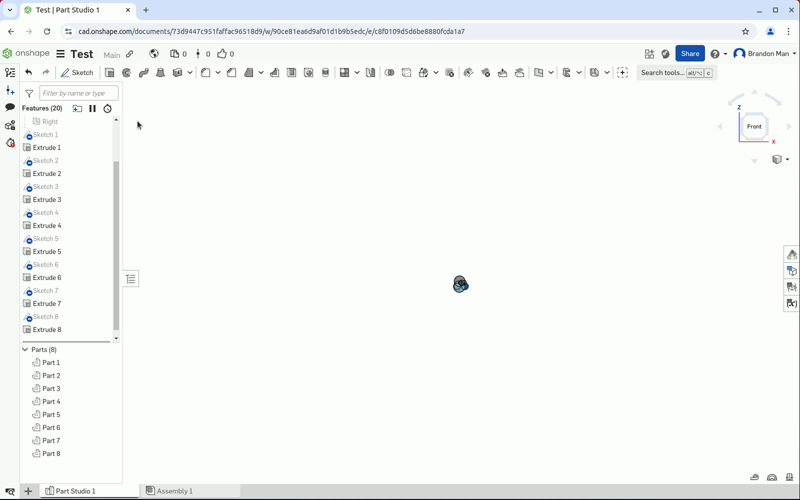
key(shift+h)
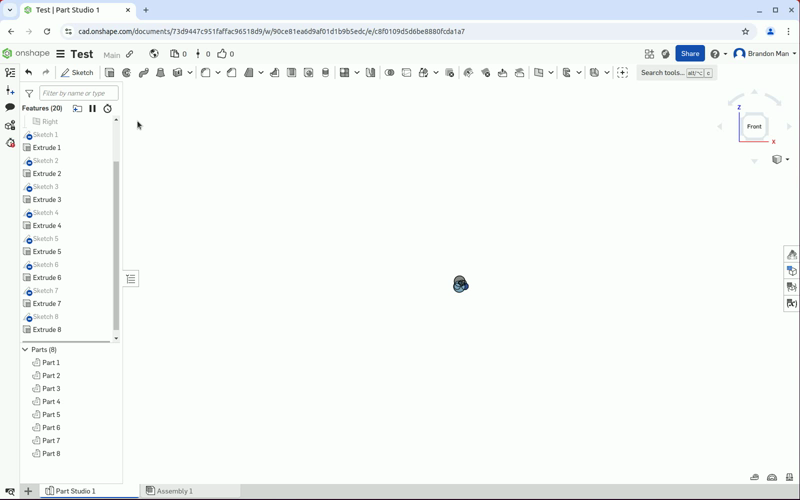
key(shift+h)
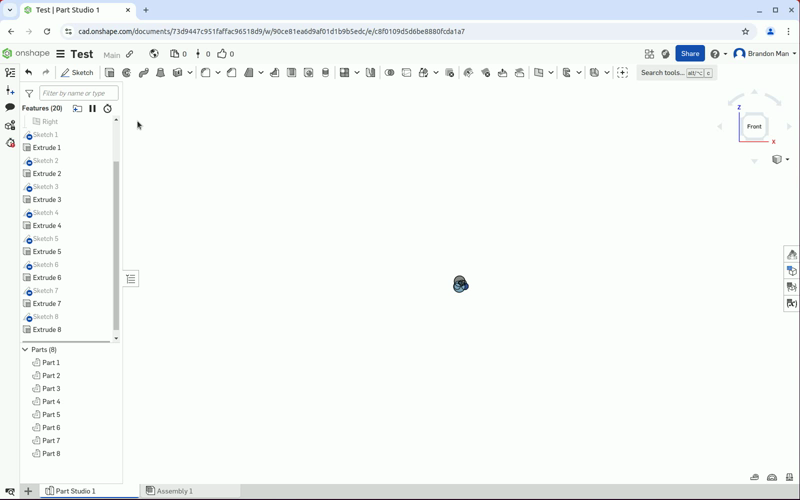
mouse_move(69, 137)
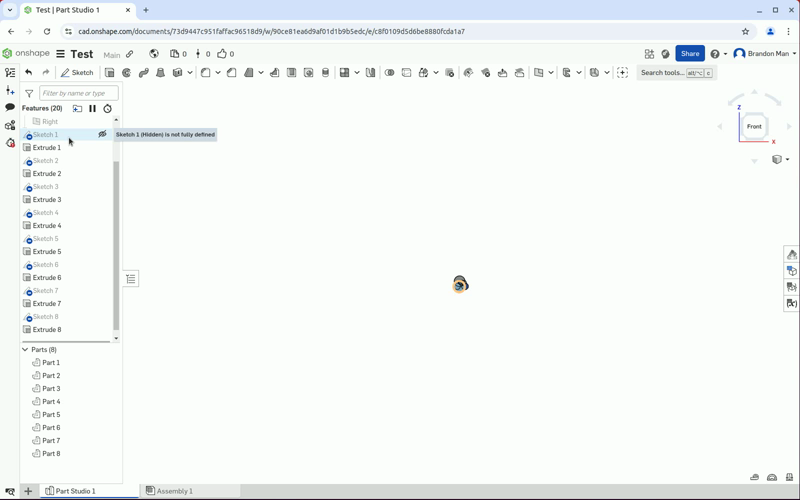
click(69, 137)
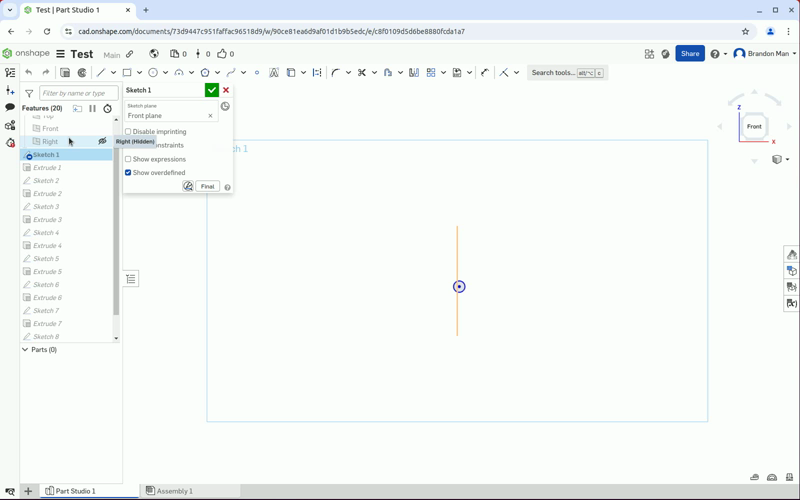
mouse_move(229, 92)
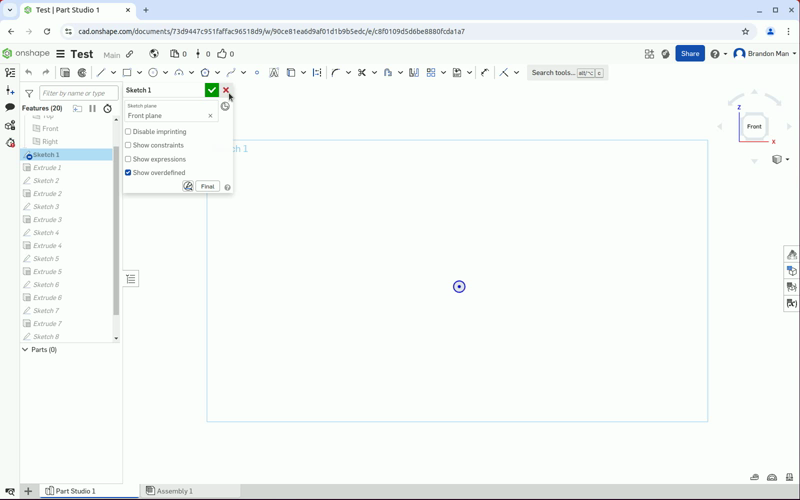
click(229, 92)
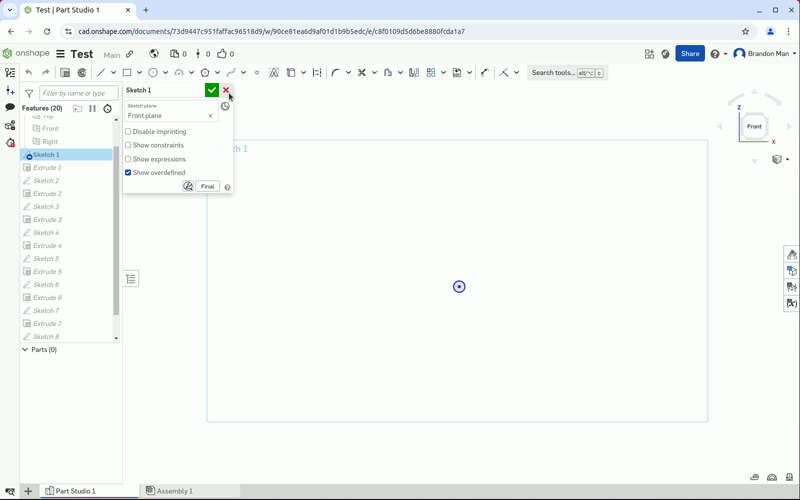
key(shift+s)
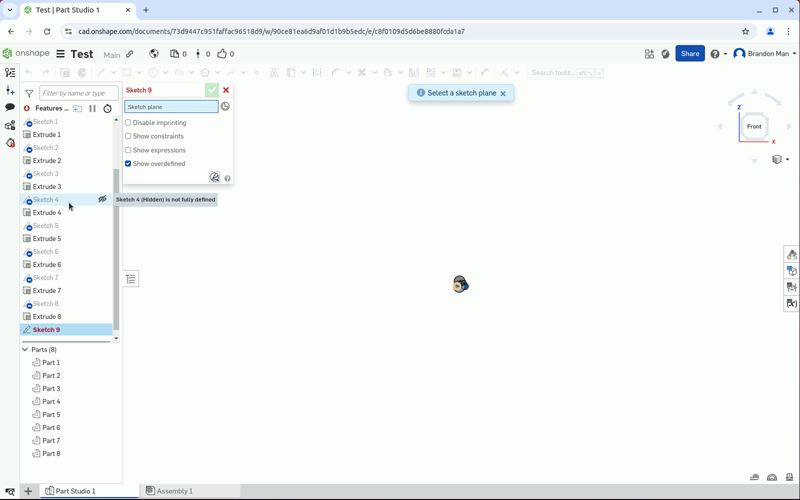
scroll(3)
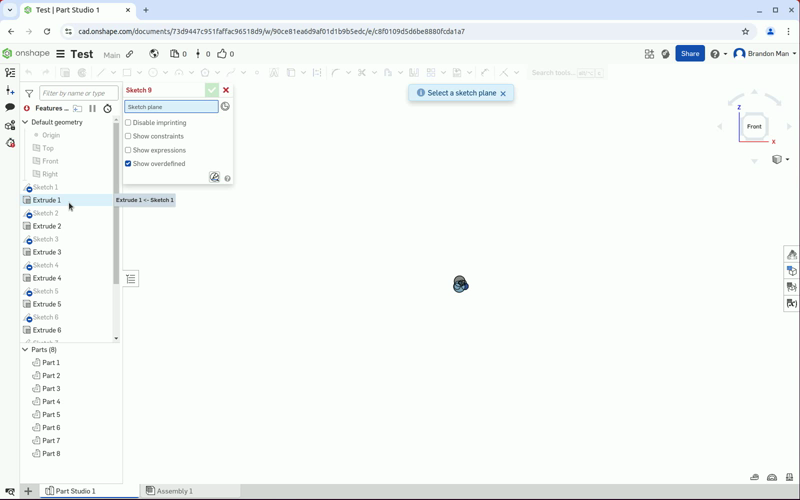
mouse_move(69, 163)
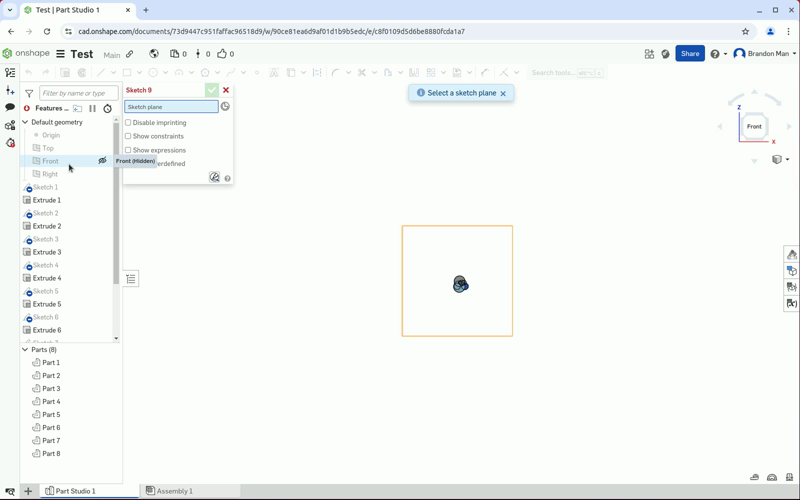
click(69, 163)
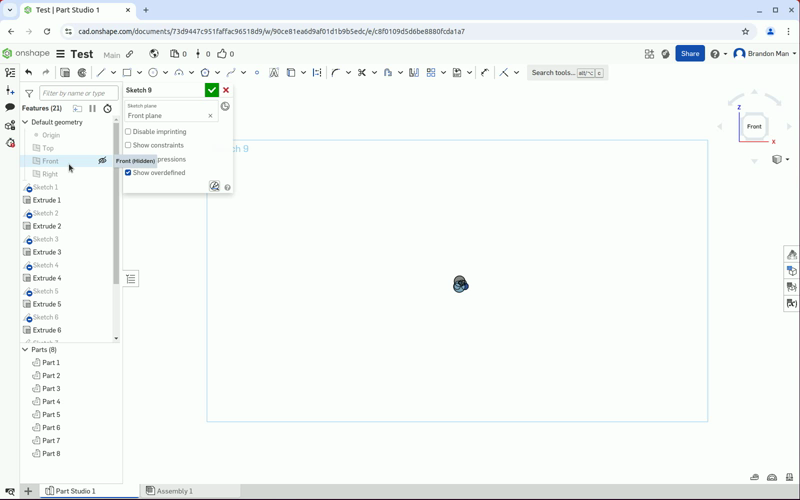
mouse_move(73, 352)
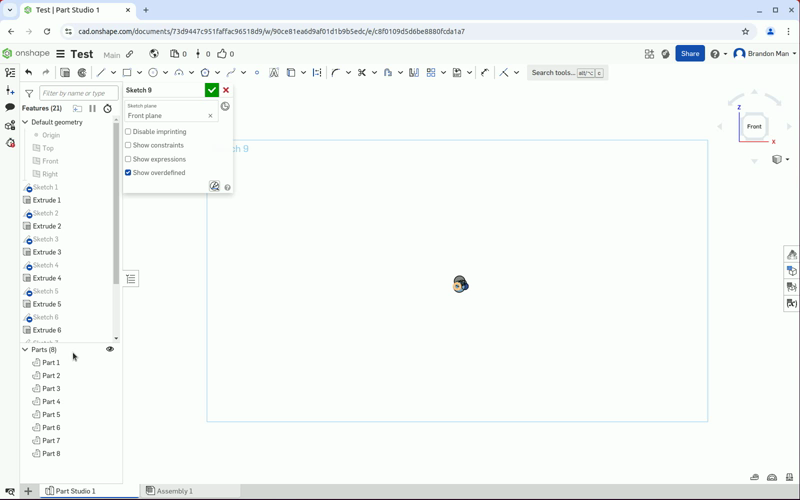
key(y)
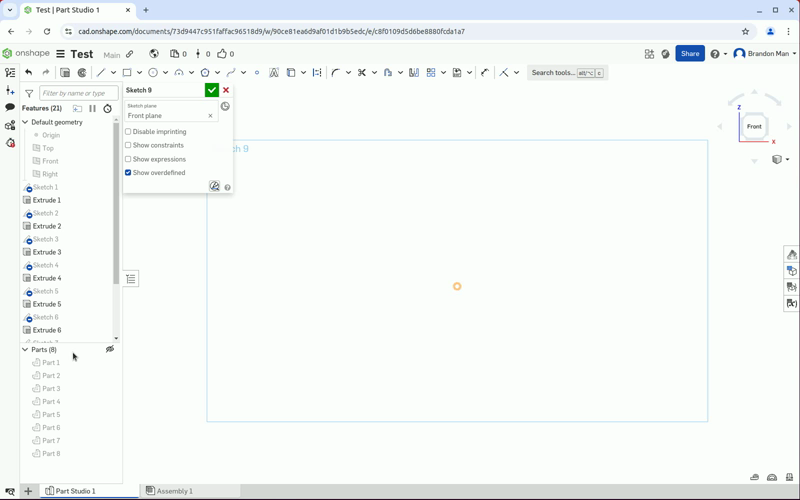
key(c)
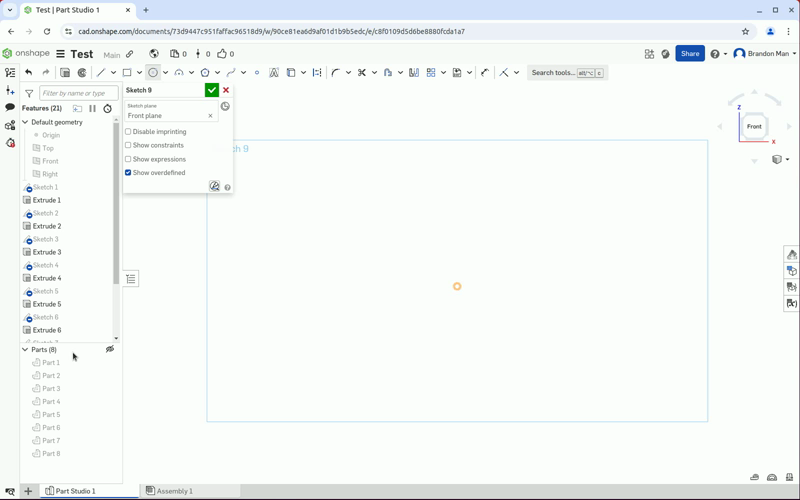
key_down(shift)
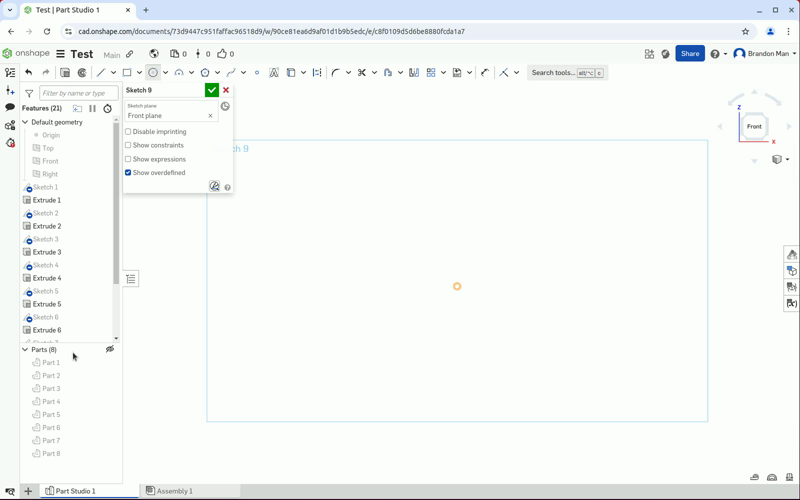
mouse_move(459, 284)
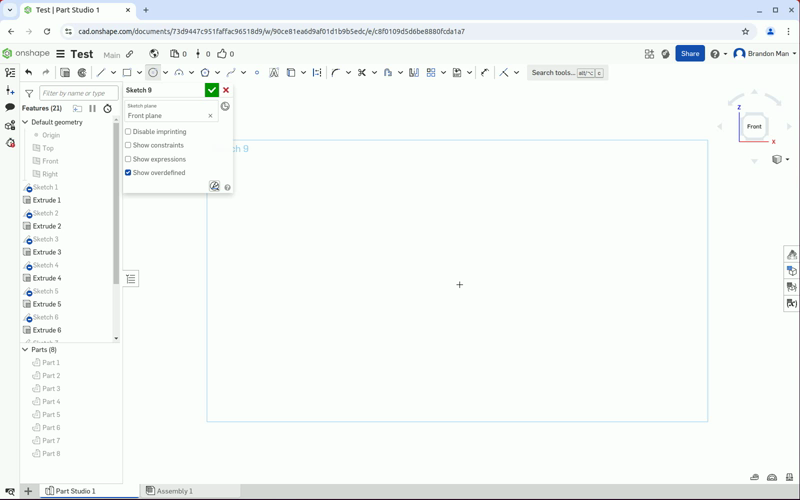
click(459, 284)
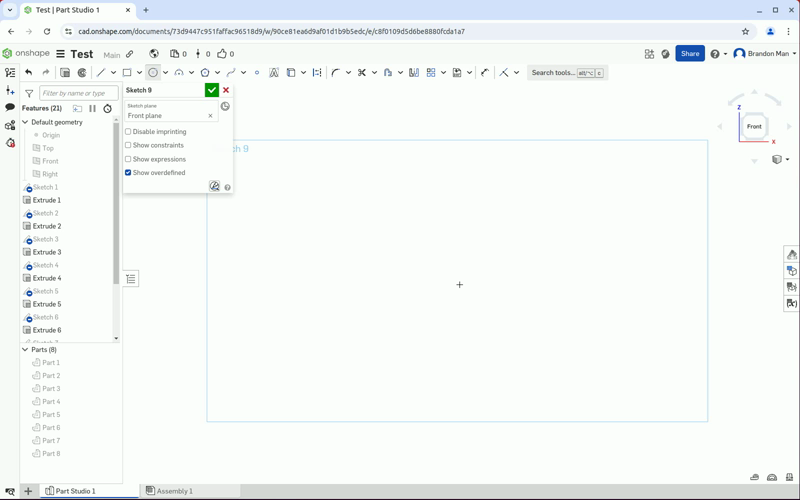
key_up(shift)
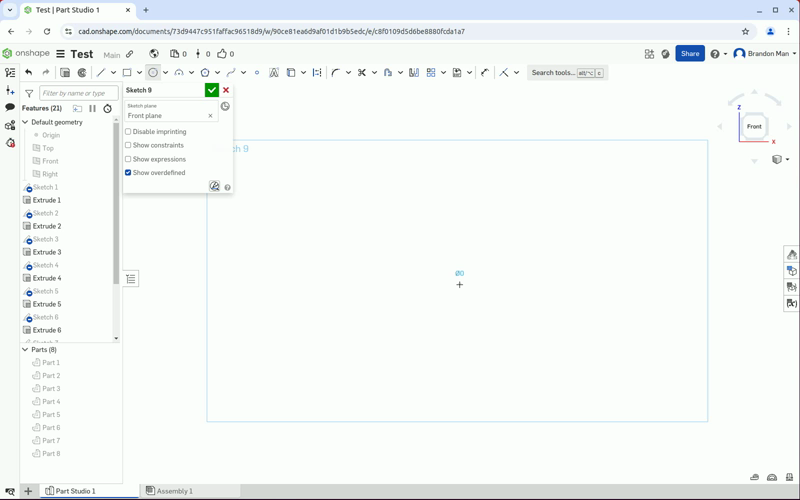
mouse_move(460, 284)
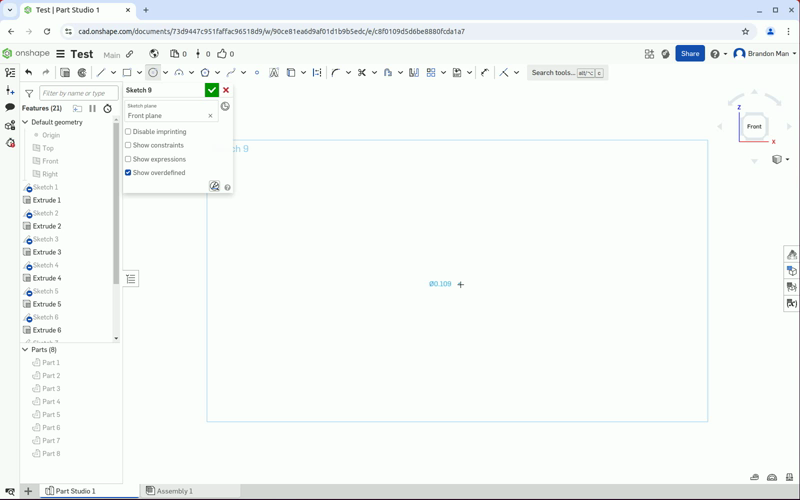
scroll(6)
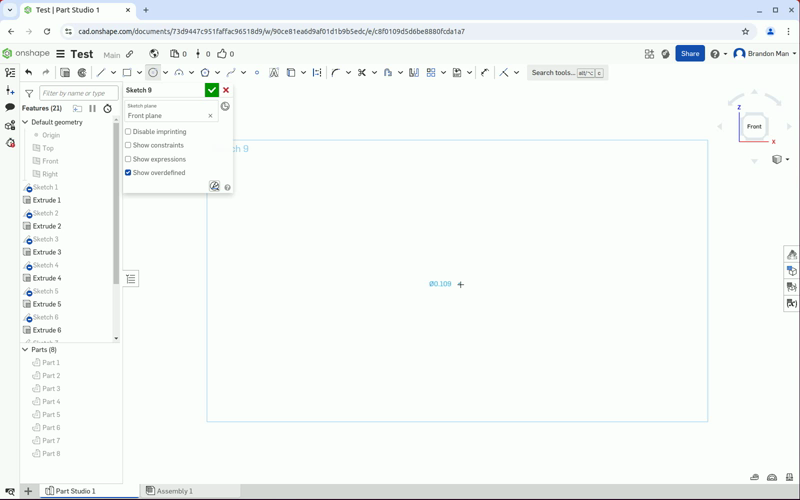
scroll(6)
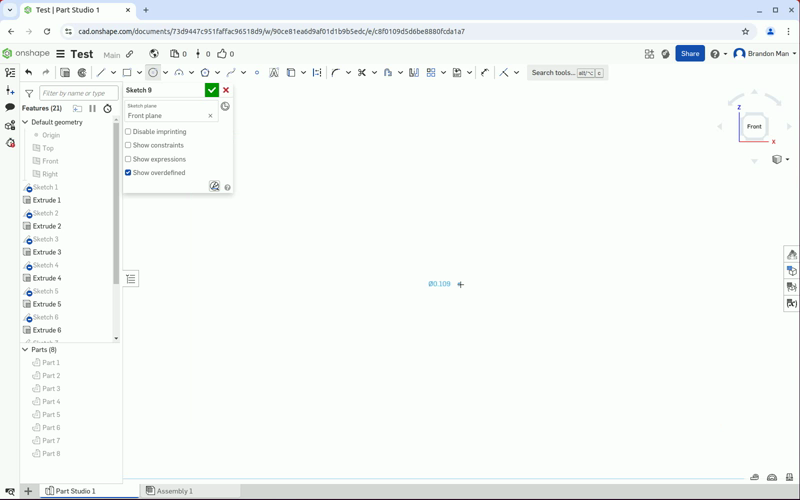
scroll(6)
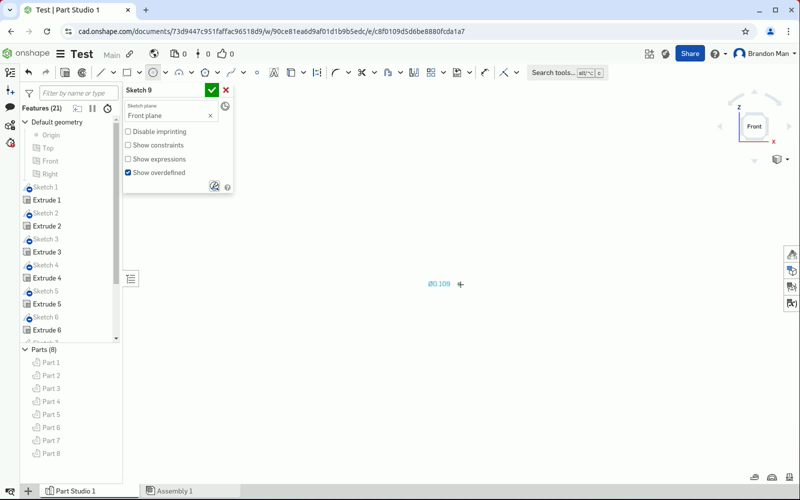
scroll(6)
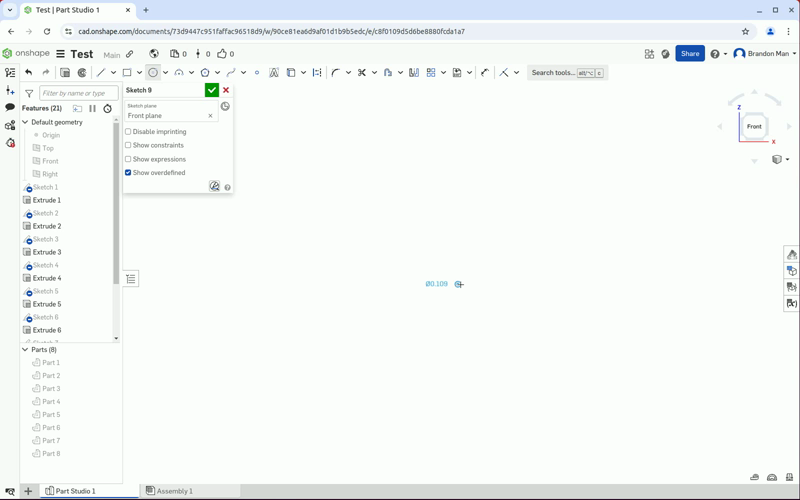
scroll(6)
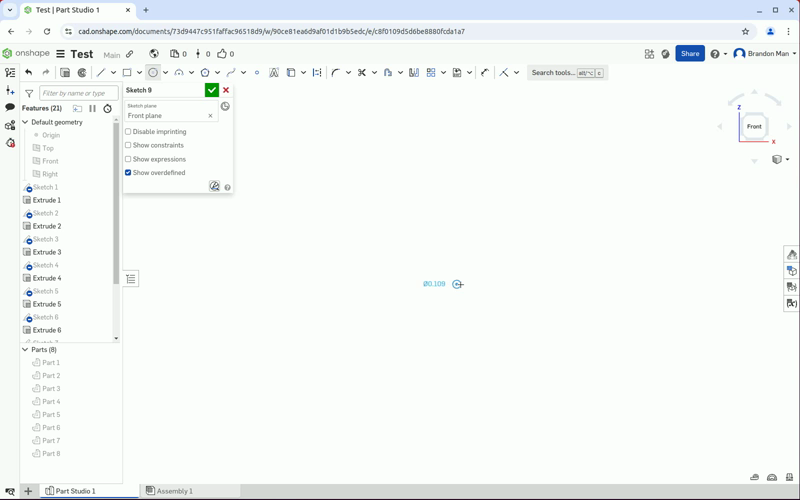
scroll(6)
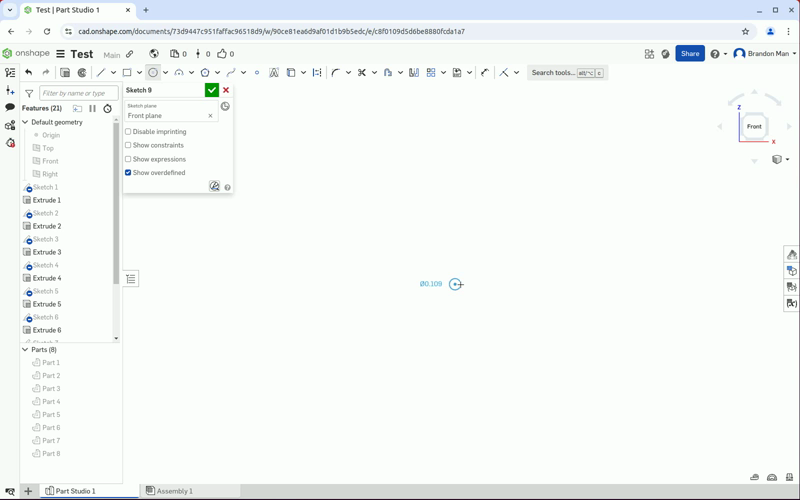
scroll(6)
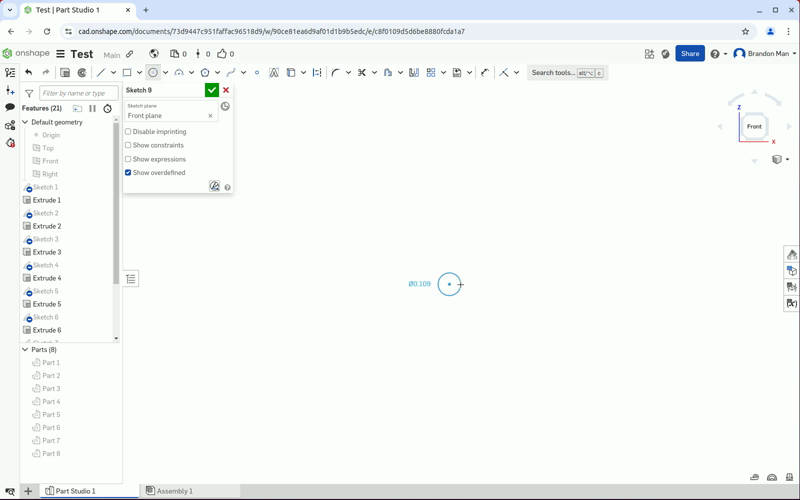
click(460, 284)
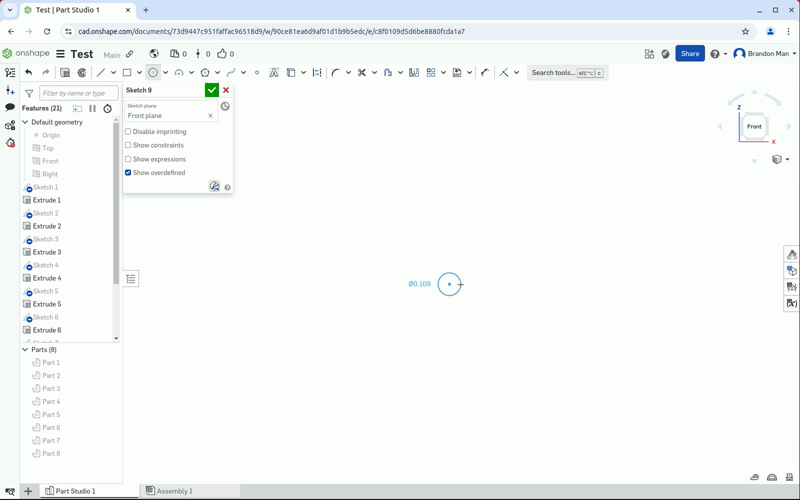
scroll(-6)
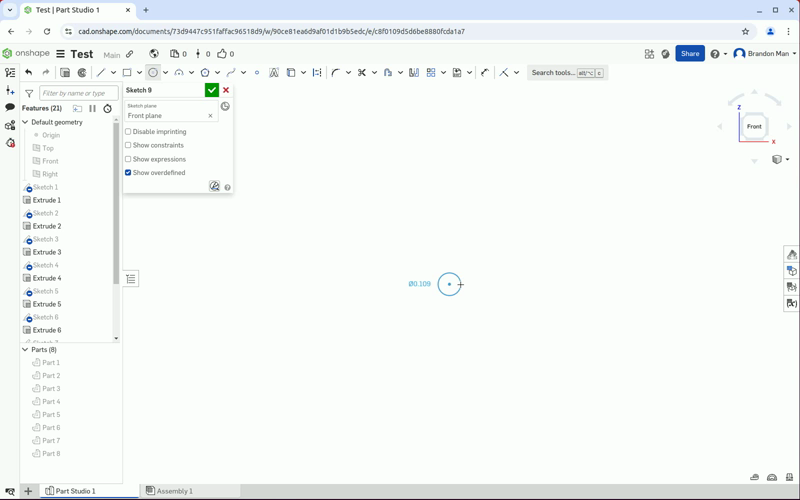
scroll(-6)
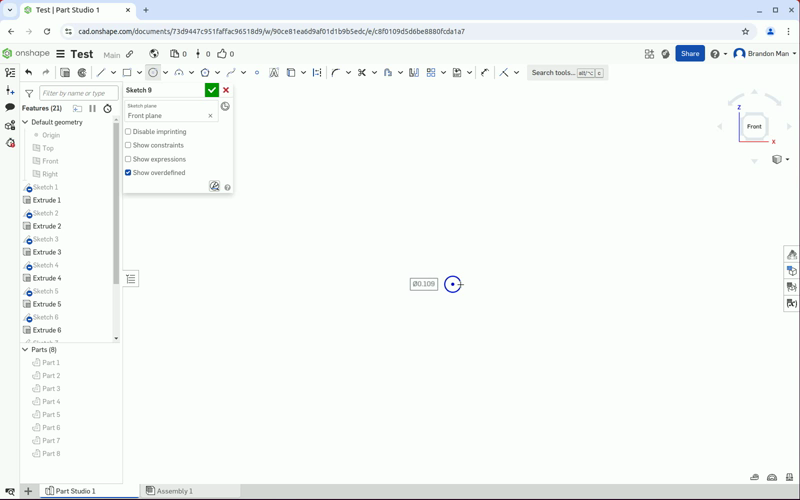
scroll(-6)
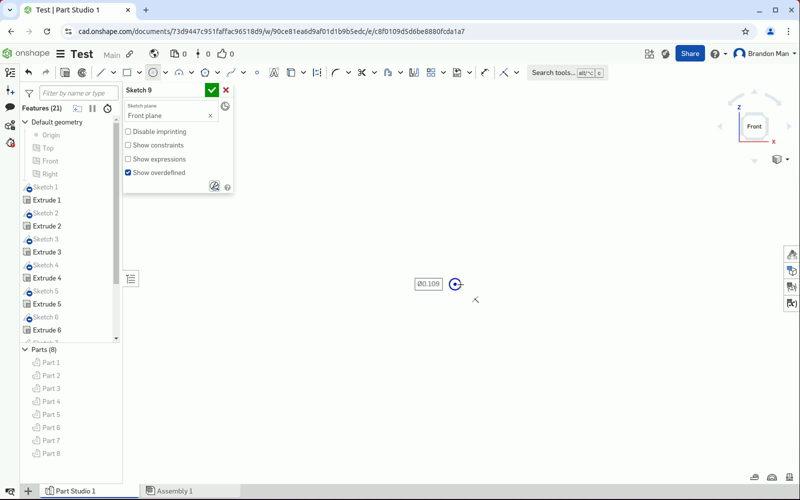
scroll(-6)
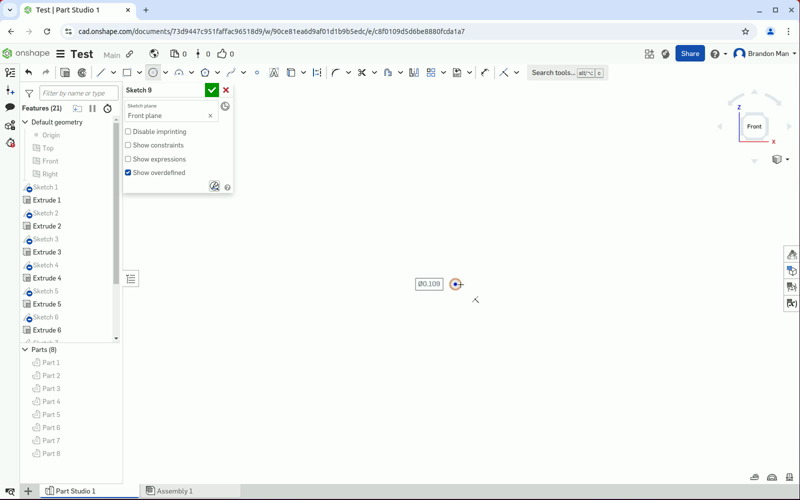
scroll(-6)
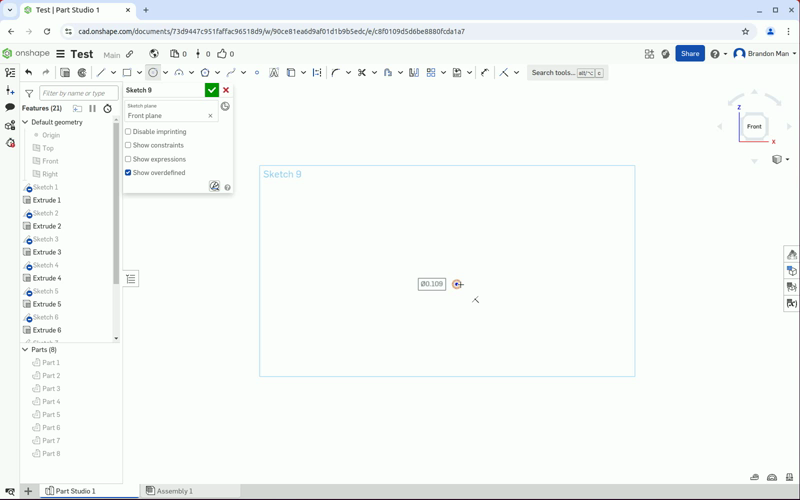
scroll(-6)
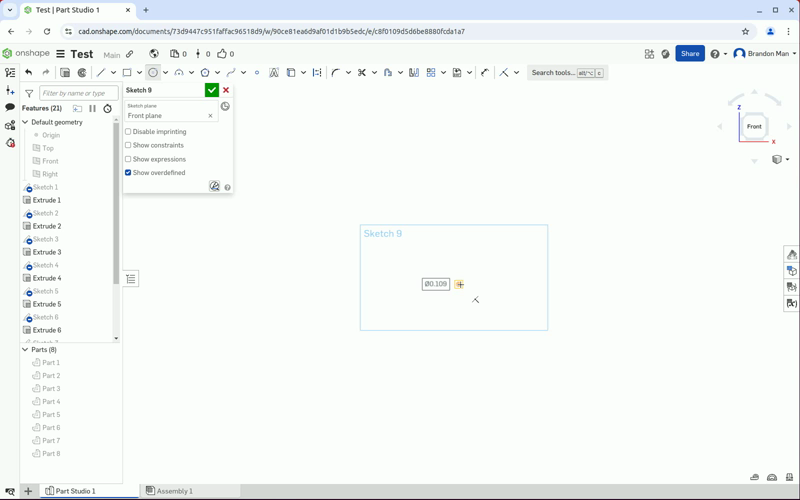
scroll(-6)
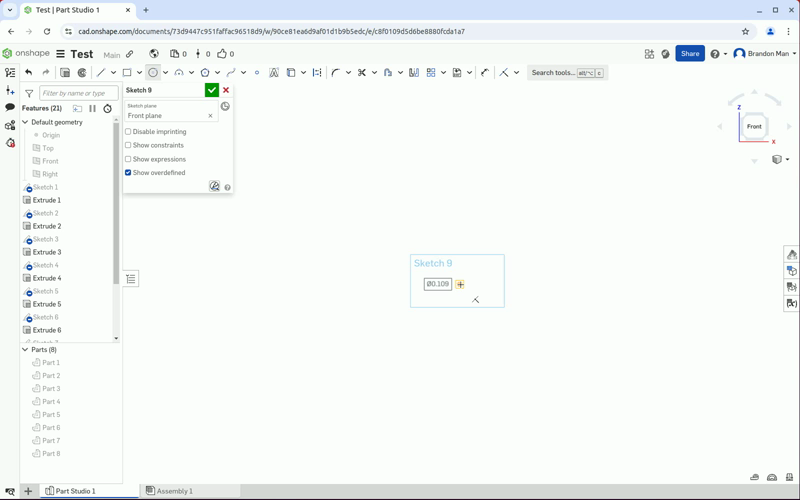
key(esc)
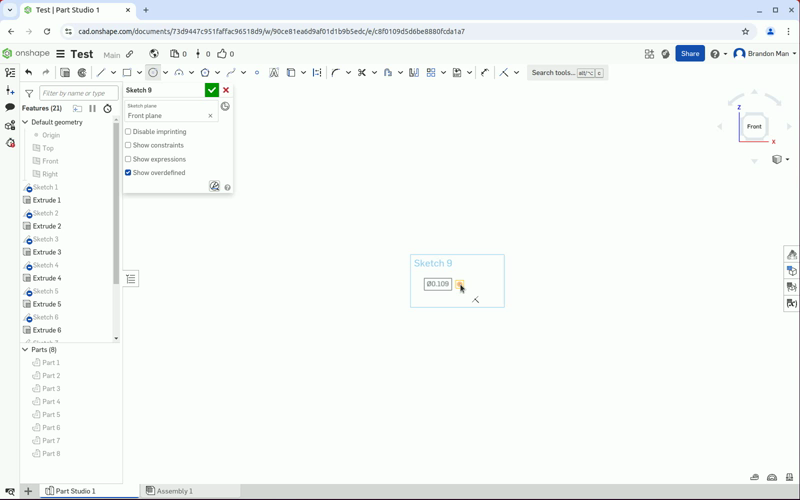
mouse_move(458, 283)
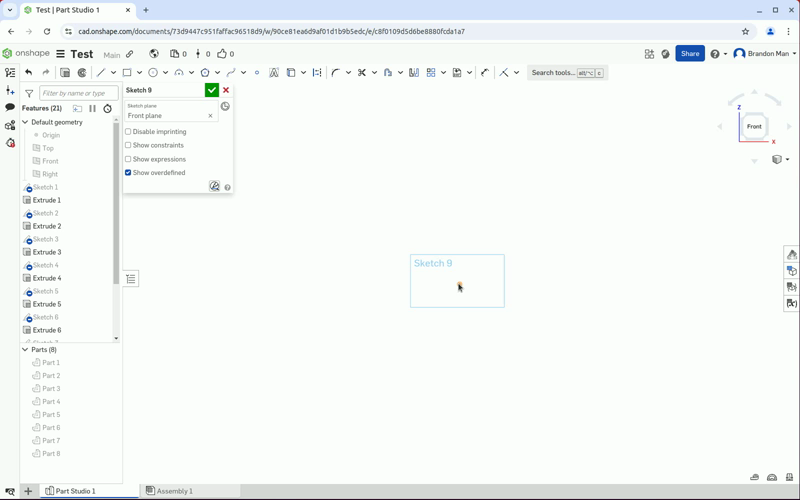
scroll(6)
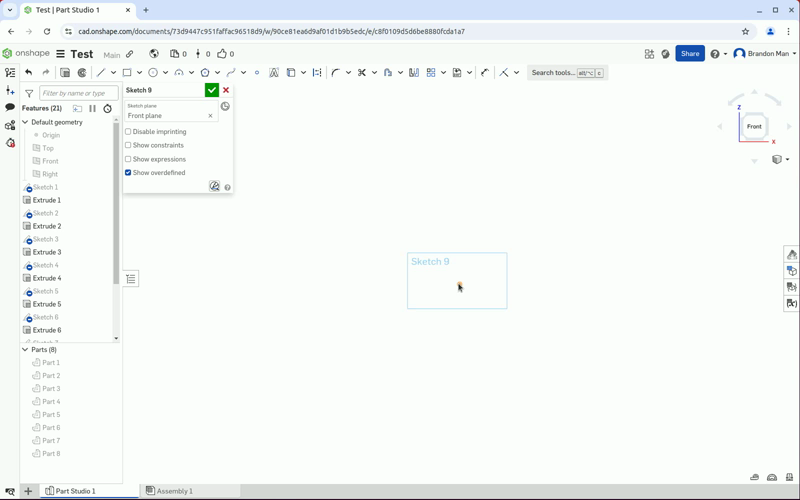
scroll(6)
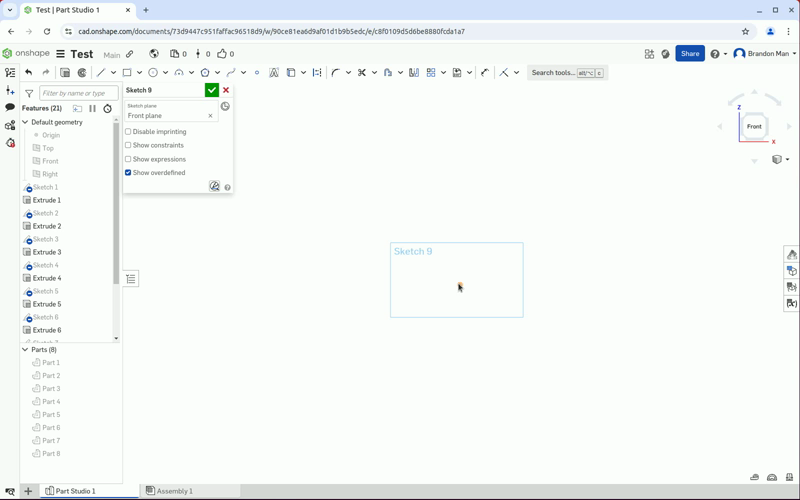
scroll(6)
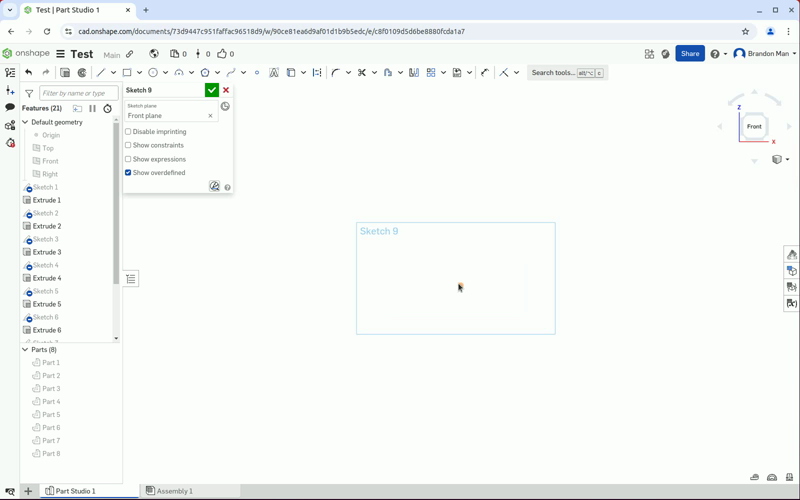
scroll(6)
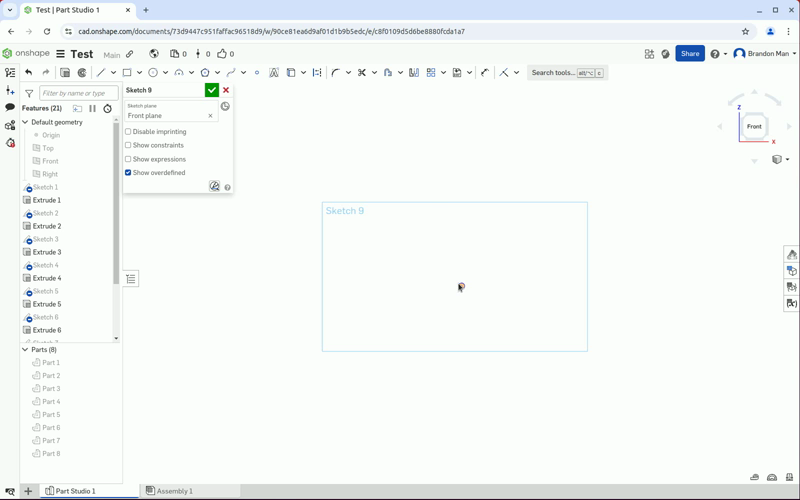
scroll(6)
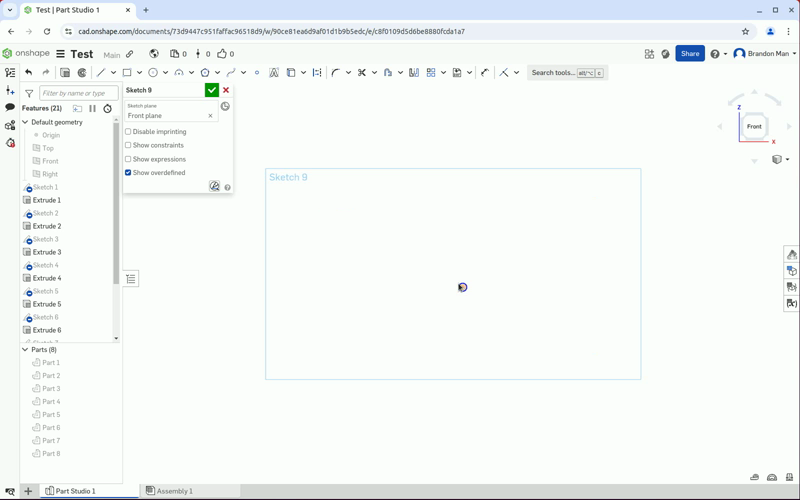
scroll(6)
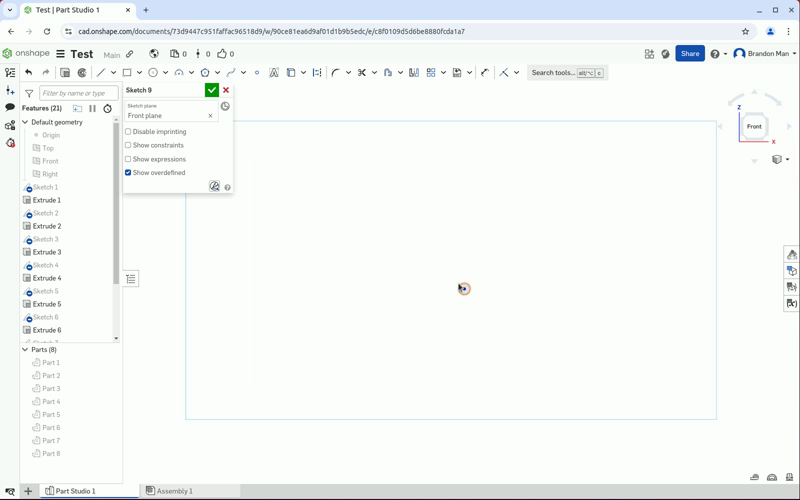
scroll(6)
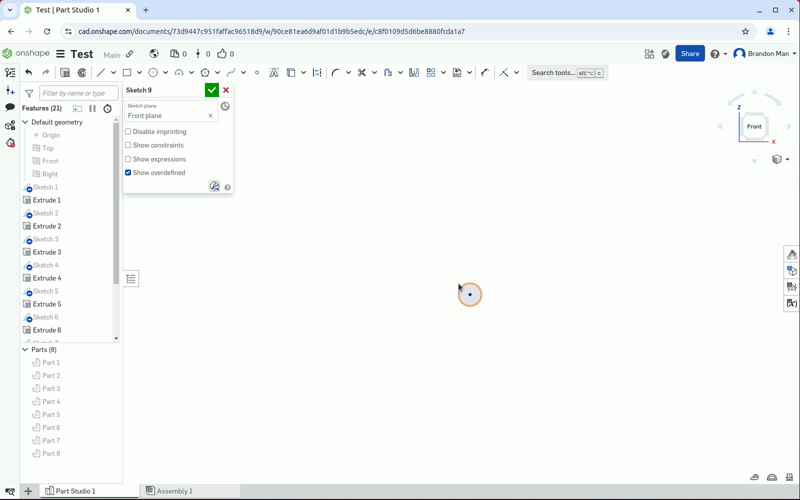
click(458, 283)
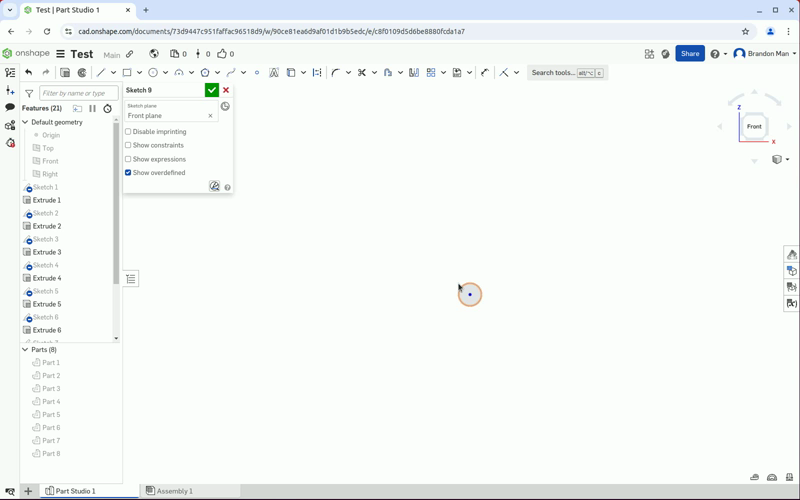
scroll(-6)
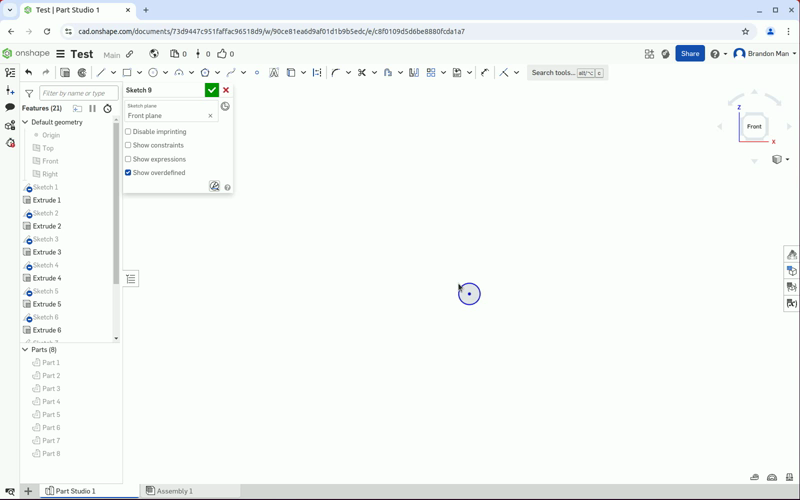
scroll(-6)
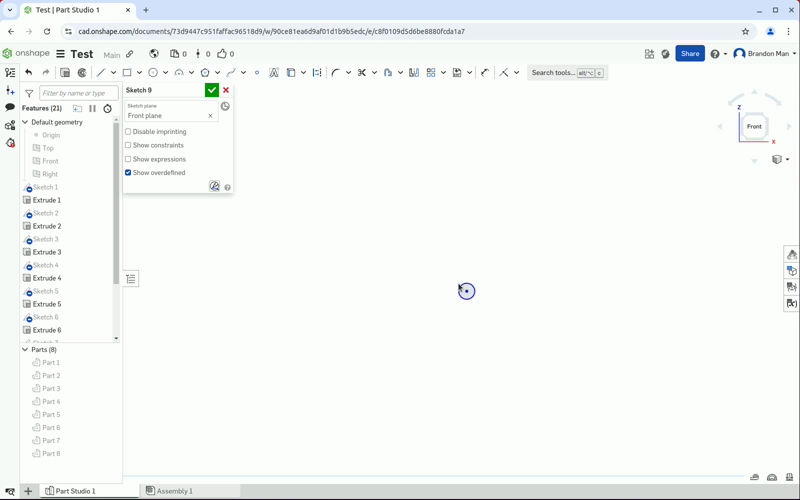
scroll(-6)
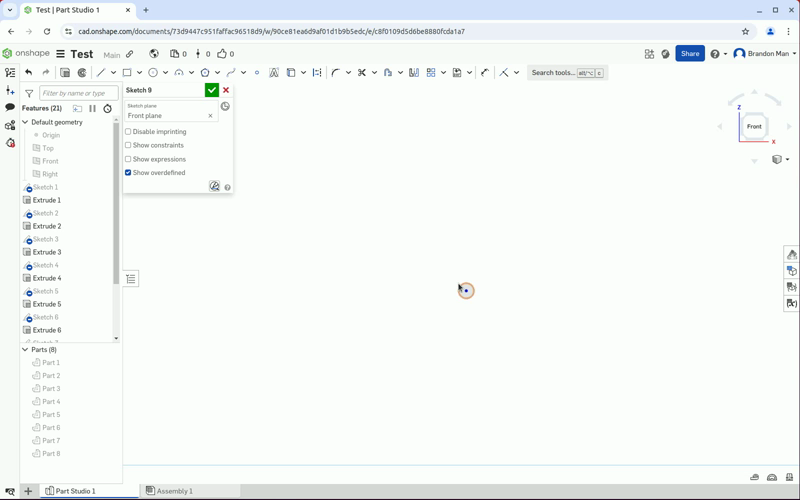
scroll(-6)
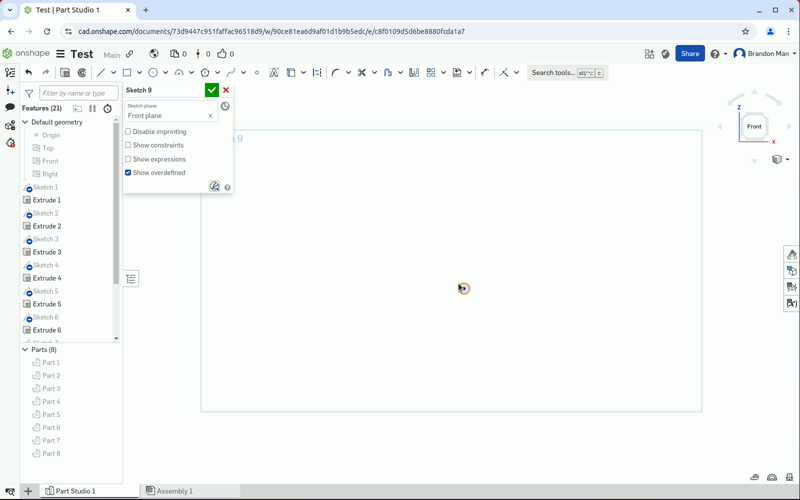
scroll(-6)
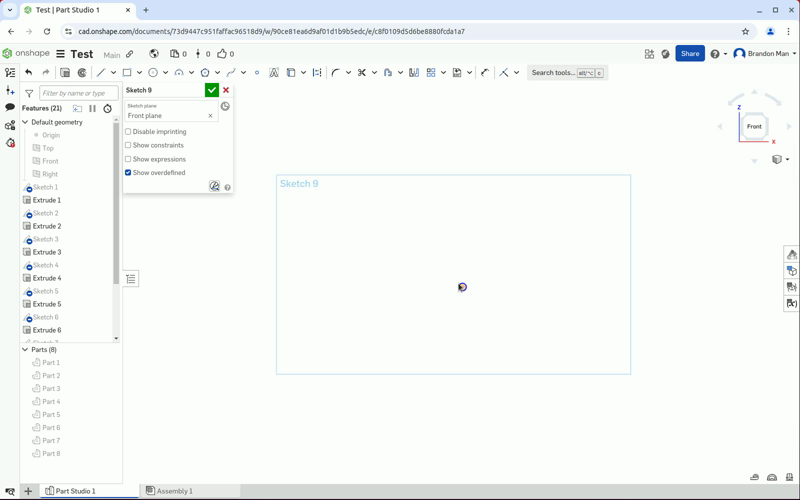
scroll(-6)
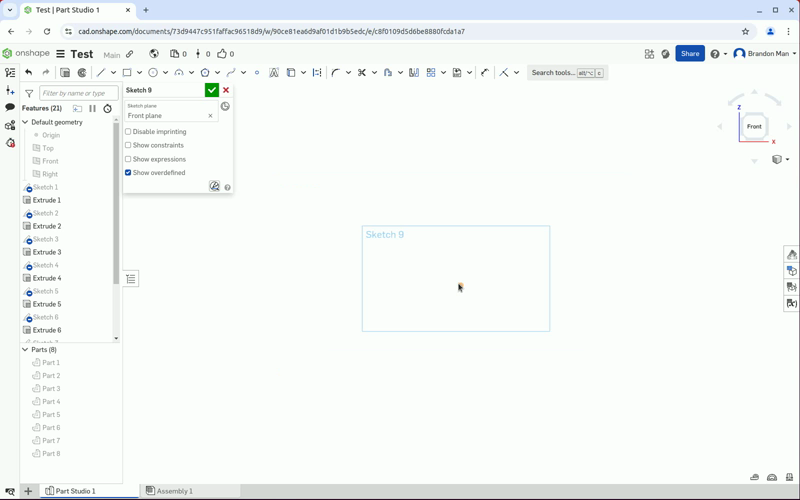
scroll(-6)
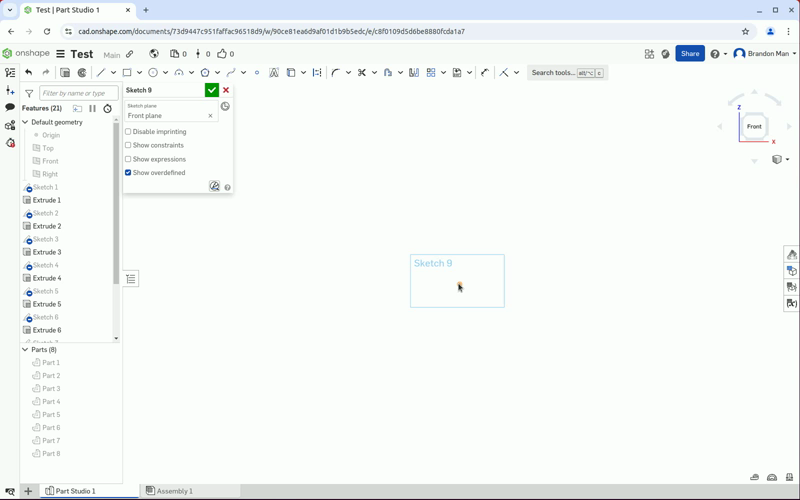
mouse_move(73, 352)
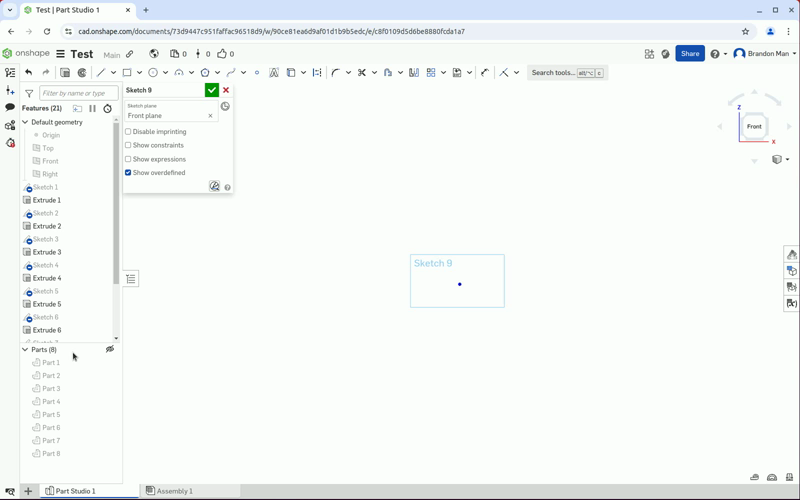
key(shift+y)
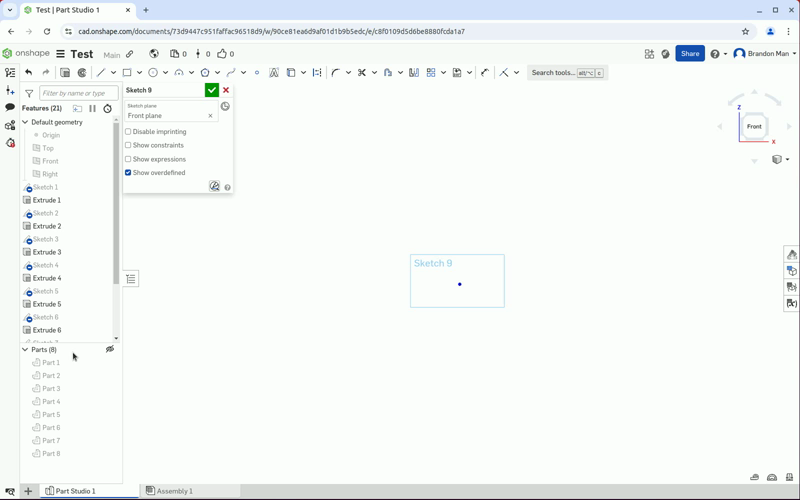
key(shift+e)
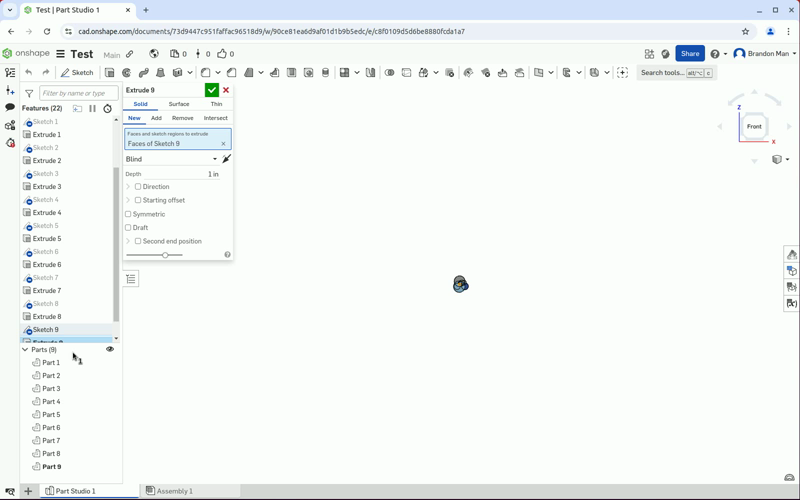
mouse_move(143, 106)
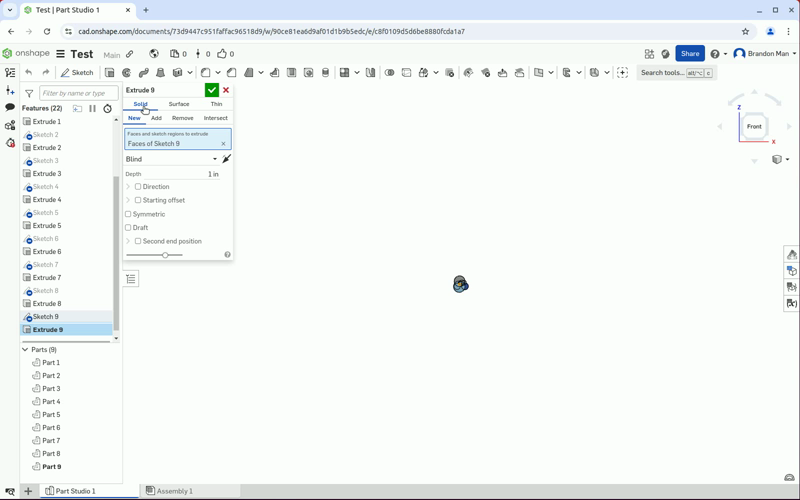
click(143, 106)
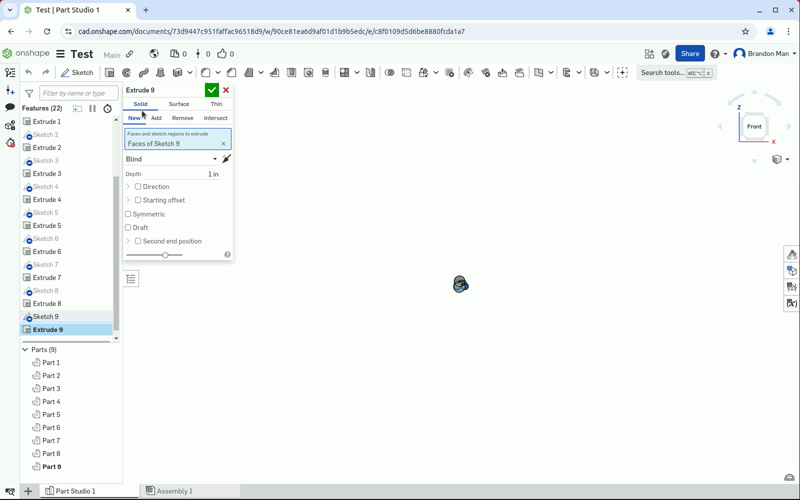
mouse_move(137, 120)
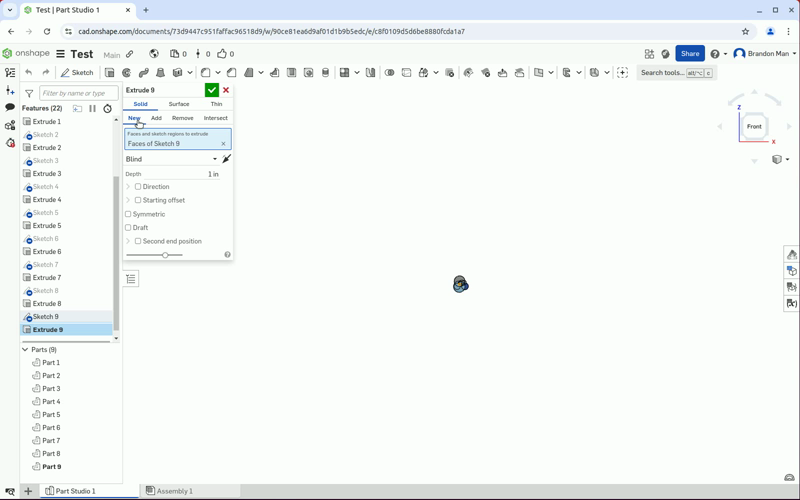
click(137, 120)
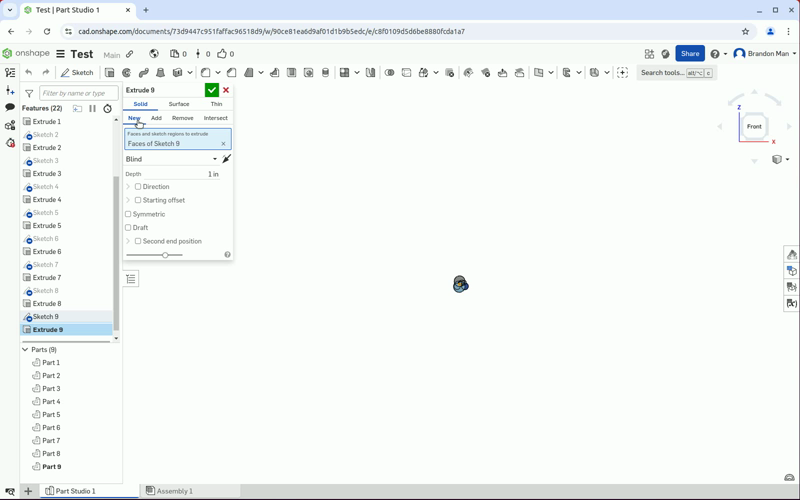
key(tab, 4)
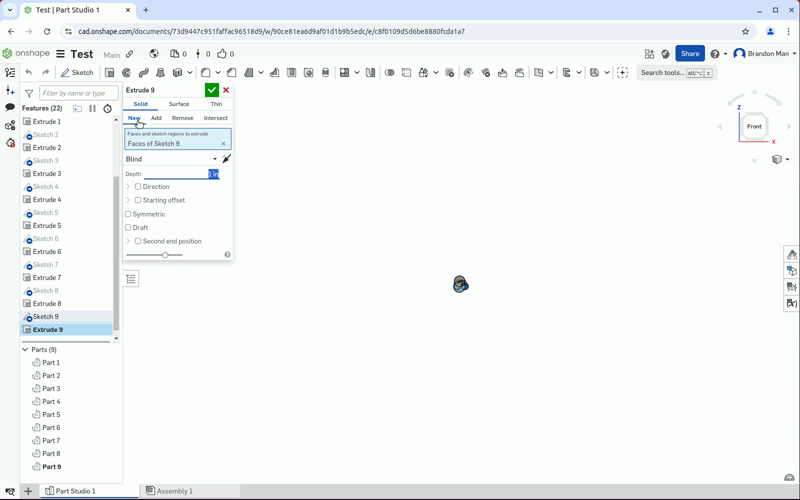
text(23.108)
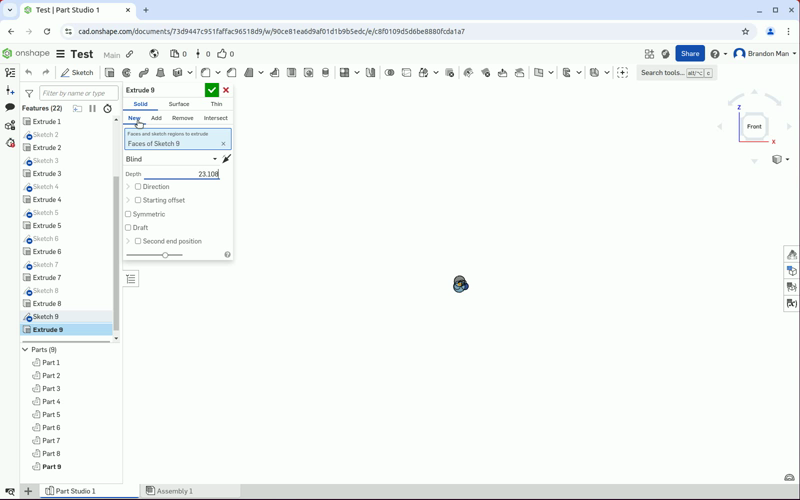
key(enter)
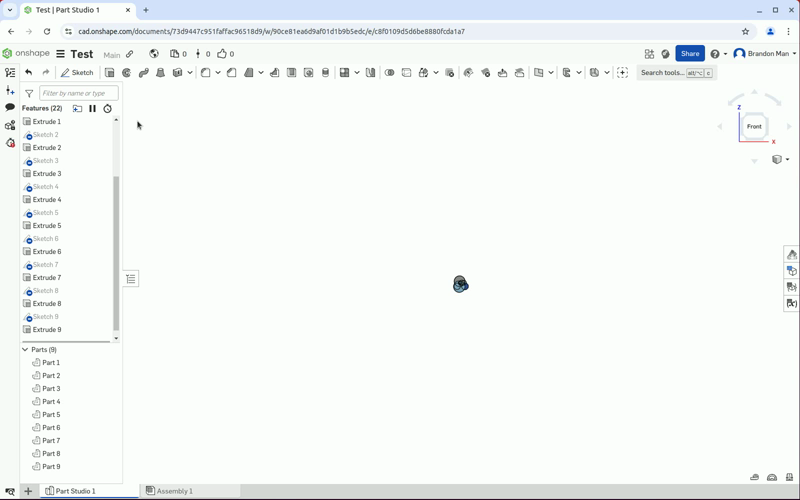
key(shift+h)
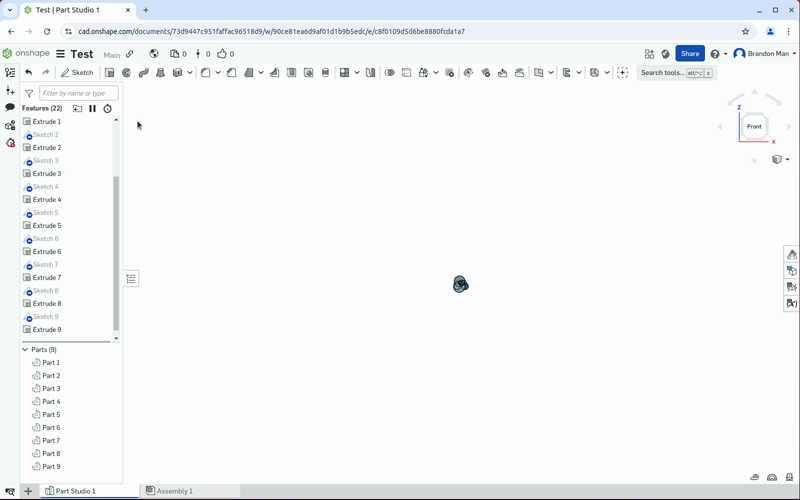
key(shift+h)
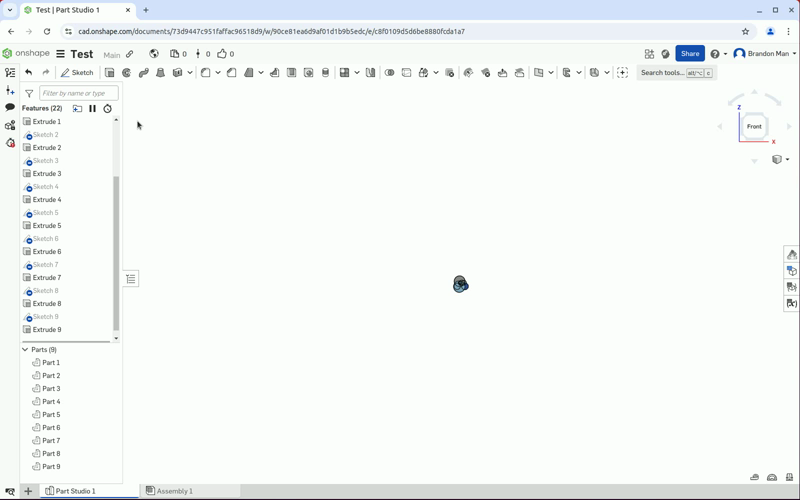
mouse_move(69, 111)
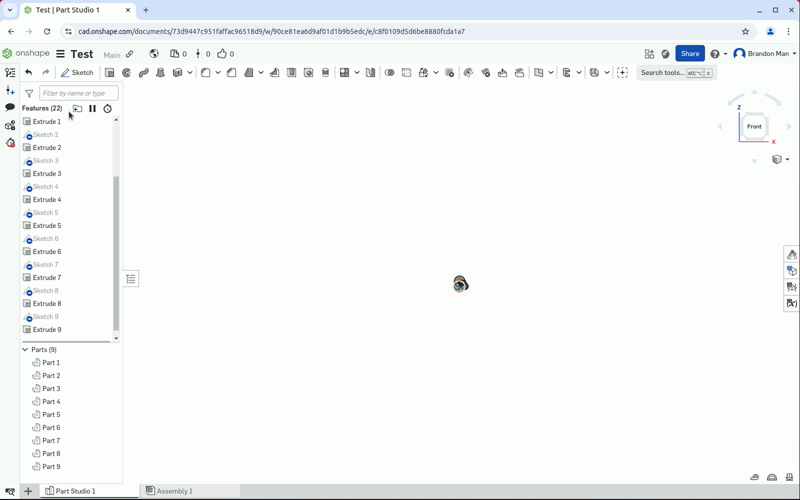
click(69, 111)
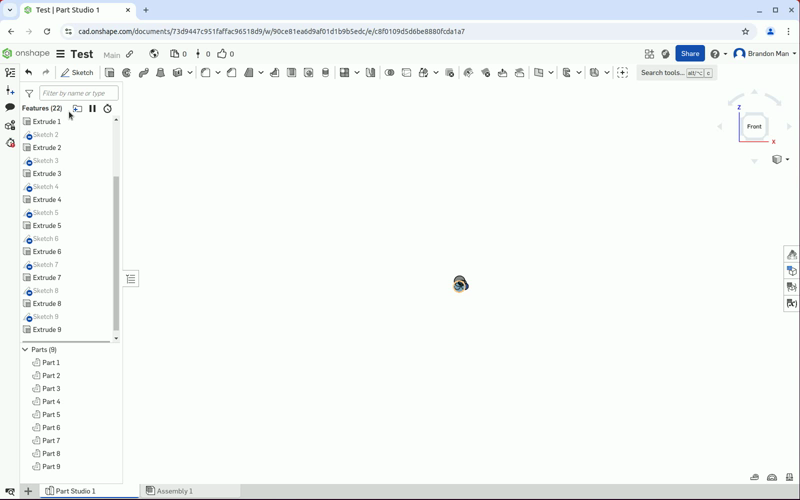
key(shift+s)
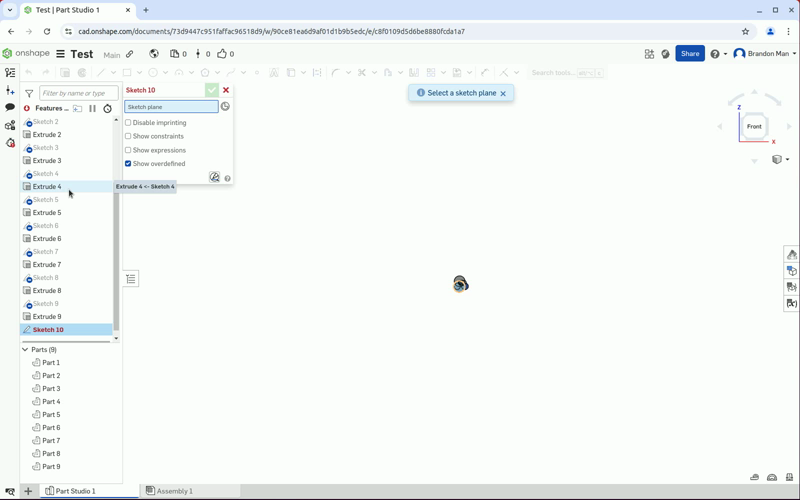
scroll(3)
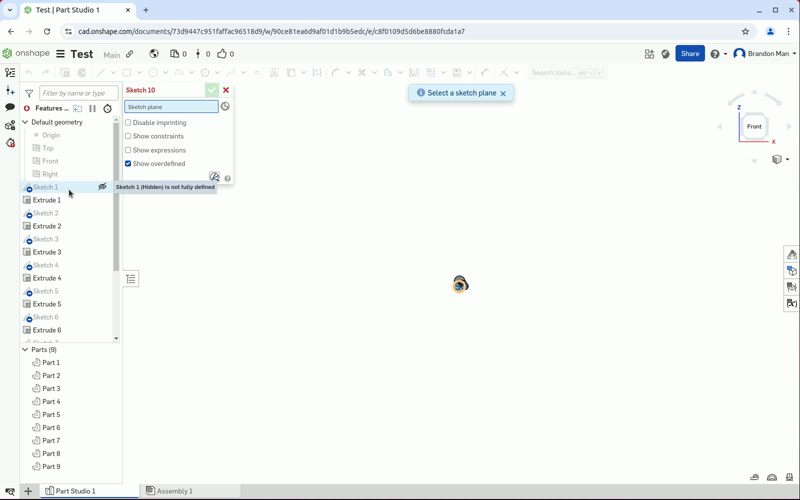
mouse_move(69, 163)
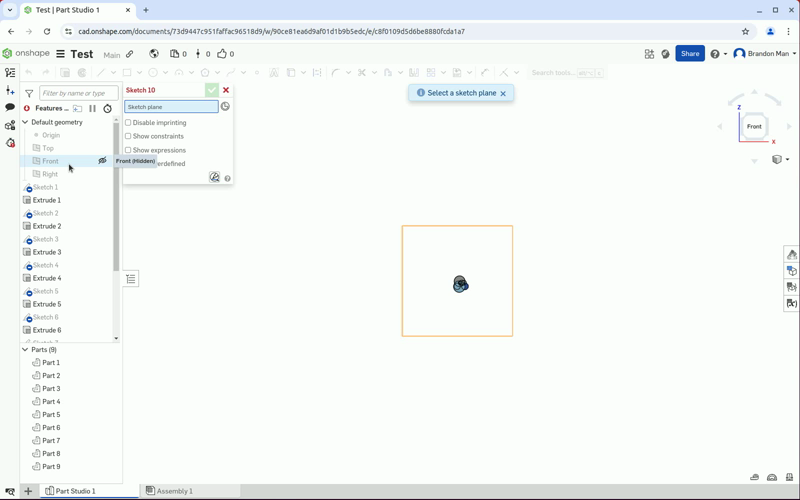
click(69, 163)
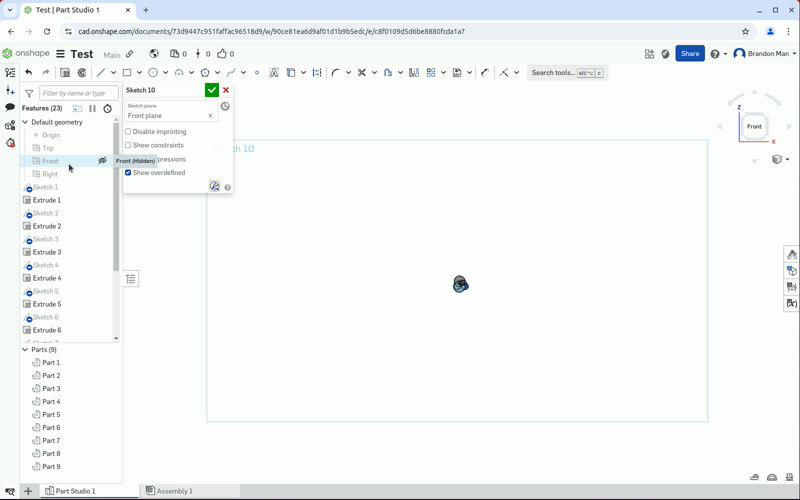
mouse_move(73, 352)
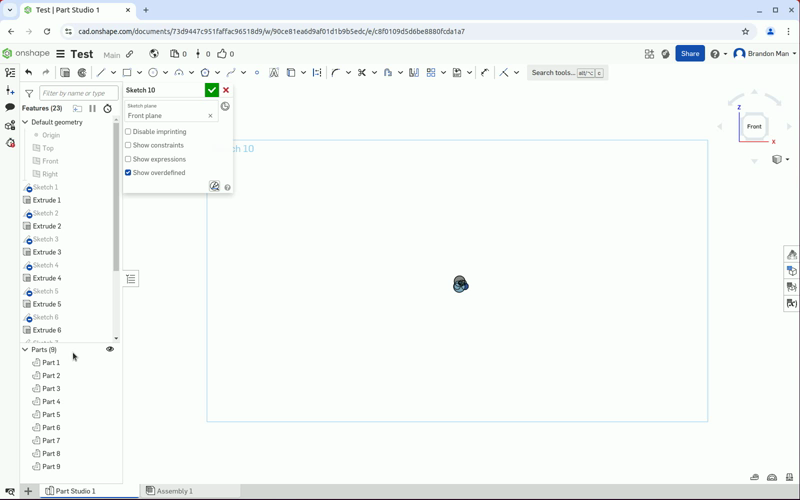
key(y)
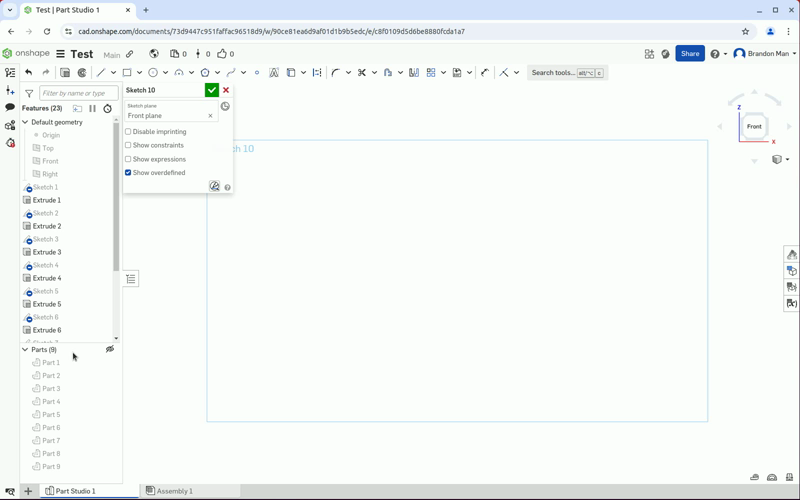
key(c)
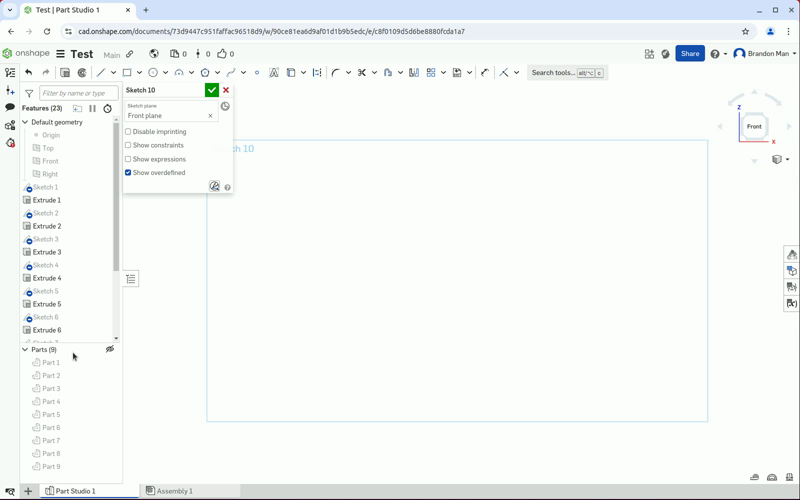
key_down(shift)
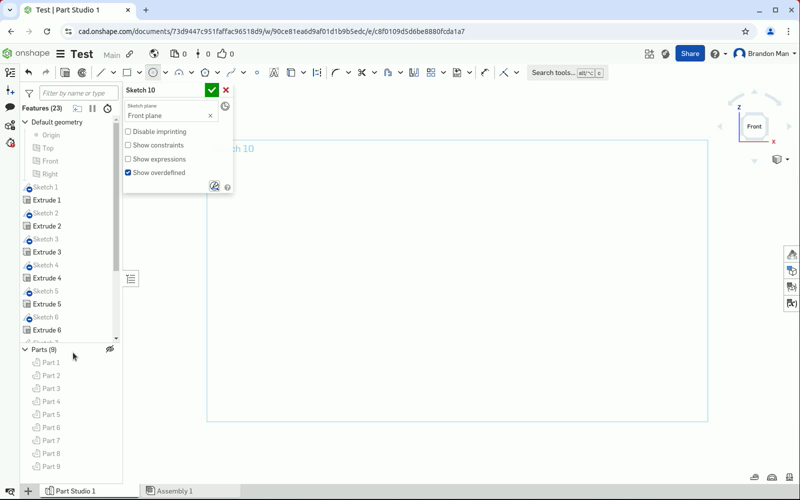
mouse_move(461, 284)
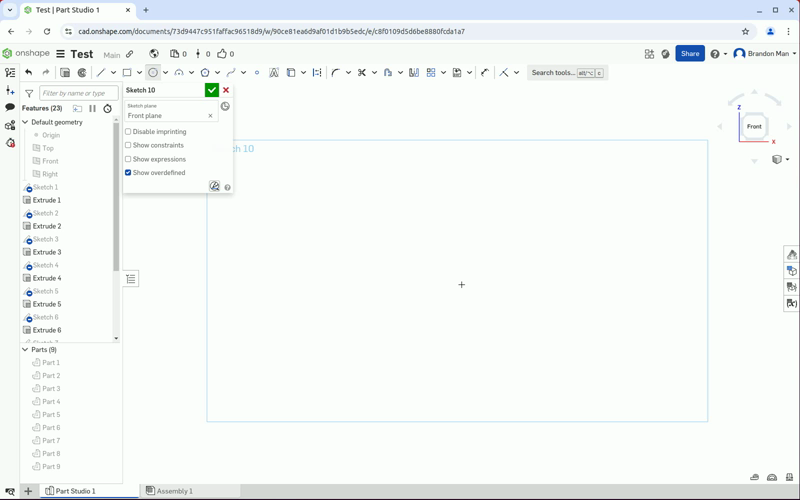
click(461, 284)
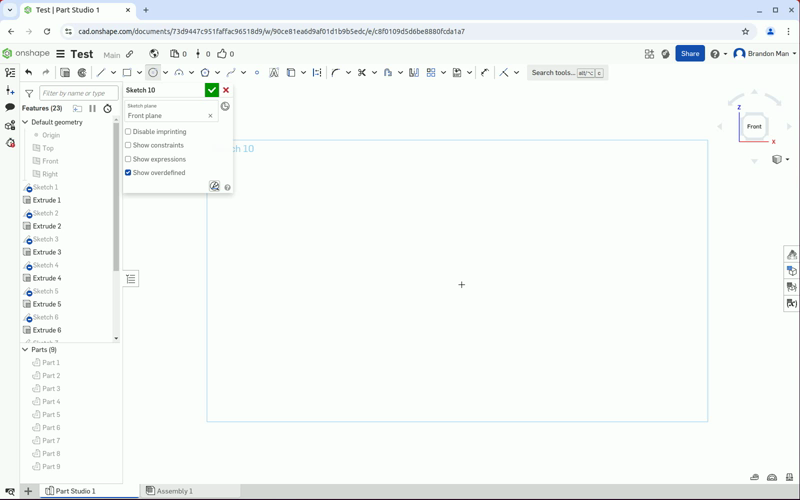
key_up(shift)
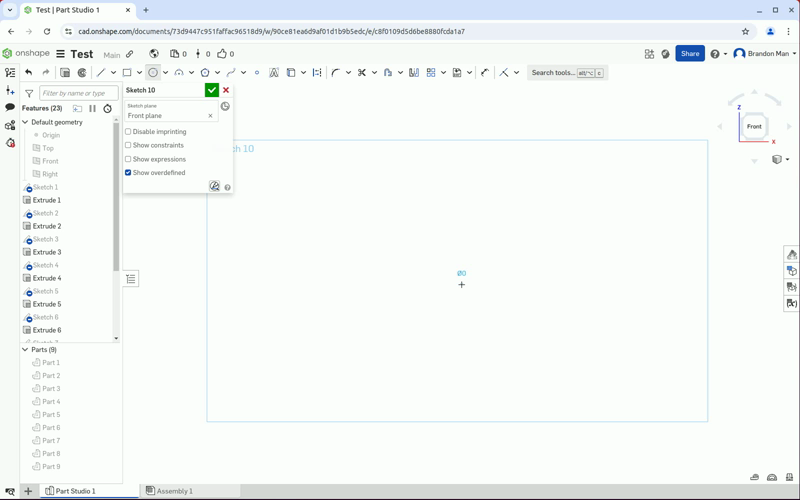
mouse_move(463, 284)
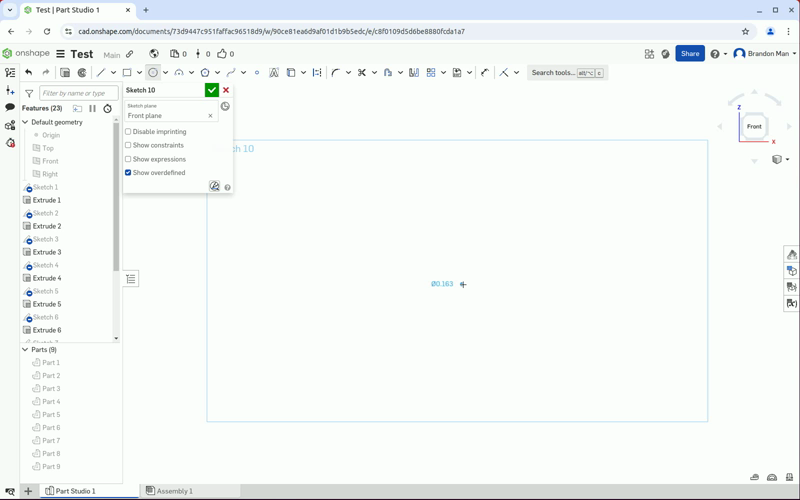
scroll(6)
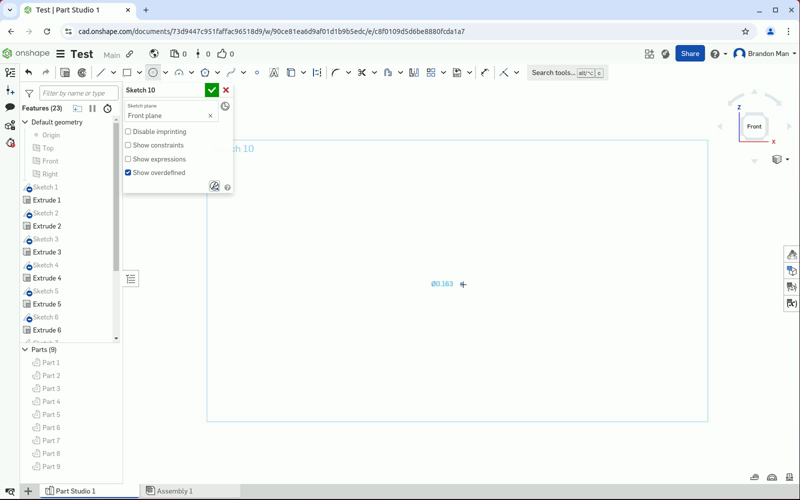
scroll(6)
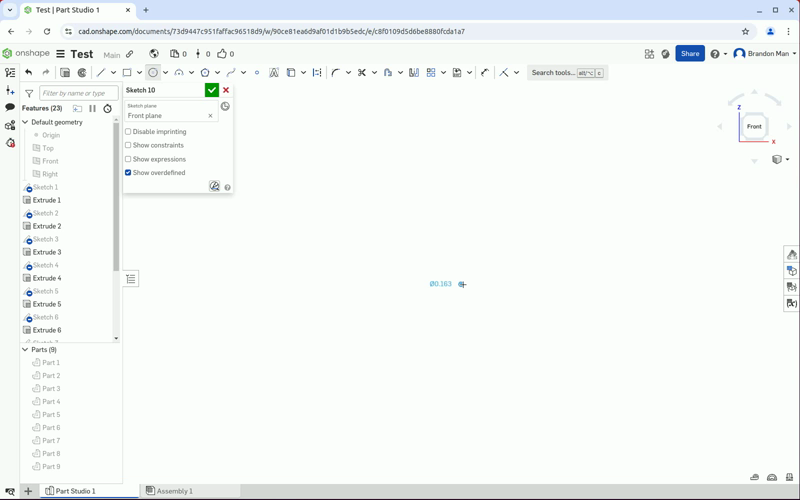
scroll(6)
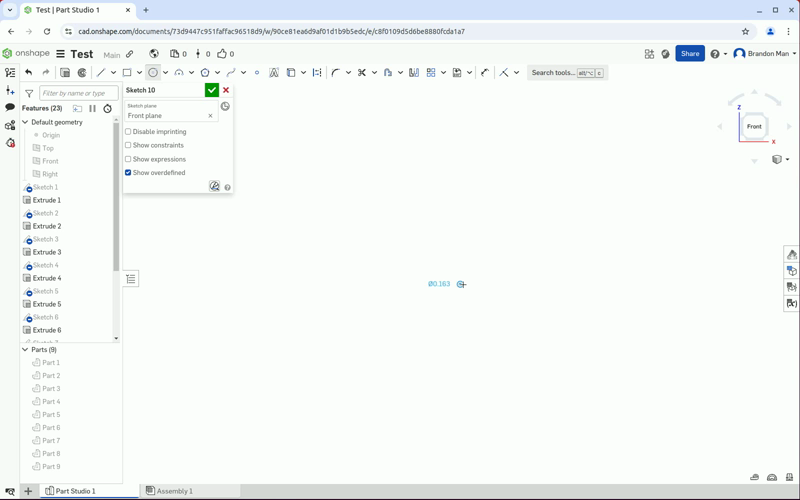
scroll(6)
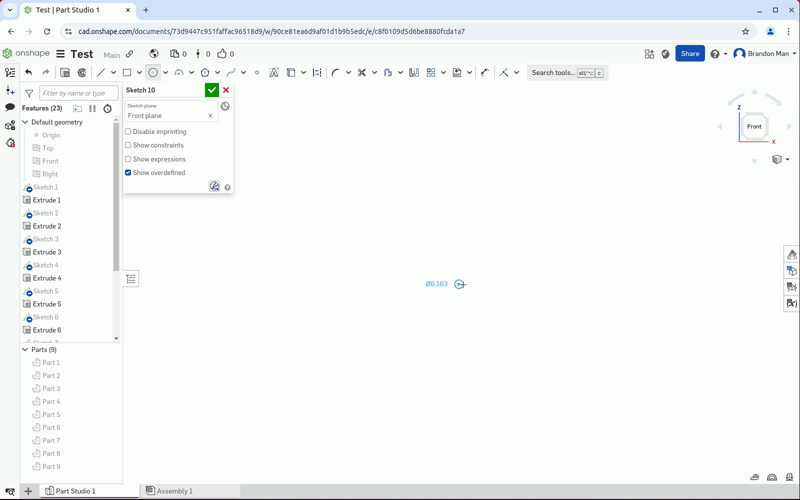
scroll(6)
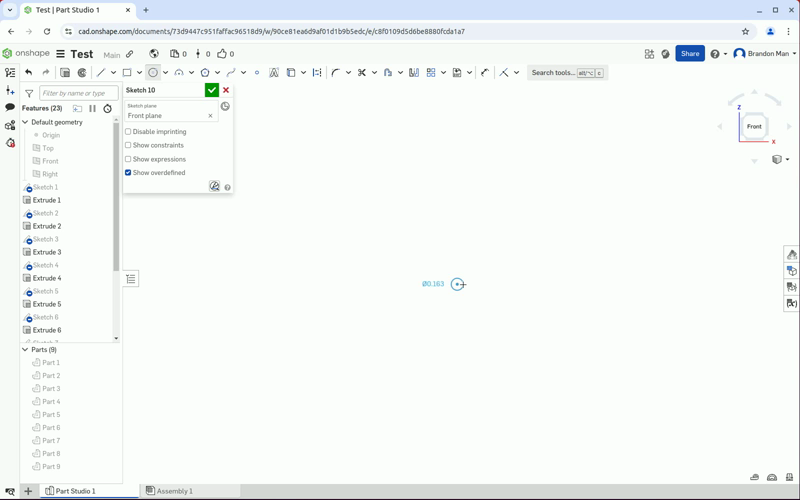
scroll(6)
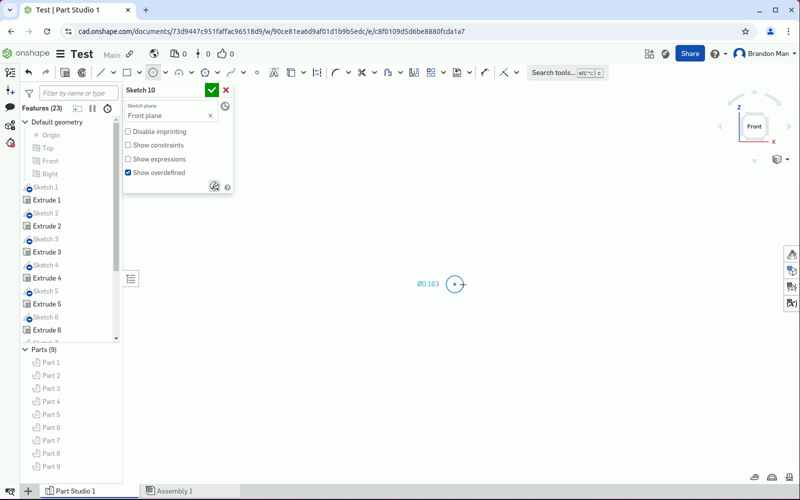
scroll(6)
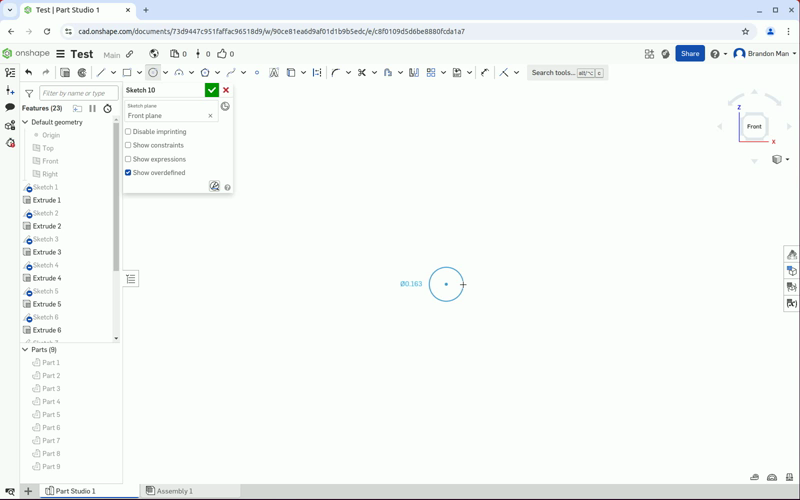
click(463, 284)
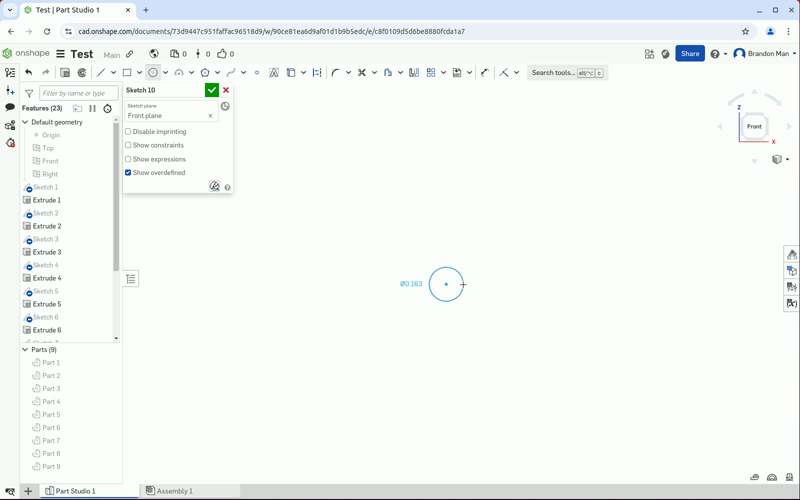
scroll(-6)
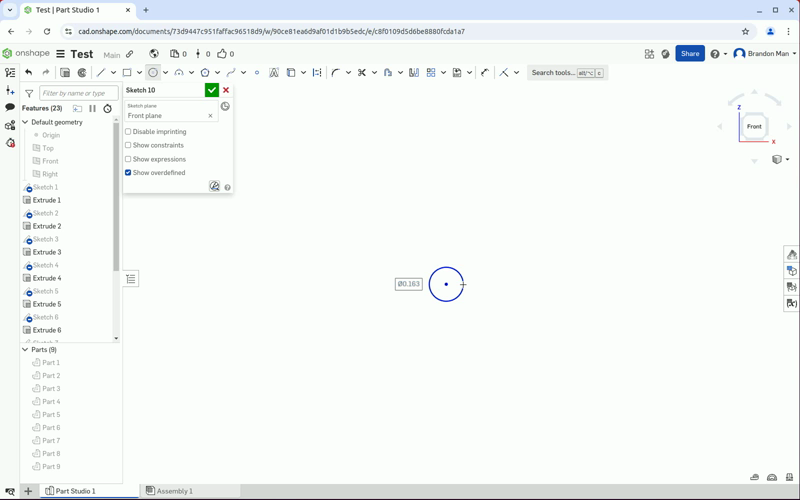
scroll(-6)
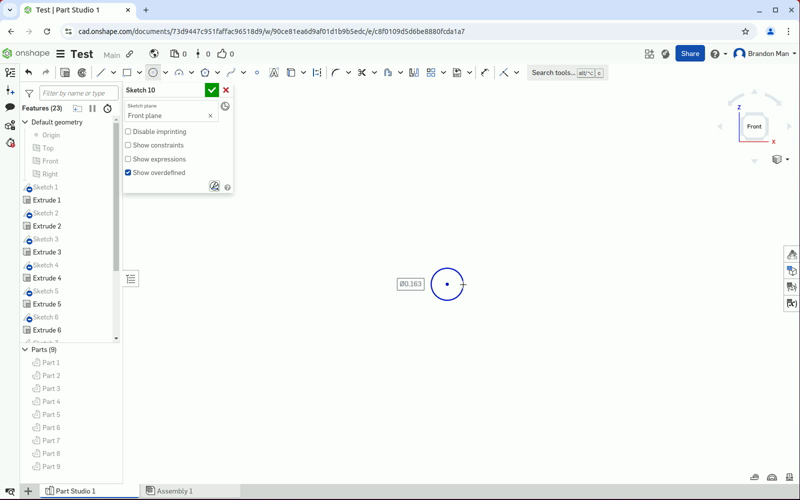
scroll(-6)
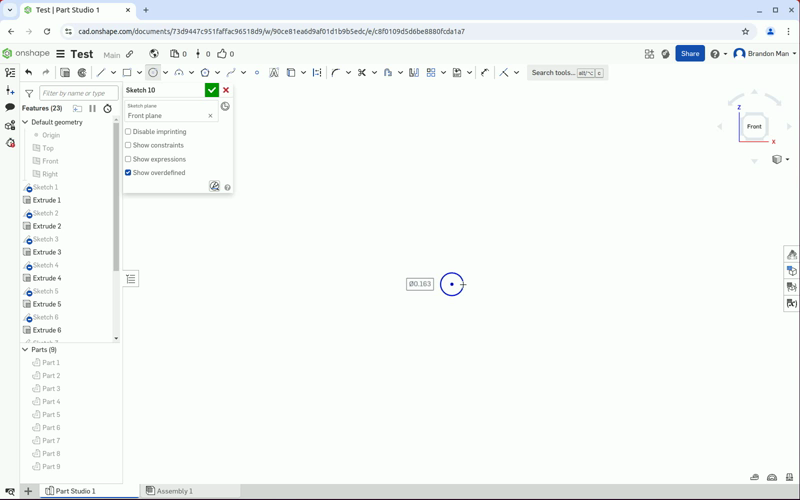
scroll(-6)
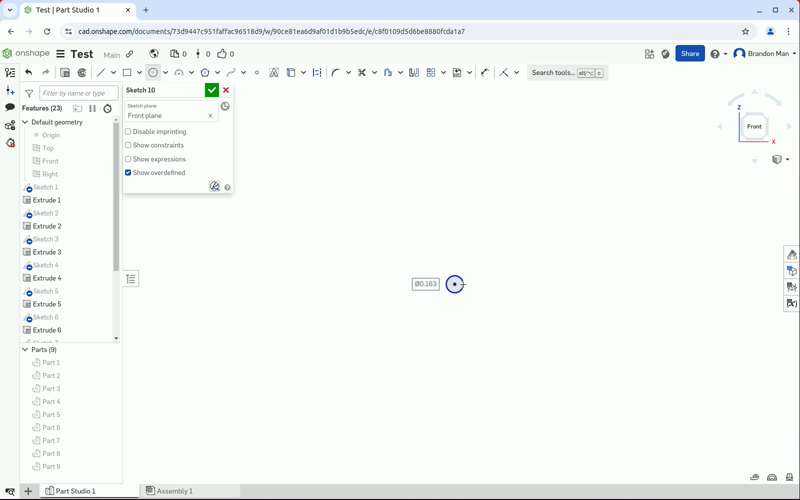
scroll(-6)
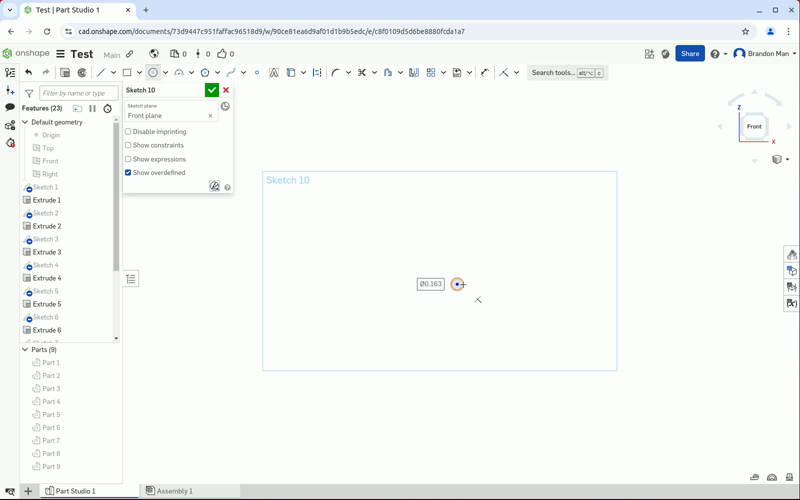
scroll(-6)
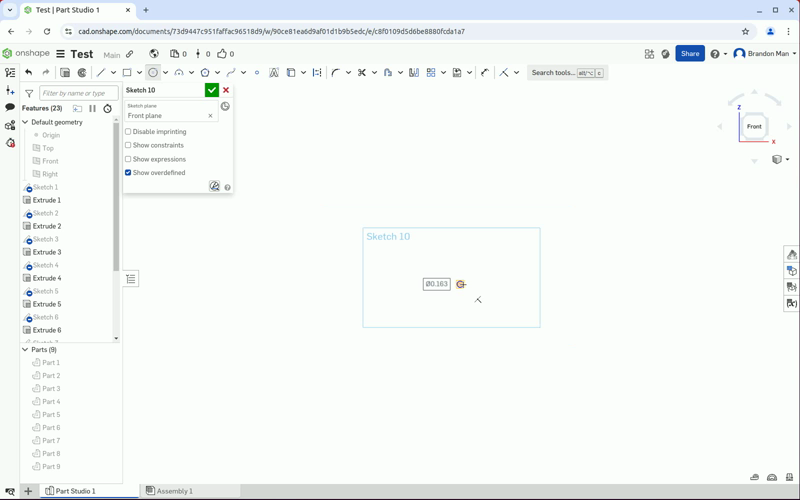
scroll(-6)
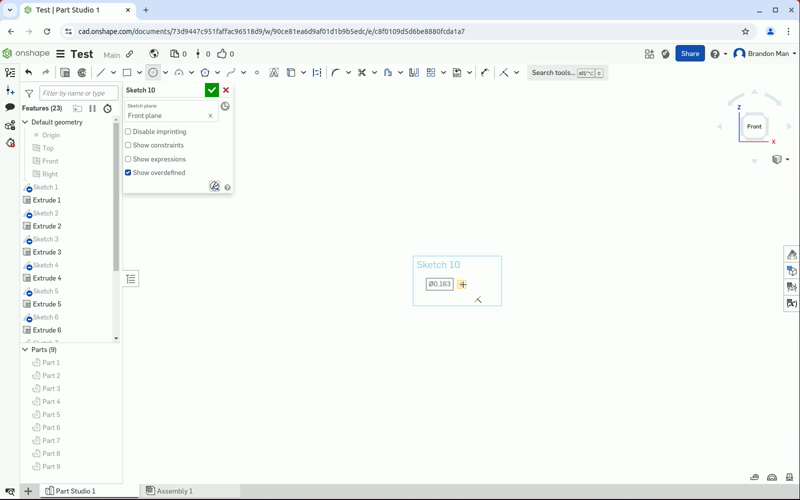
key(esc)
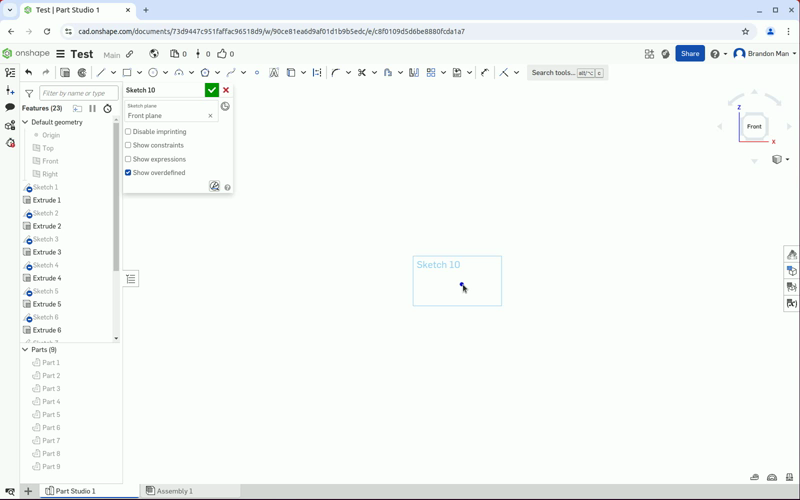
mouse_move(462, 284)
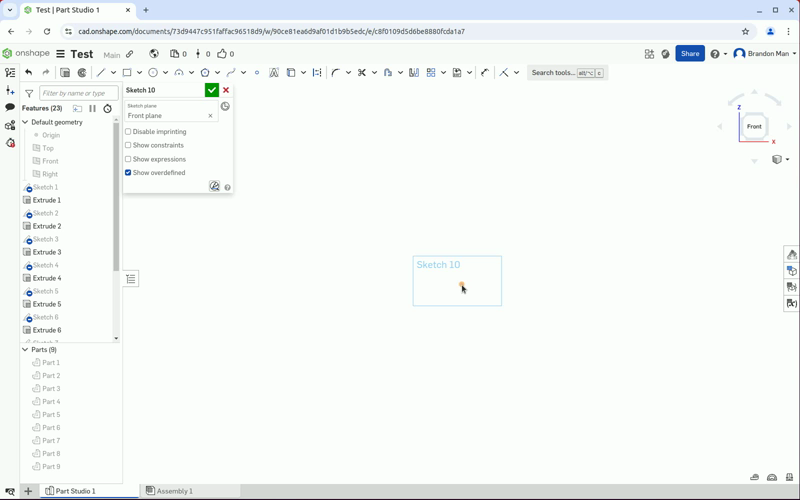
scroll(6)
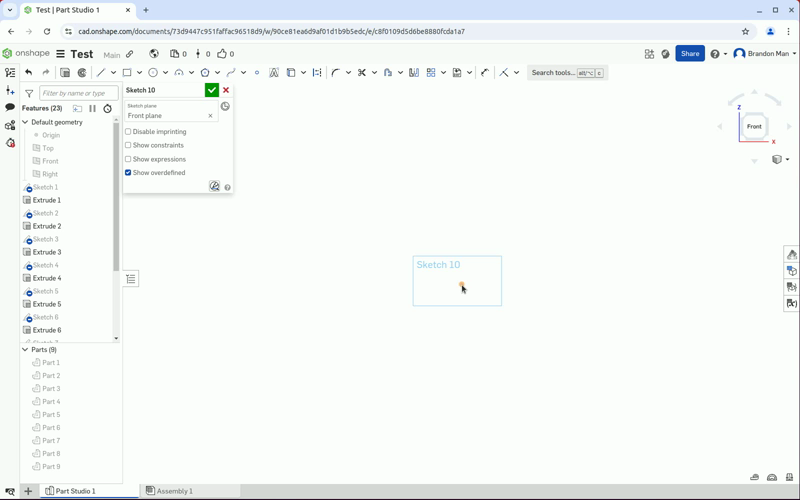
scroll(6)
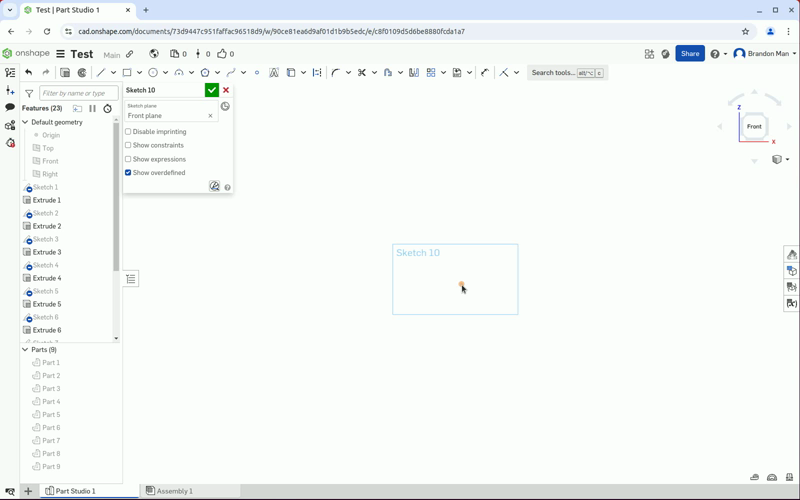
scroll(6)
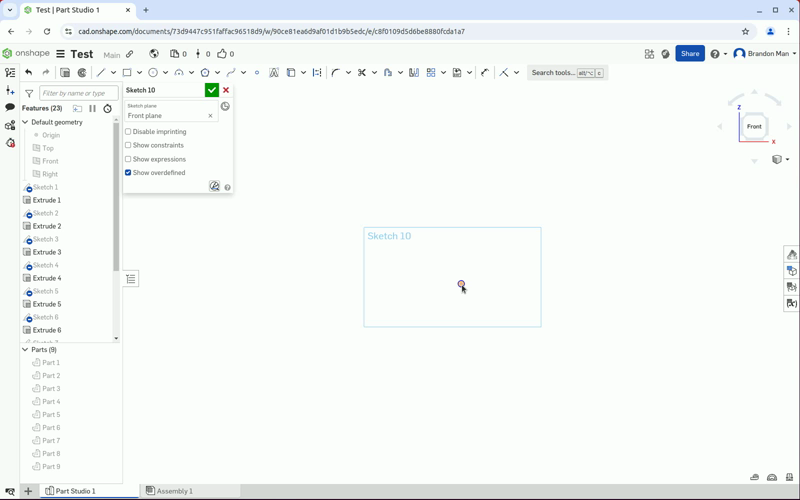
scroll(6)
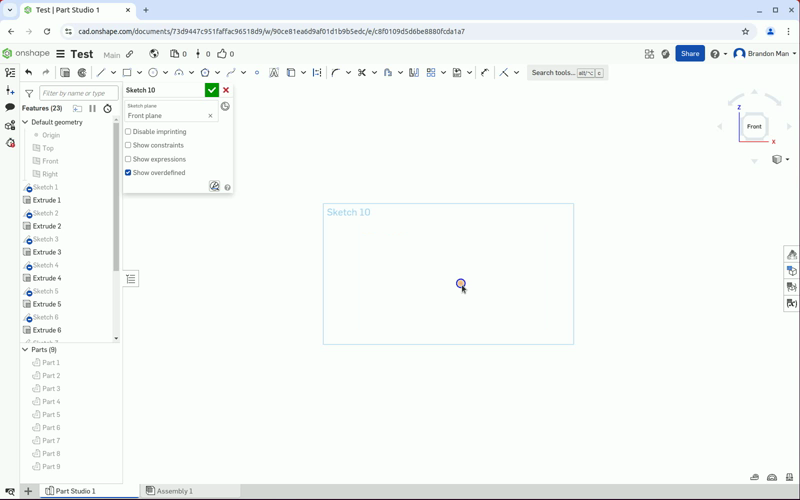
scroll(6)
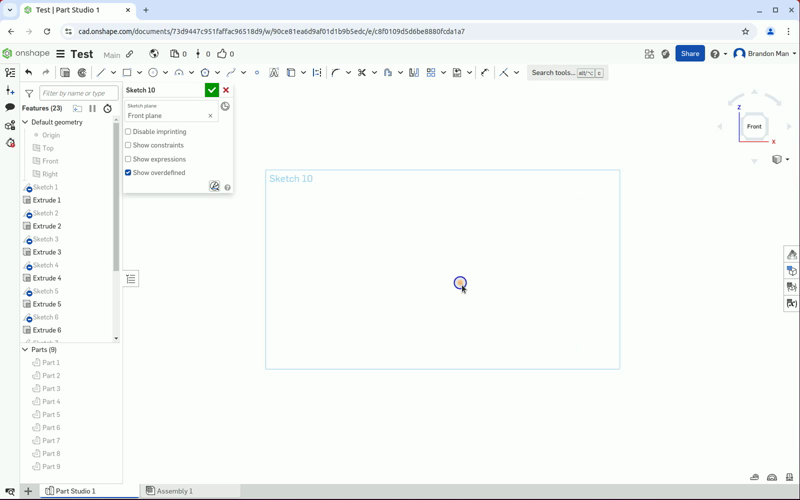
scroll(6)
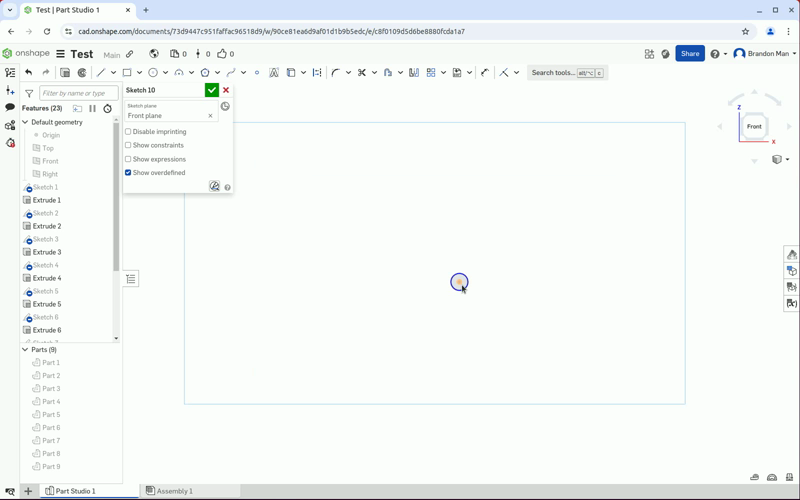
scroll(6)
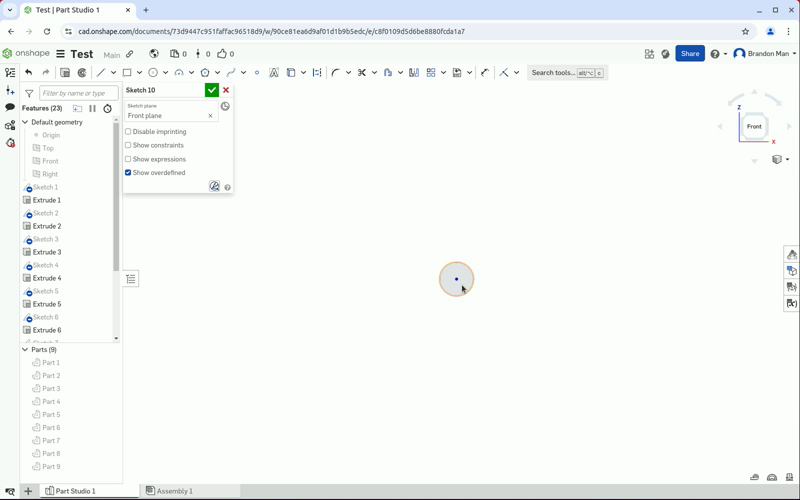
click(462, 284)
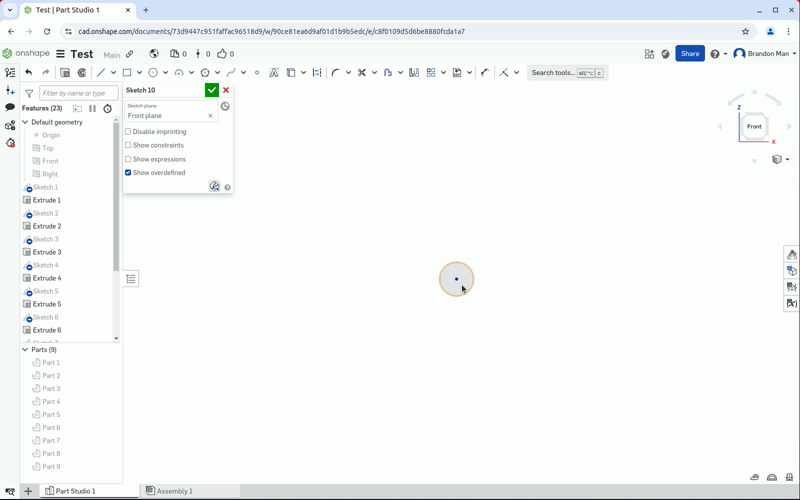
scroll(-6)
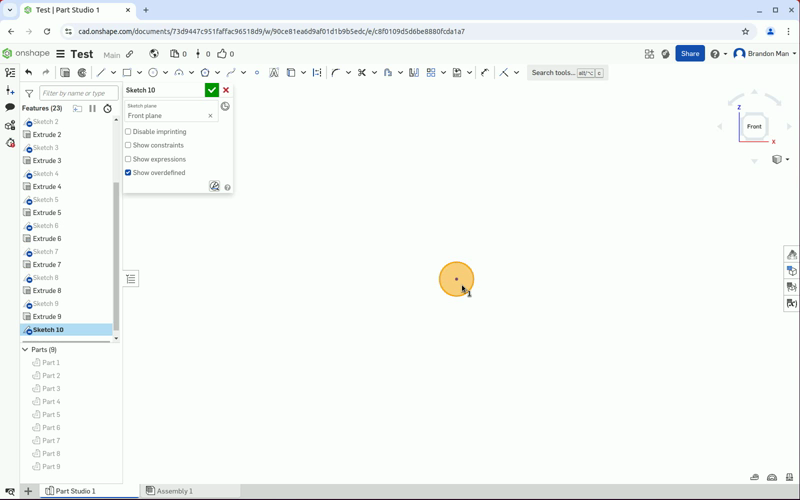
scroll(-6)
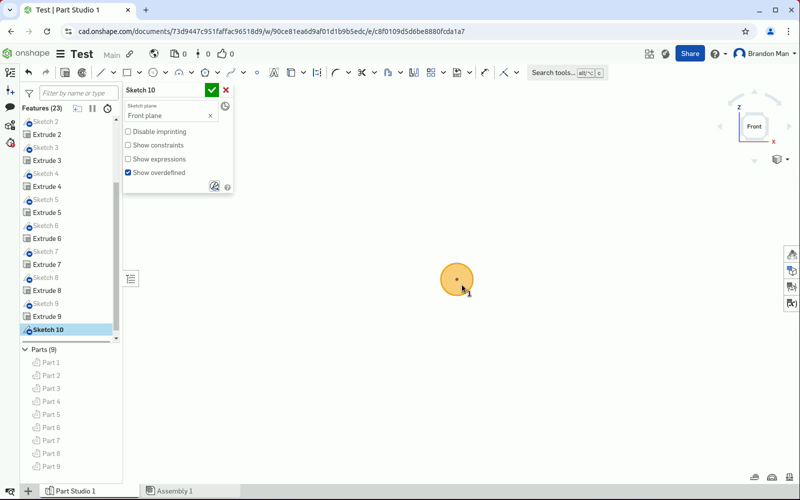
scroll(-6)
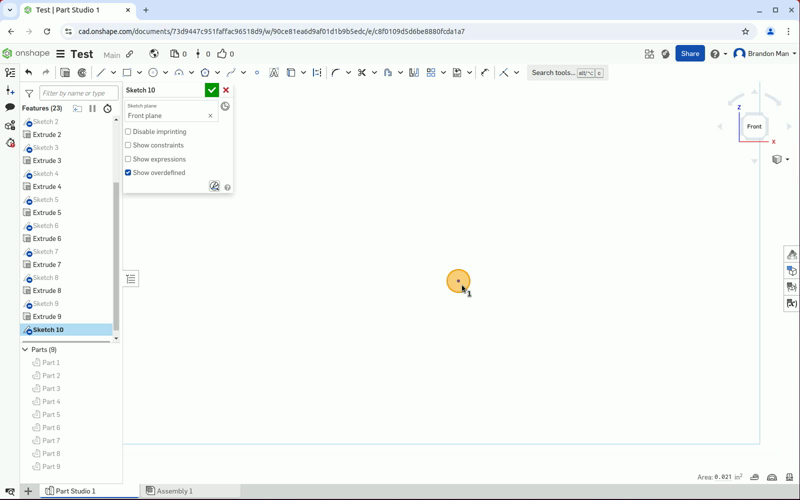
scroll(-6)
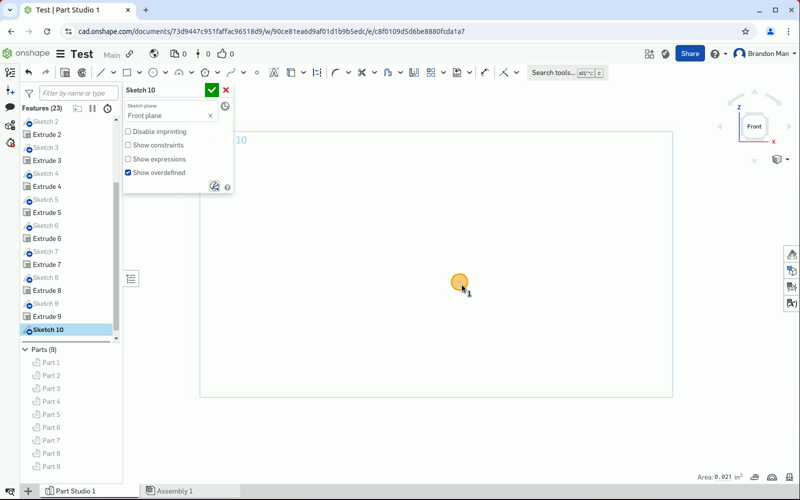
scroll(-6)
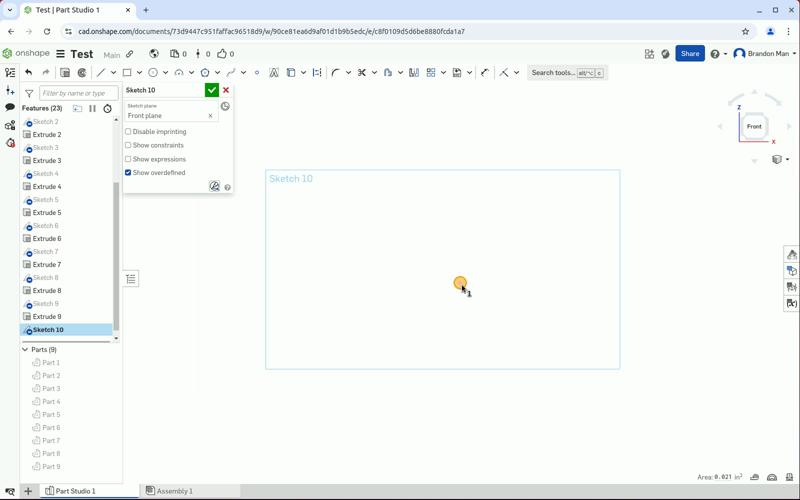
scroll(-6)
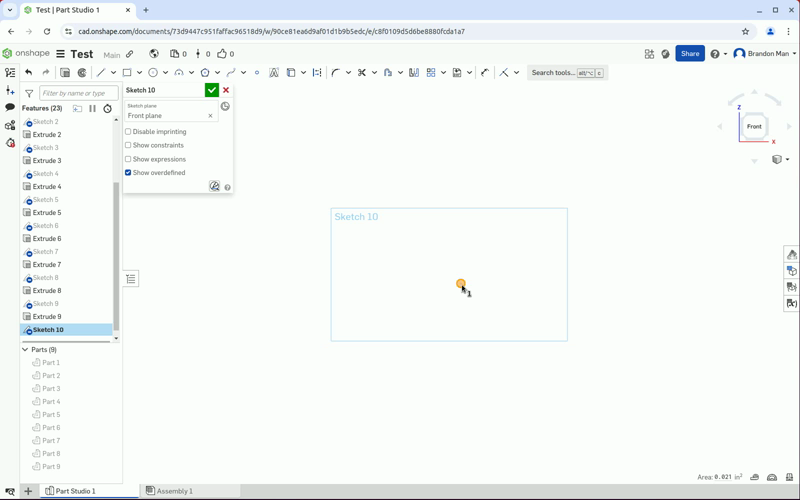
scroll(-6)
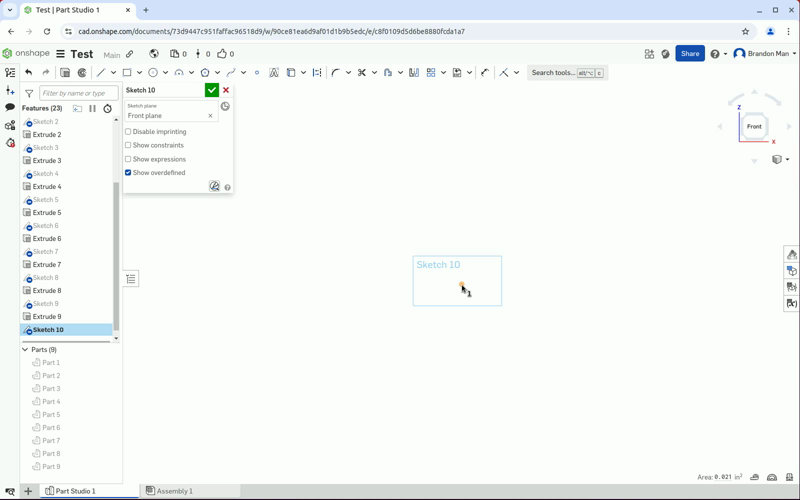
mouse_move(73, 352)
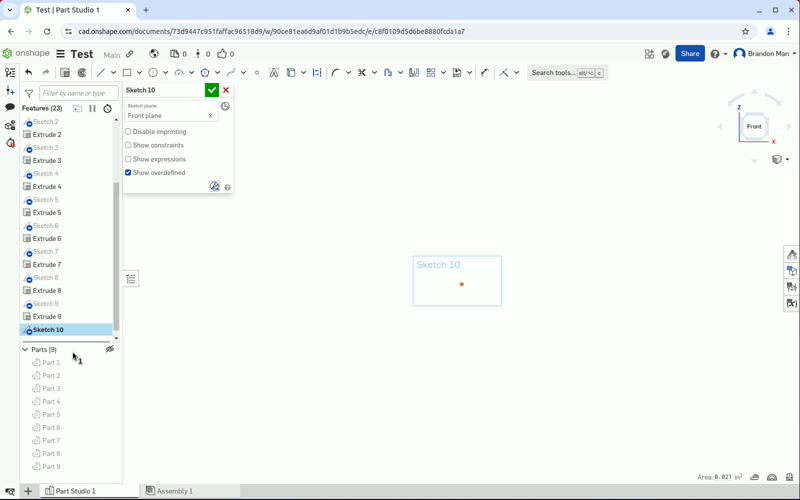
key(shift+y)
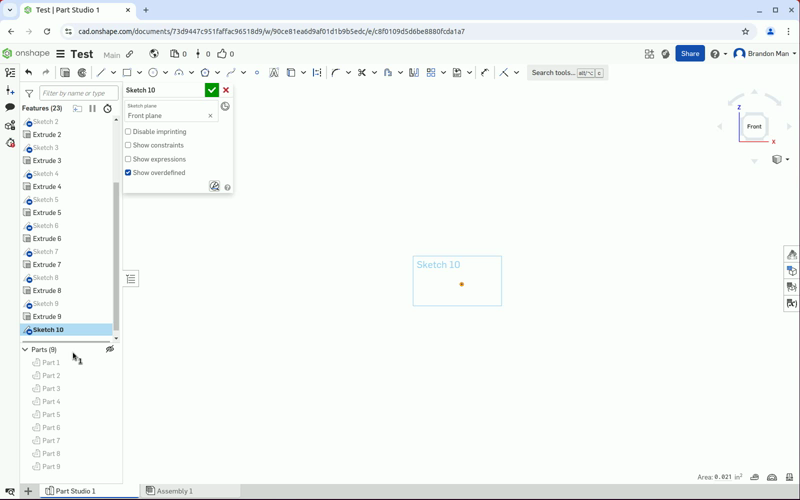
key(shift+e)
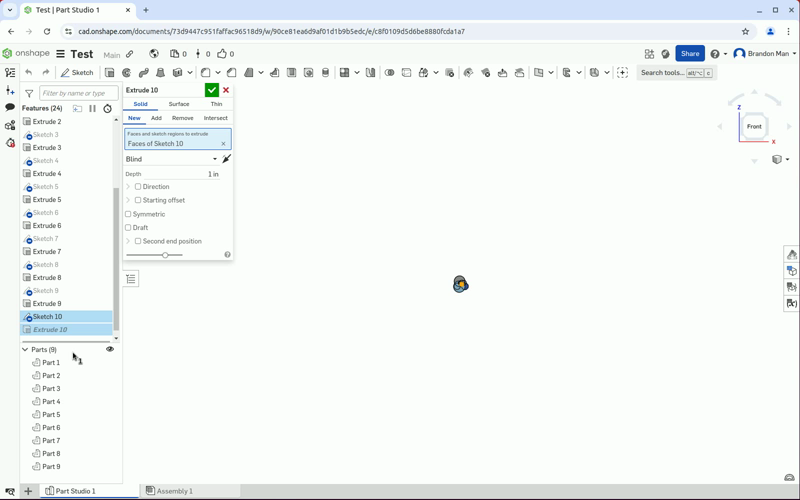
mouse_move(143, 106)
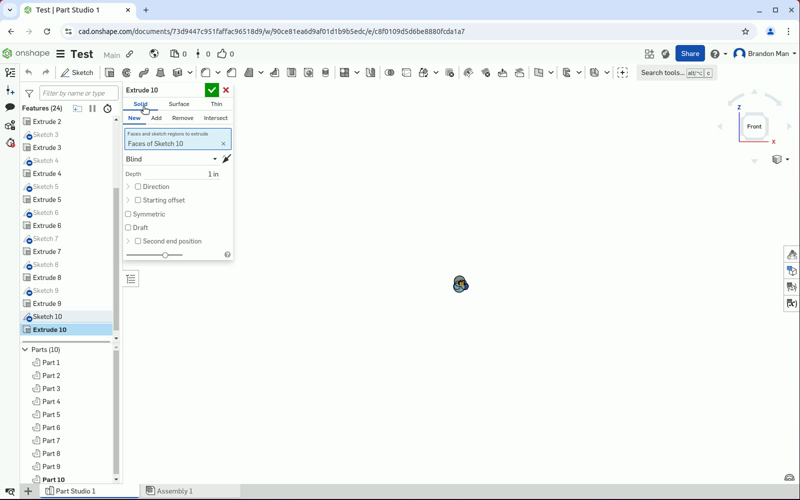
click(143, 106)
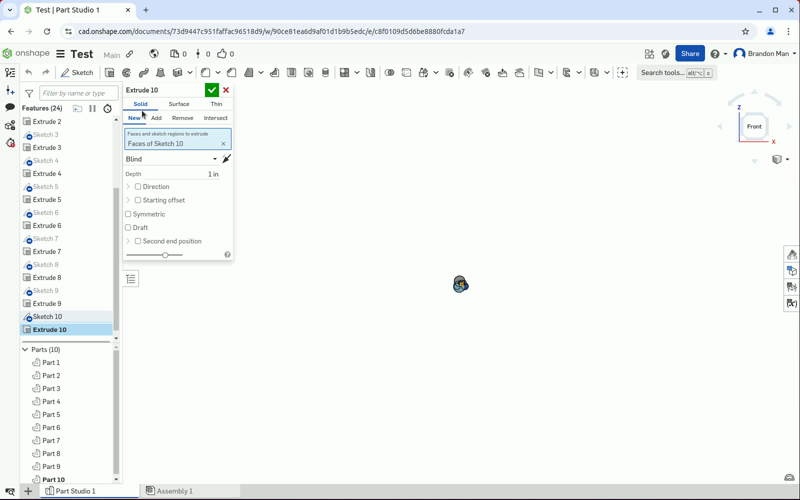
mouse_move(137, 120)
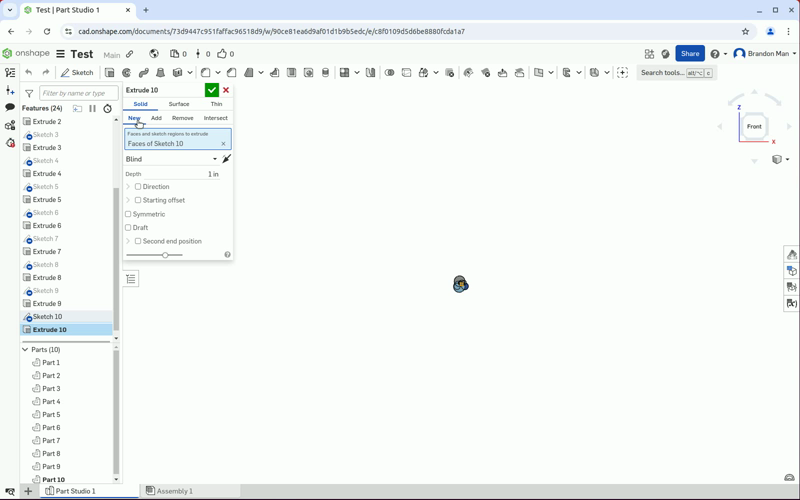
click(137, 120)
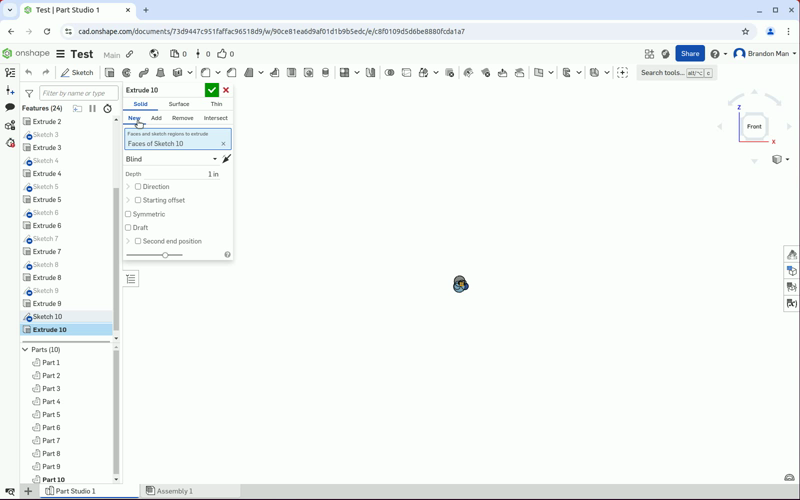
key(tab, 4)
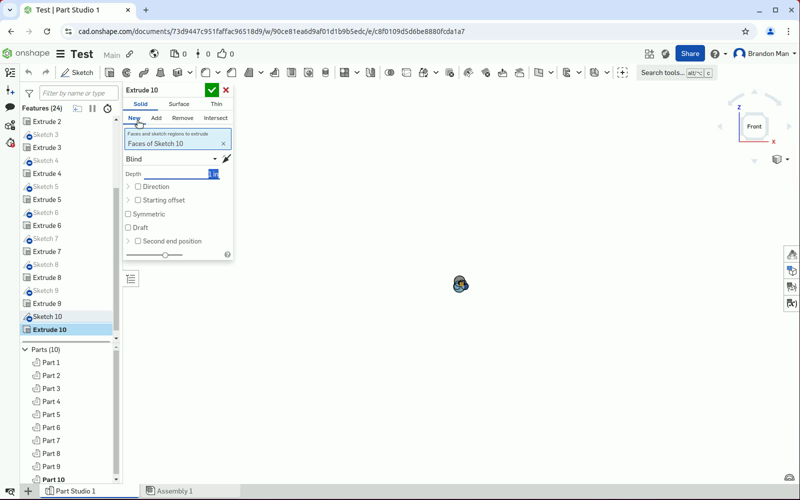
text(23.108)
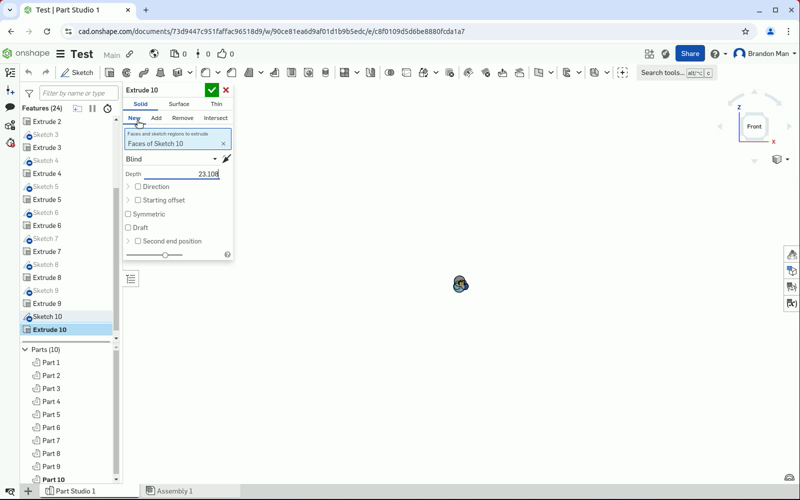
key(enter)
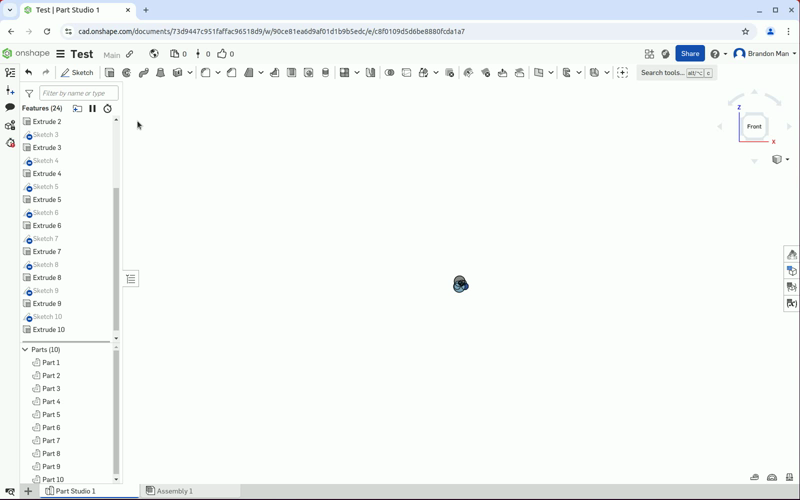
key(shift+h)
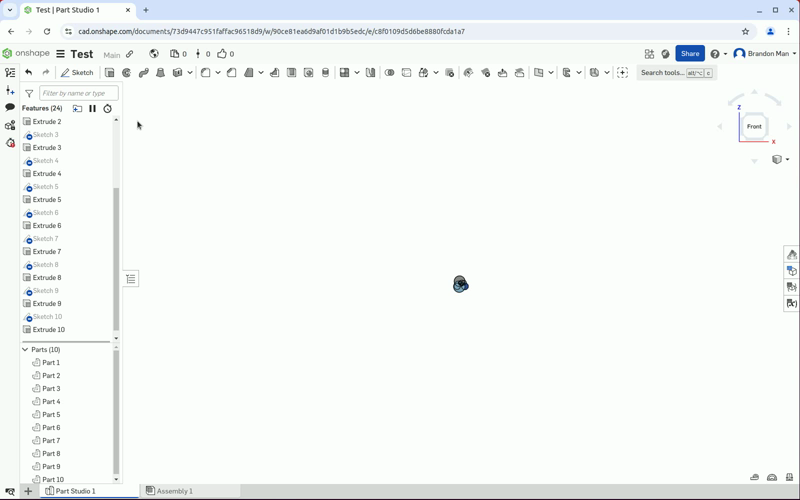
key(shift+h)
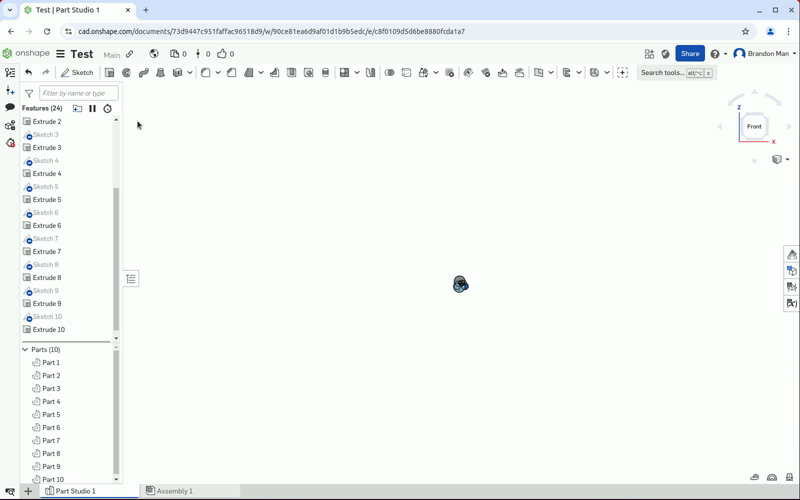
key(shift+7)
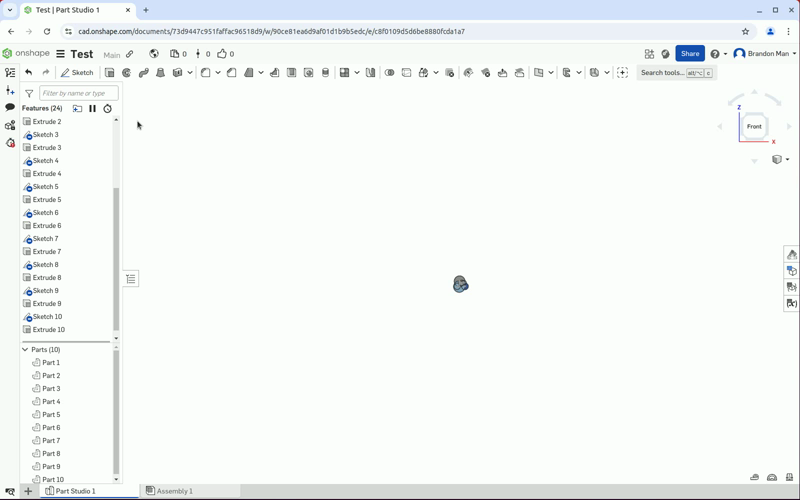
key(left, 2)
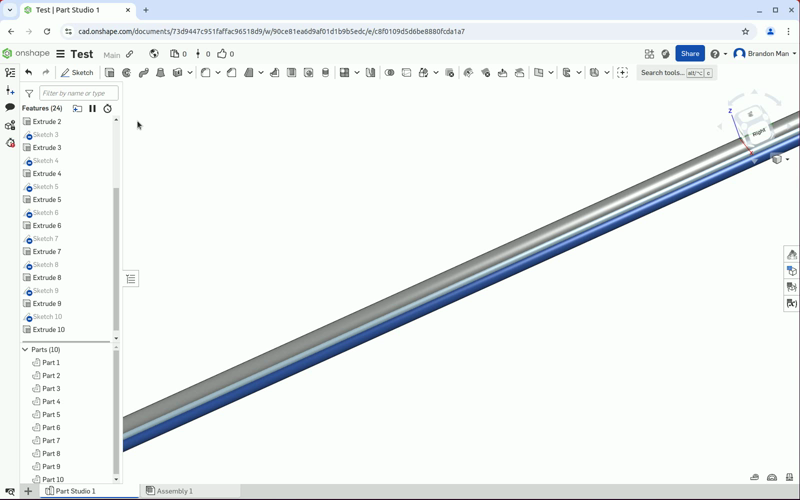
key(down, 2)
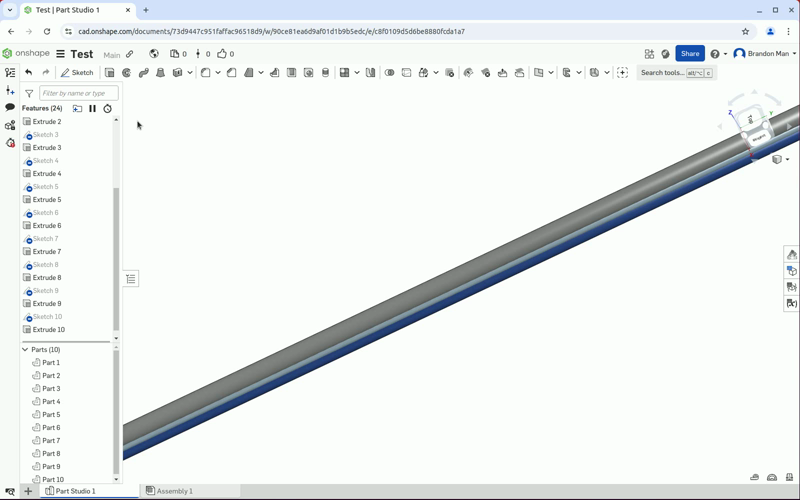
key(up, 2)
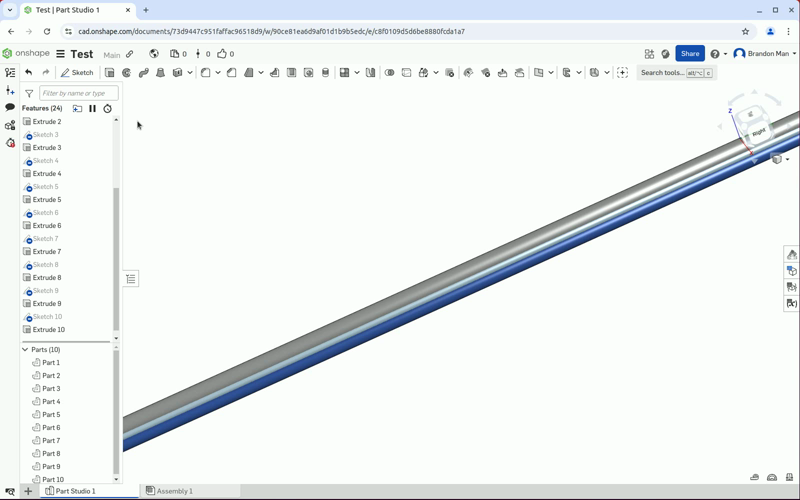
key(right, 2)
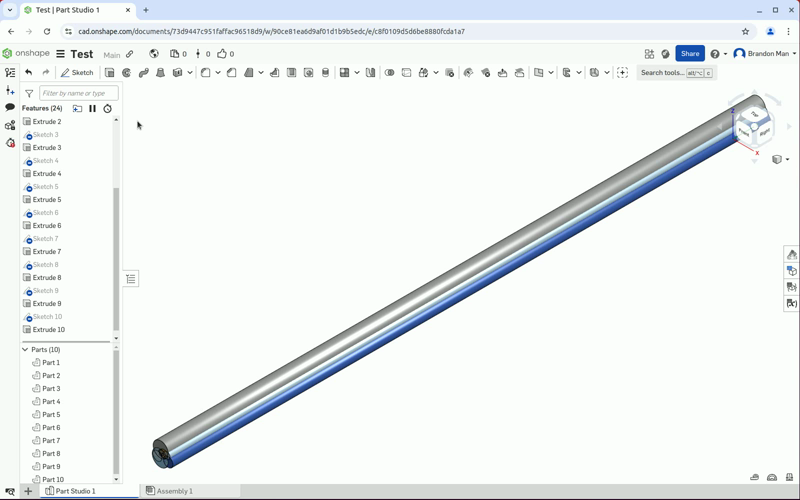
mouse_move(69, 85)
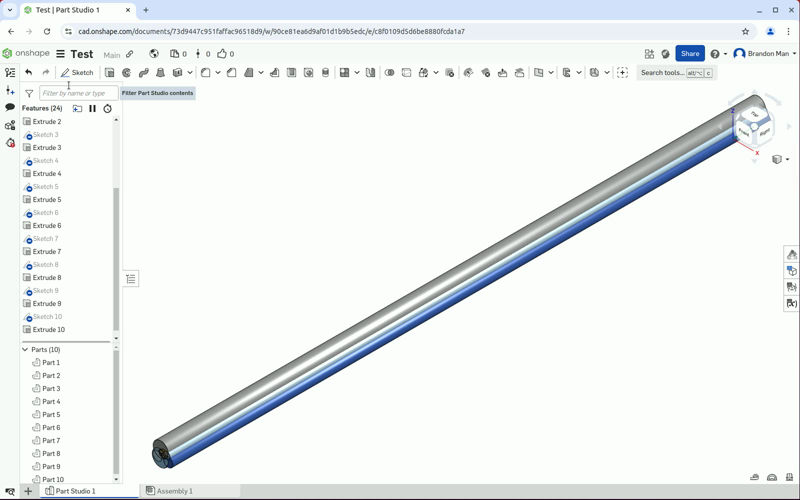
click(69, 85)